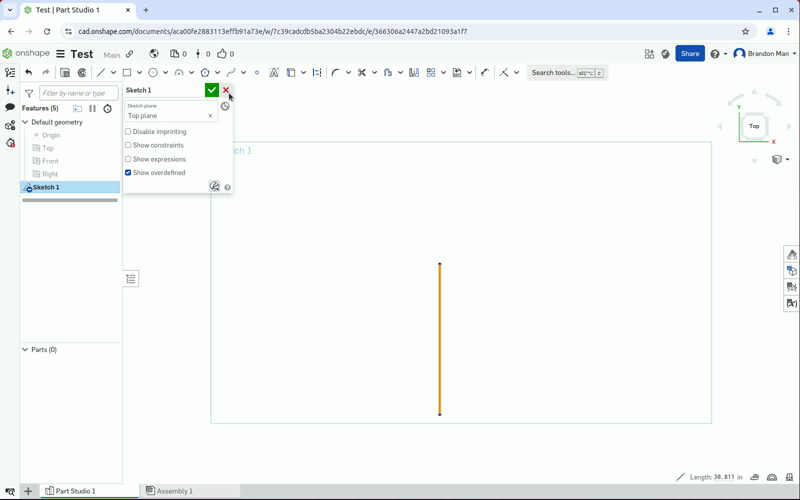
key(shift+h)
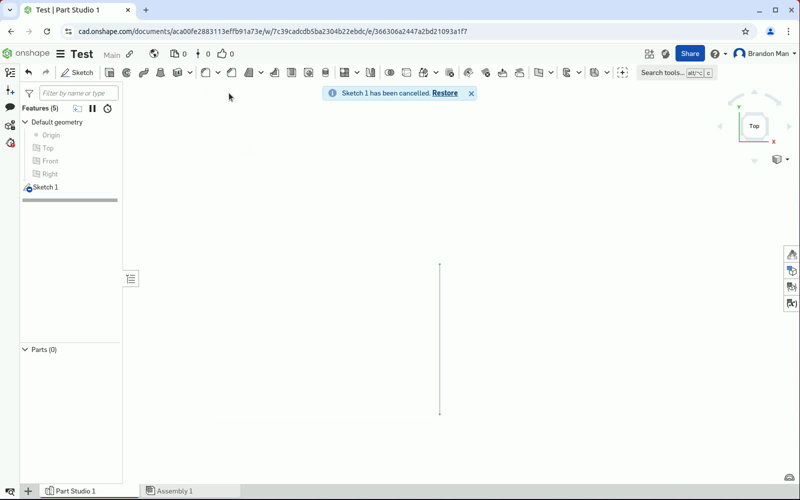
key(shift+s)
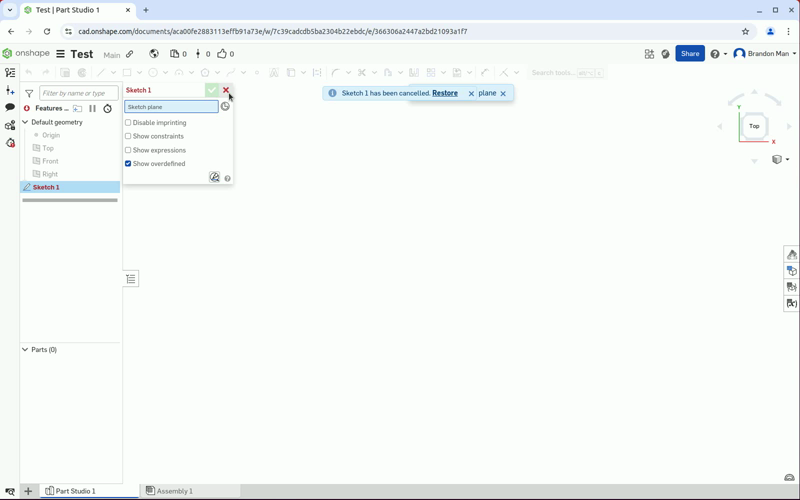
mouse_move(73, 150)
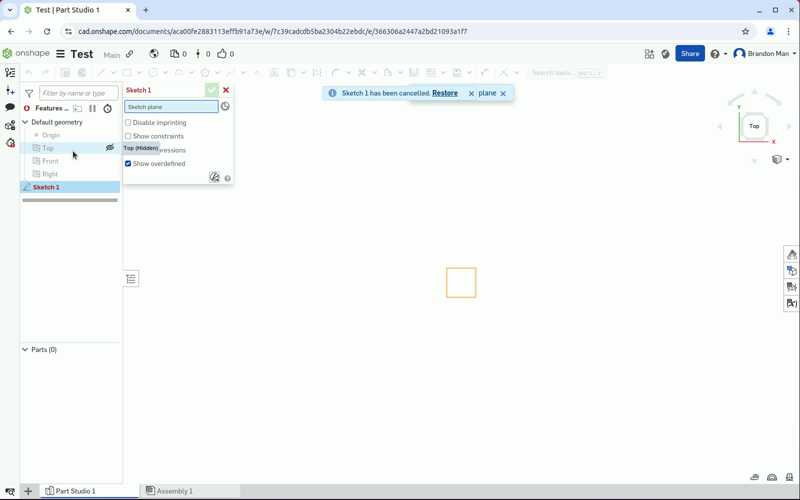
click(73, 150)
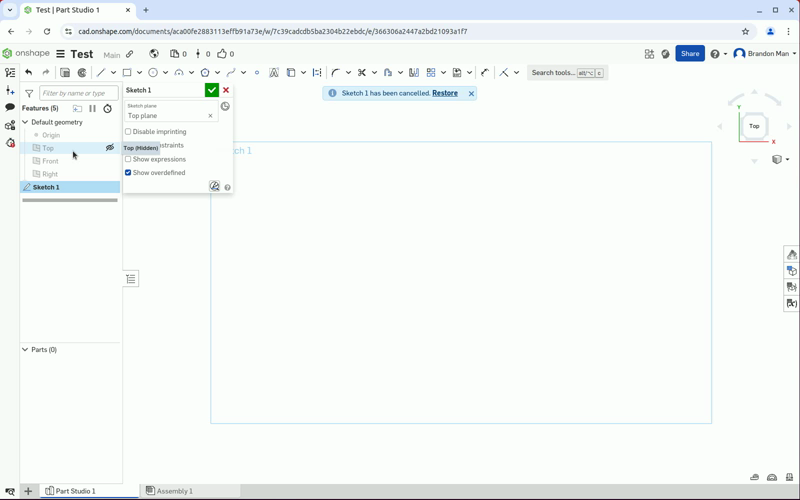
mouse_move(73, 352)
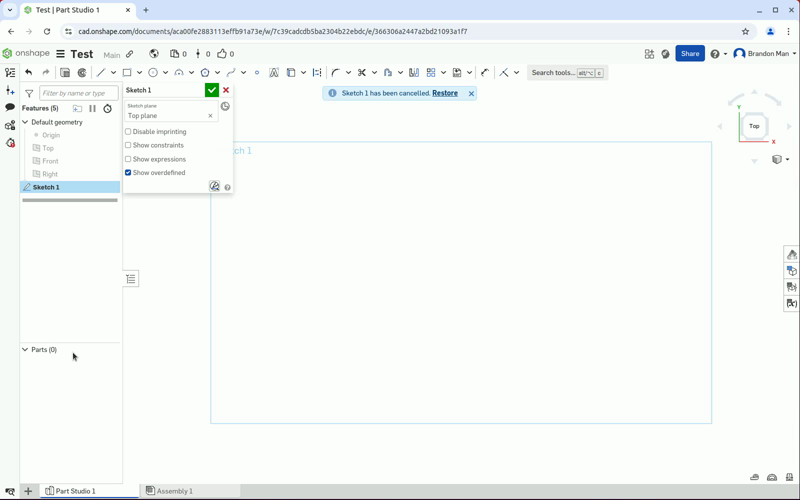
key(y)
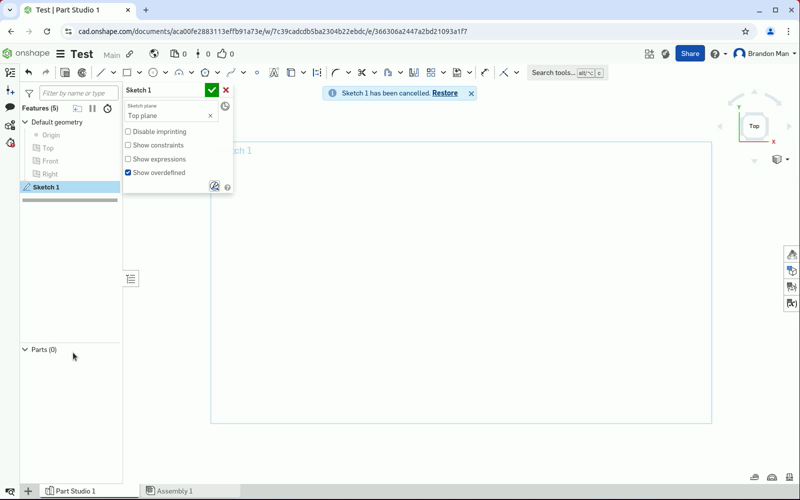
key(l)
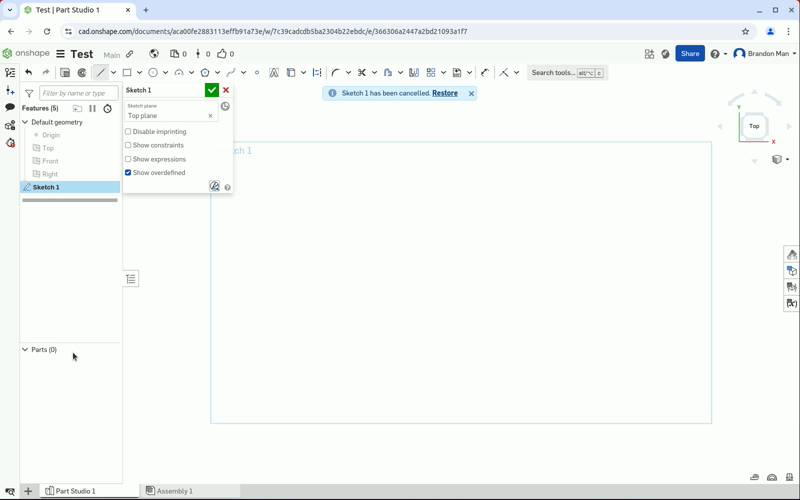
key_down(shift)
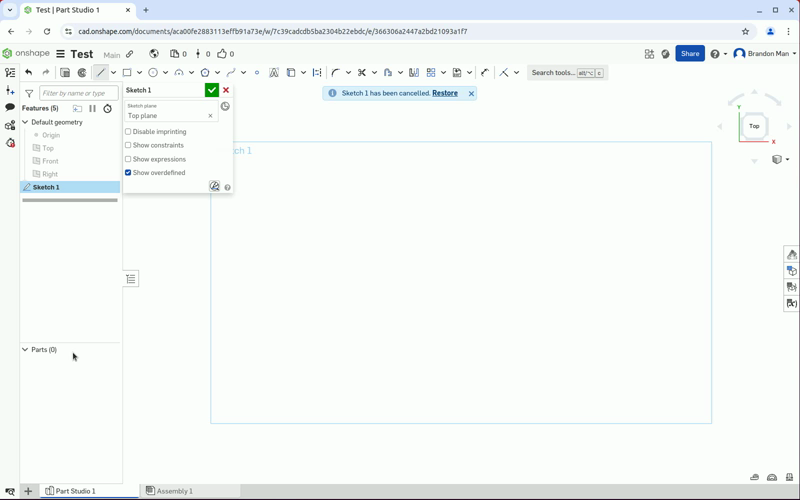
mouse_move(348, 361)
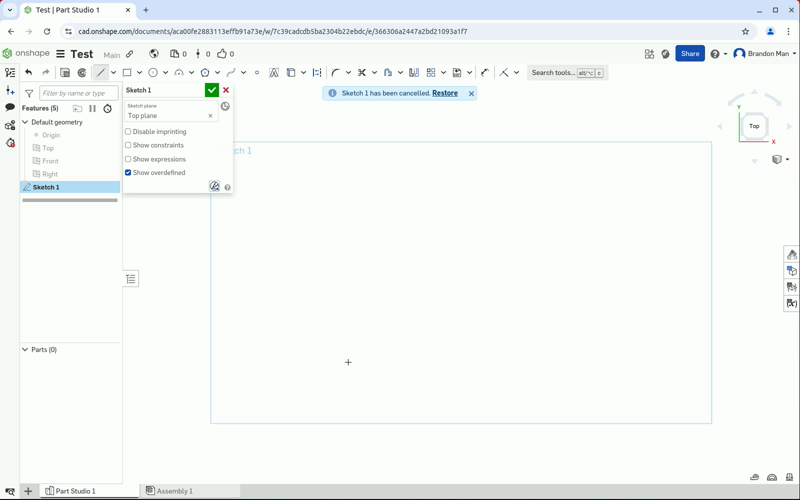
click(348, 361)
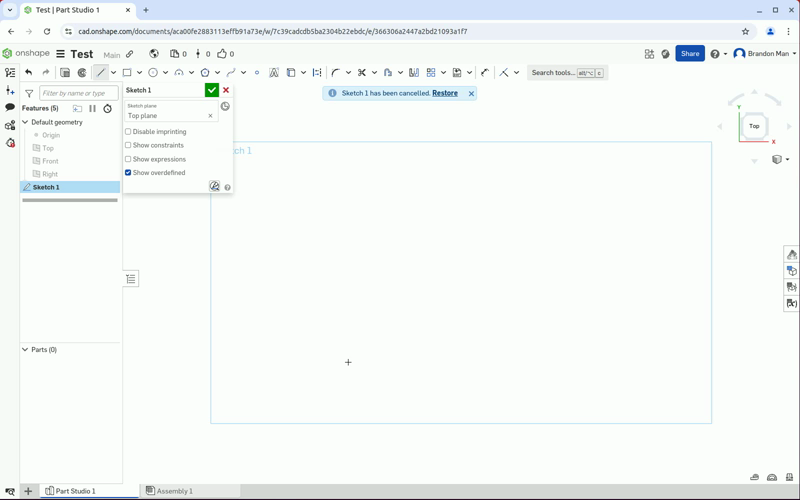
key_up(shift)
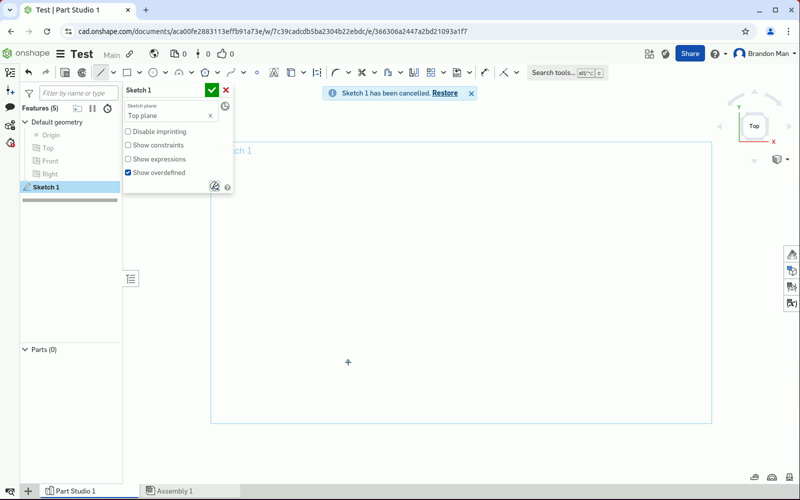
key_down(shift)
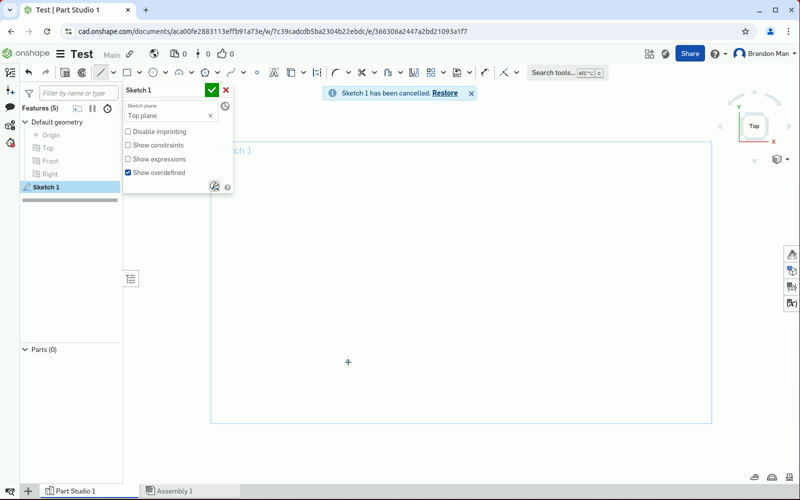
mouse_move(572, 361)
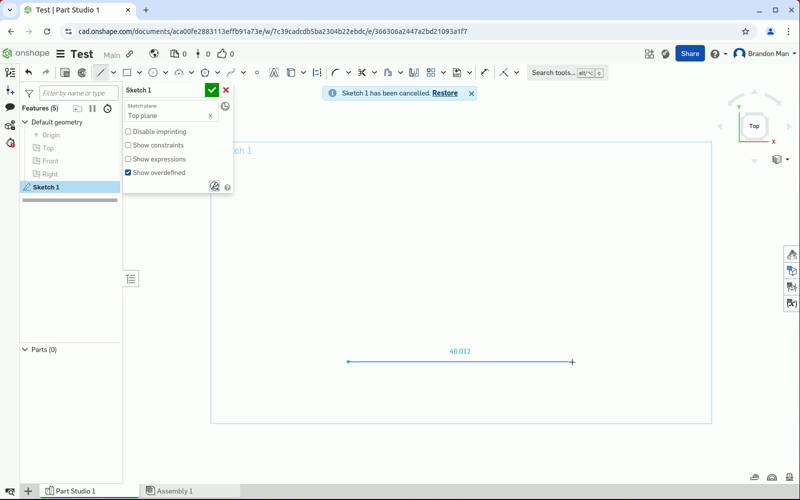
click(572, 361)
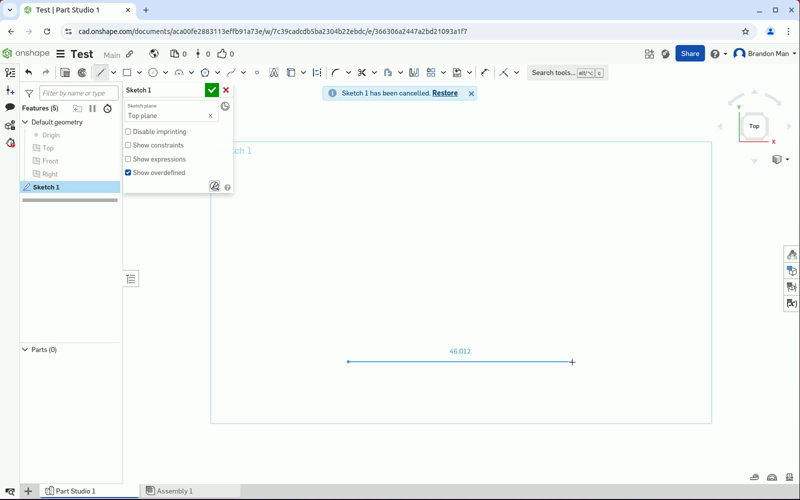
key_up(shift)
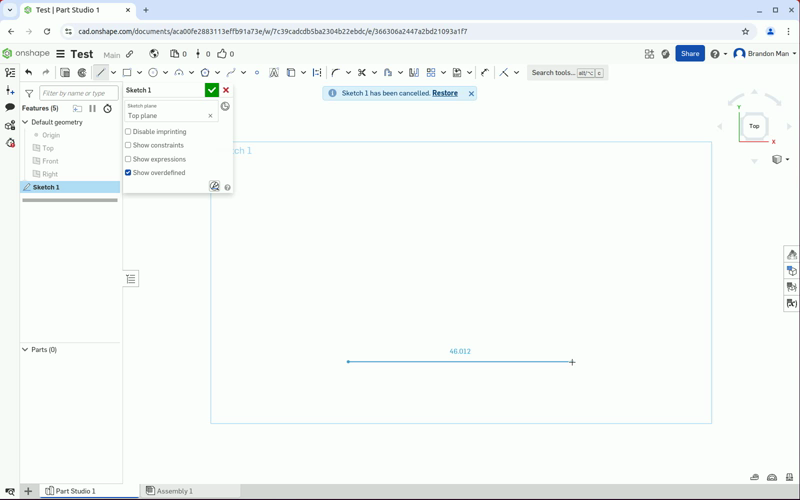
key_down(shift)
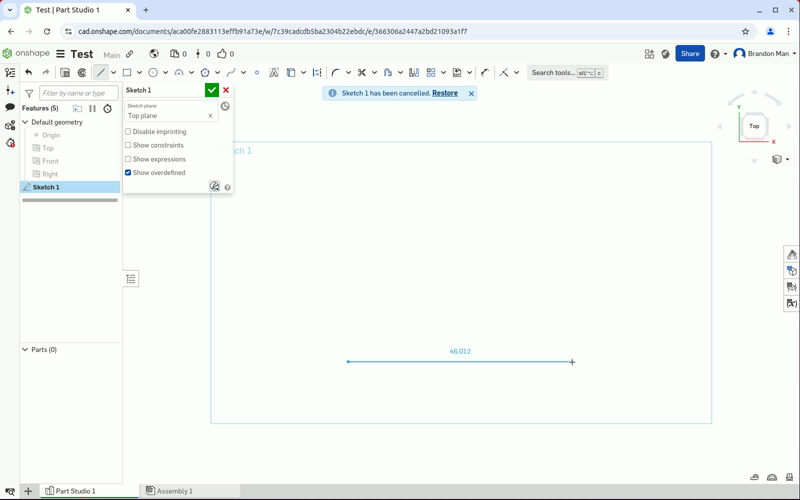
mouse_move(572, 205)
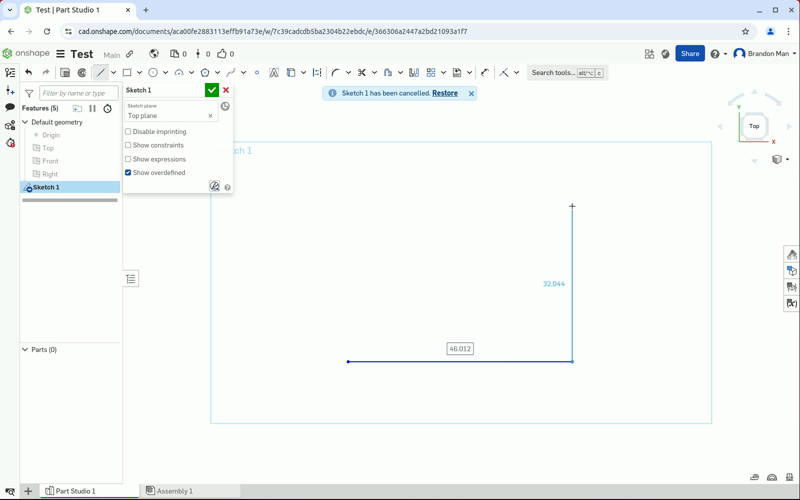
click(572, 205)
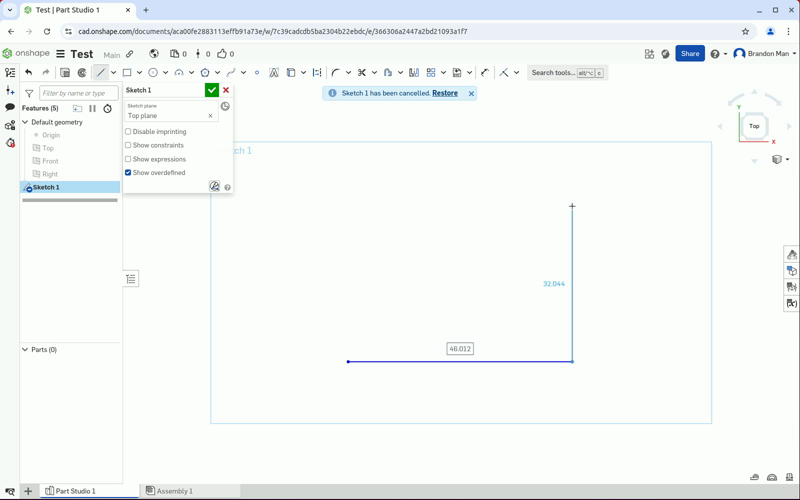
key_up(shift)
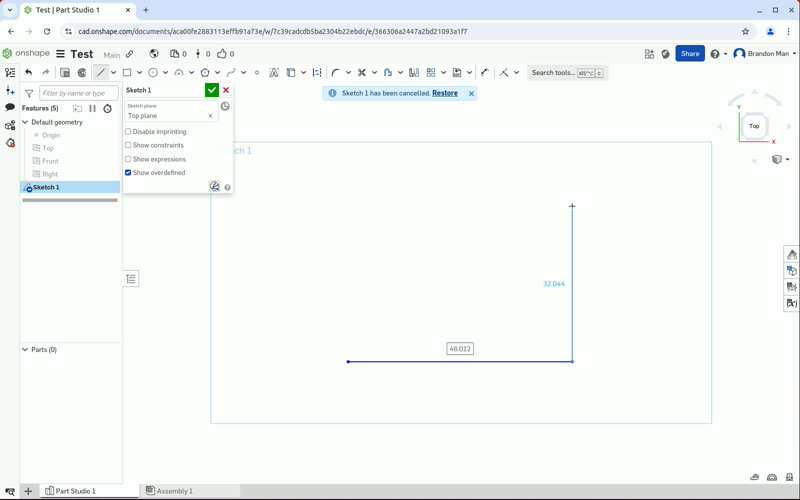
key_down(shift)
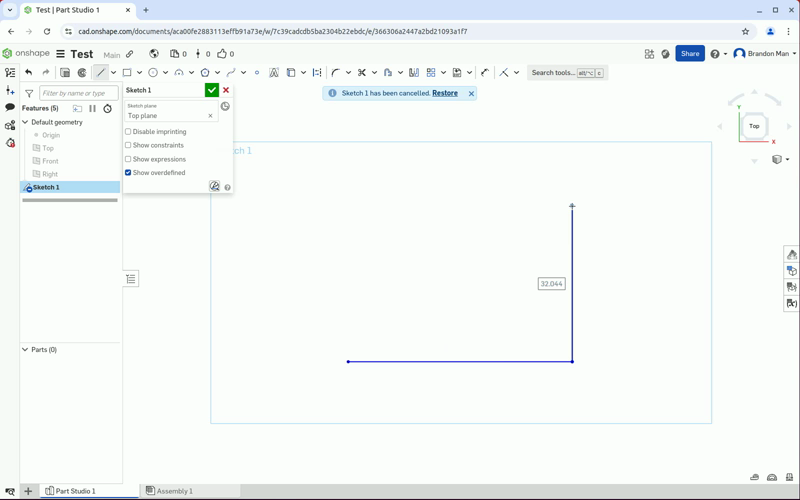
mouse_move(348, 205)
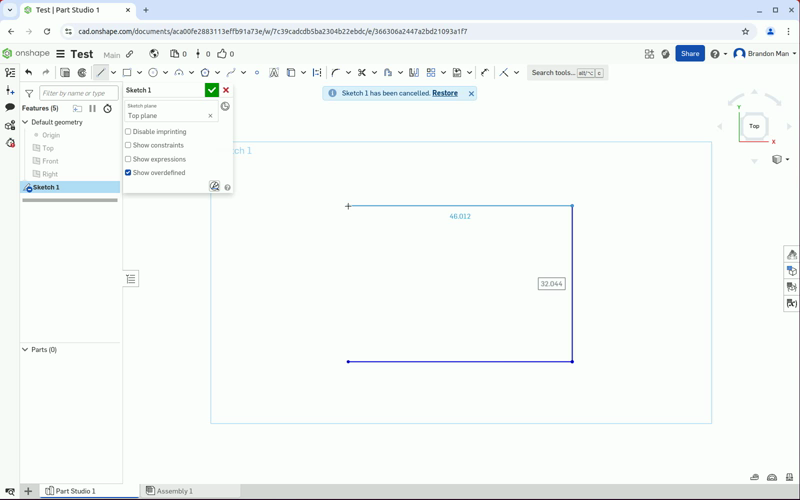
click(348, 205)
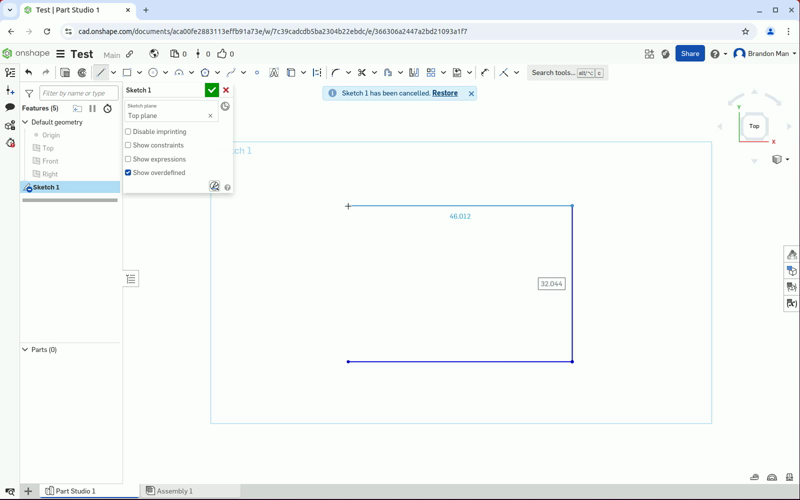
key_up(shift)
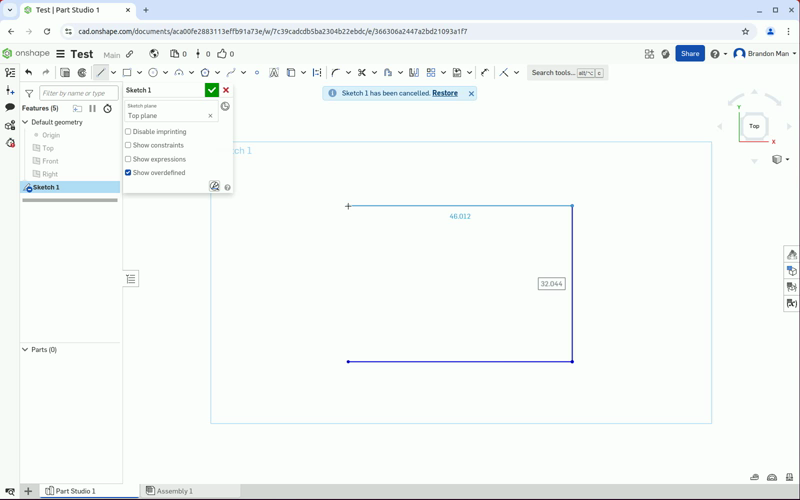
key_down(shift)
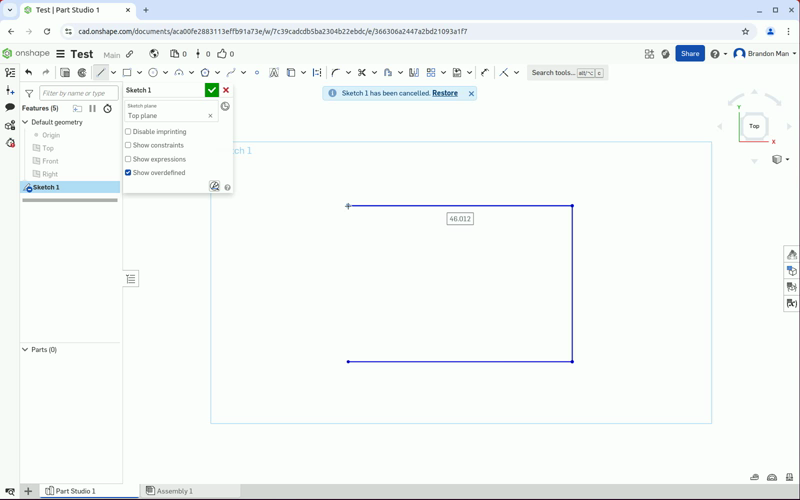
mouse_move(348, 361)
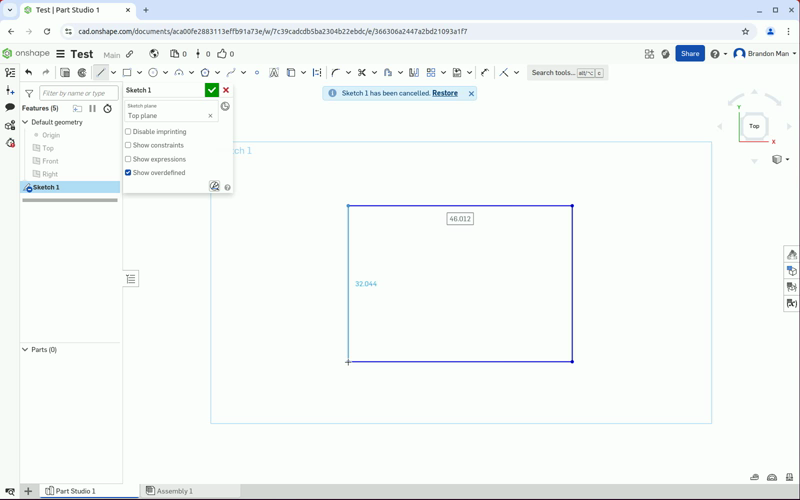
key_up(shift)
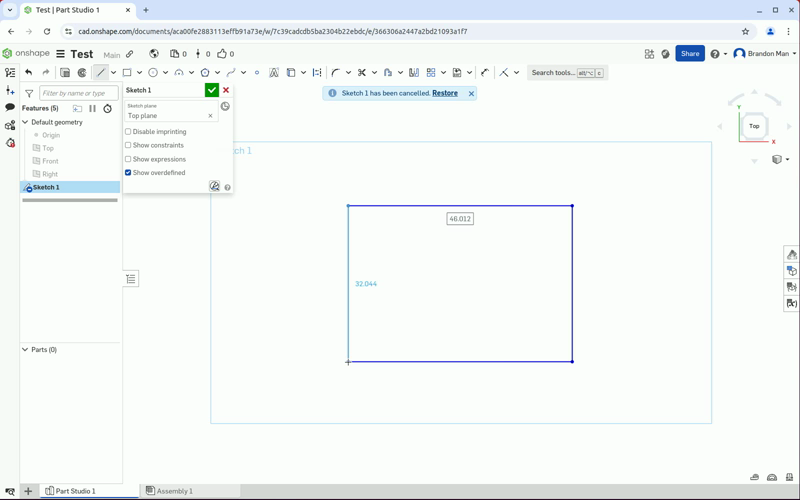
click(348, 361)
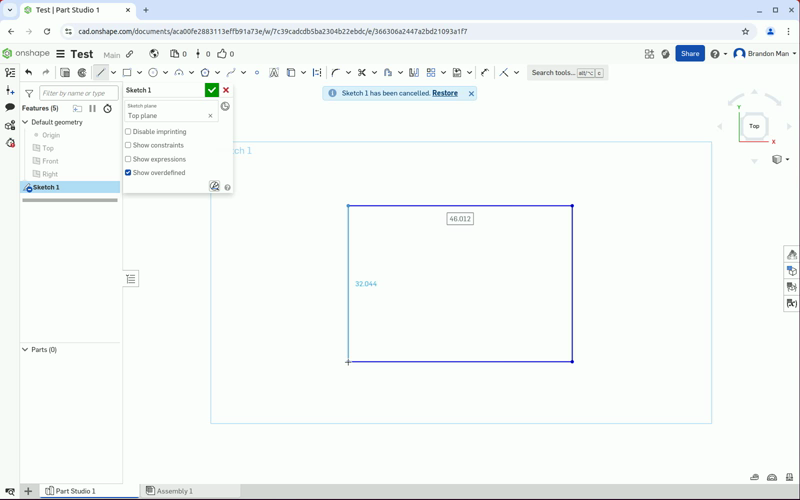
key(esc)
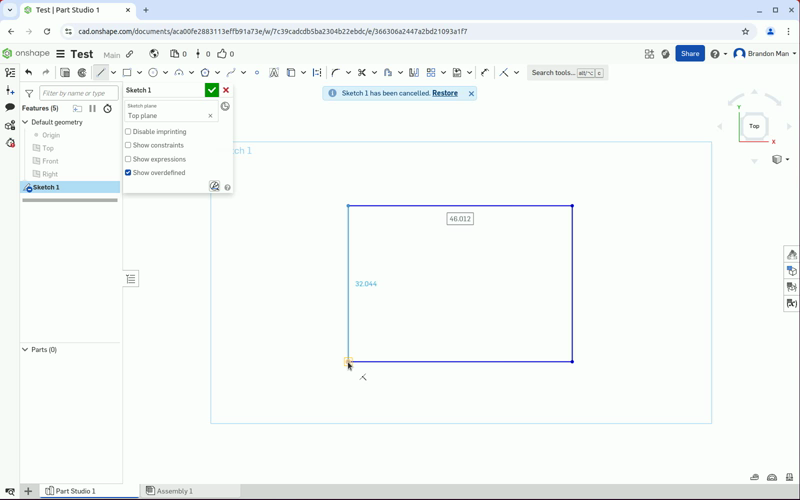
mouse_move(541, 302)
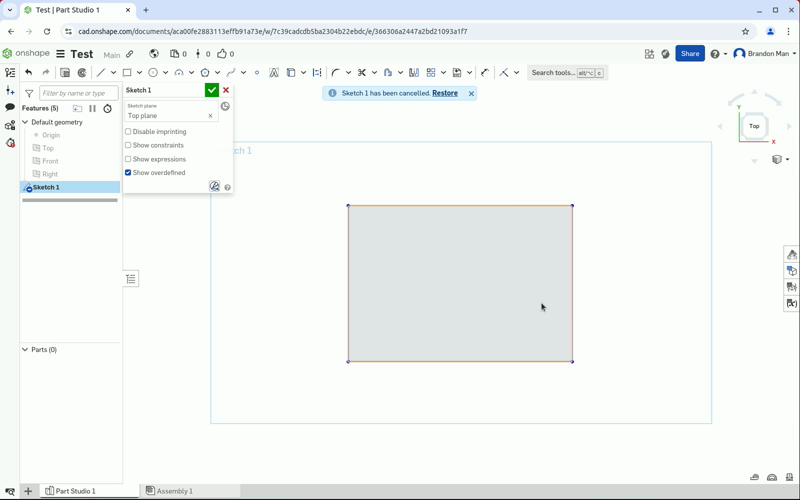
click(541, 302)
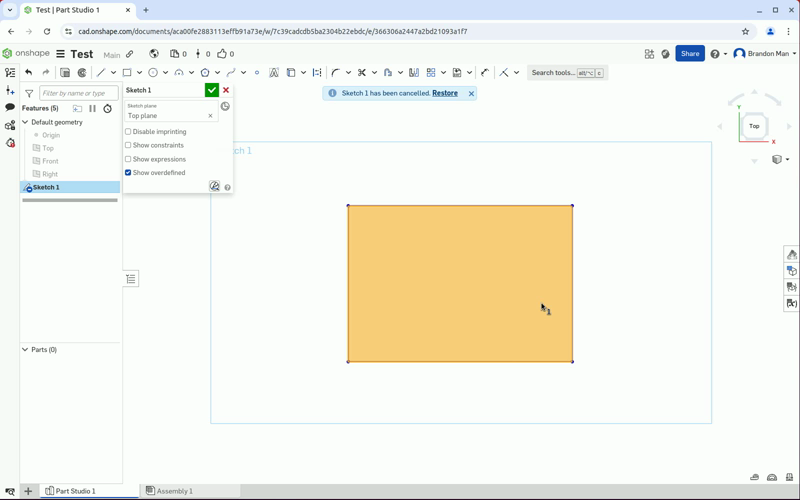
mouse_move(73, 352)
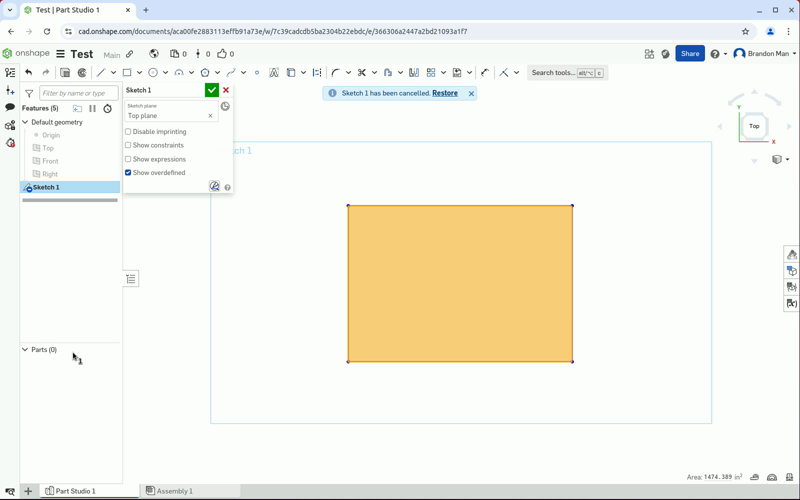
key(shift+y)
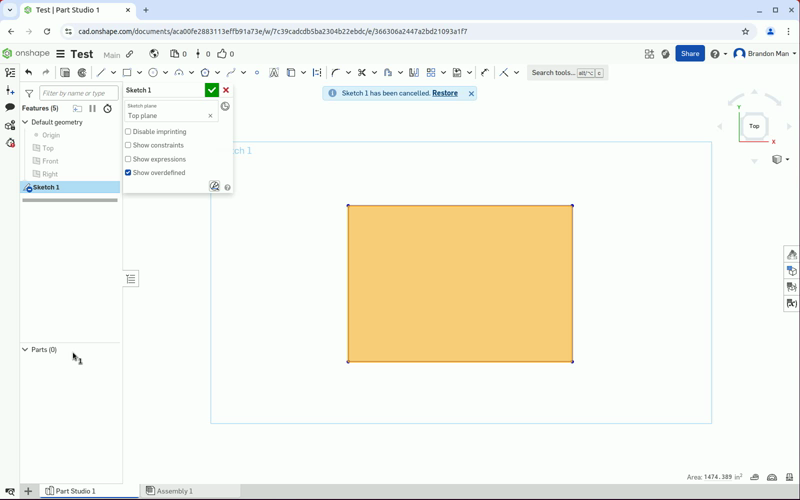
key(shift+e)
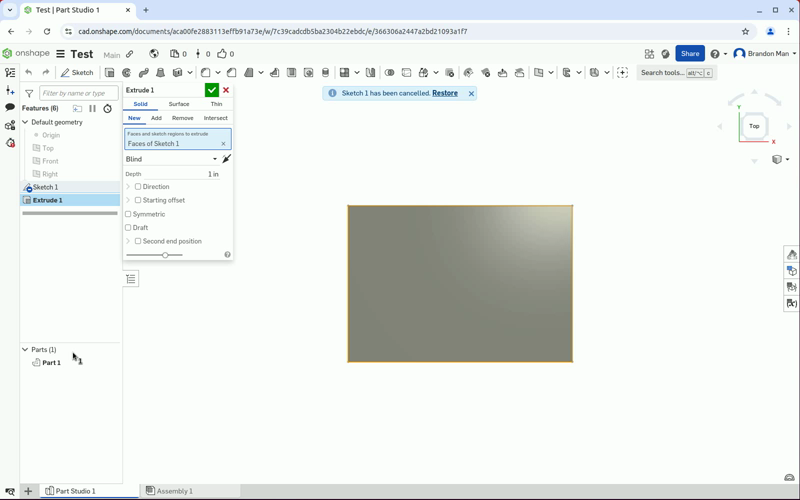
mouse_move(143, 106)
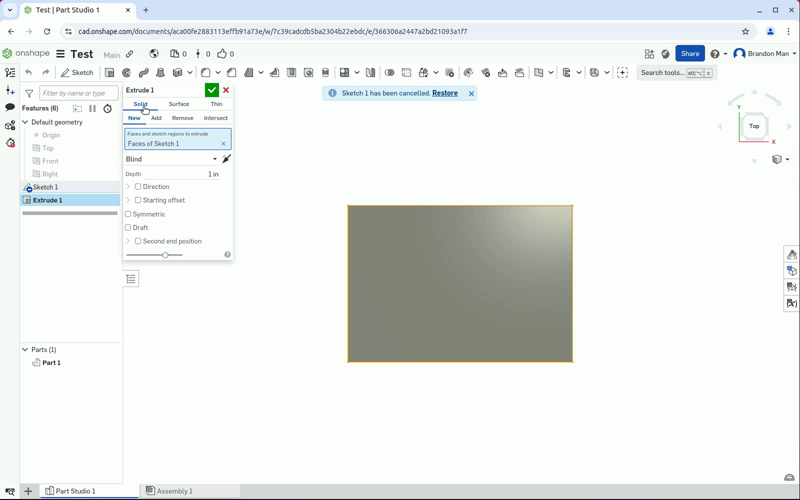
click(143, 106)
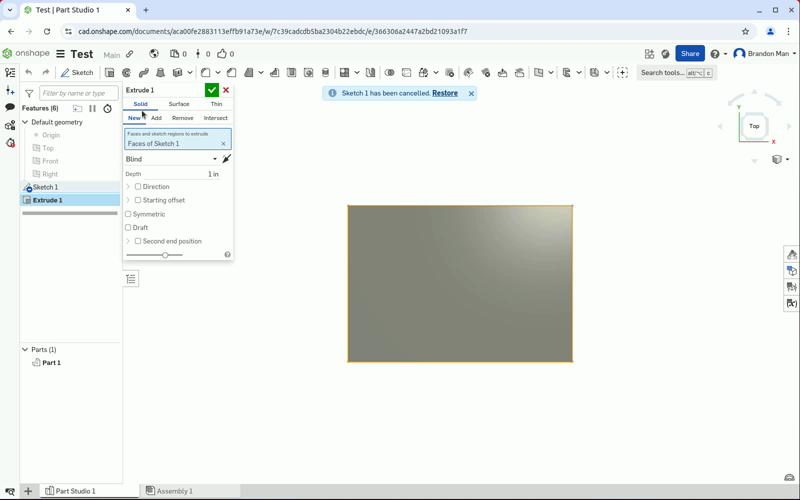
mouse_move(137, 120)
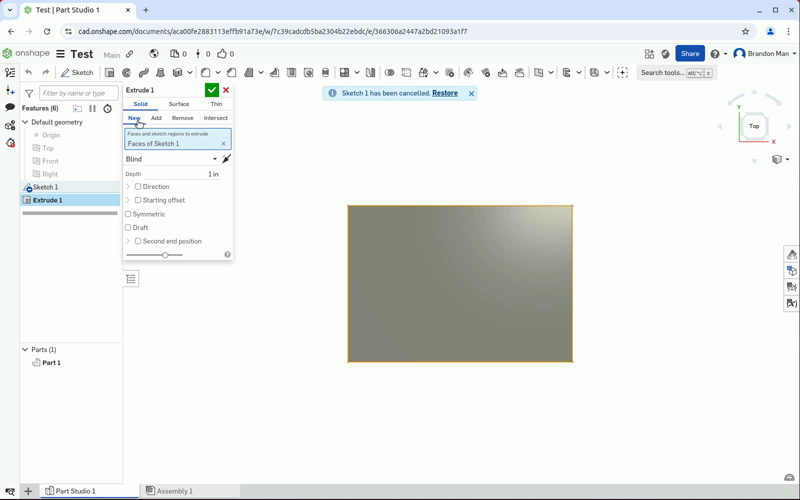
click(137, 120)
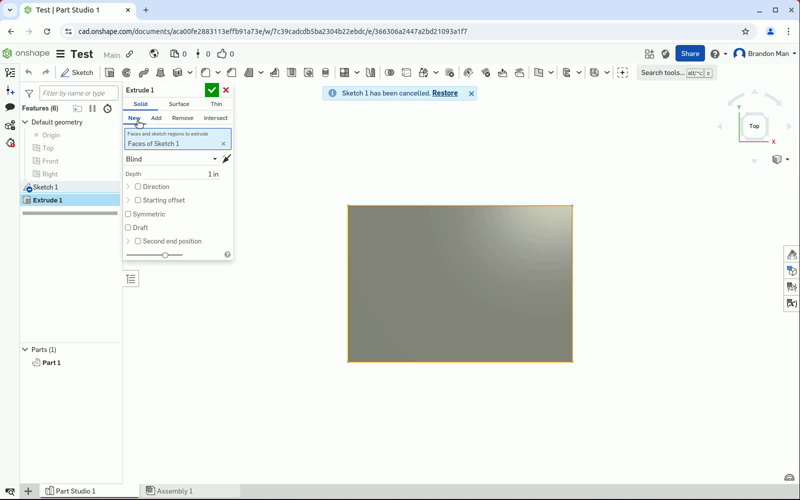
key(tab, 4)
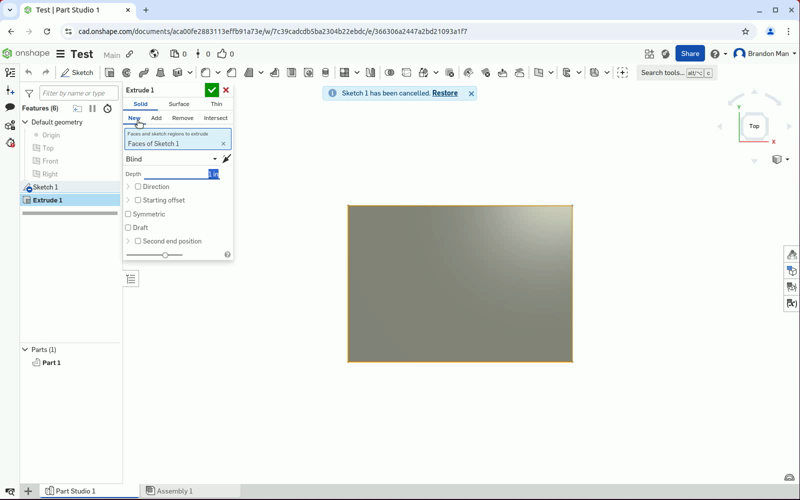
text(12.758)
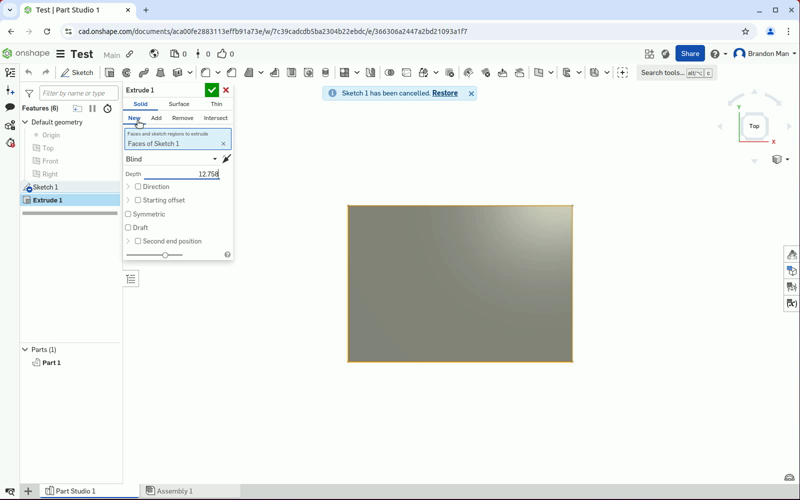
key(enter)
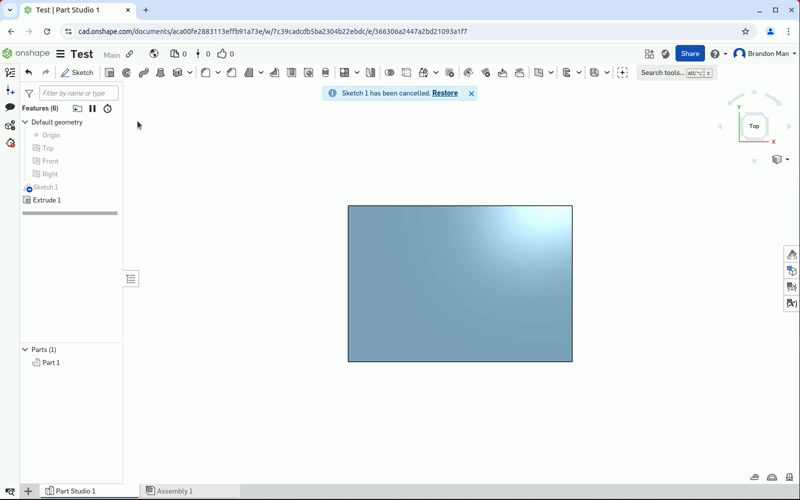
key(shift+h)
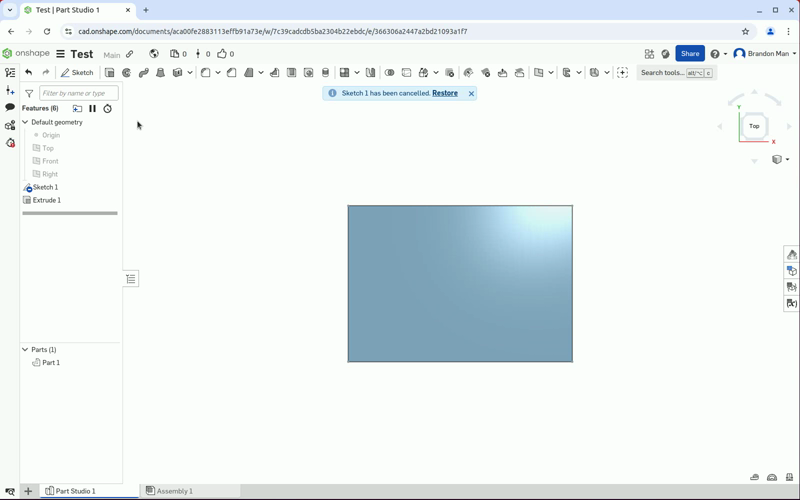
key(shift+h)
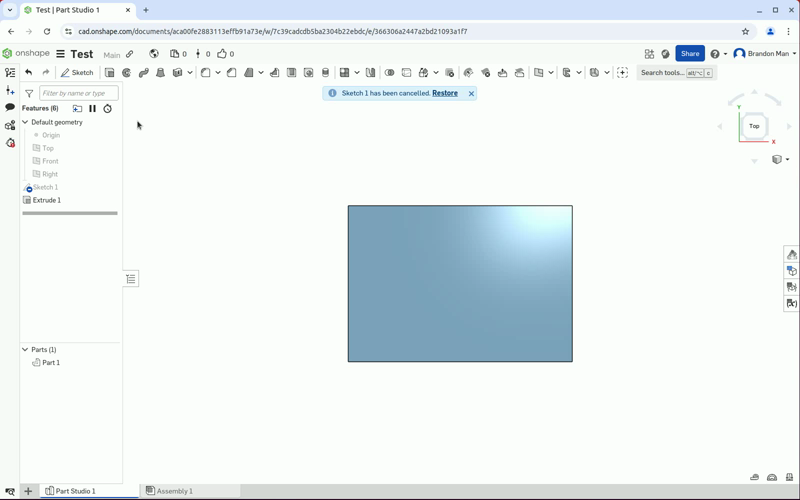
mouse_move(73, 189)
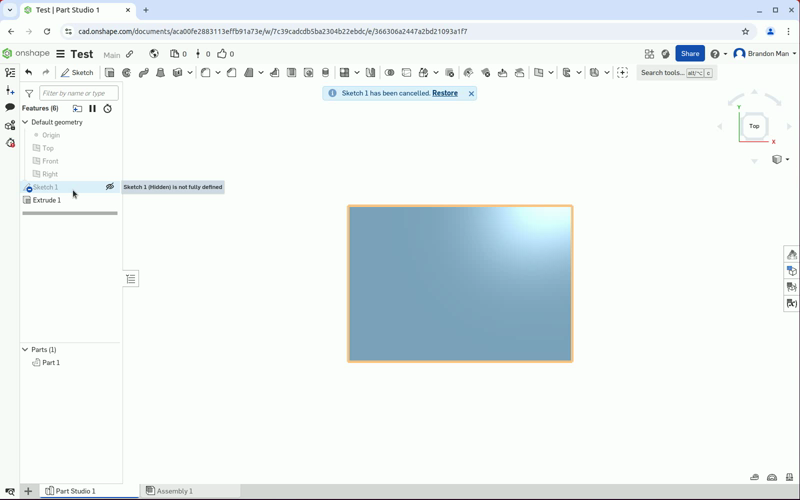
click(73, 189)
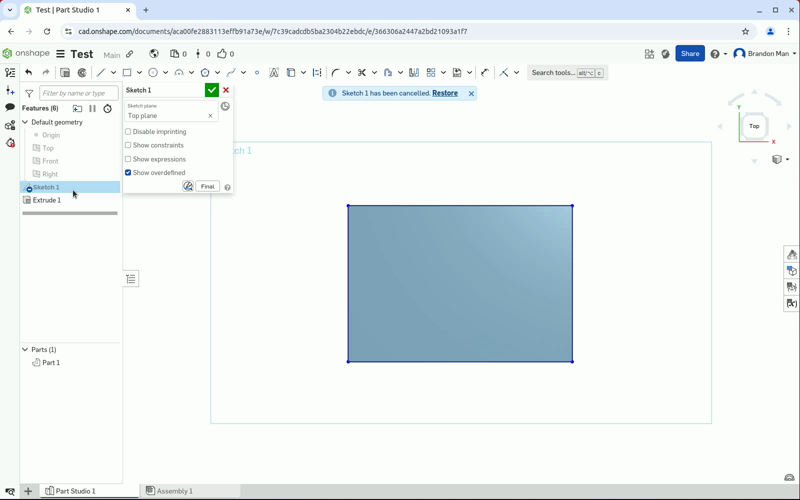
mouse_move(229, 92)
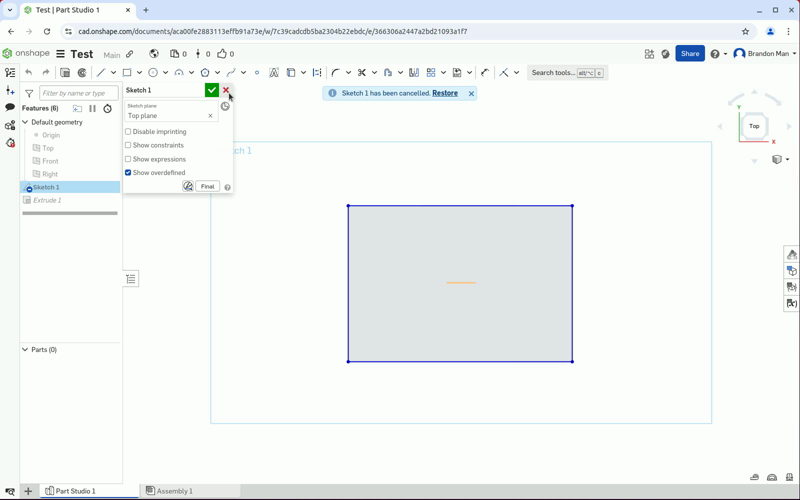
click(229, 92)
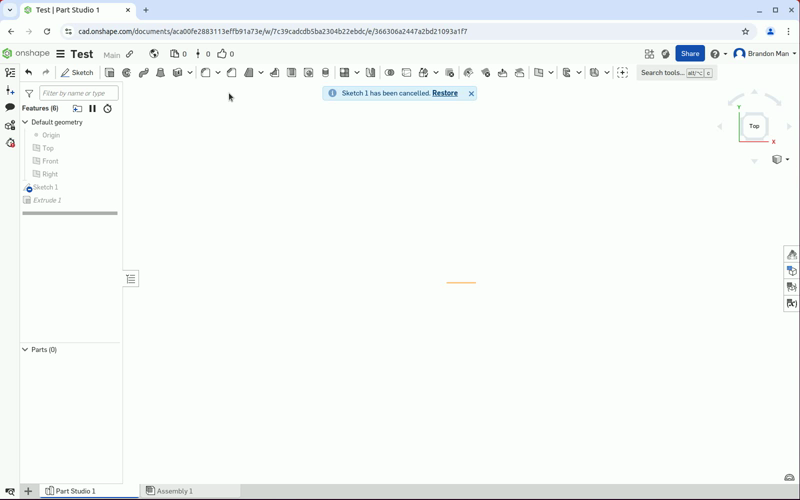
mouse_move(73, 352)
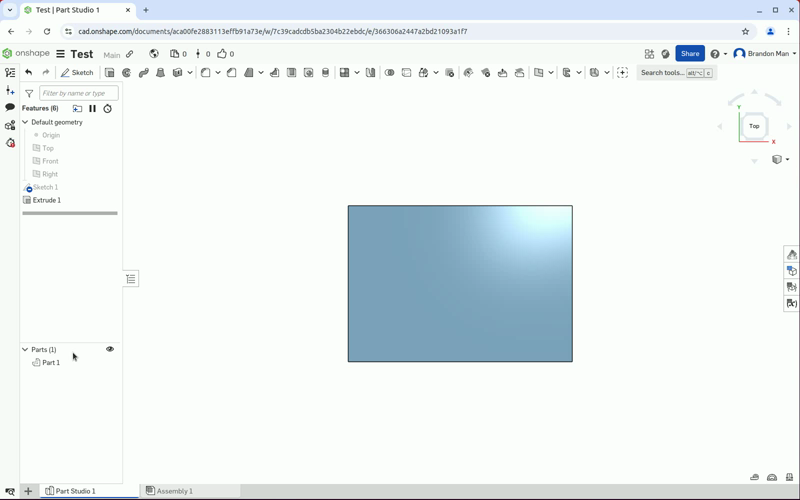
key(y)
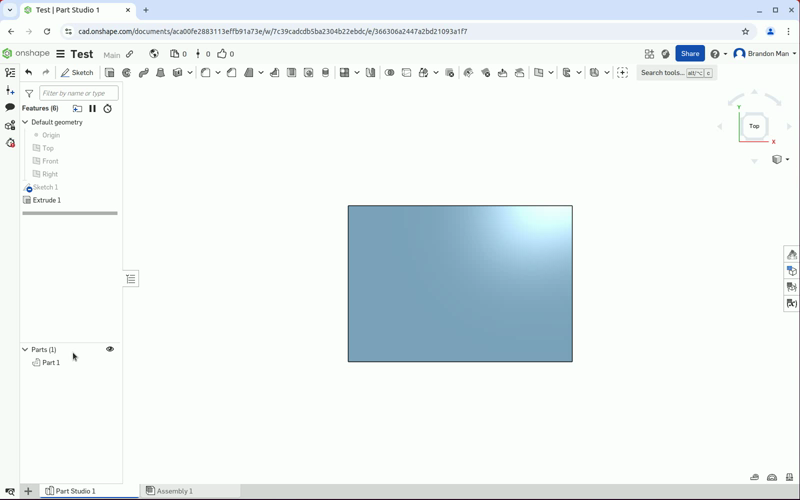
key(shift+p)
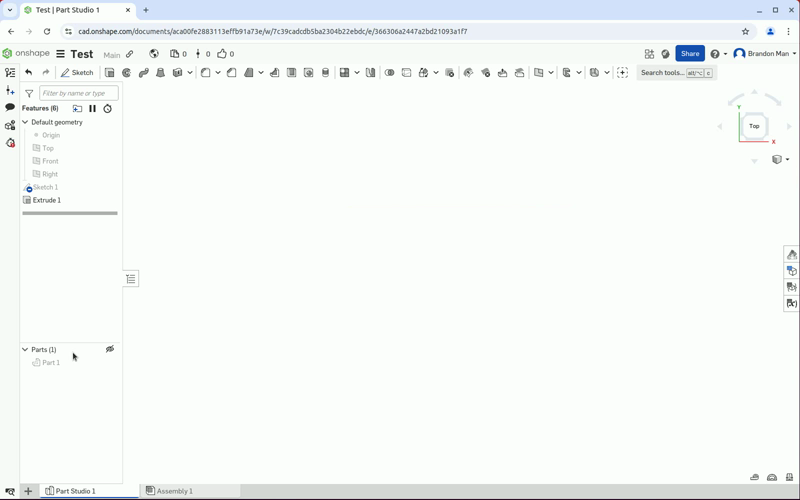
key(space)
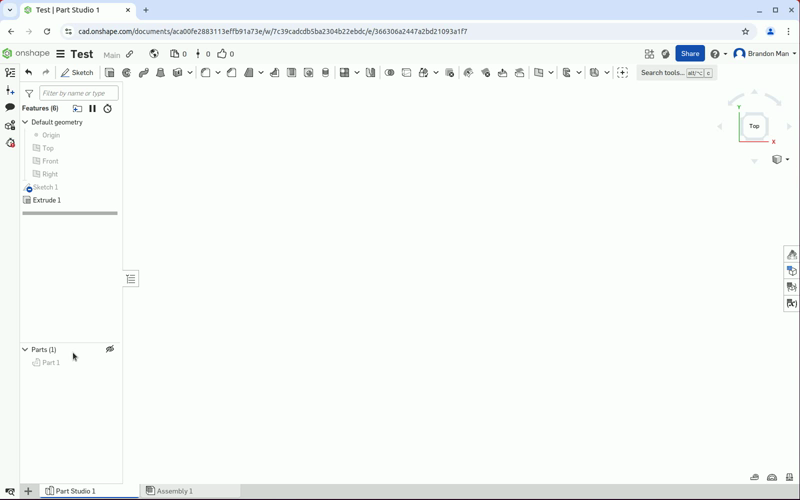
key_down(shift)
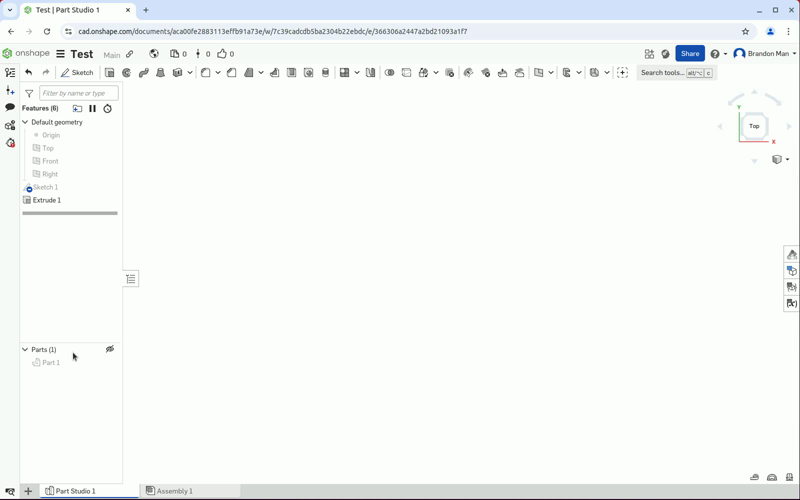
key(up)
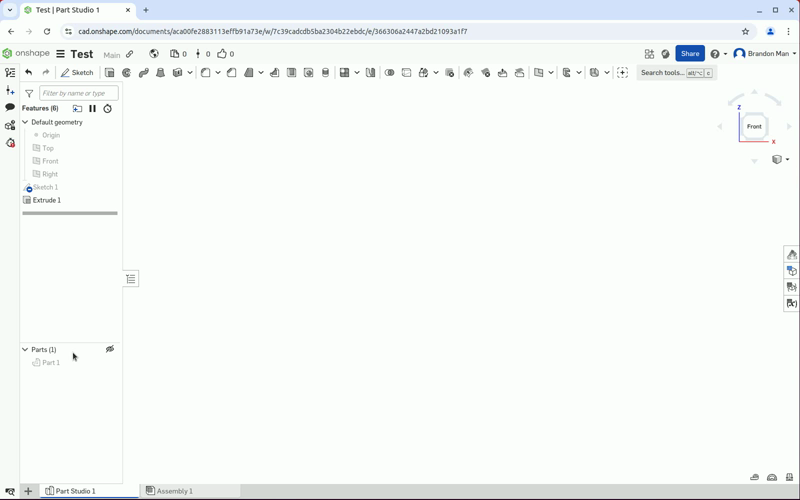
key_up(shift)
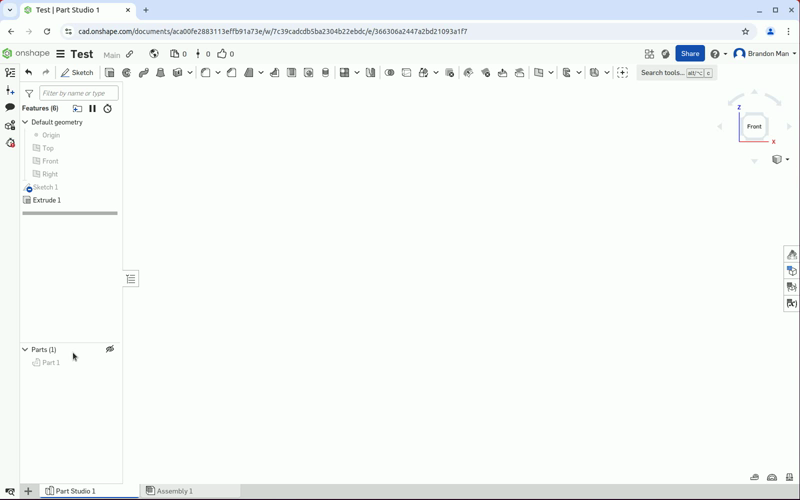
key(space)
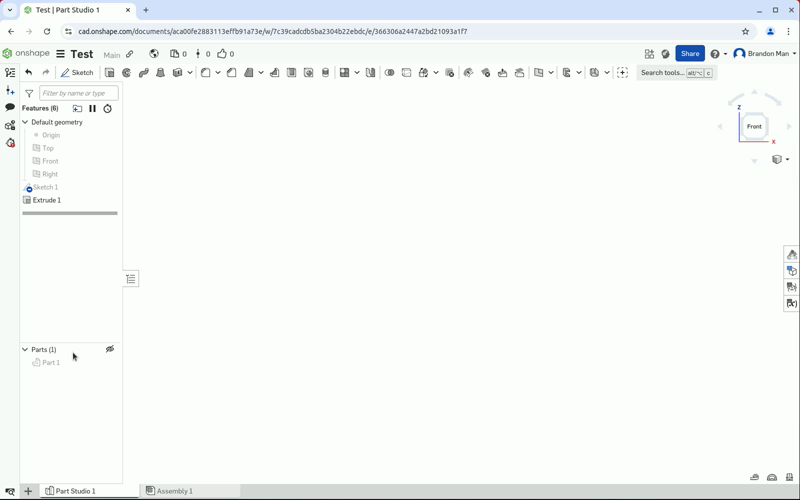
key_down(shift)
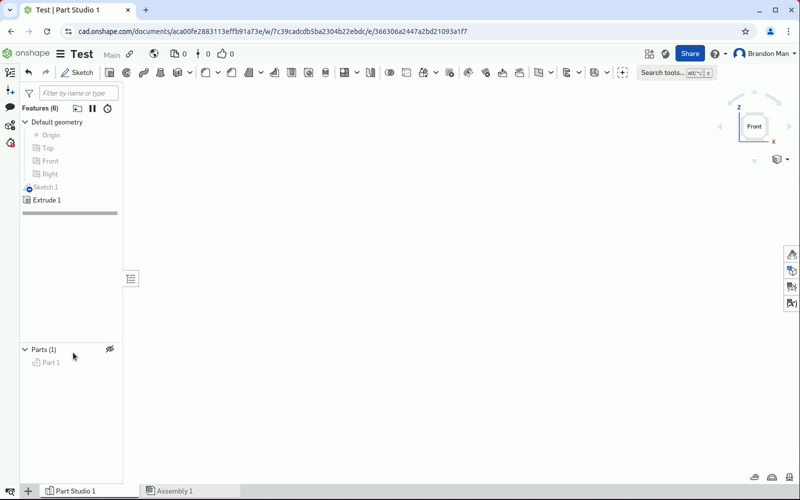
key(left)
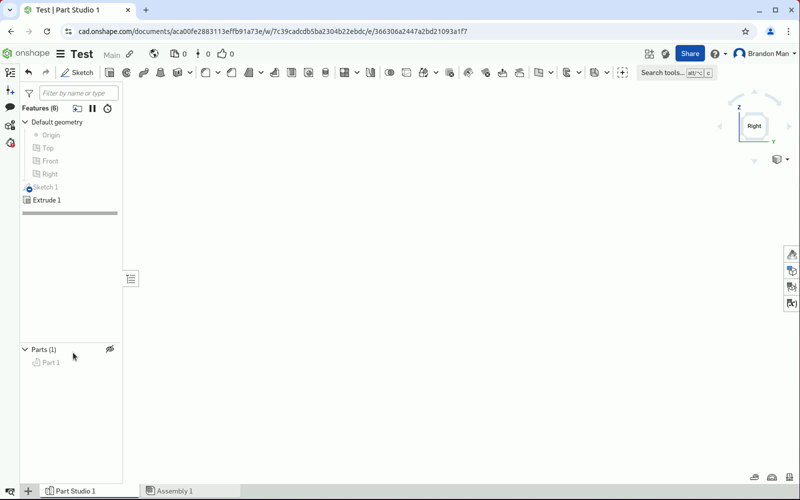
key_up(shift)
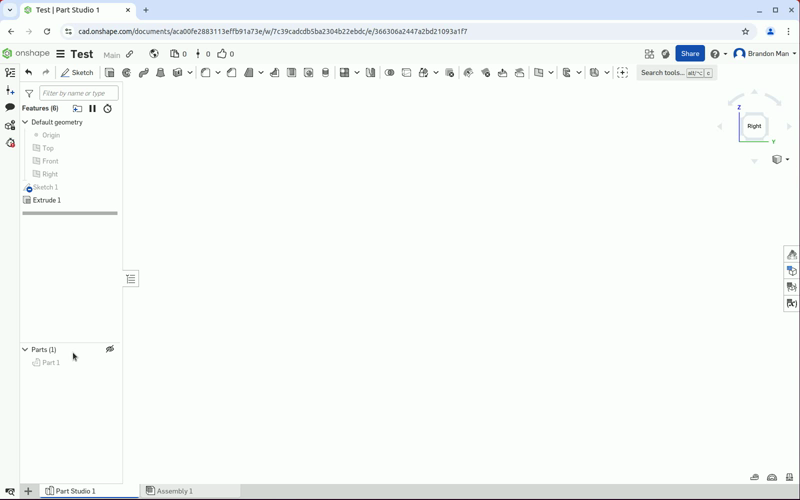
mouse_move(73, 352)
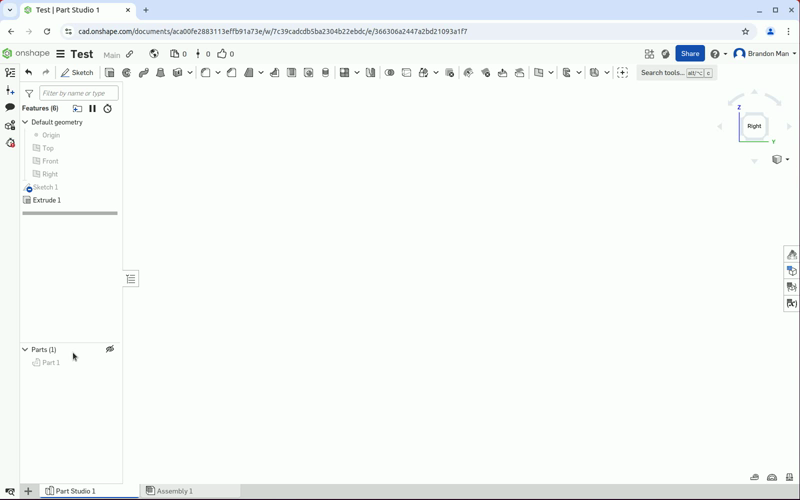
key(shift+y)
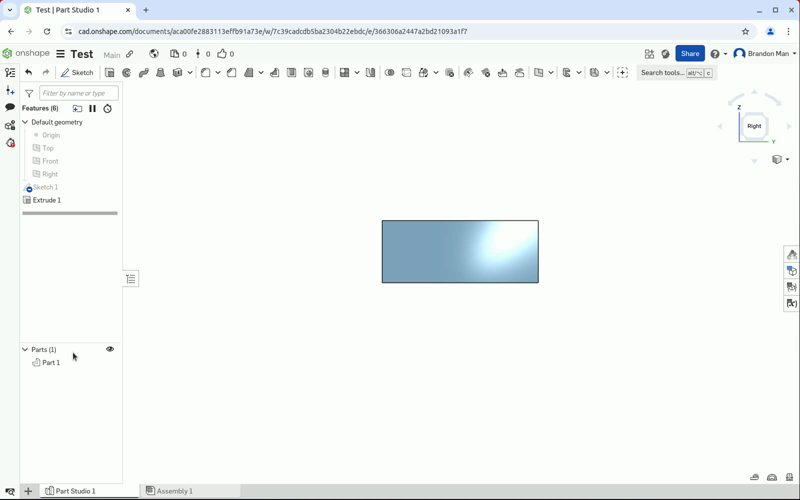
mouse_move(541, 75)
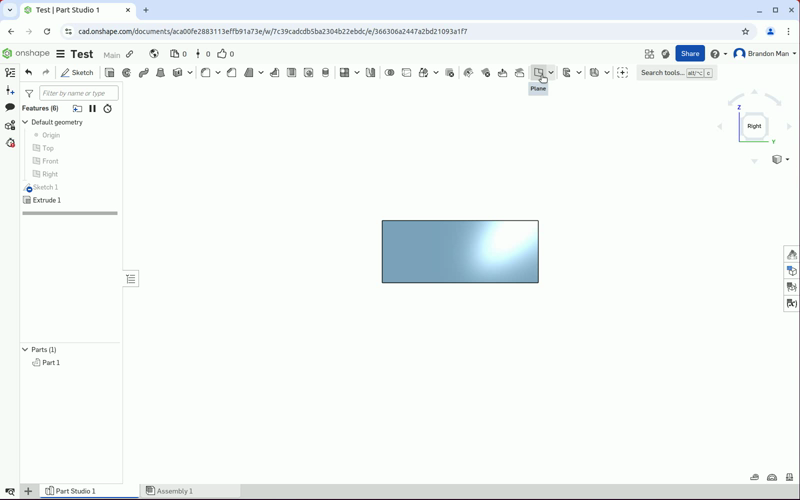
click(541, 75)
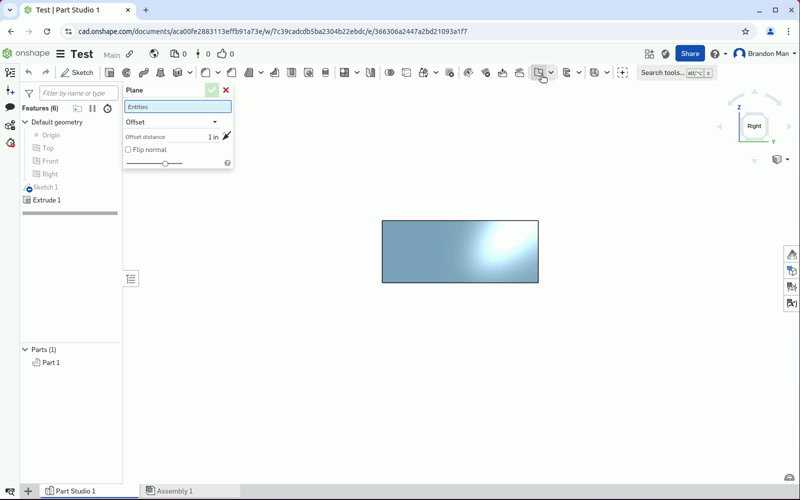
mouse_move(73, 176)
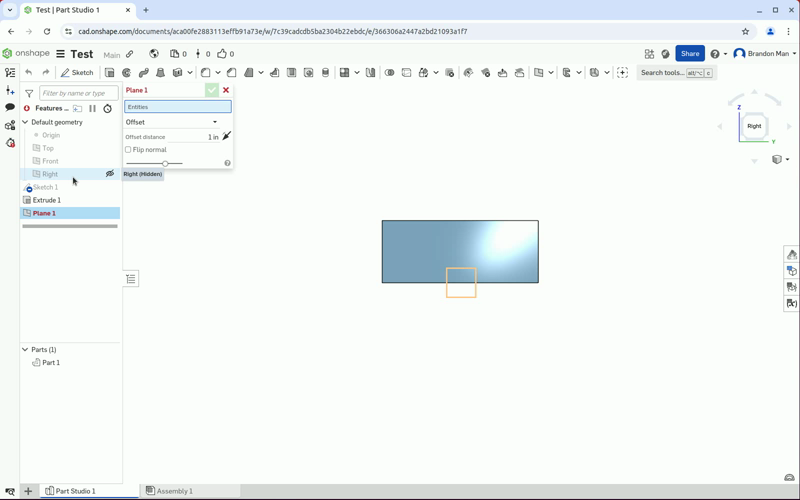
click(73, 176)
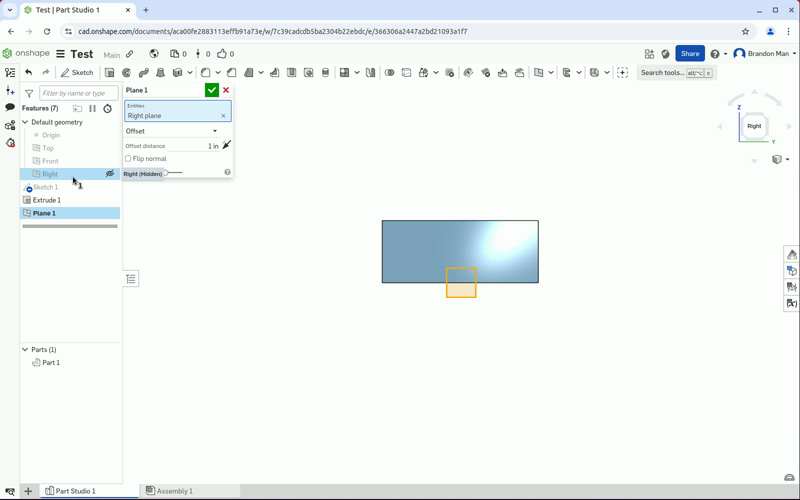
key(tab, 2)
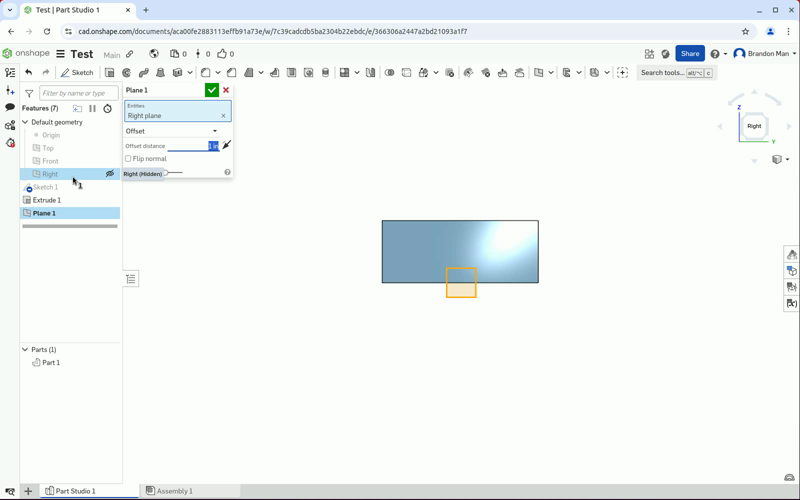
text(23.108)
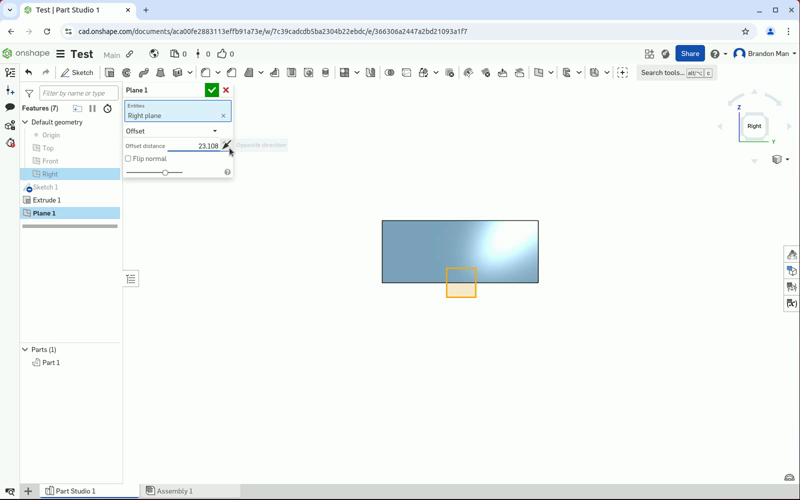
mouse_move(229, 147)
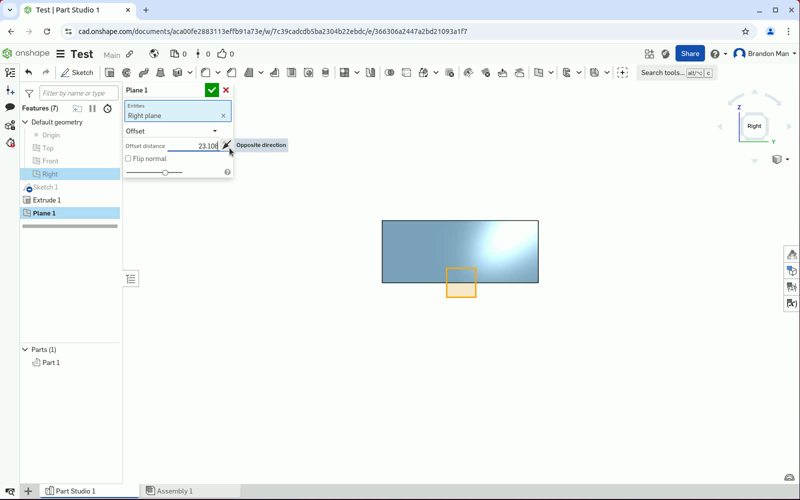
click(229, 147)
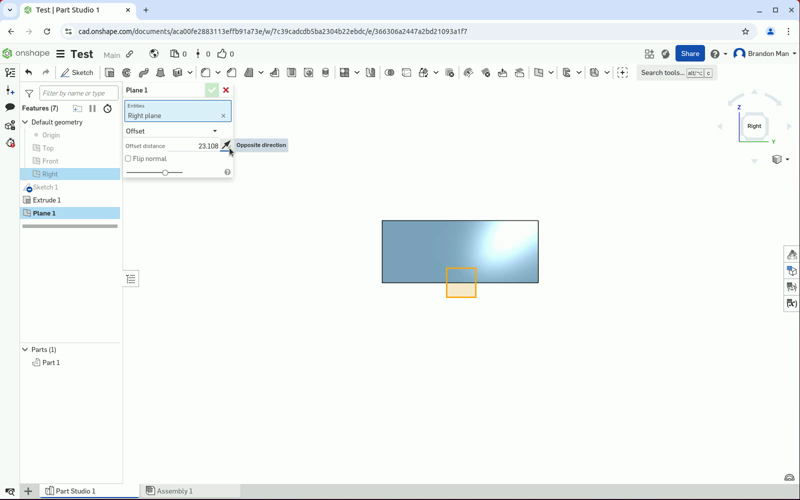
key(enter, 2)
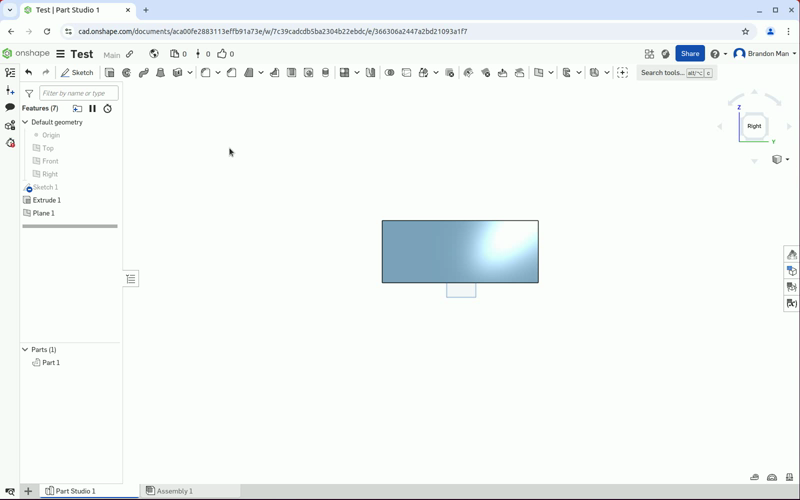
key(shift+s)
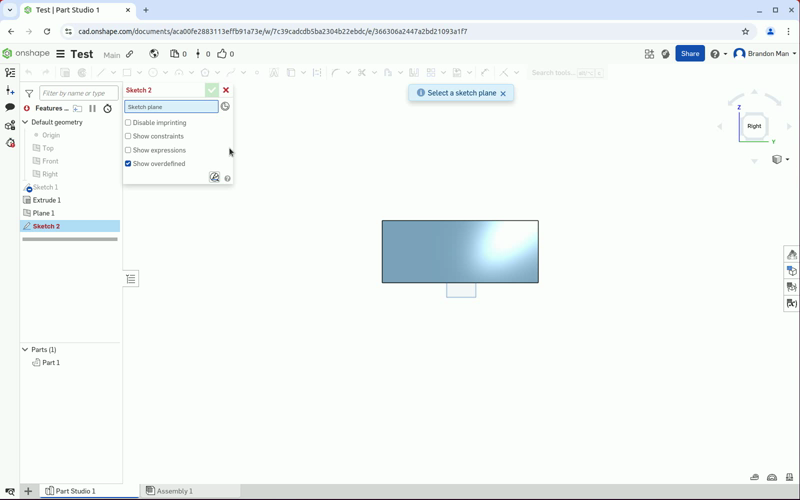
mouse_move(73, 215)
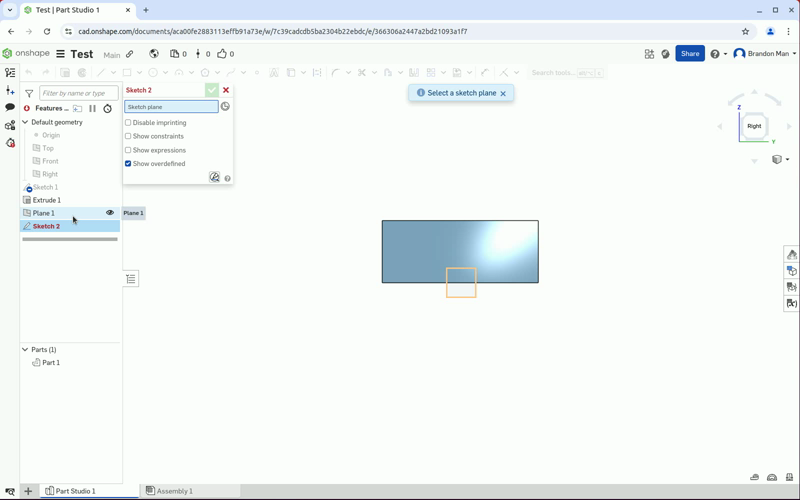
click(73, 215)
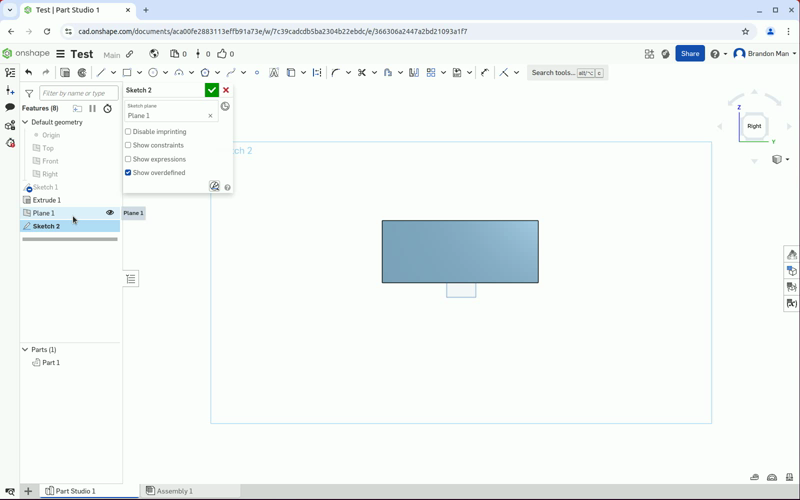
mouse_move(73, 352)
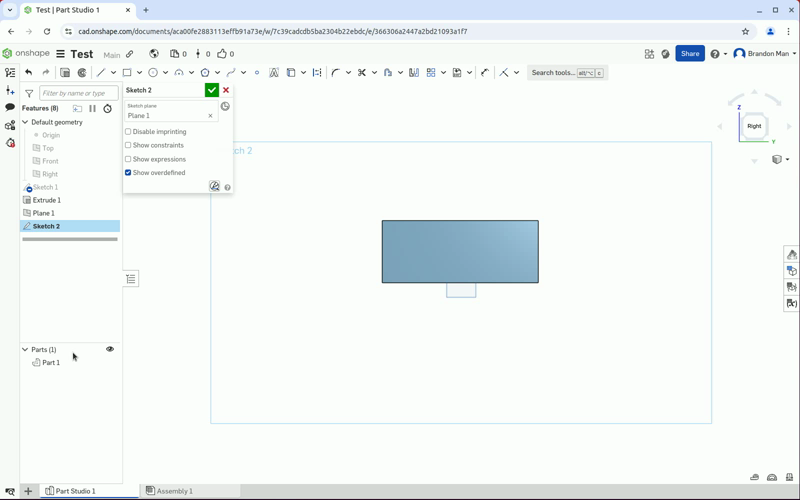
key(y)
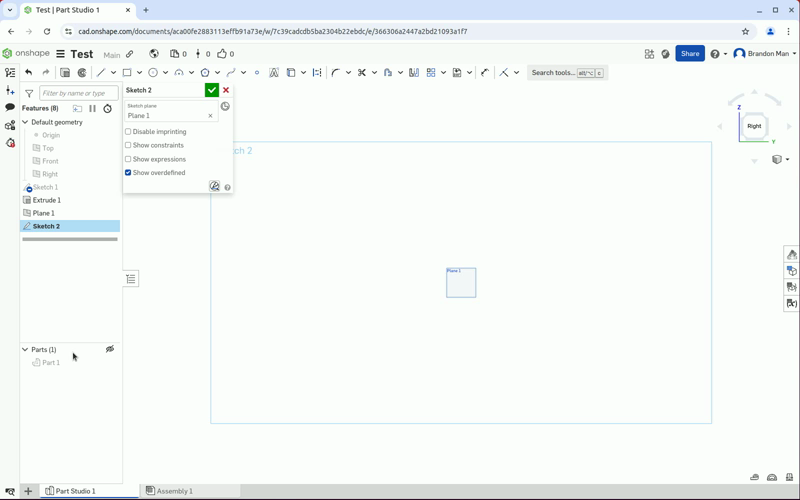
key(l)
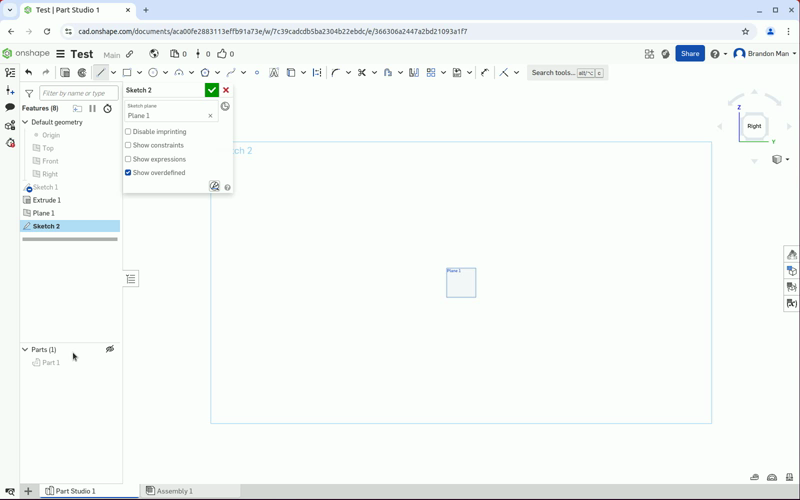
key_down(shift)
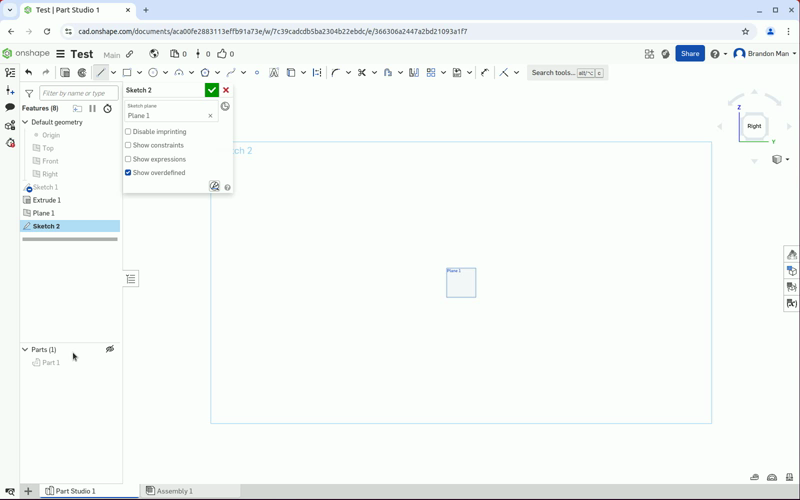
mouse_move(384, 281)
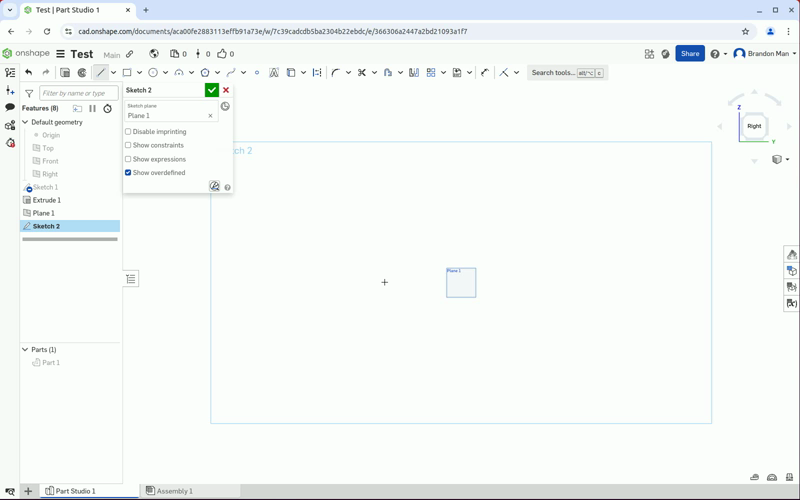
click(384, 281)
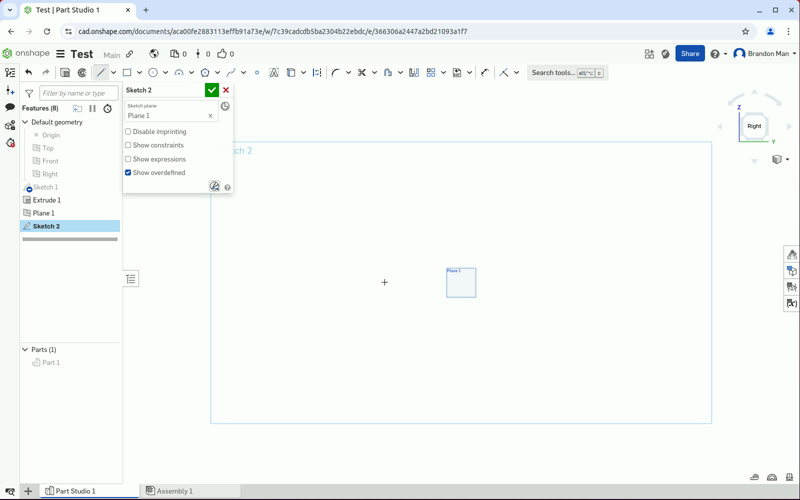
key_up(shift)
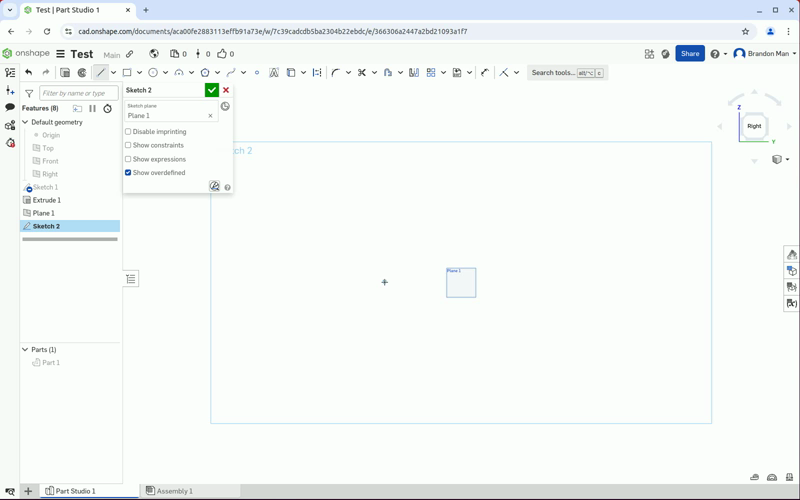
key_down(shift)
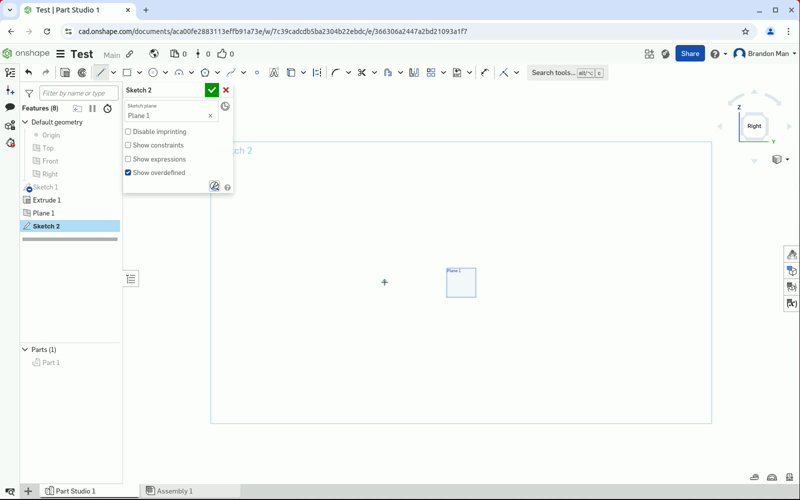
mouse_move(536, 281)
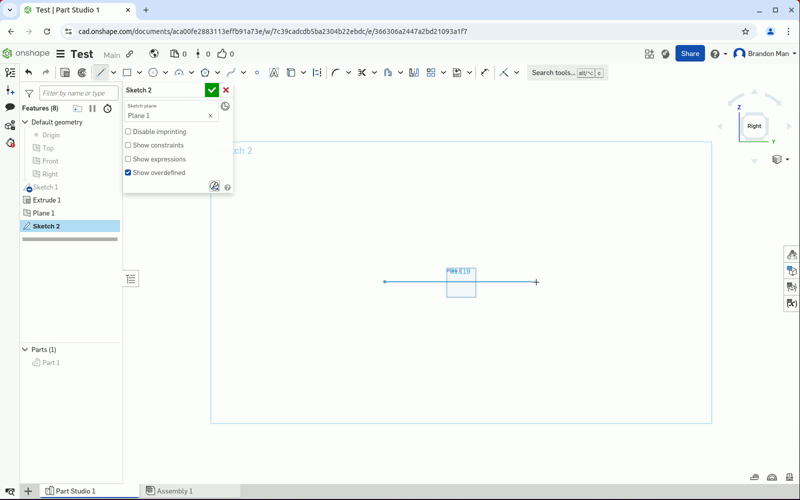
click(536, 281)
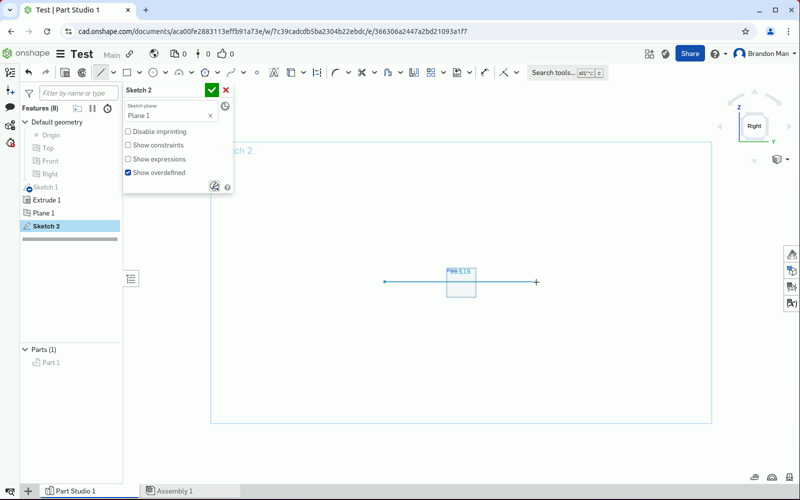
key_up(shift)
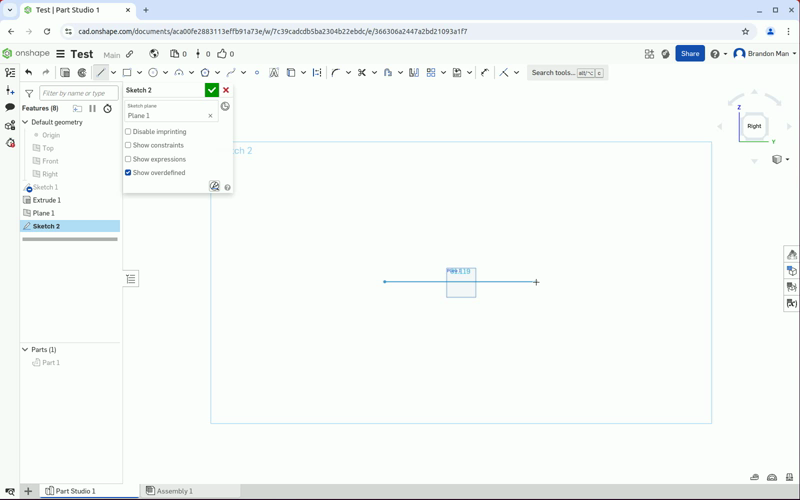
key_down(shift)
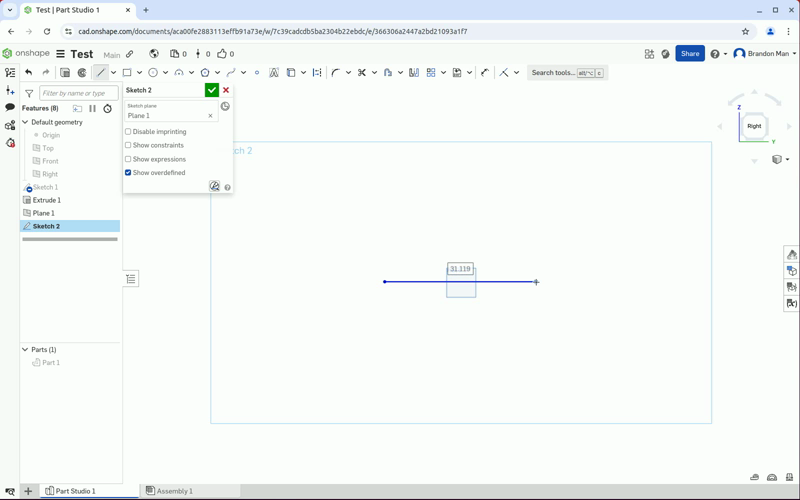
mouse_move(566, 281)
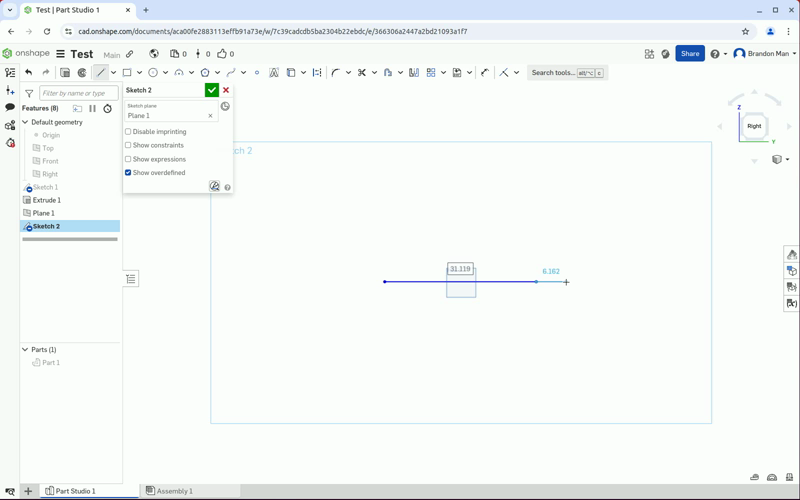
mouse_move(536, 222)
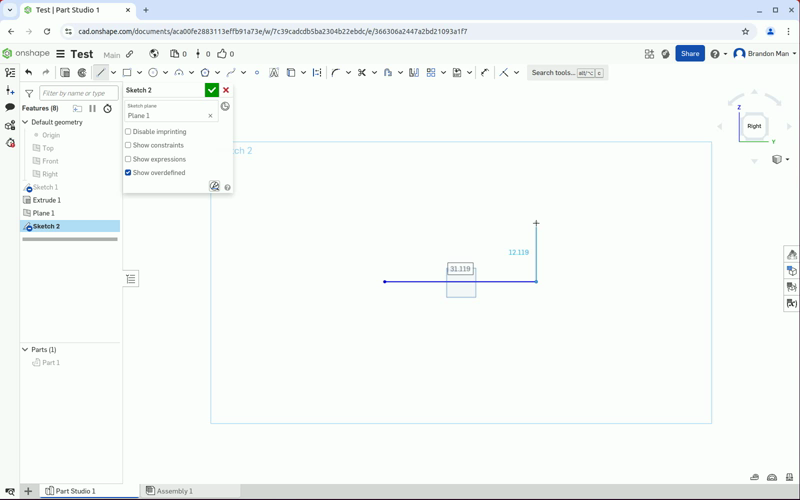
click(536, 222)
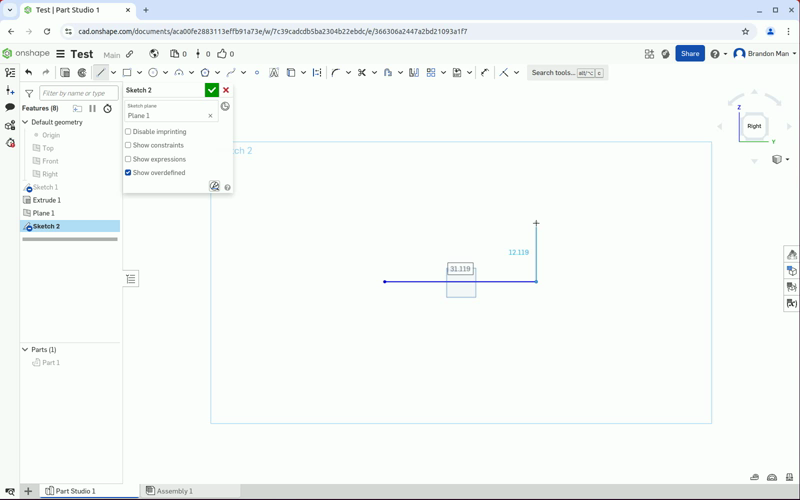
key_up(shift)
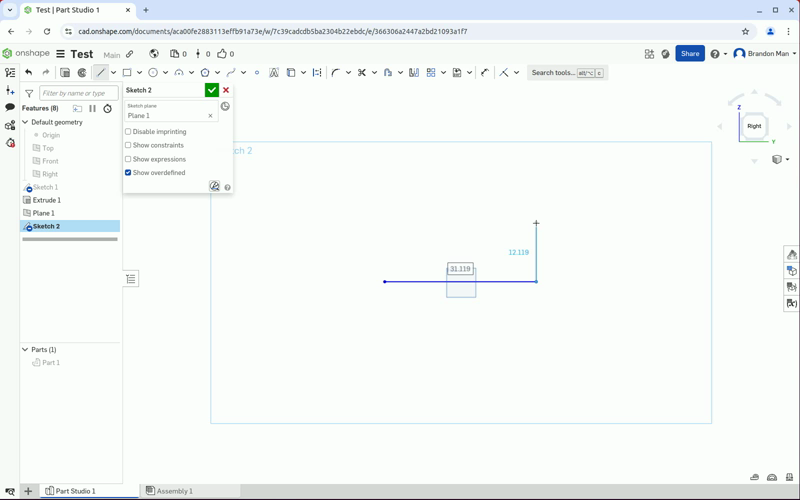
key_down(shift)
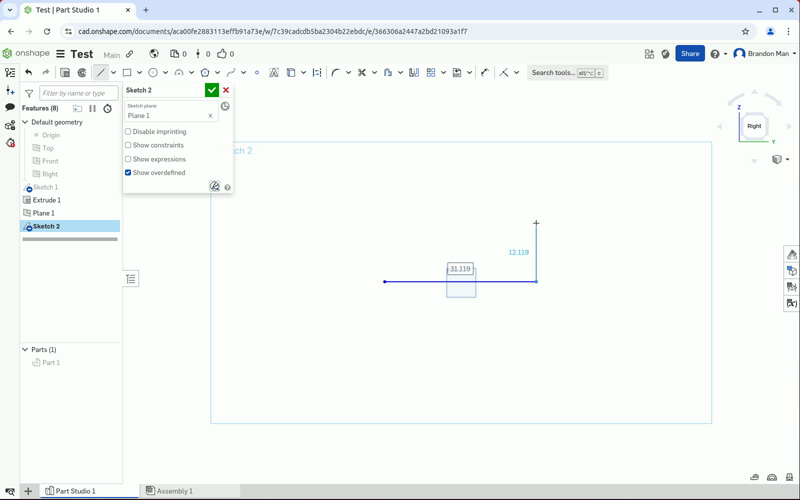
mouse_move(384, 222)
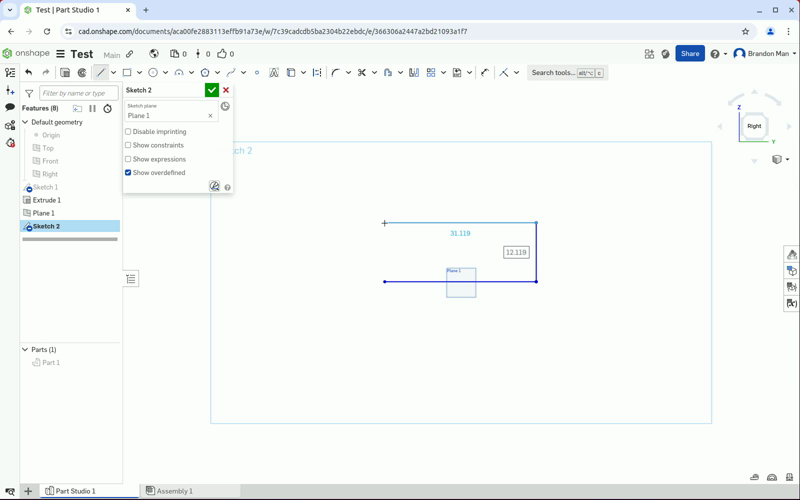
click(384, 222)
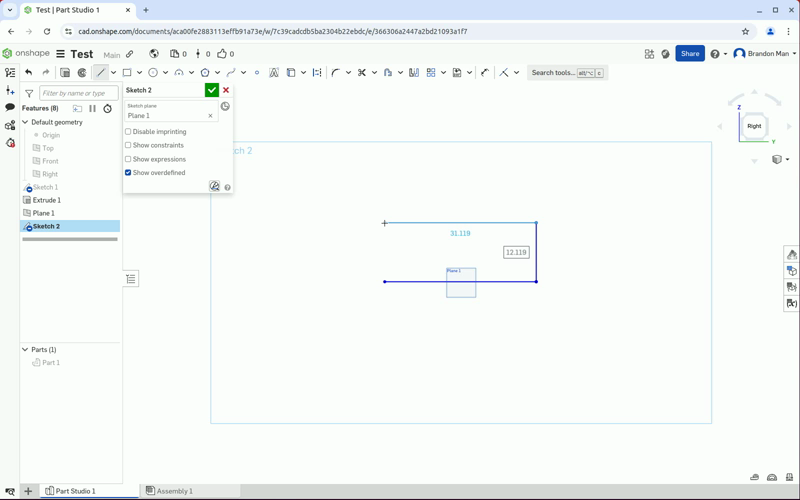
key_up(shift)
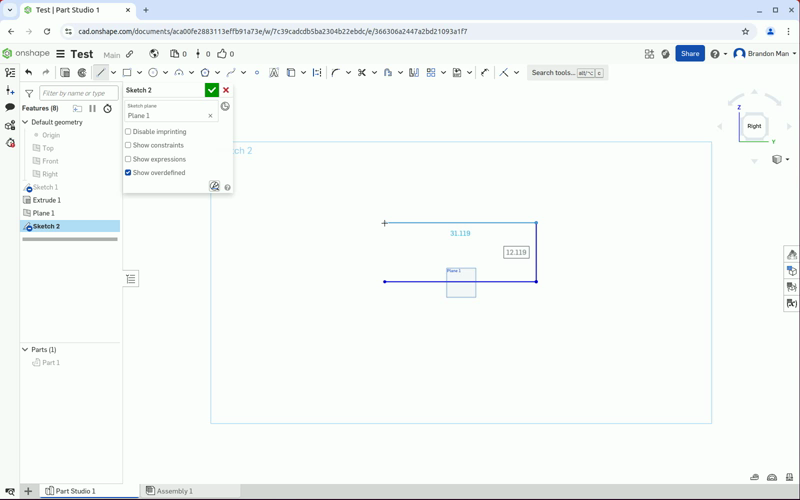
mouse_move(414, 222)
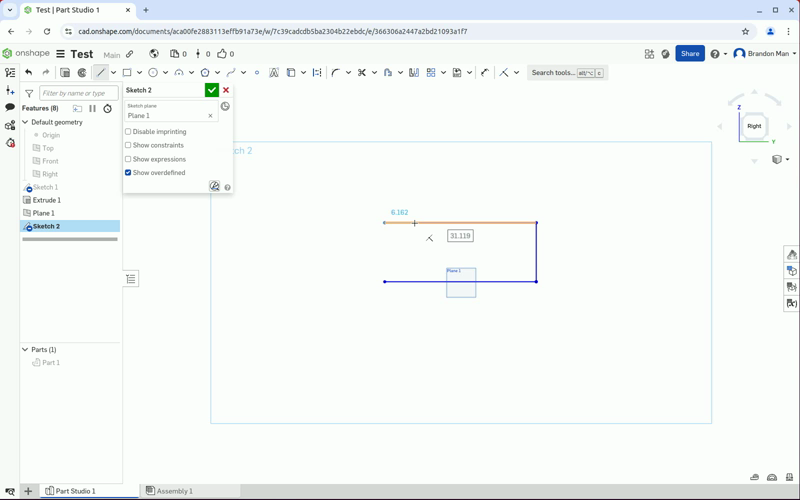
key_down(shift)
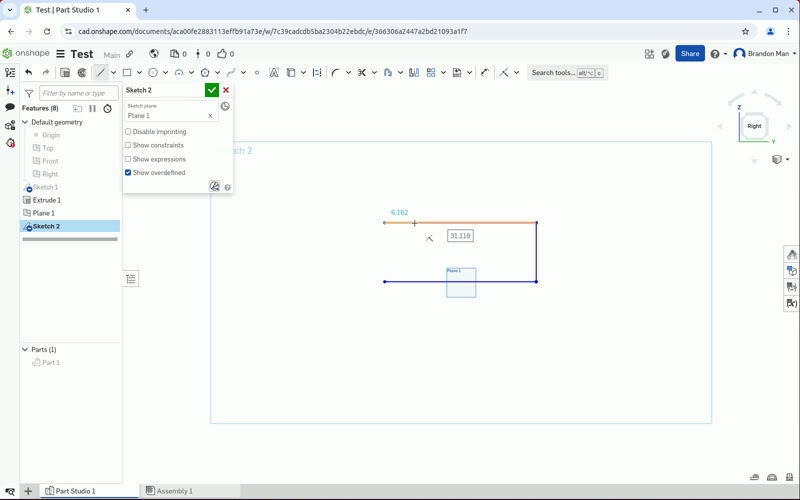
mouse_move(384, 281)
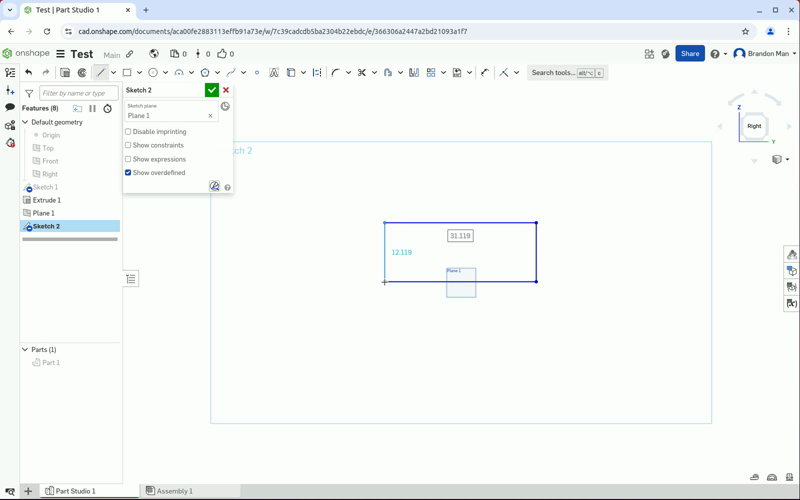
key_up(shift)
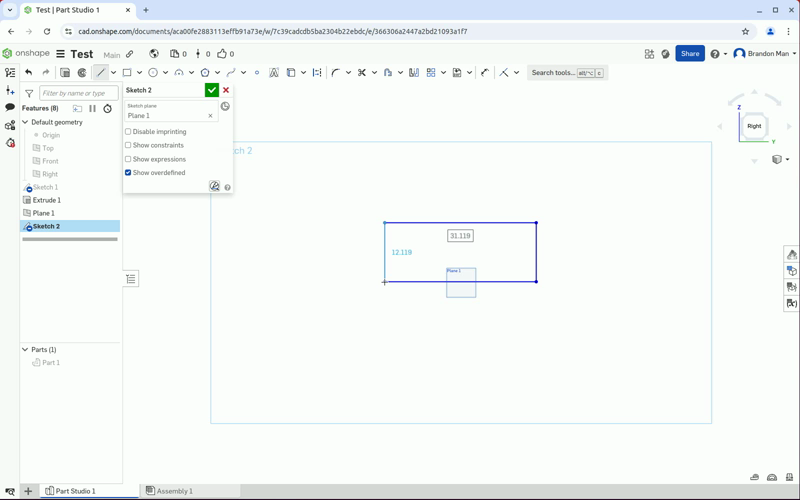
click(384, 281)
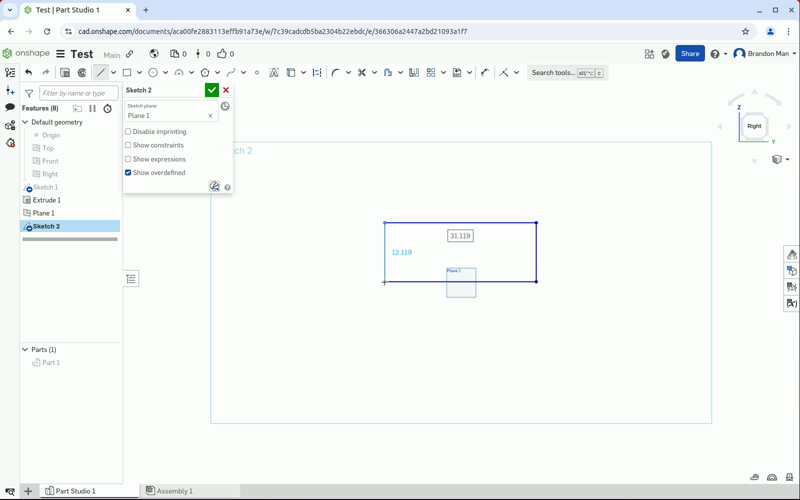
key(esc)
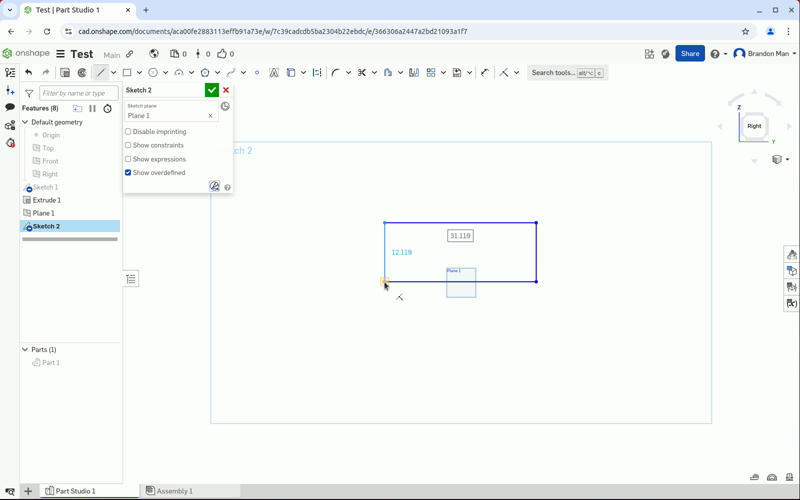
mouse_move(509, 262)
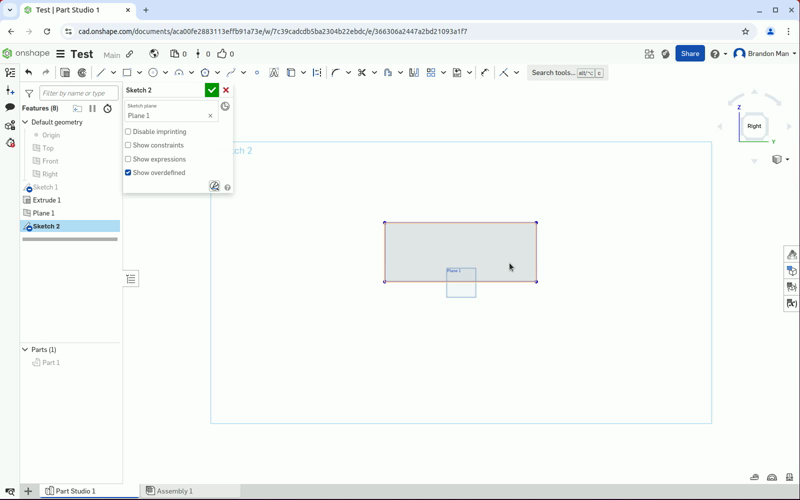
click(509, 262)
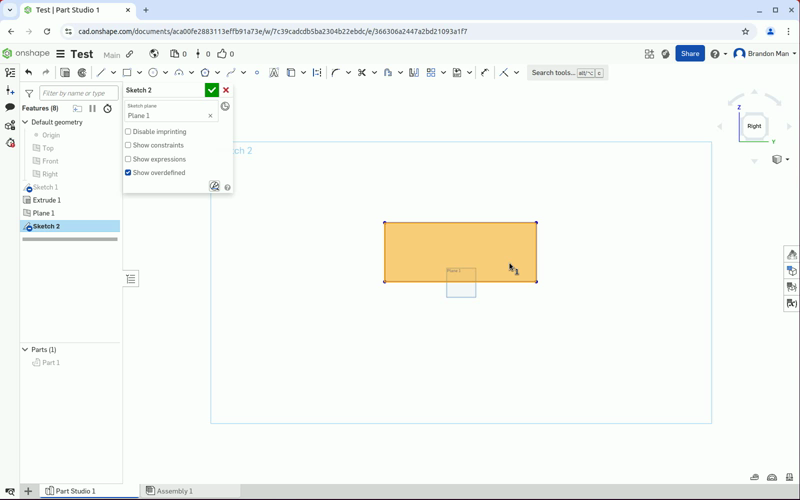
mouse_move(73, 352)
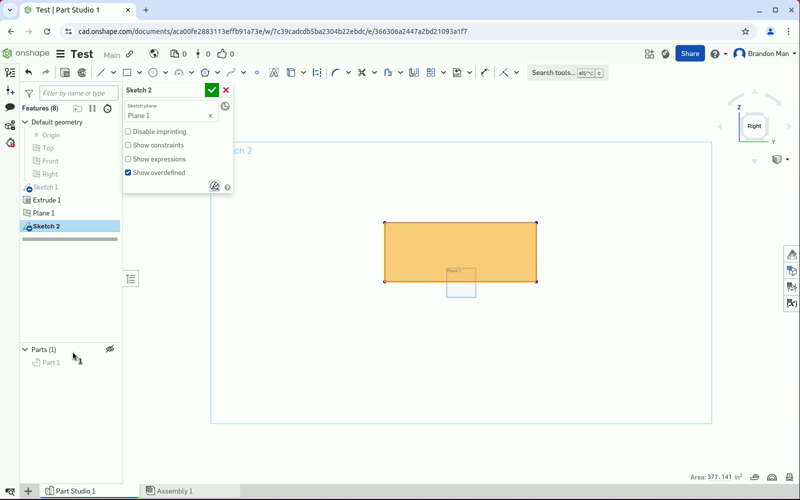
key(shift+y)
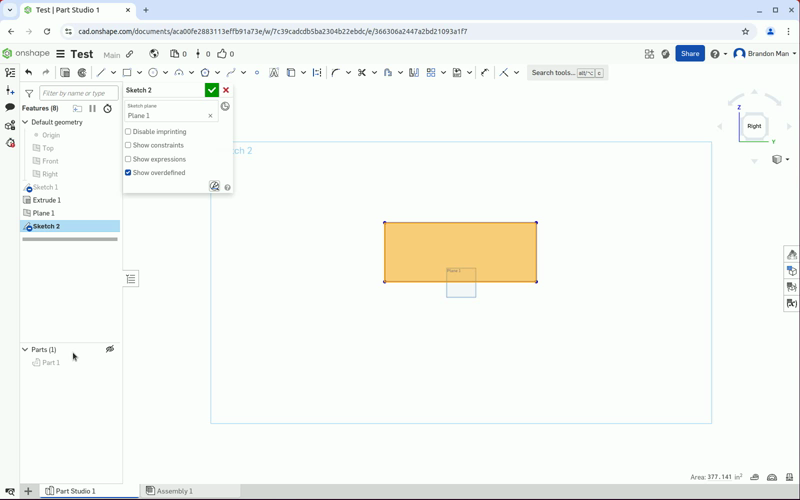
key(shift+e)
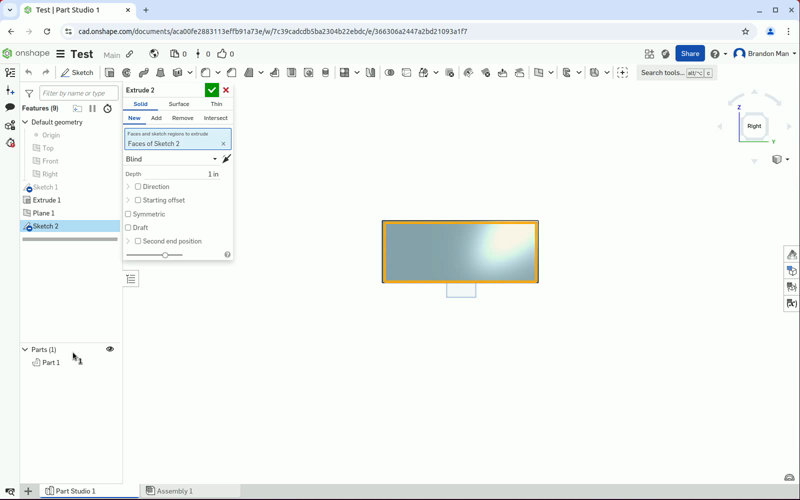
mouse_move(143, 106)
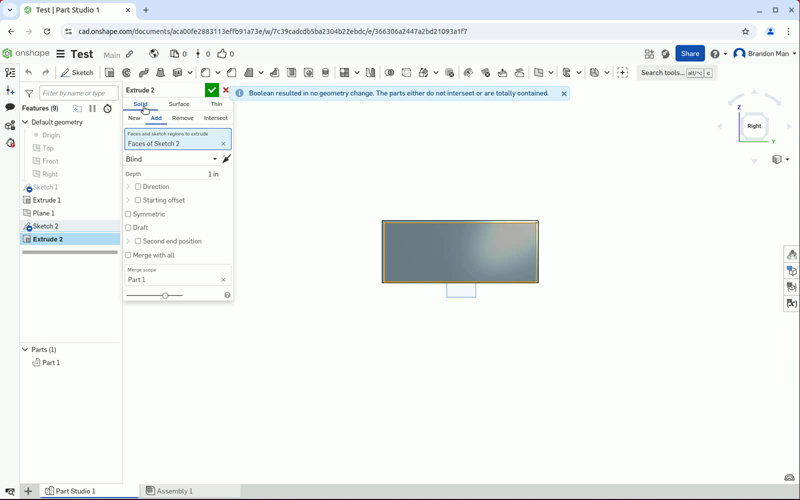
click(143, 106)
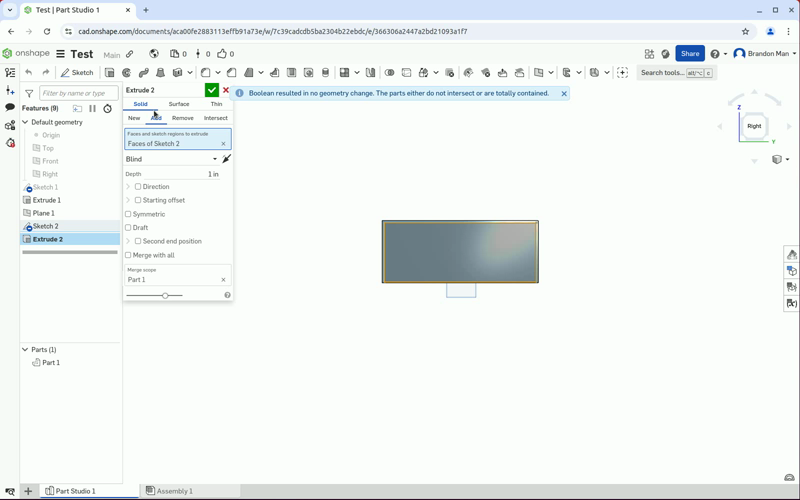
mouse_move(186, 120)
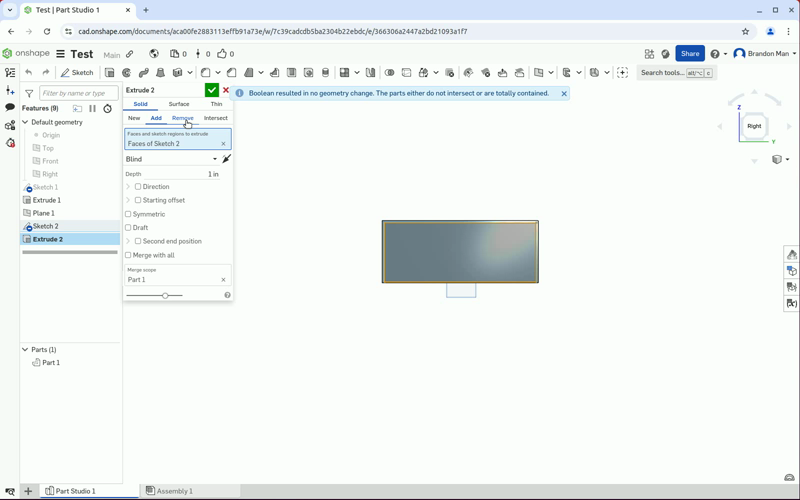
click(186, 120)
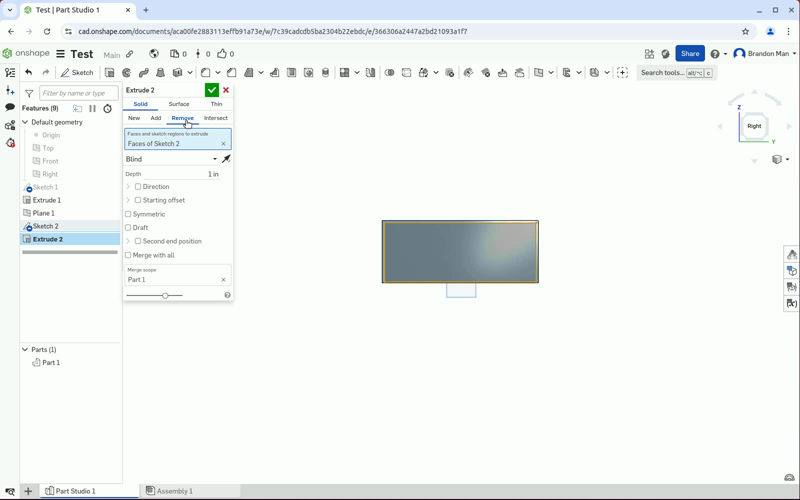
key(tab, 4)
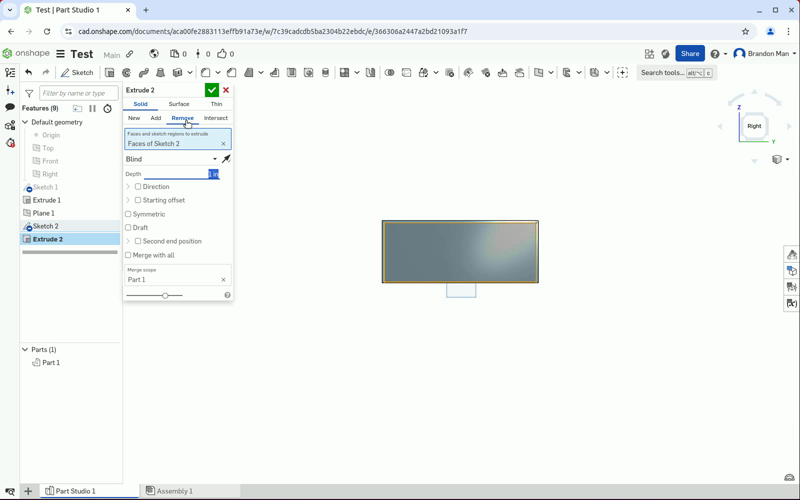
text(30.811)
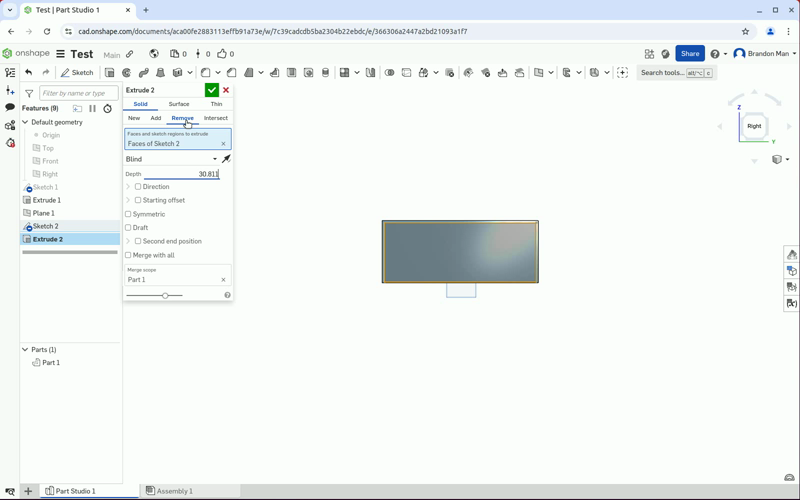
key(tab, 6)
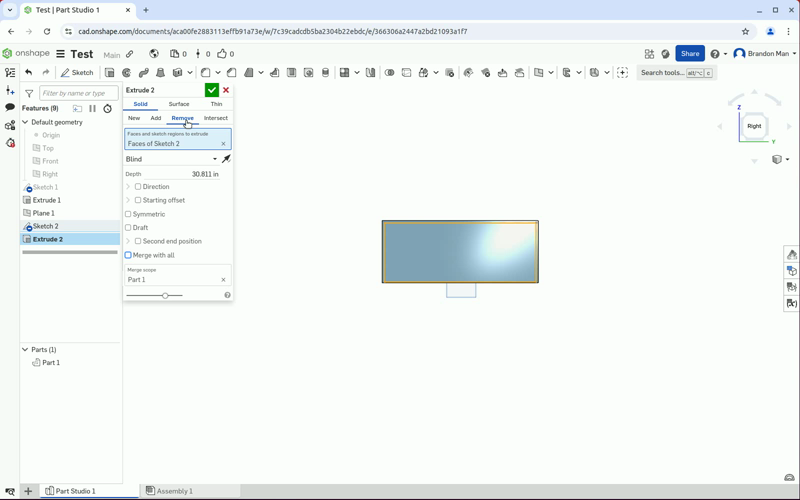
key(space)
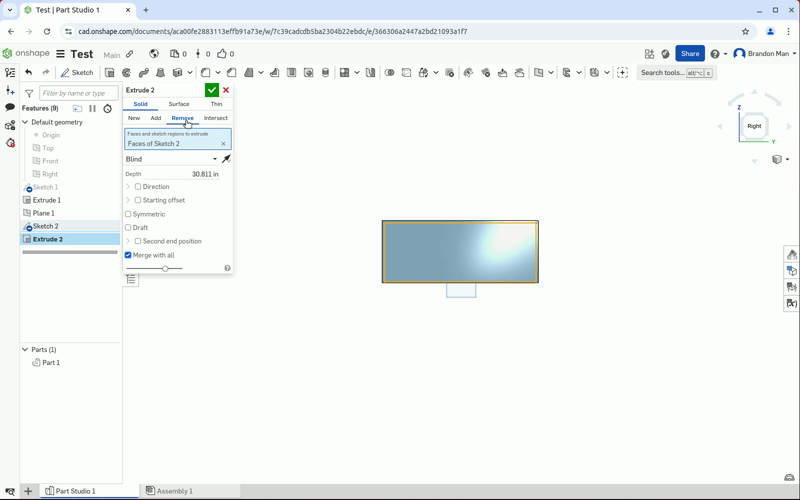
key(enter)
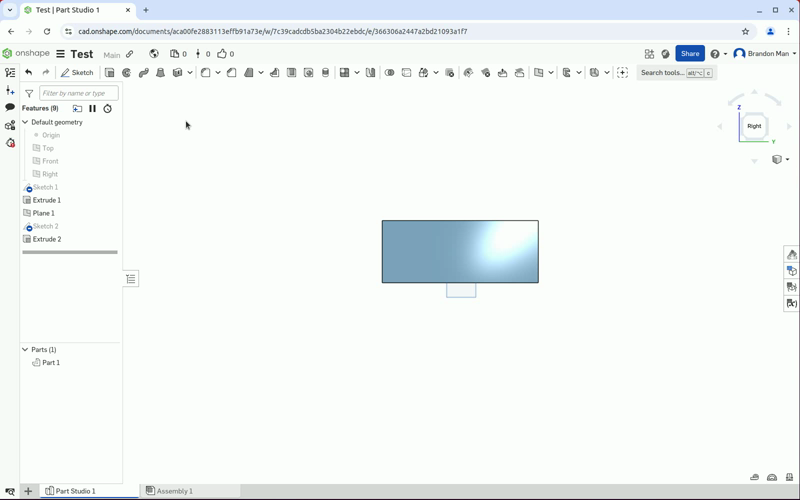
key(shift+h)
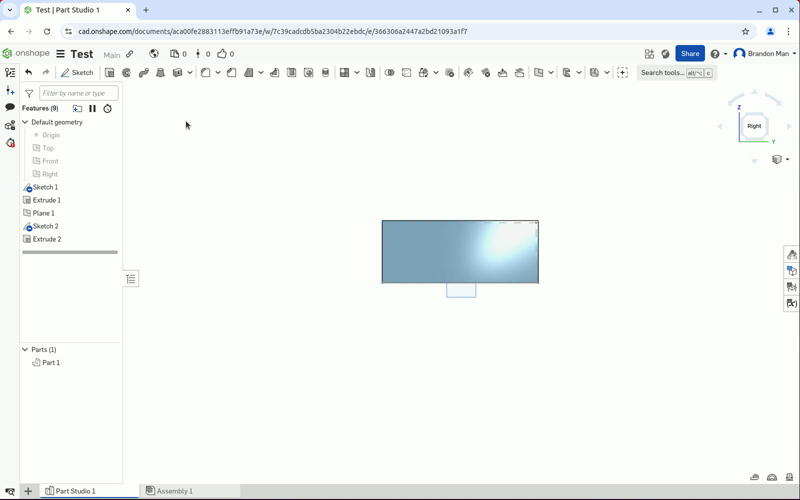
key(shift+h)
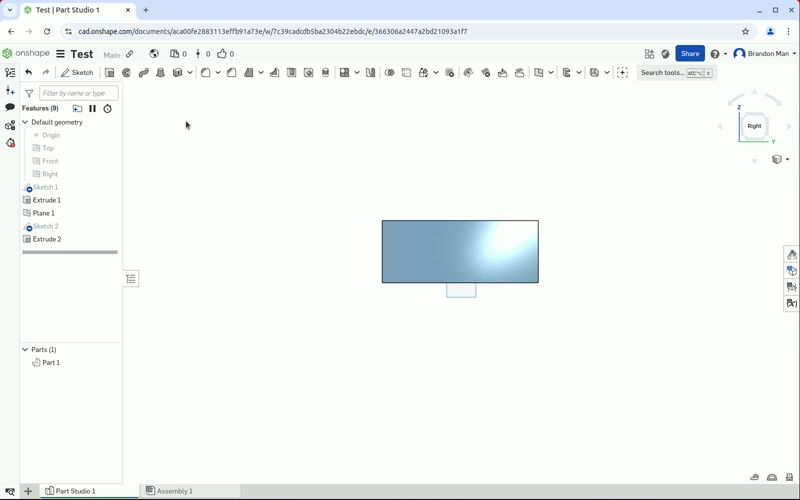
mouse_move(73, 189)
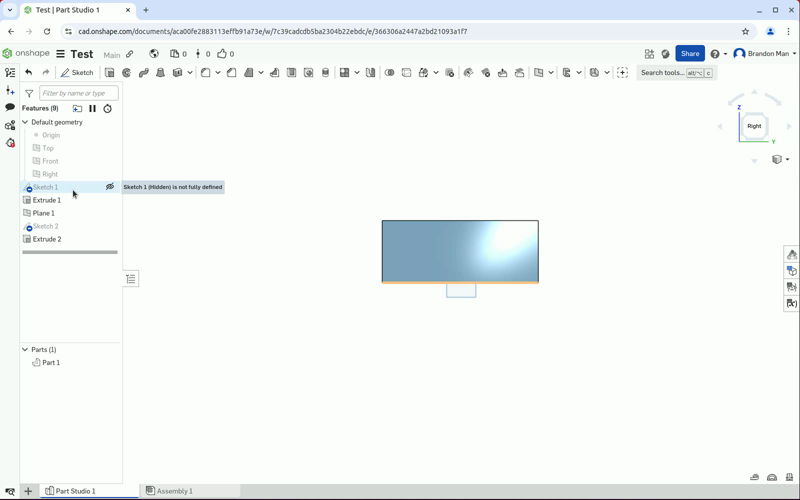
click(73, 189)
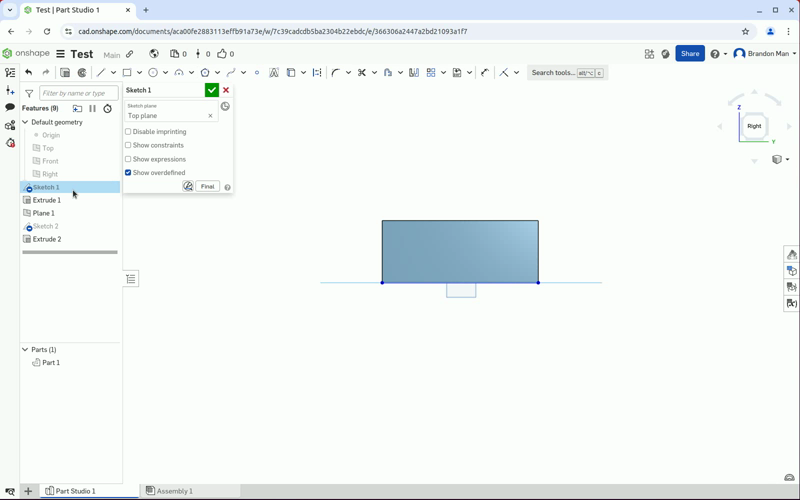
mouse_move(229, 92)
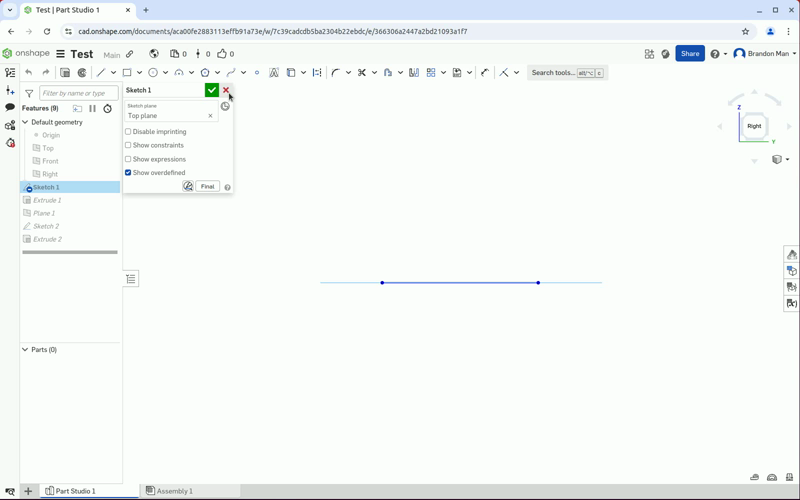
click(229, 92)
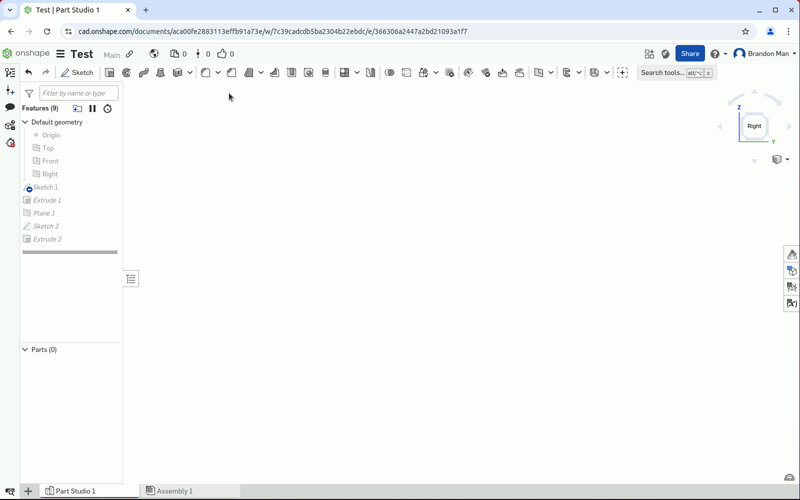
mouse_move(73, 352)
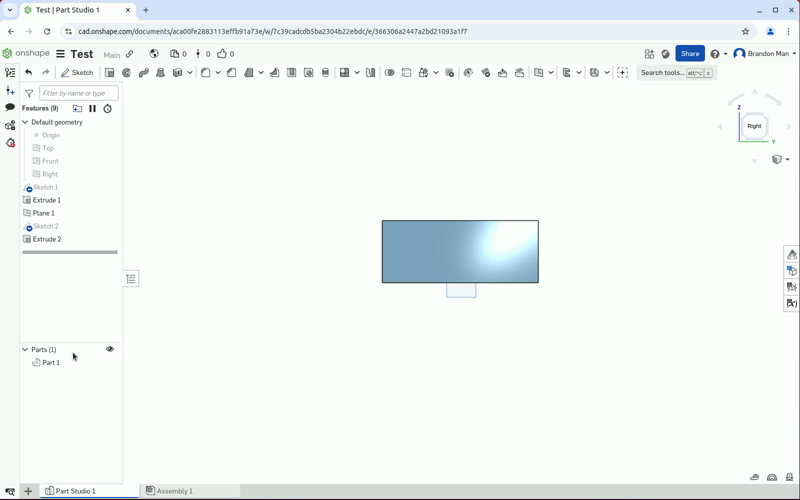
key(y)
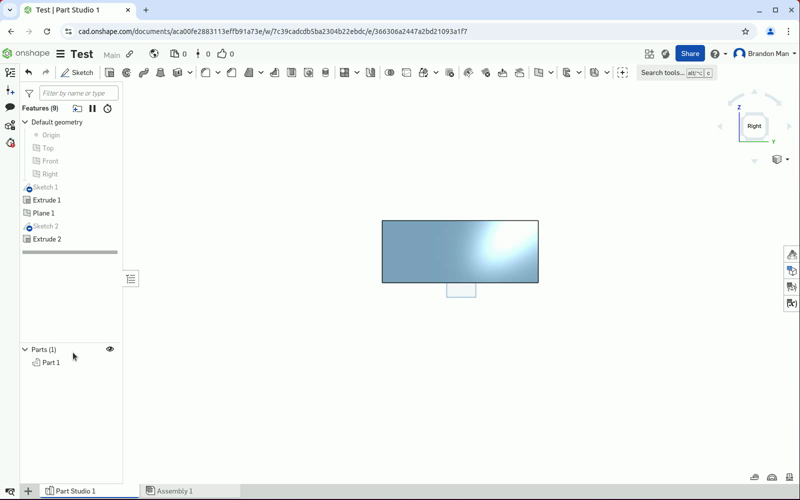
key(shift+p)
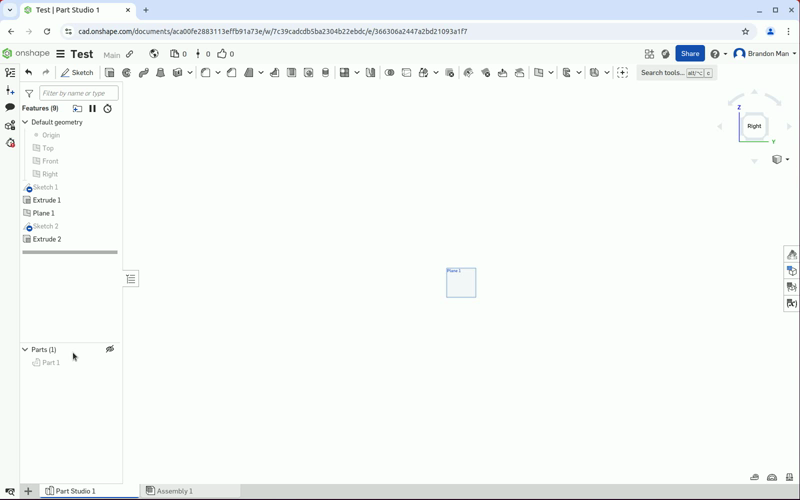
key(space)
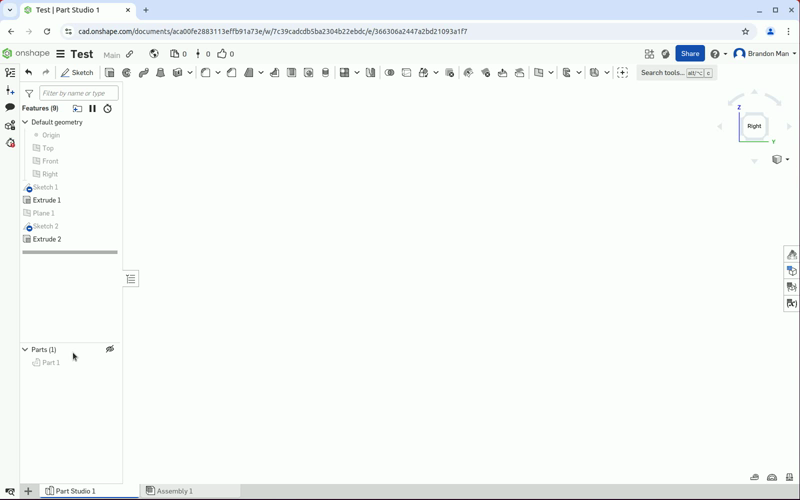
key_down(shift)
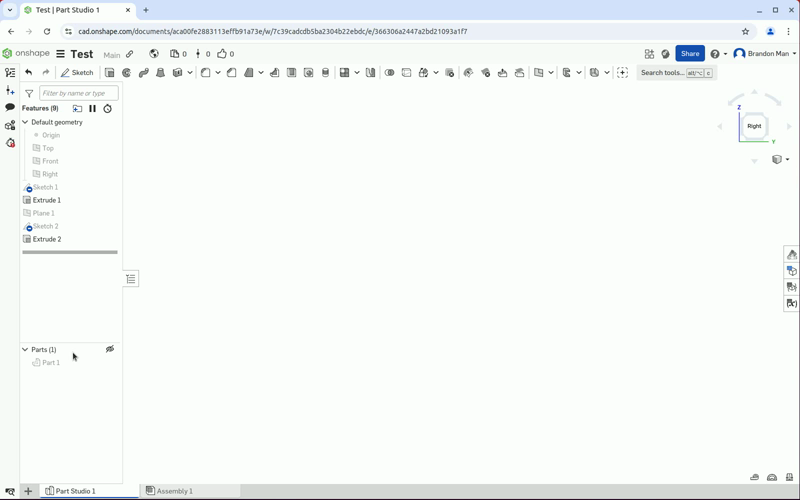
key(right)
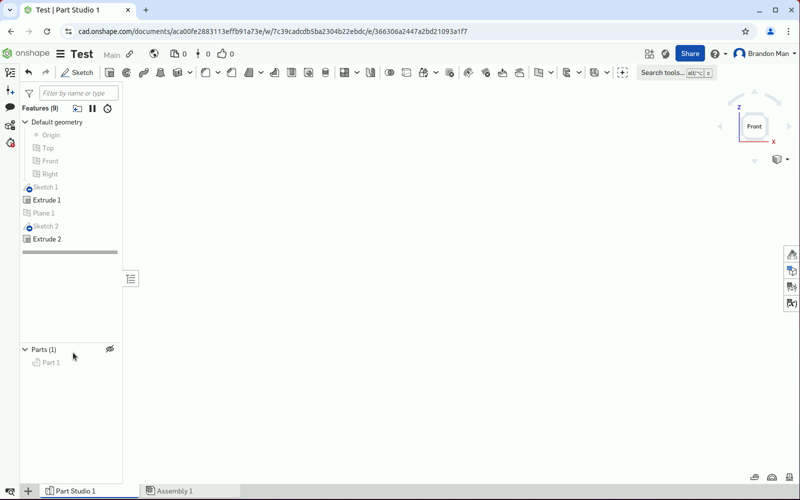
key_up(shift)
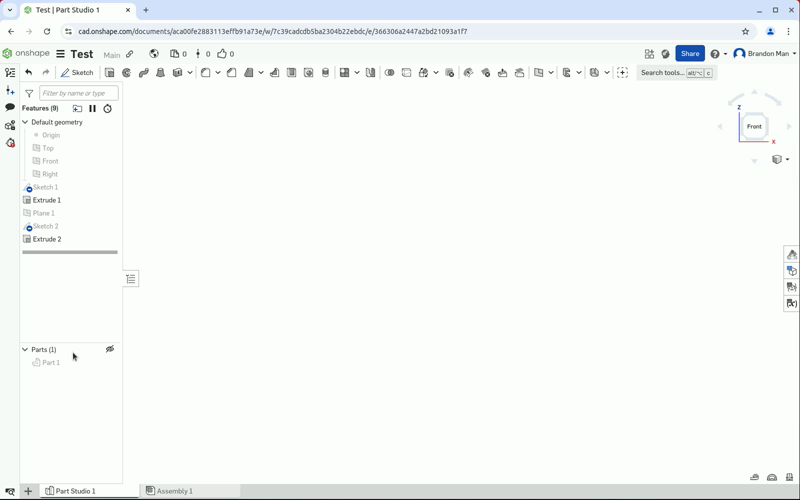
mouse_move(73, 352)
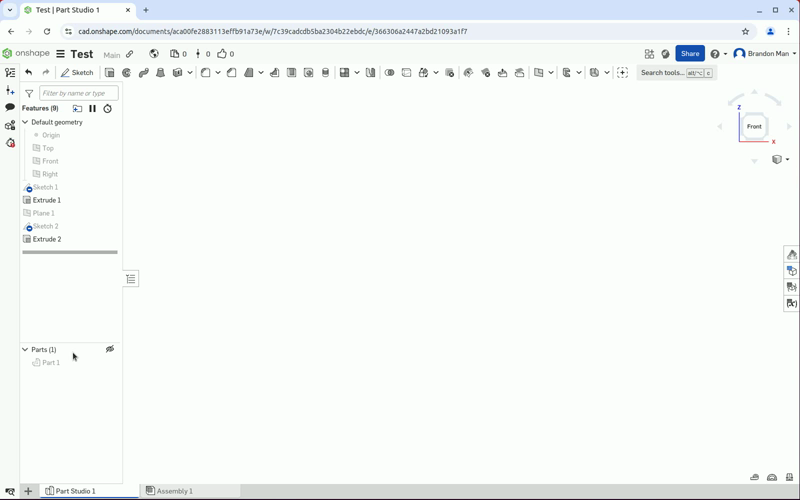
key(shift+y)
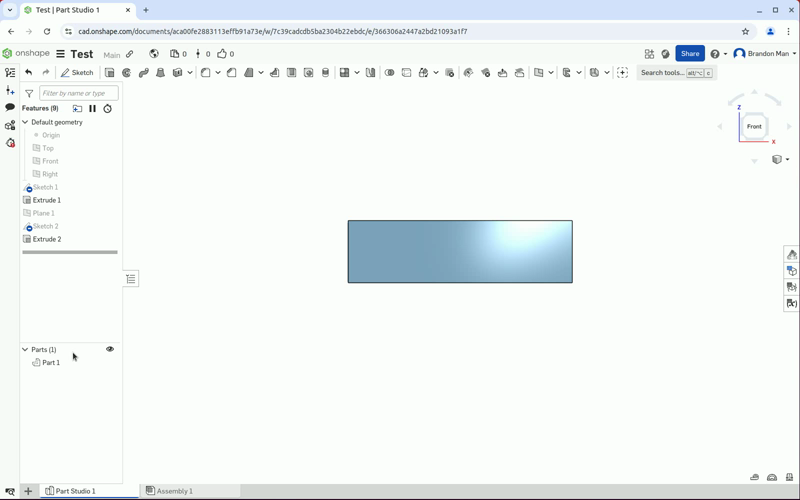
mouse_move(541, 75)
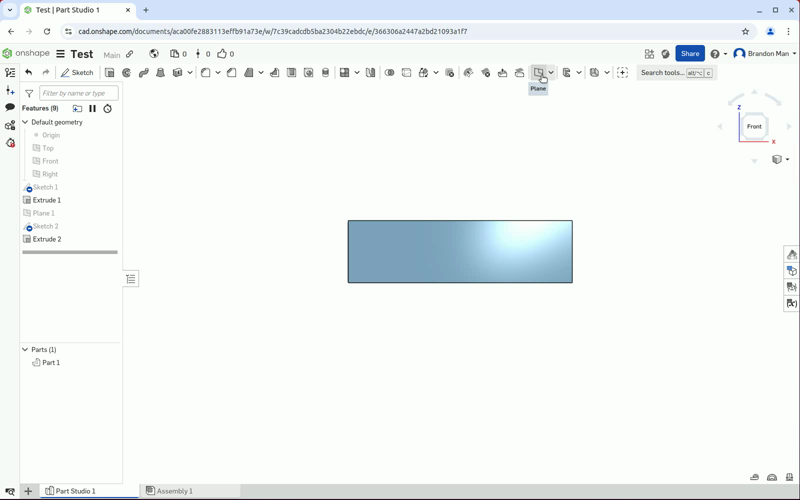
click(541, 75)
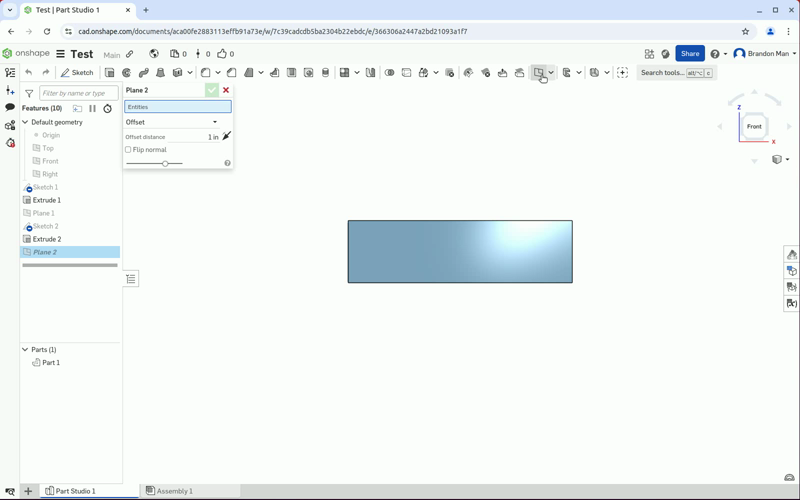
mouse_move(73, 163)
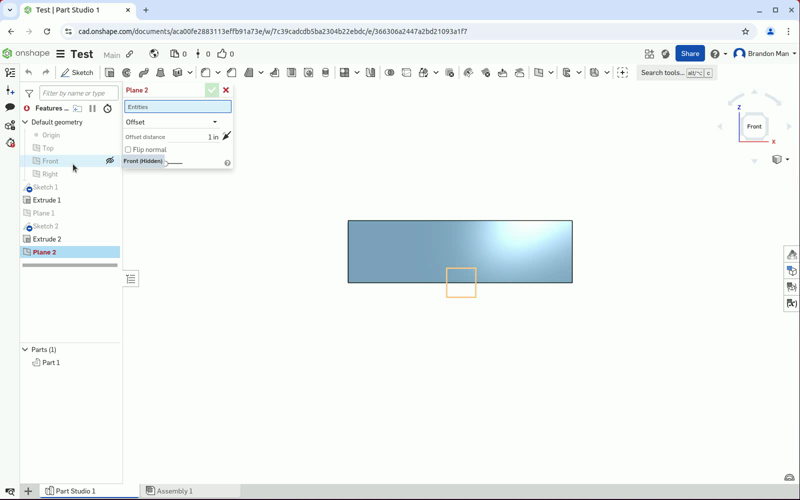
click(73, 163)
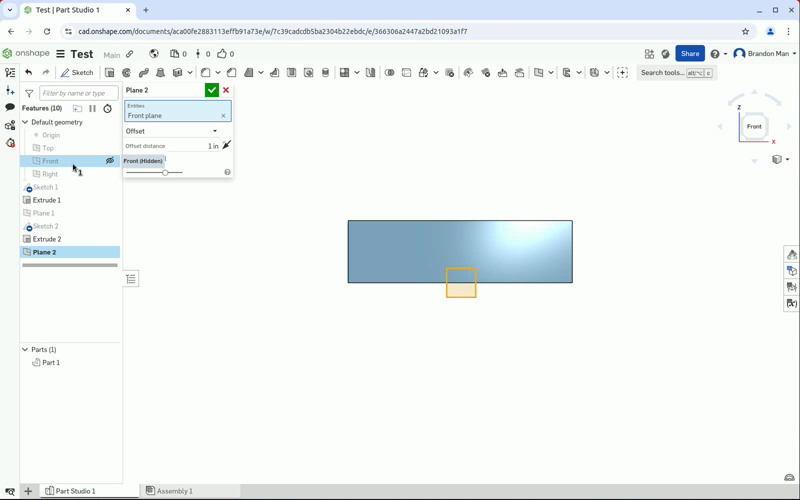
key(tab, 2)
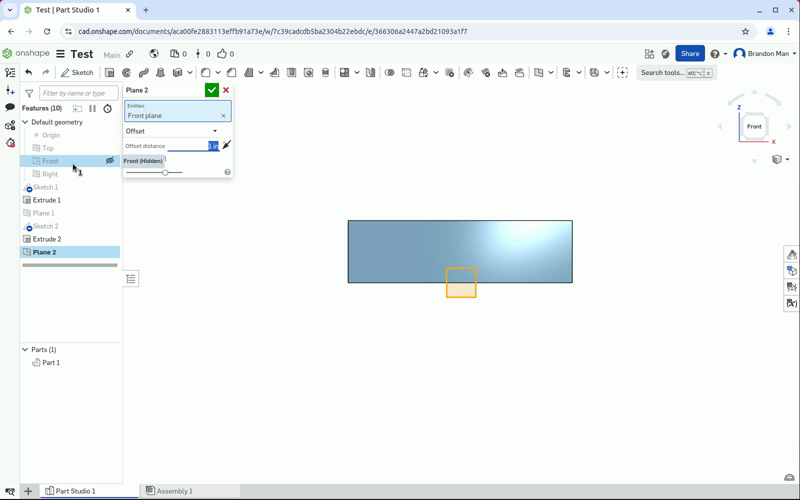
text(16.114)
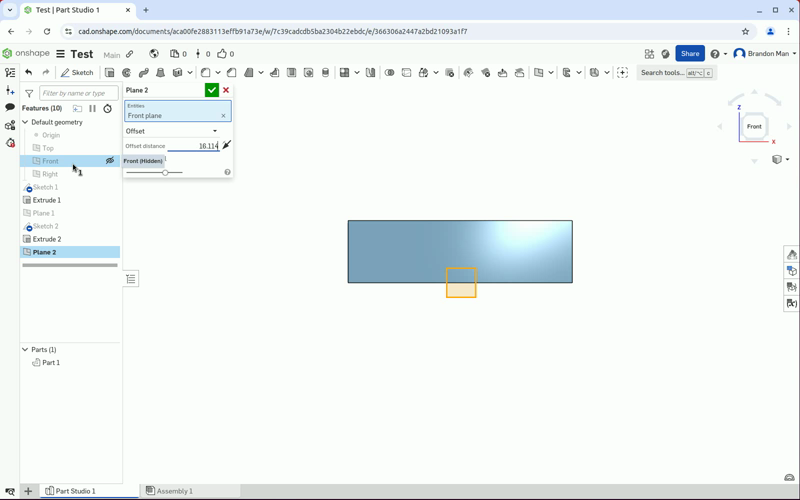
key(enter, 2)
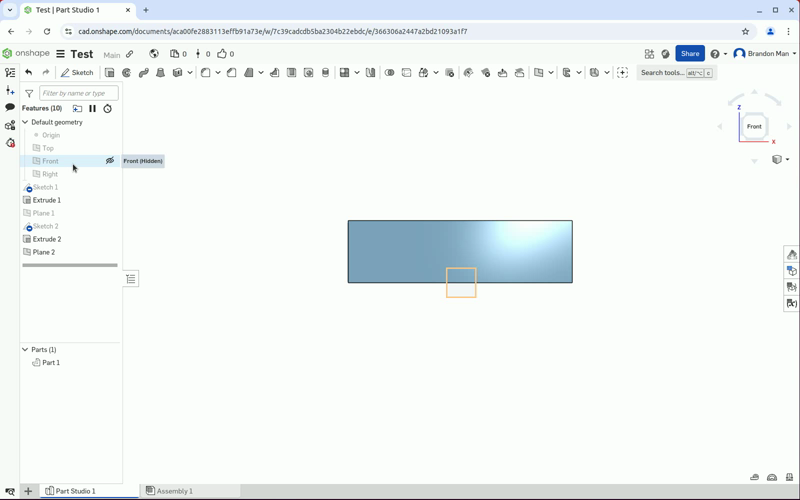
key(shift+s)
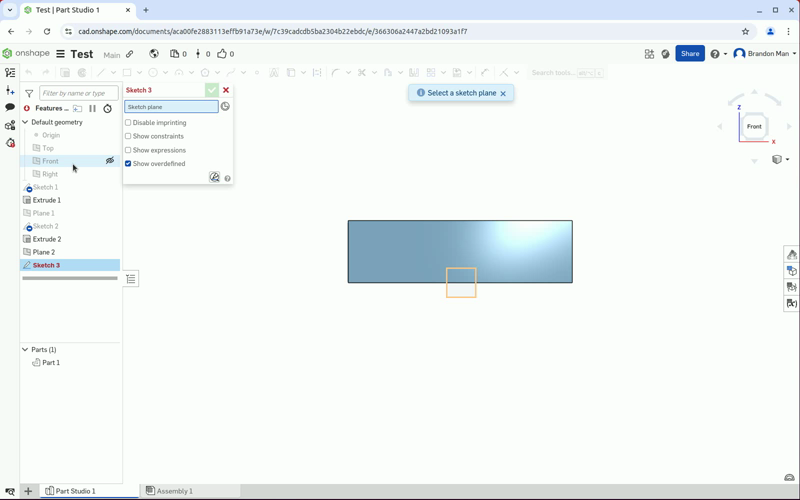
mouse_move(73, 254)
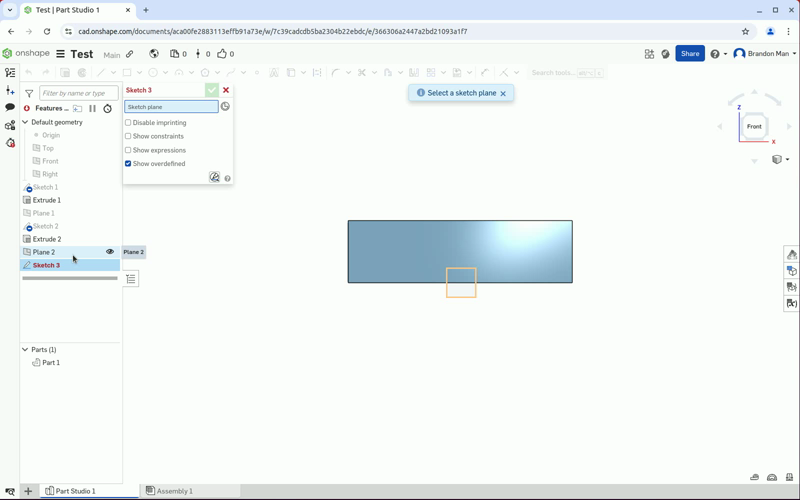
click(73, 254)
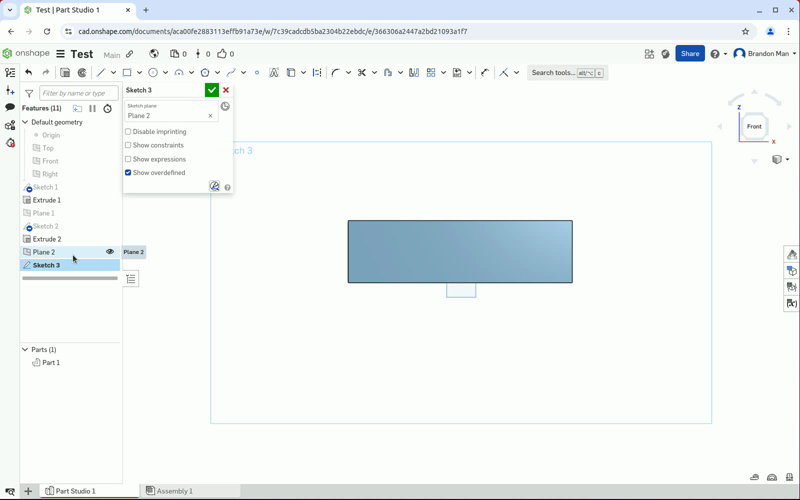
mouse_move(73, 352)
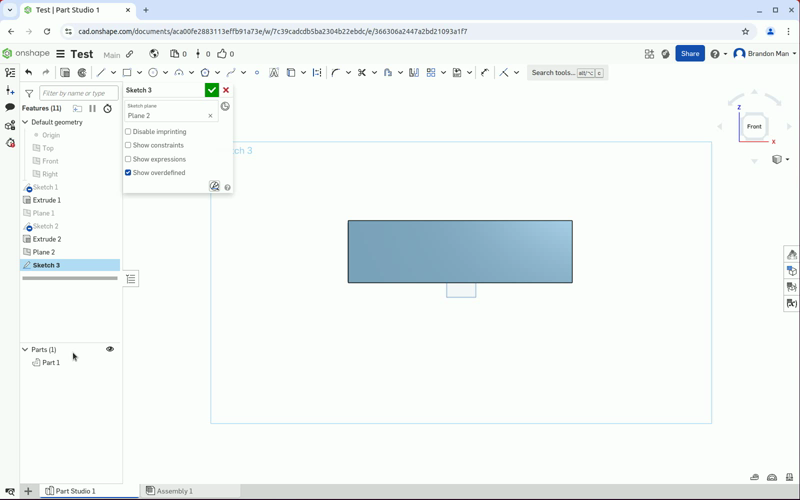
key(y)
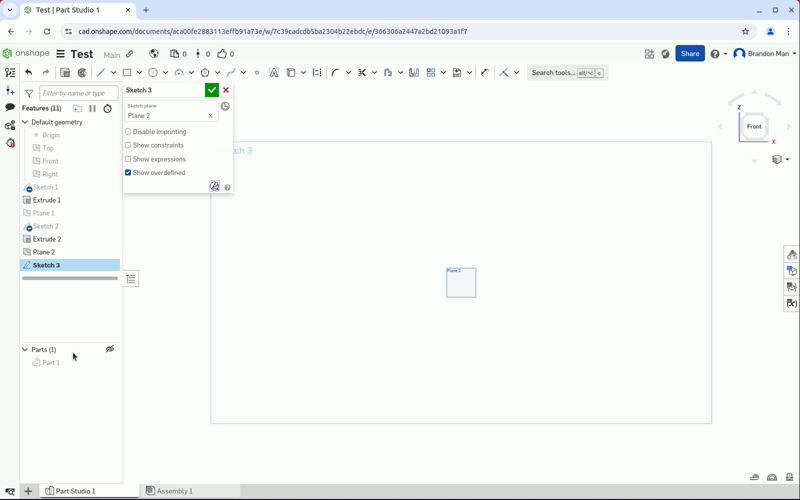
key(l)
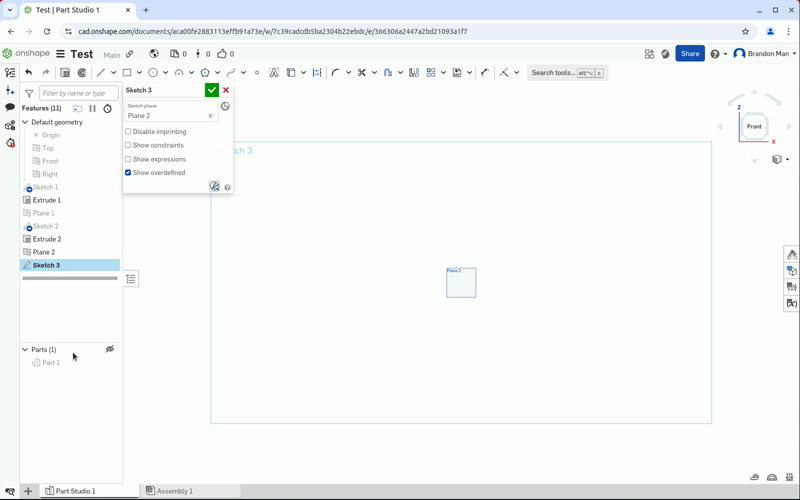
key_down(shift)
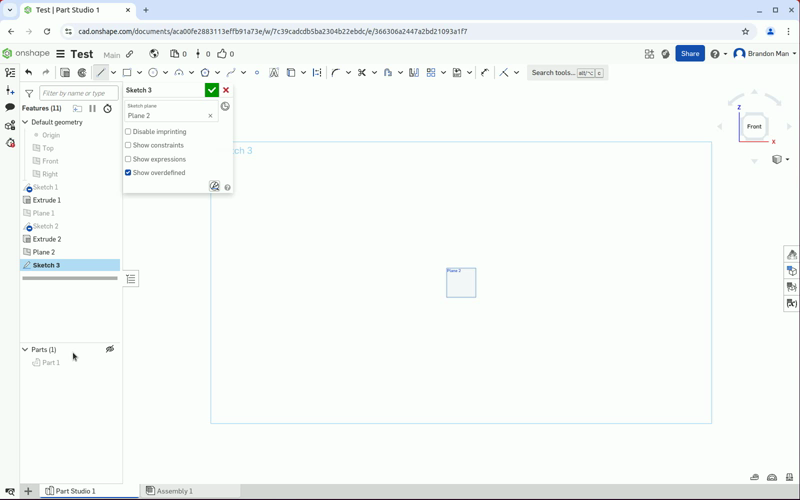
mouse_move(348, 243)
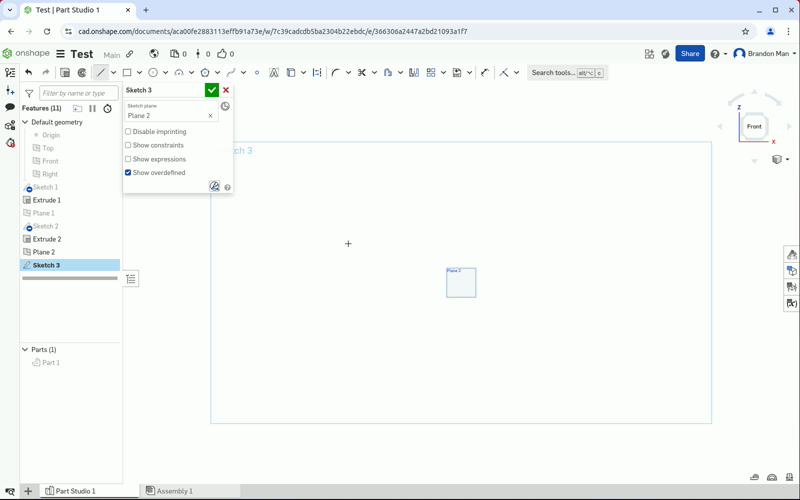
click(348, 243)
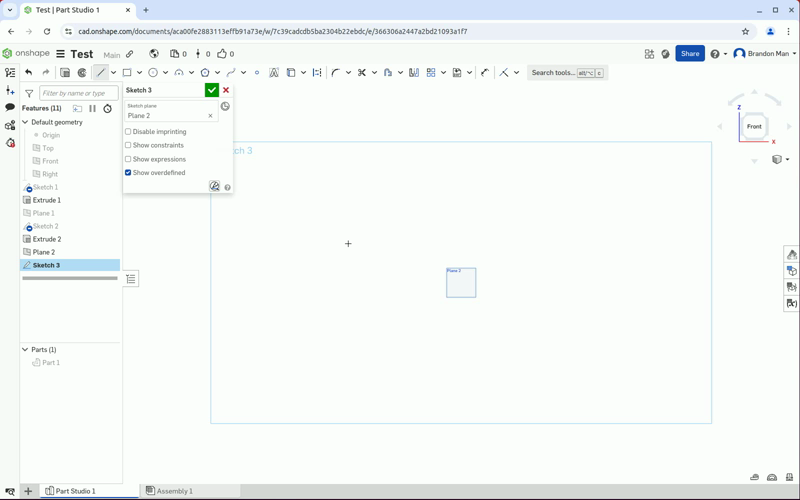
key_up(shift)
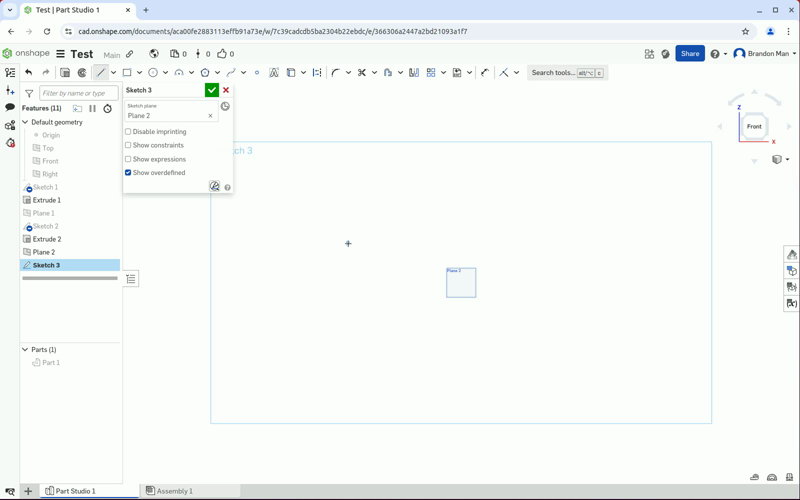
key_down(shift)
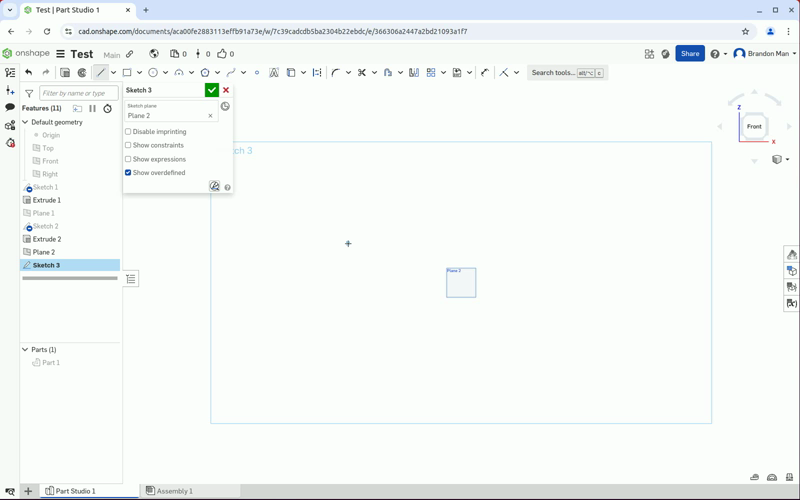
mouse_move(572, 243)
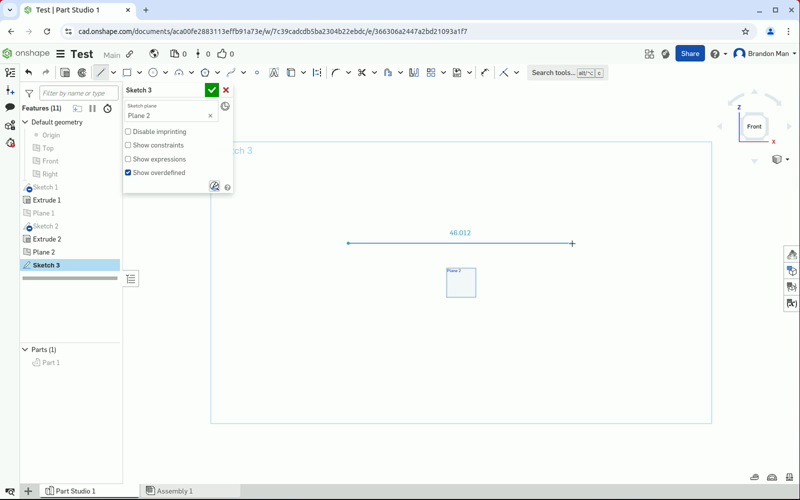
click(572, 243)
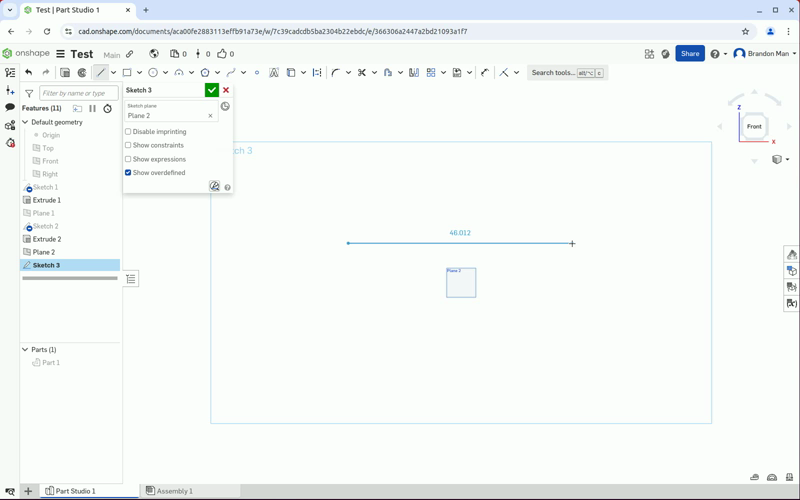
key_up(shift)
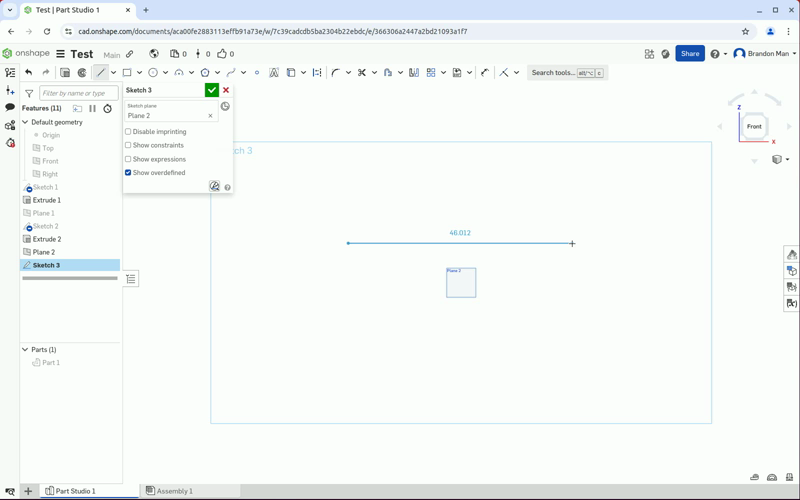
key_down(shift)
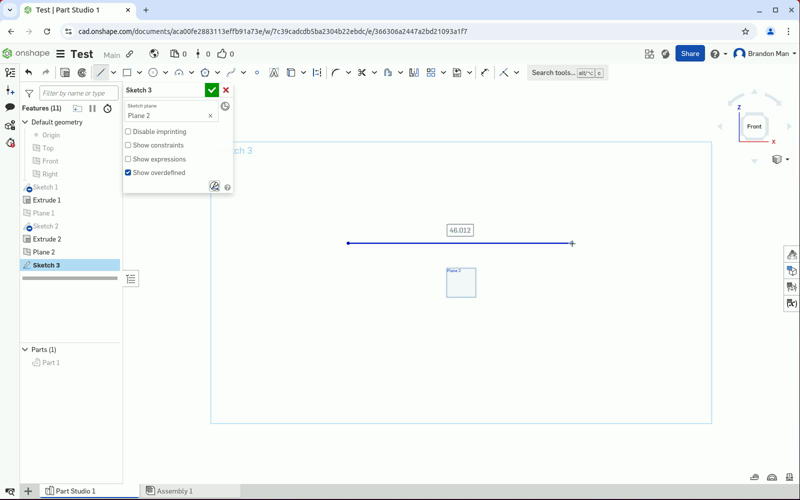
mouse_move(589, 243)
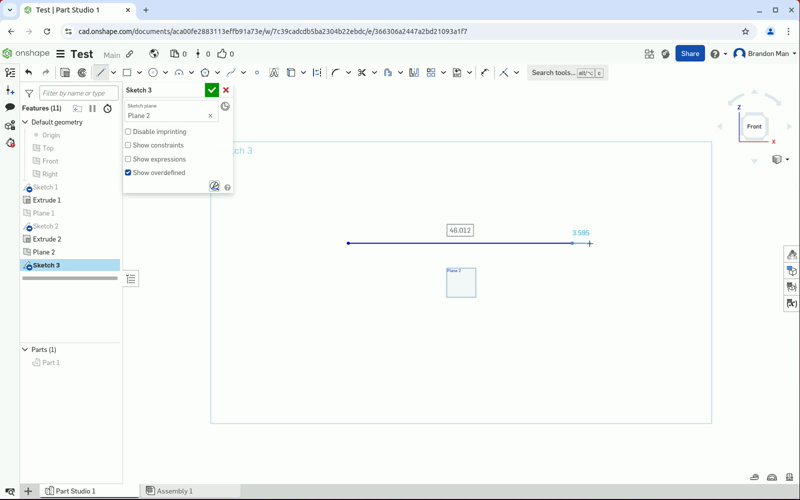
mouse_move(572, 240)
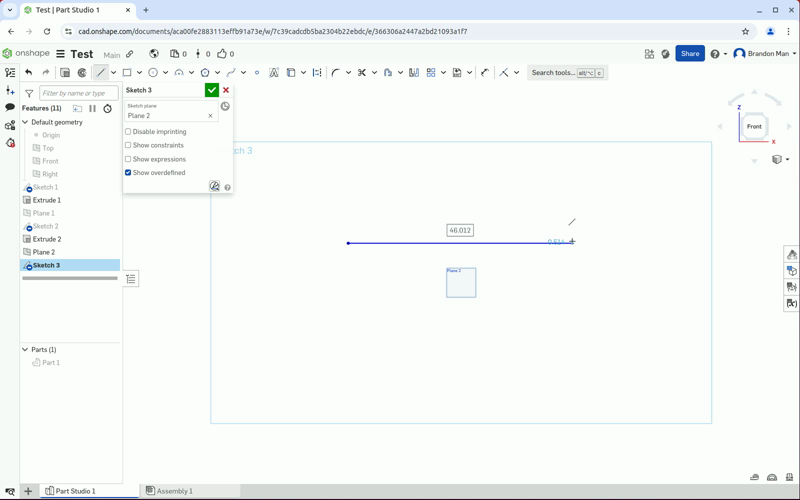
scroll(6)
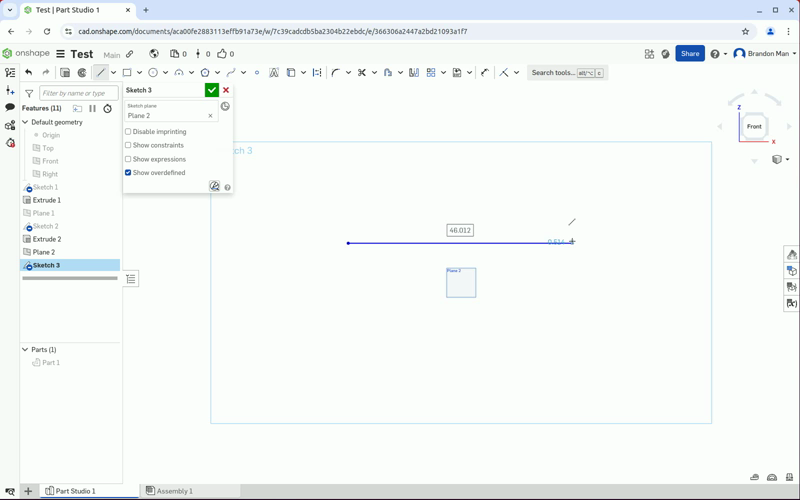
scroll(6)
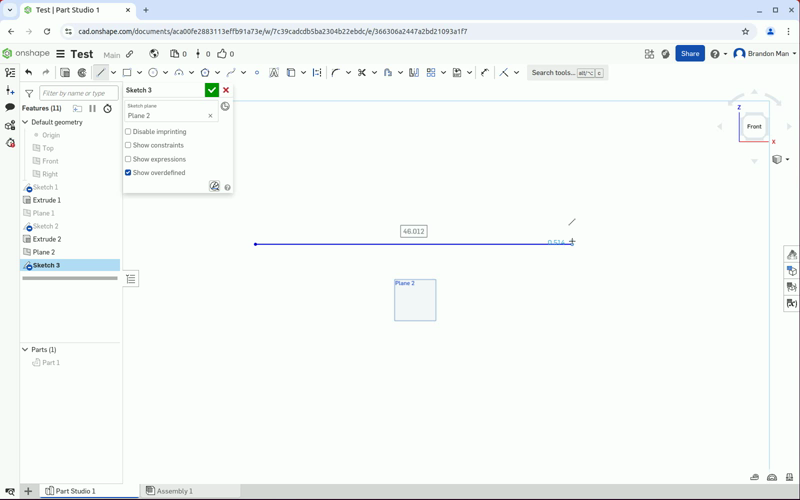
scroll(6)
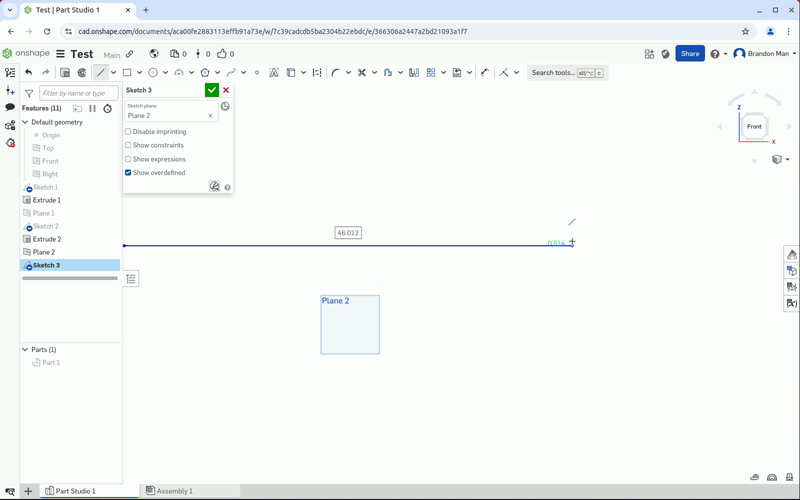
scroll(6)
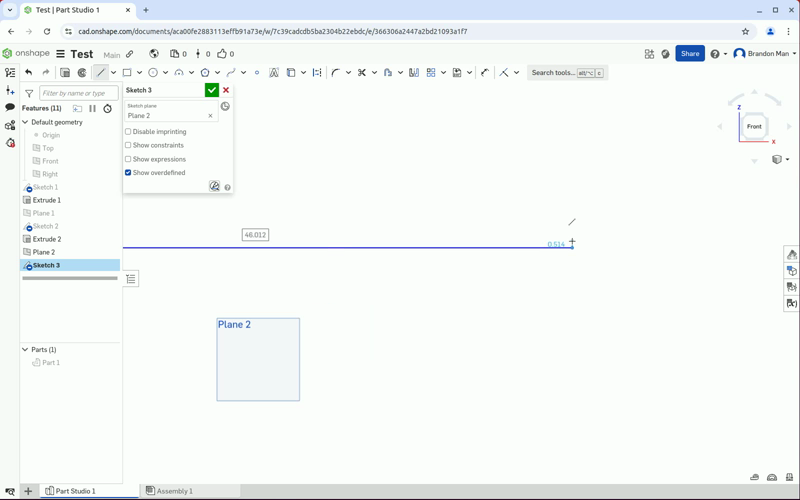
scroll(6)
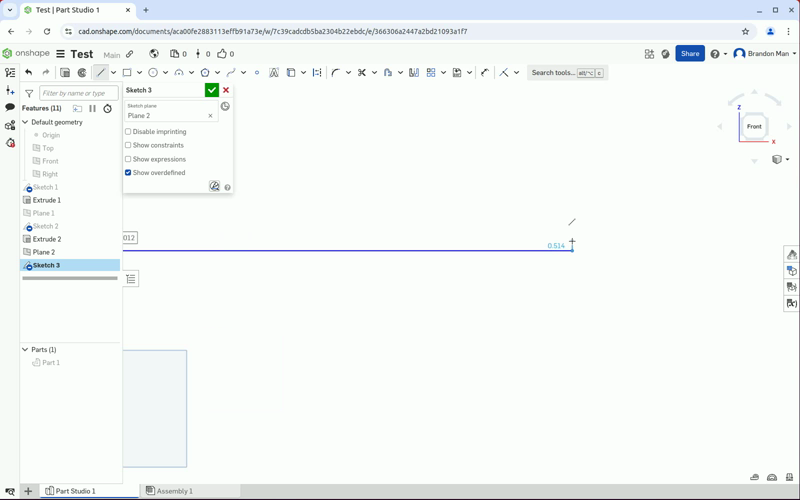
scroll(6)
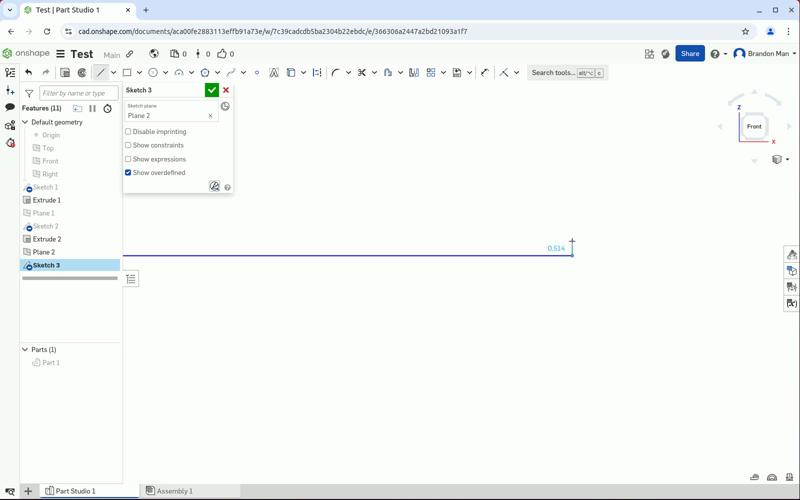
scroll(6)
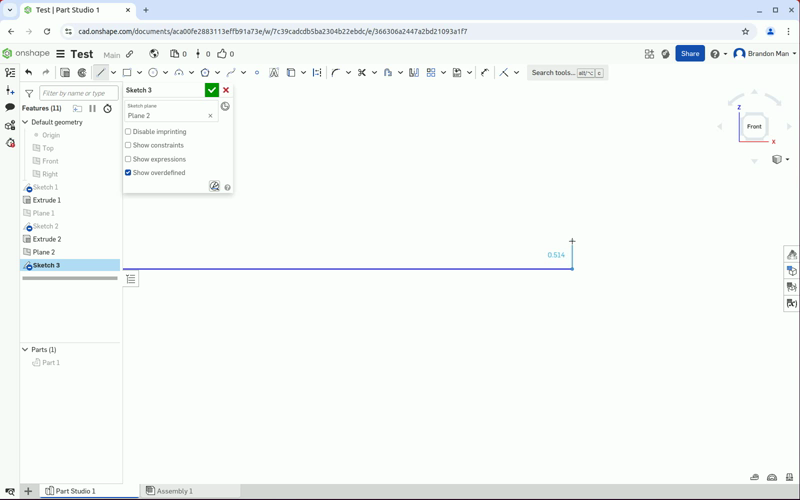
click(572, 240)
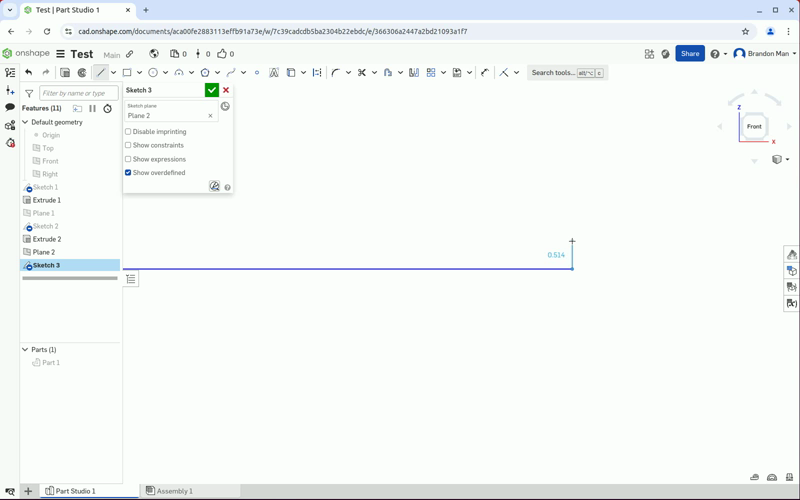
scroll(-6)
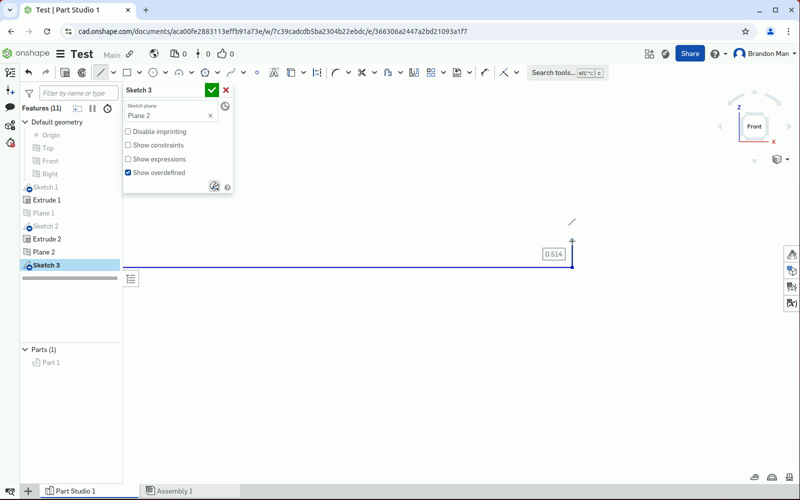
scroll(-6)
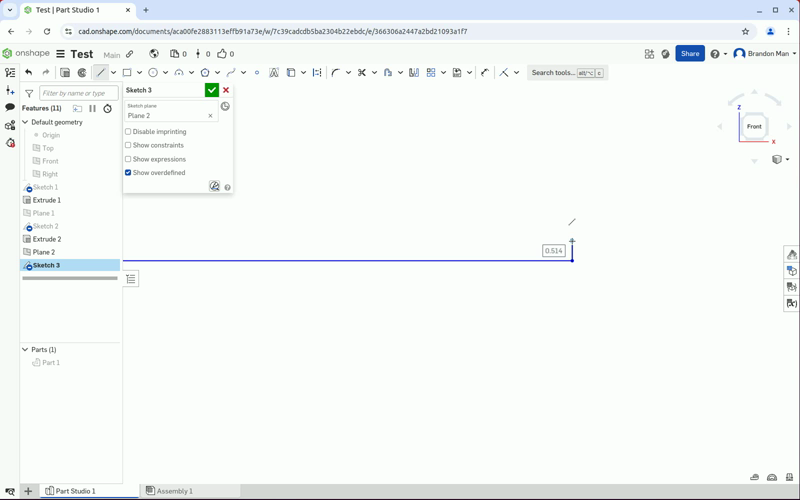
scroll(-6)
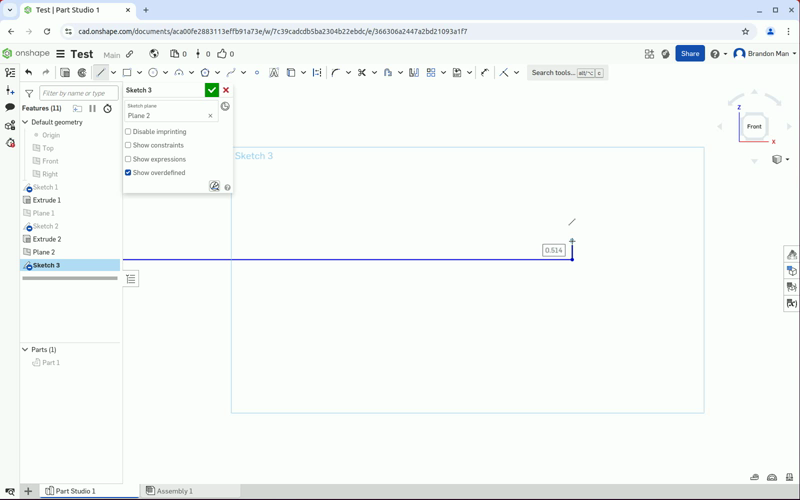
scroll(-6)
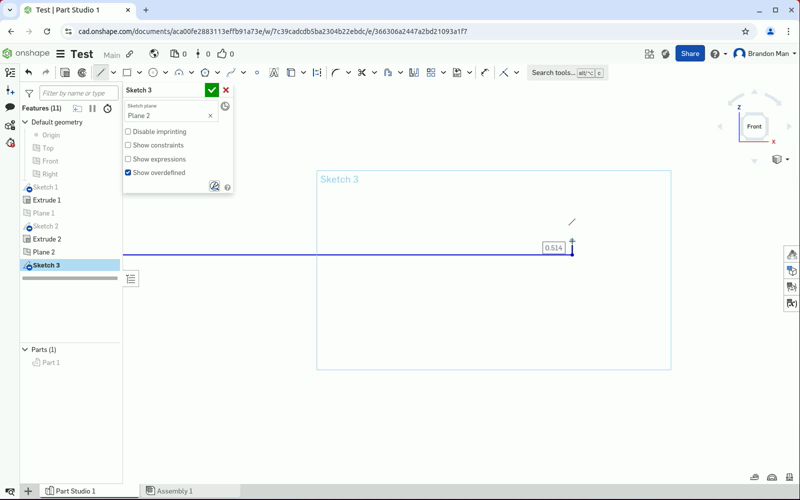
scroll(-6)
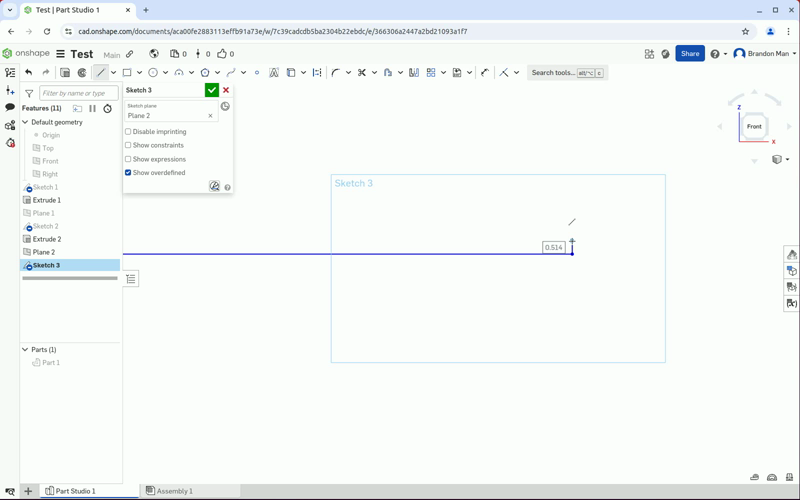
scroll(-6)
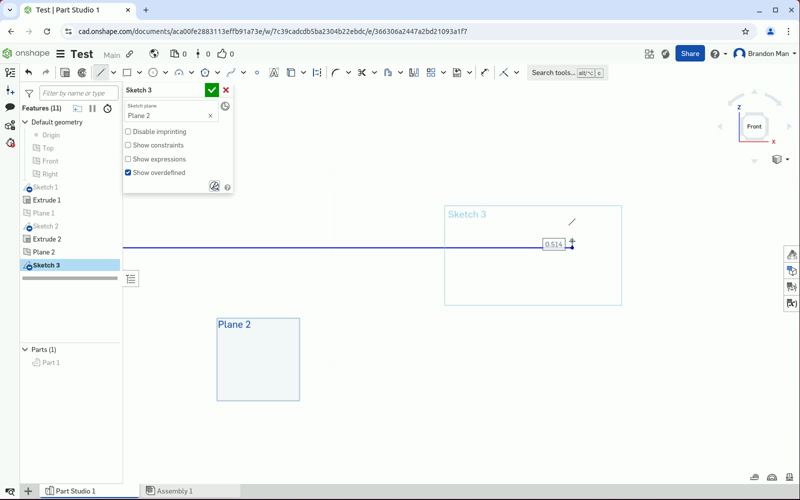
scroll(-6)
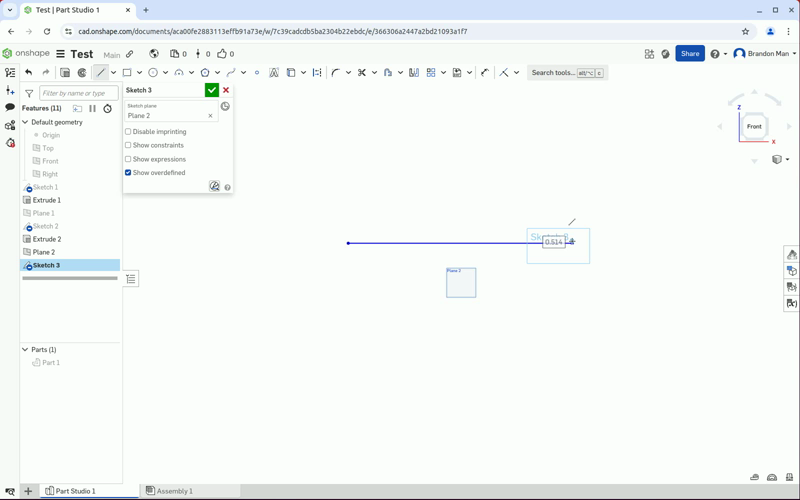
key_up(shift)
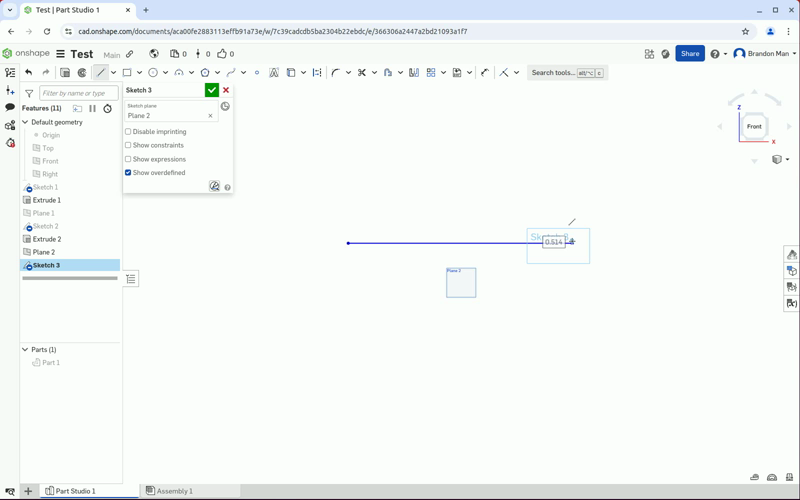
key_down(shift)
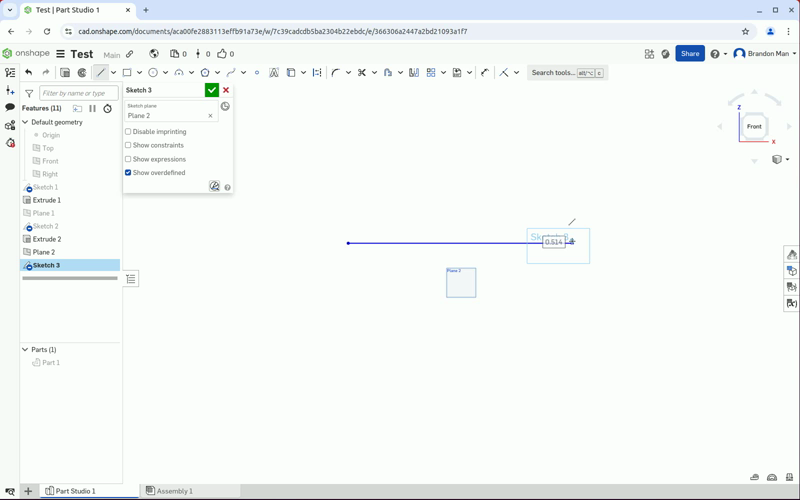
mouse_move(348, 240)
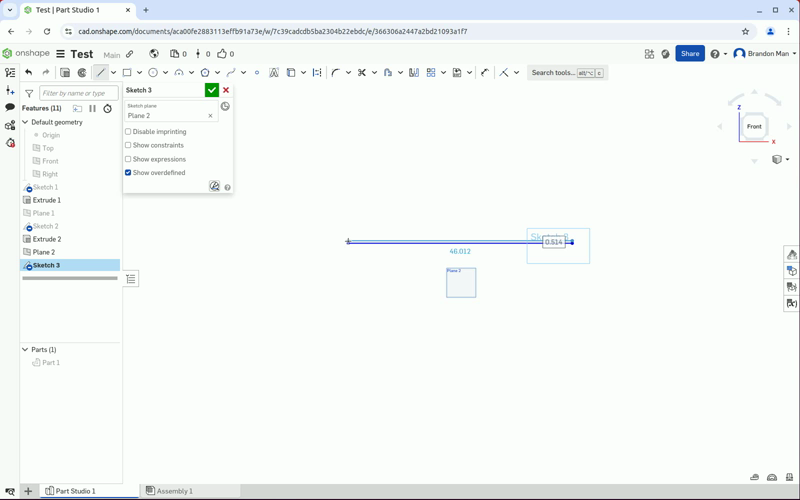
scroll(6)
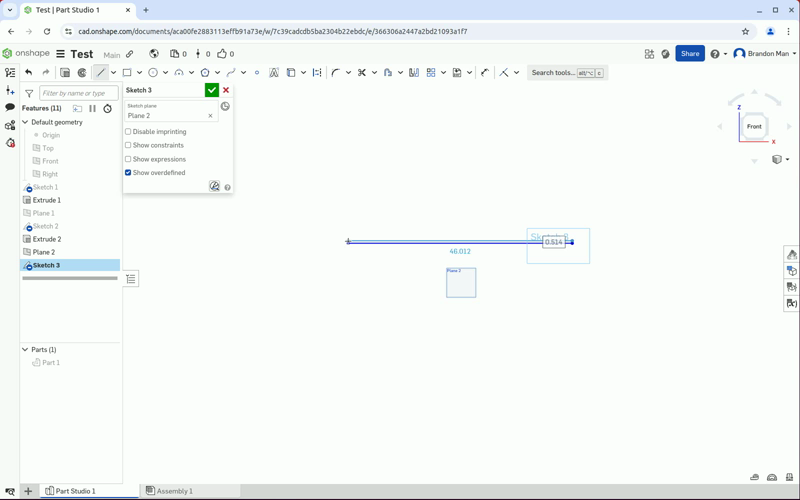
scroll(6)
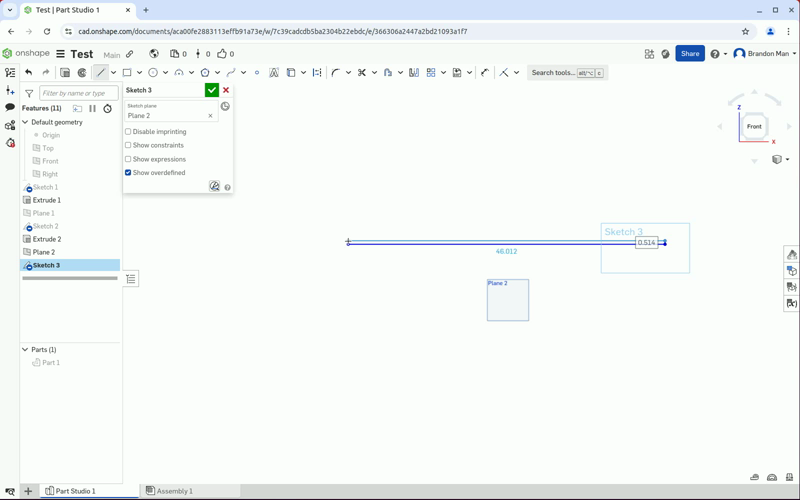
scroll(6)
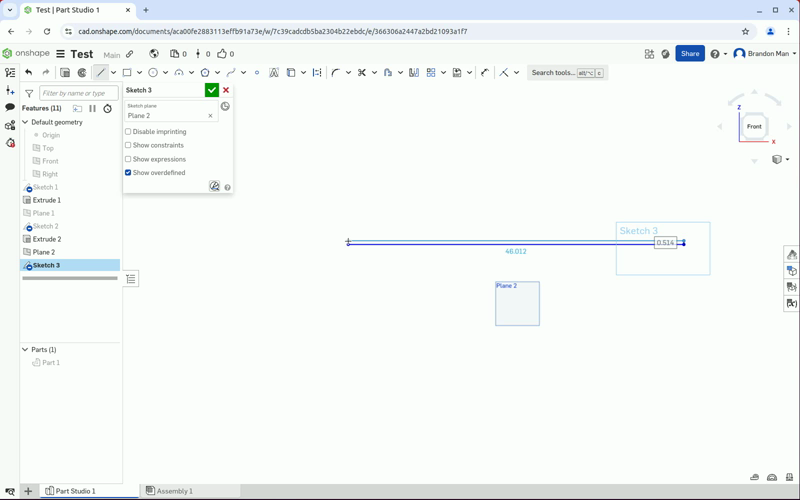
scroll(6)
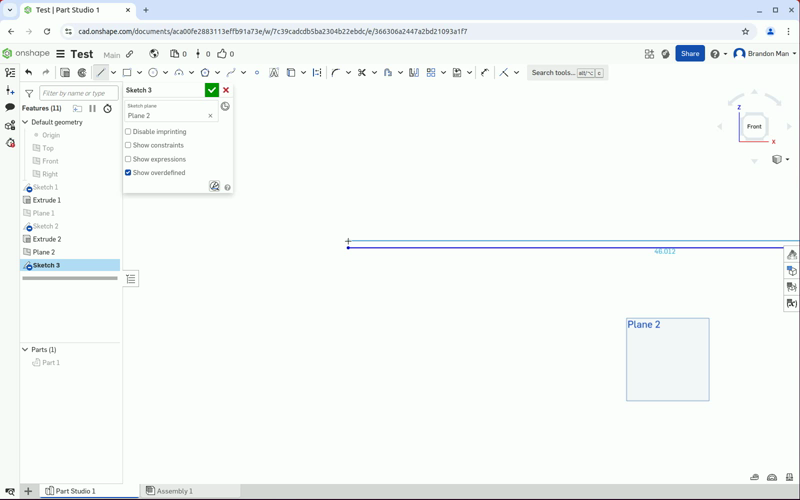
scroll(6)
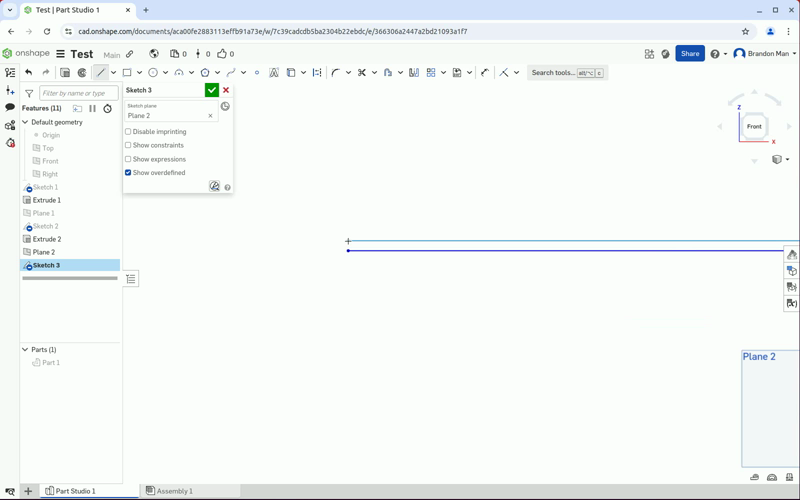
scroll(6)
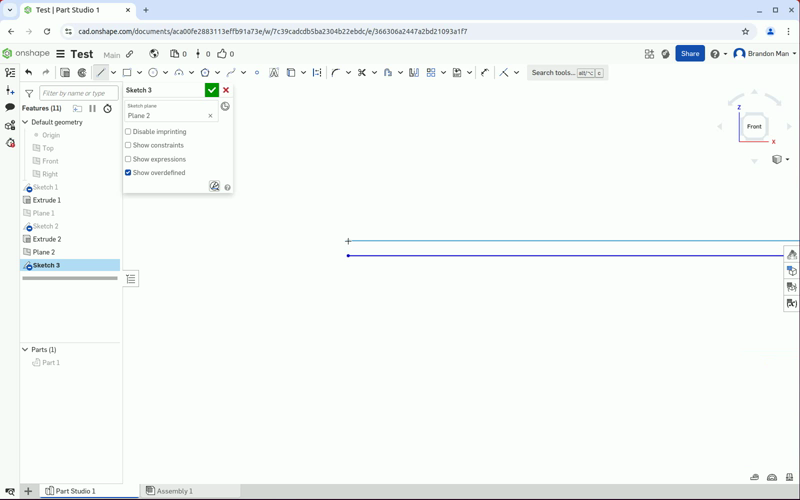
scroll(6)
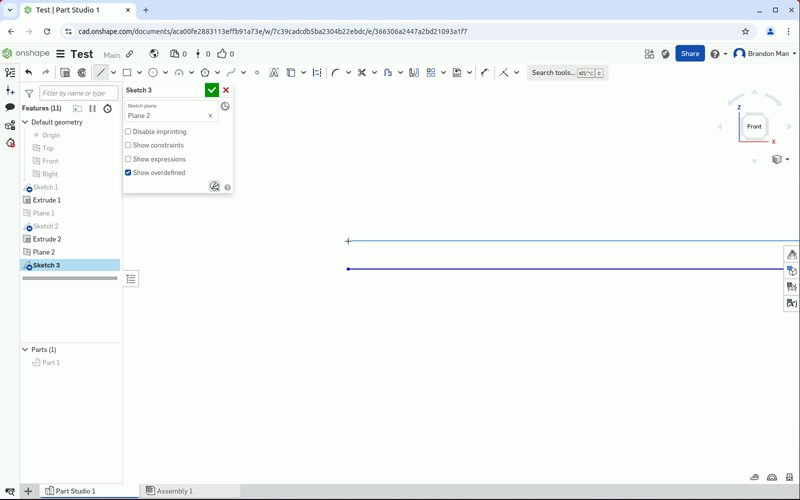
click(348, 240)
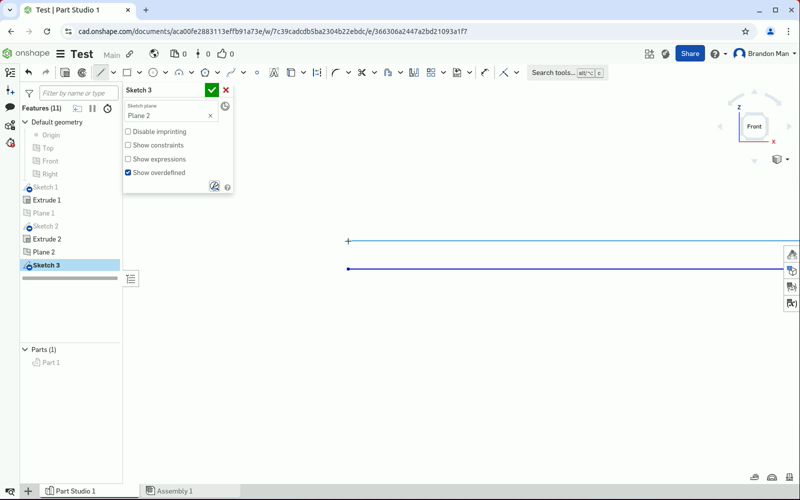
scroll(-6)
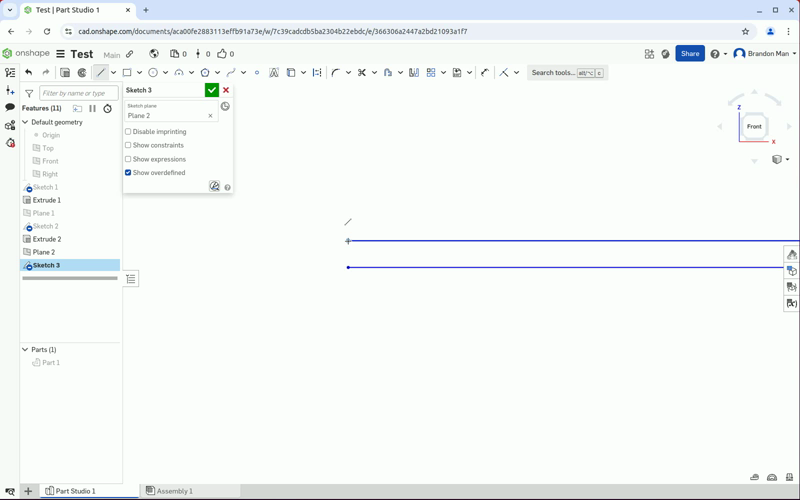
scroll(-6)
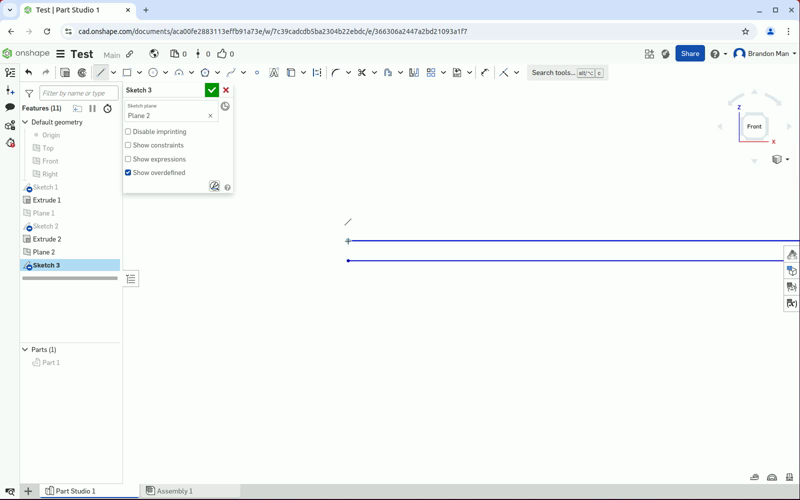
scroll(-6)
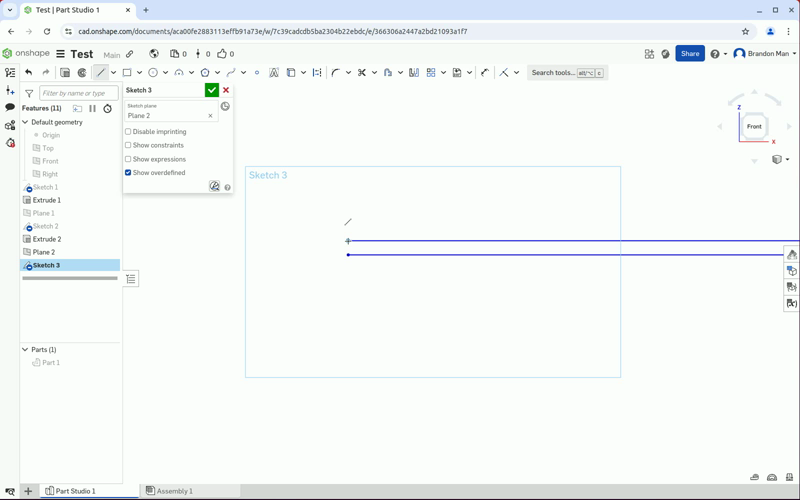
scroll(-6)
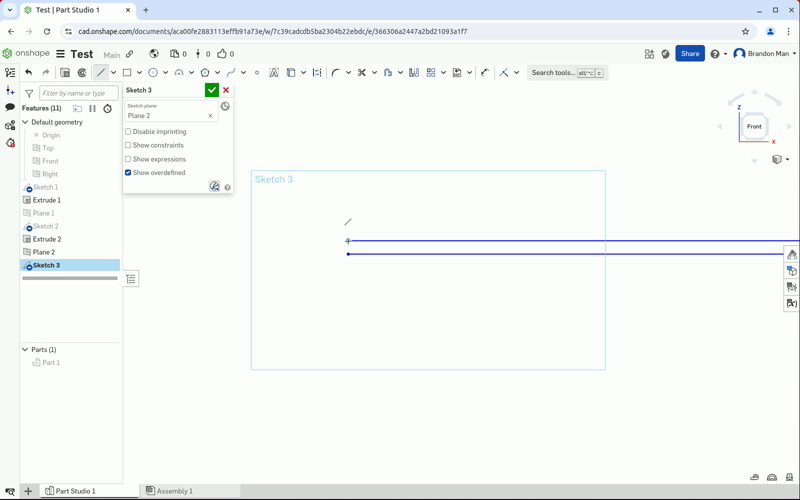
scroll(-6)
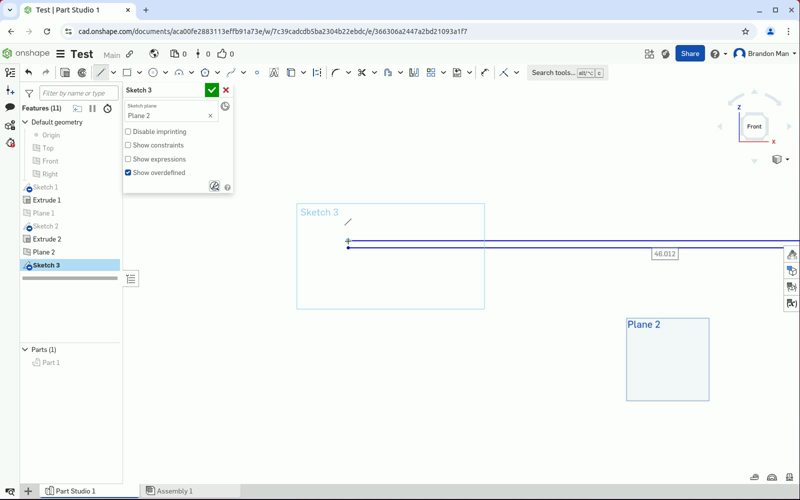
scroll(-6)
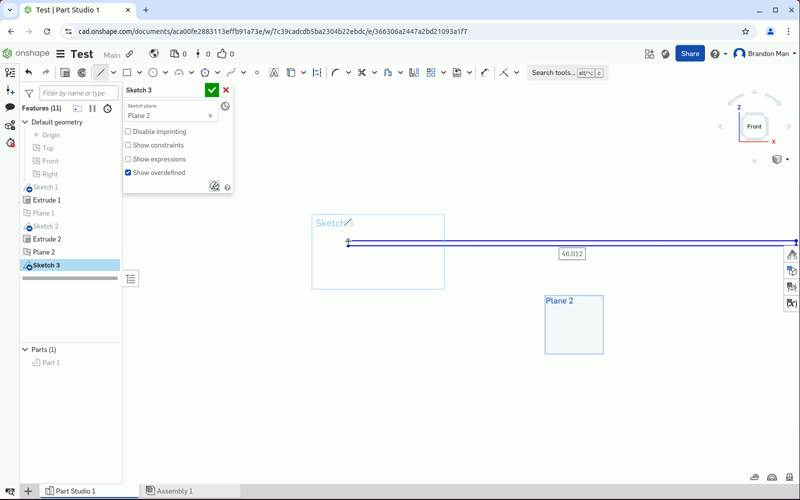
scroll(-6)
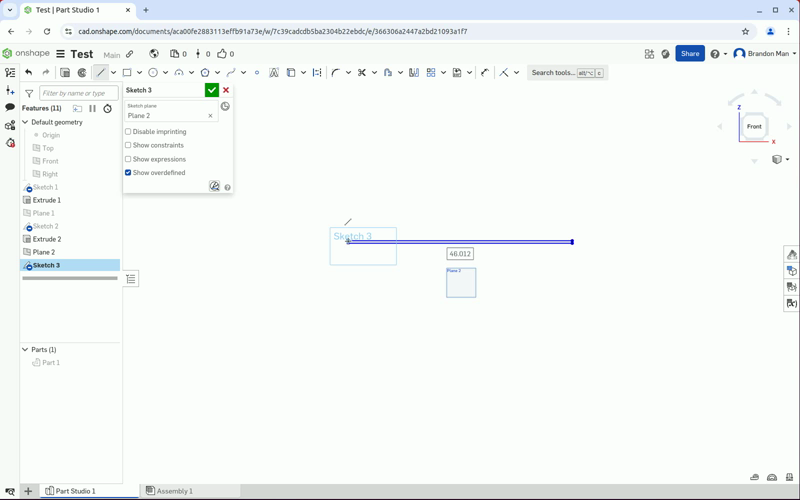
key_up(shift)
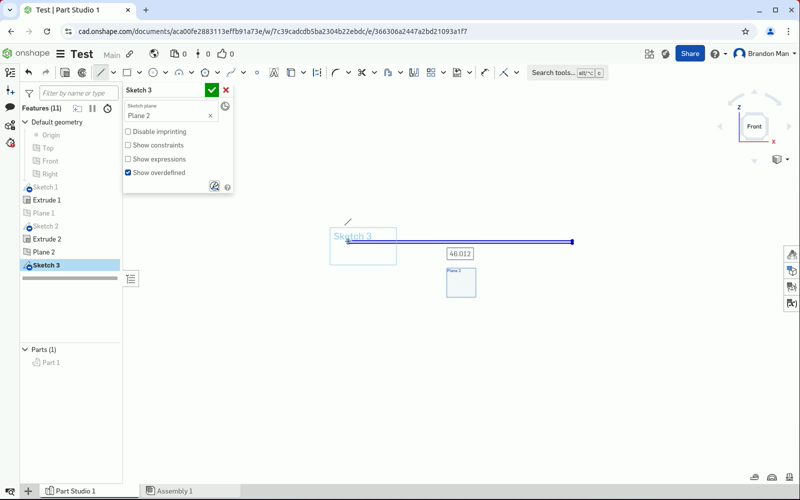
mouse_move(378, 240)
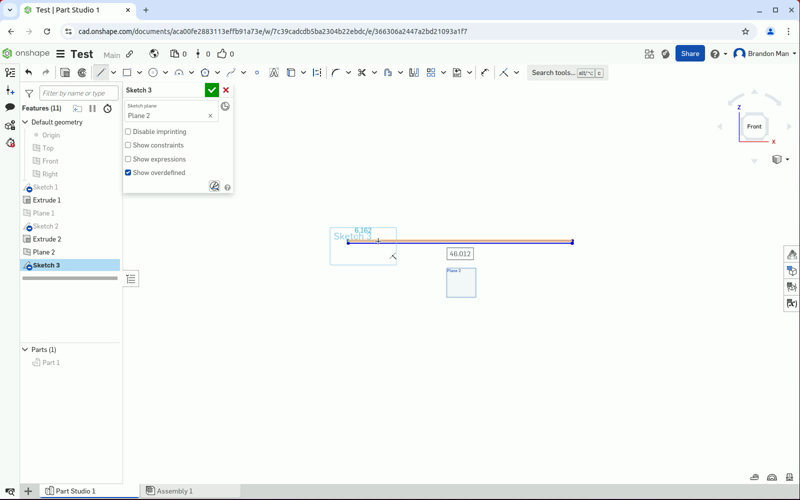
key_down(shift)
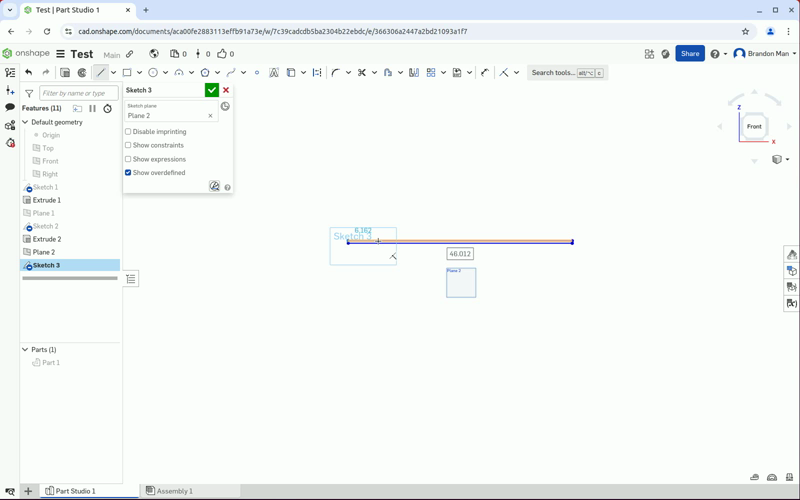
mouse_move(348, 243)
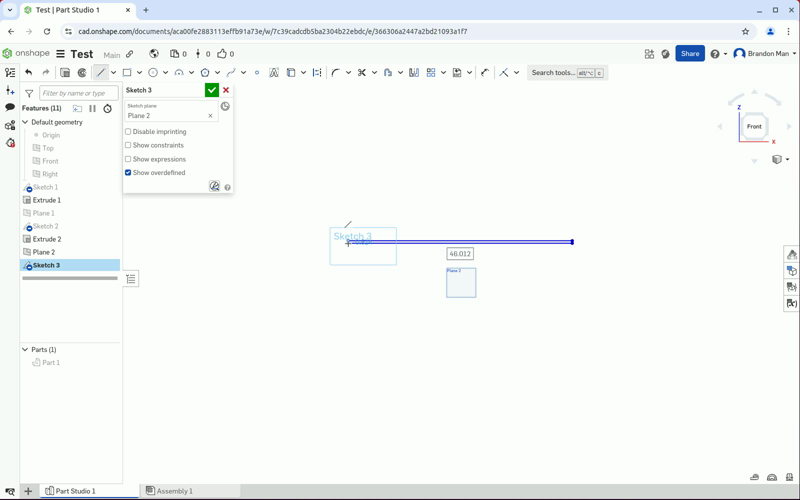
scroll(6)
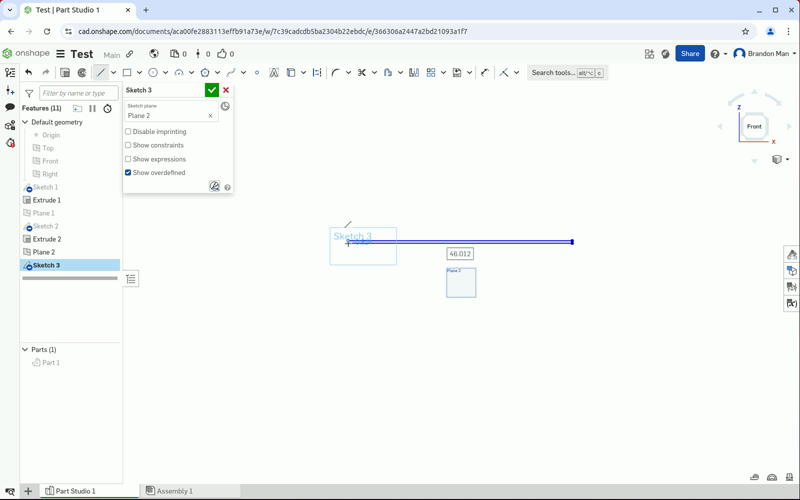
scroll(6)
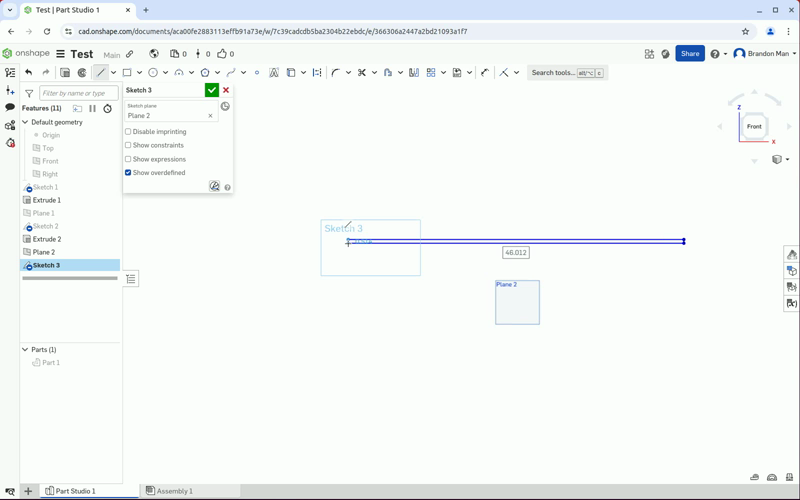
scroll(6)
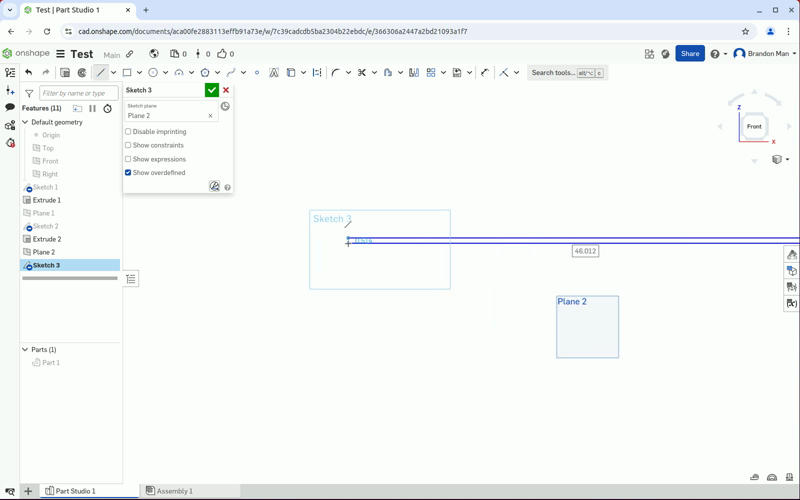
scroll(6)
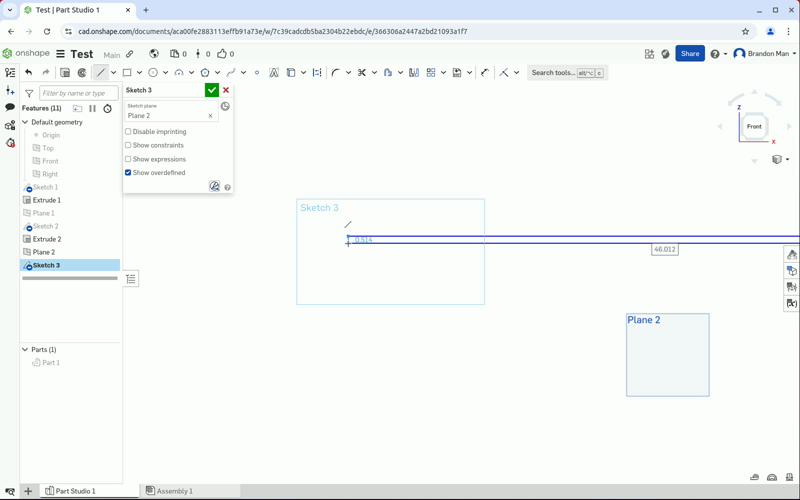
scroll(6)
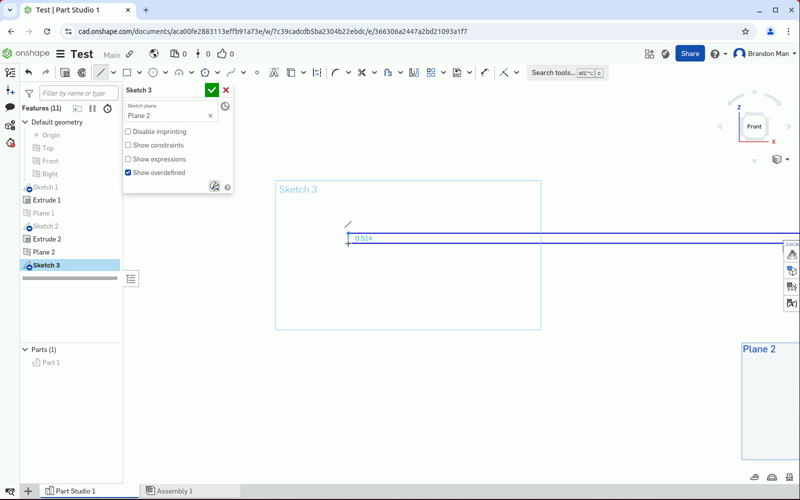
scroll(6)
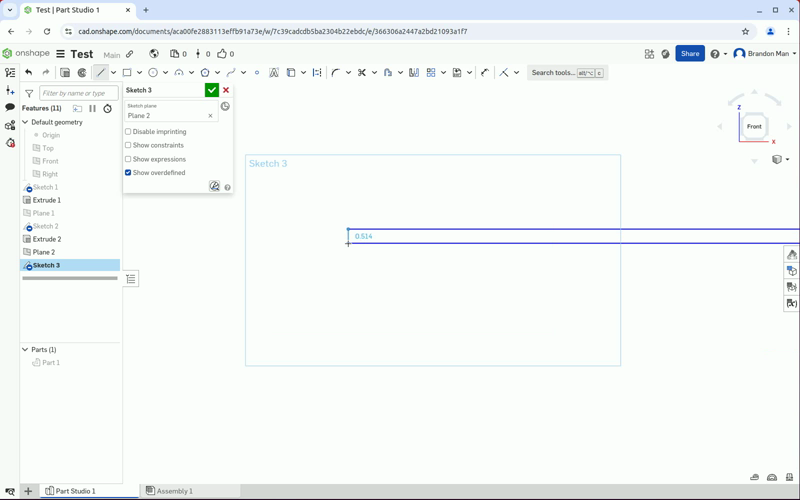
scroll(6)
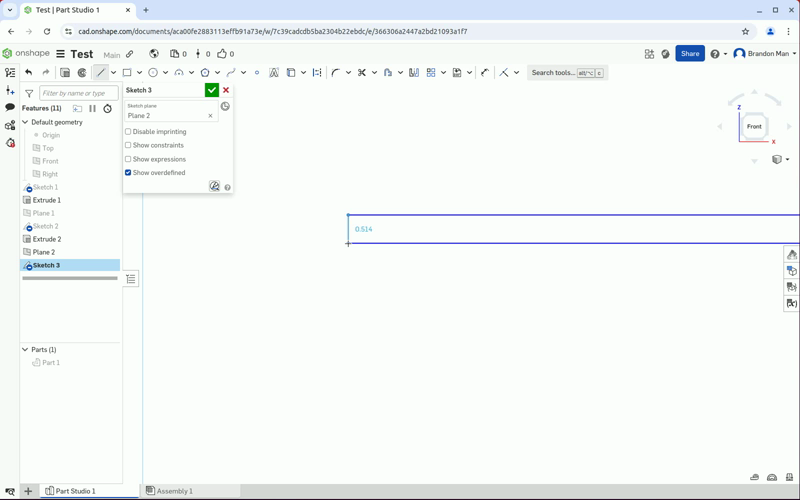
key_up(shift)
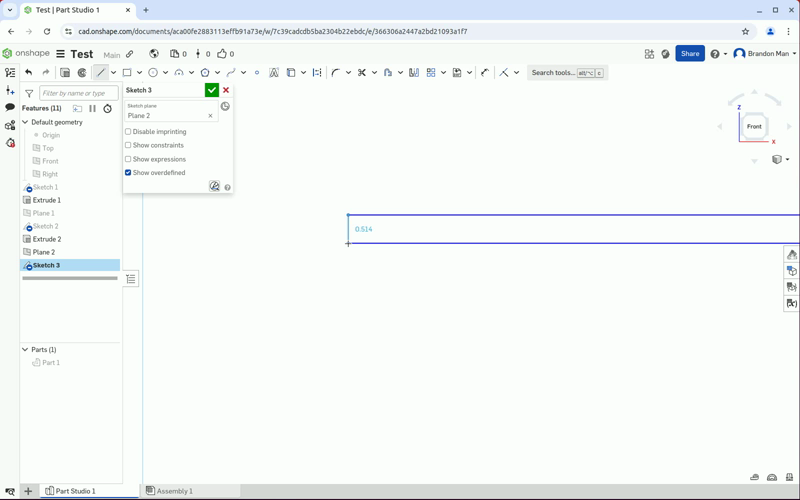
click(348, 243)
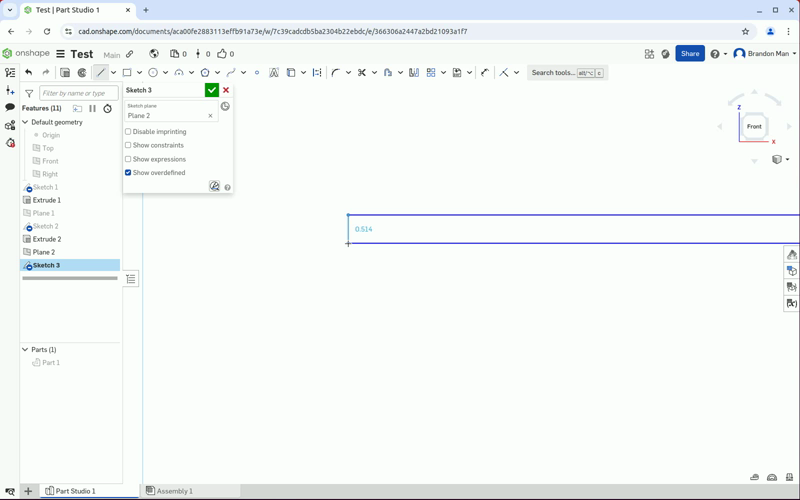
scroll(-6)
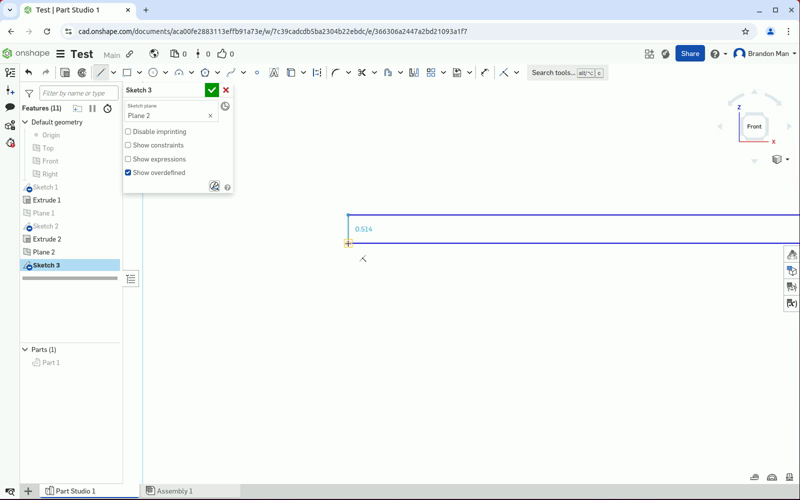
scroll(-6)
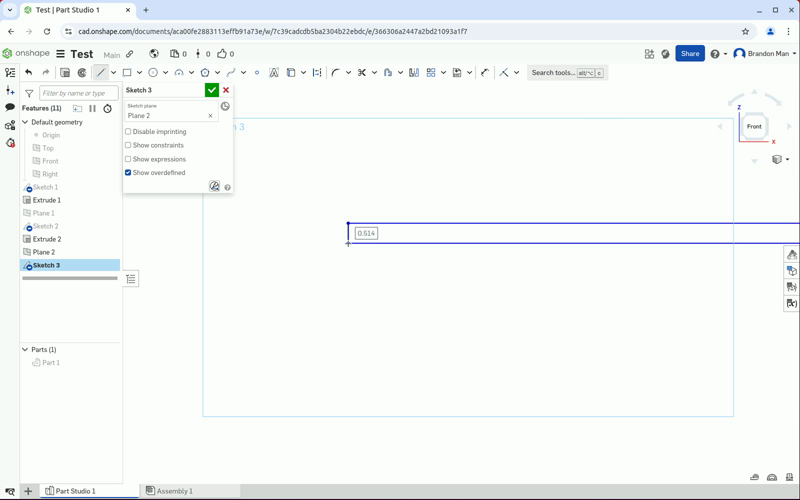
scroll(-6)
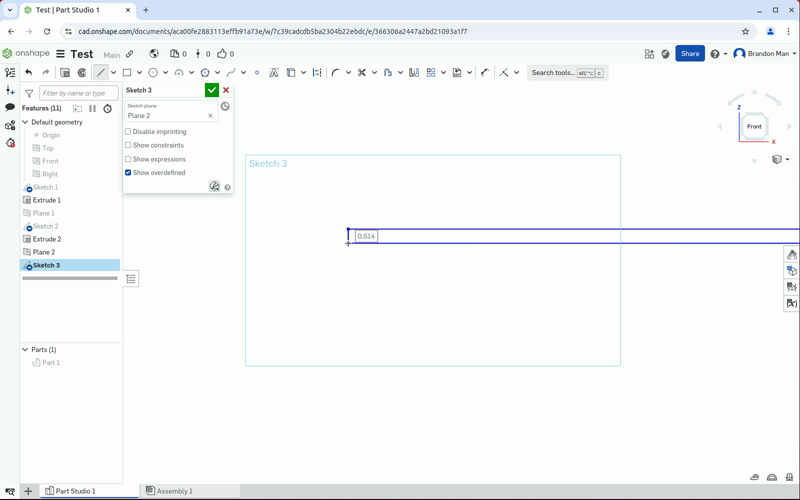
scroll(-6)
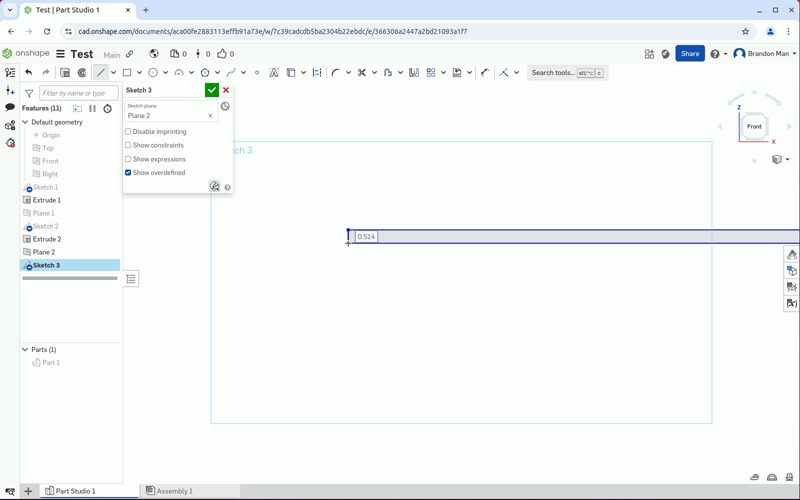
scroll(-6)
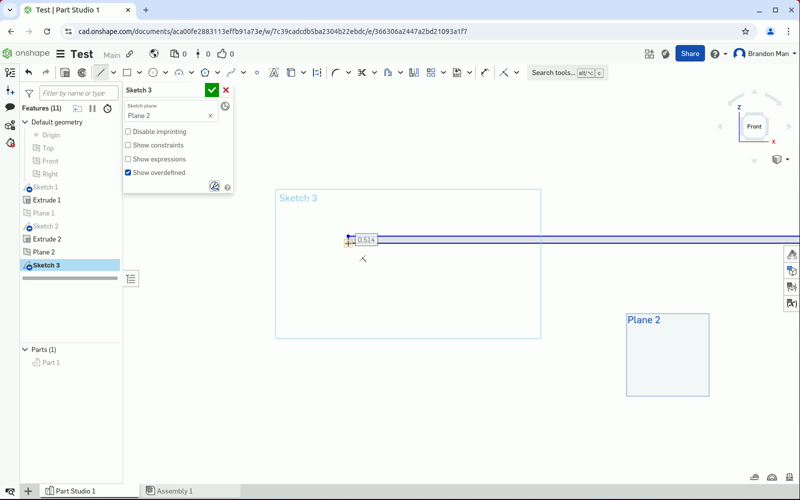
scroll(-6)
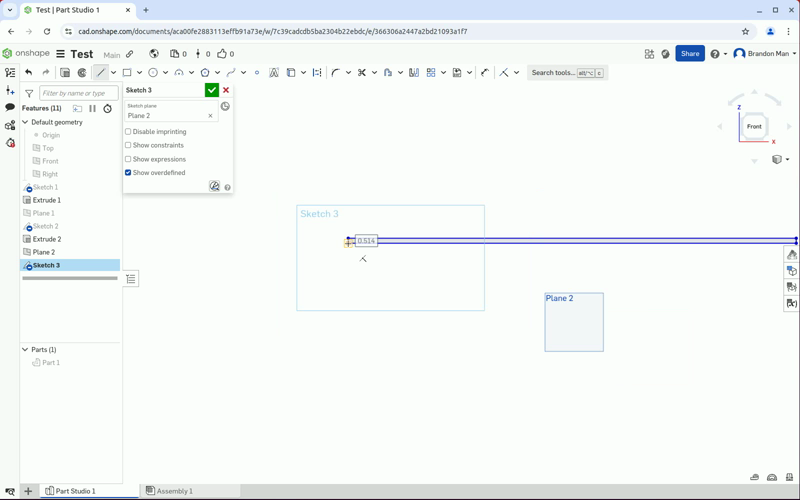
scroll(-6)
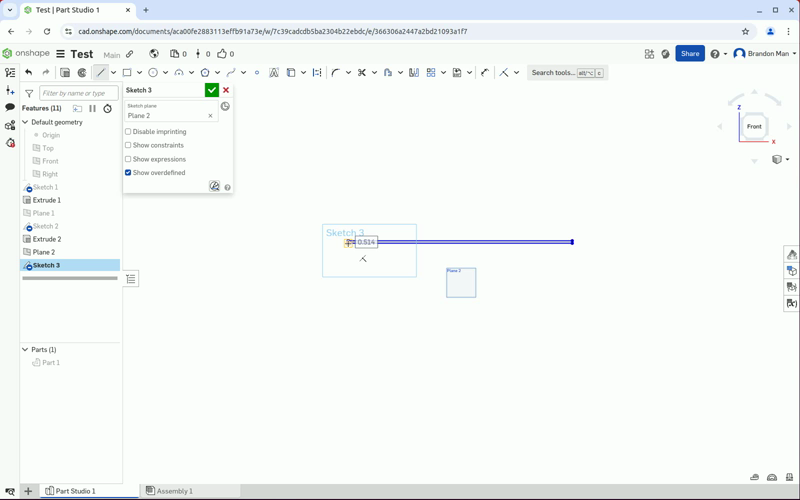
key(esc)
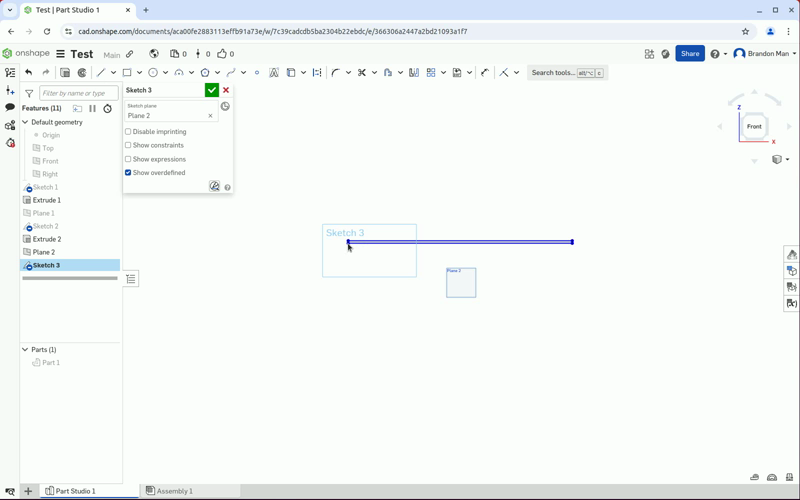
mouse_move(402, 242)
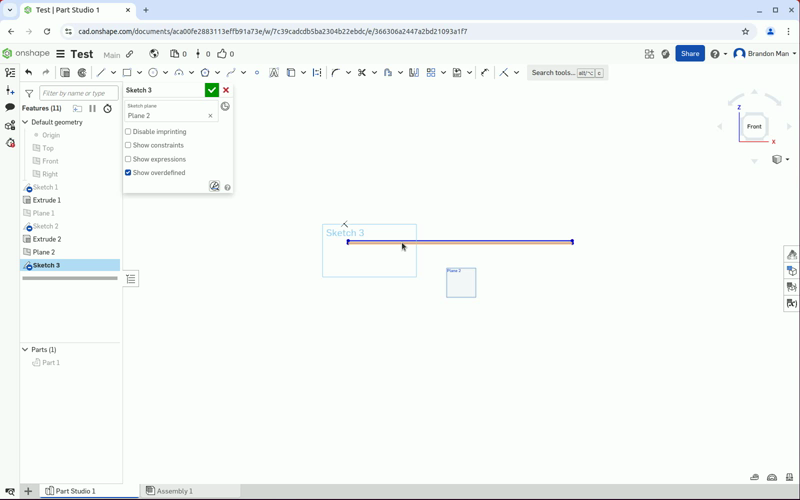
scroll(6)
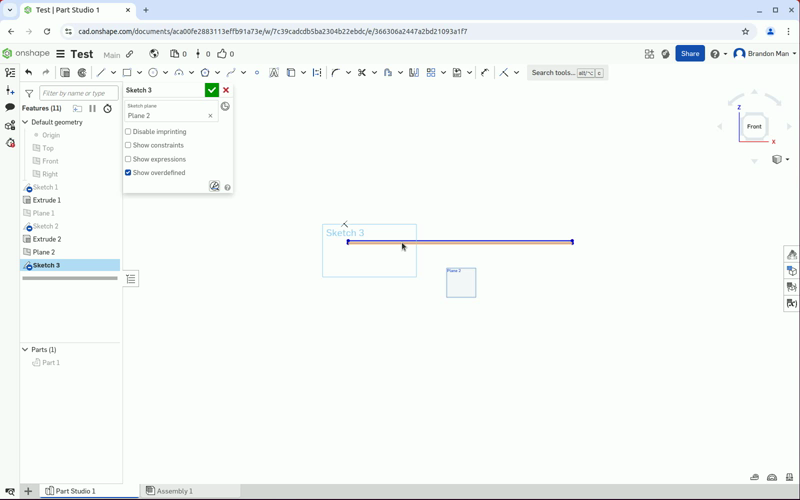
scroll(6)
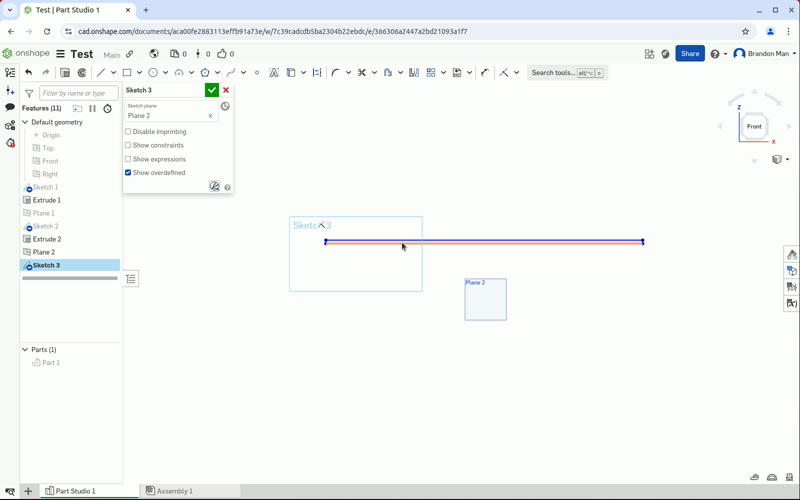
scroll(6)
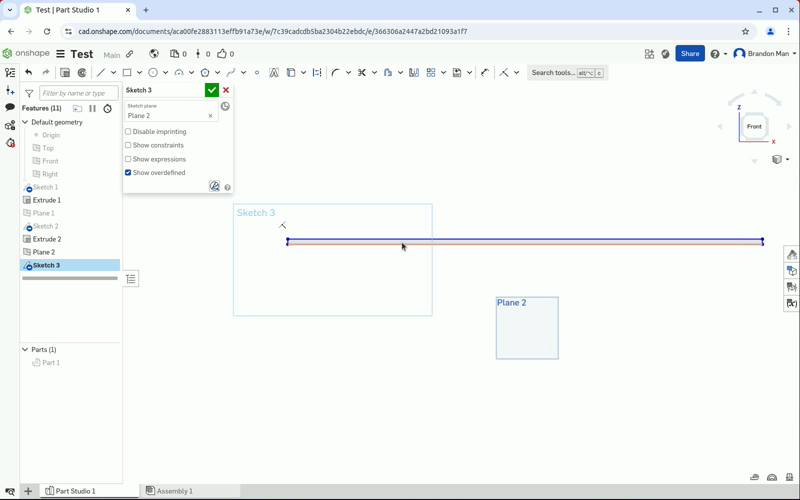
scroll(6)
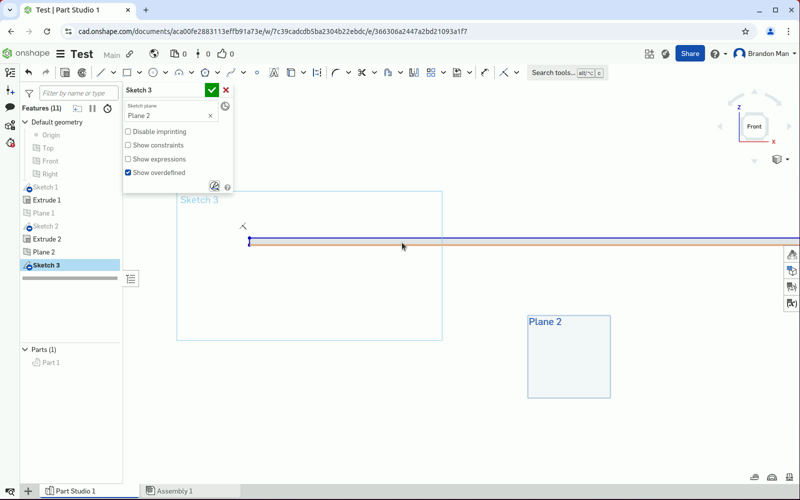
scroll(6)
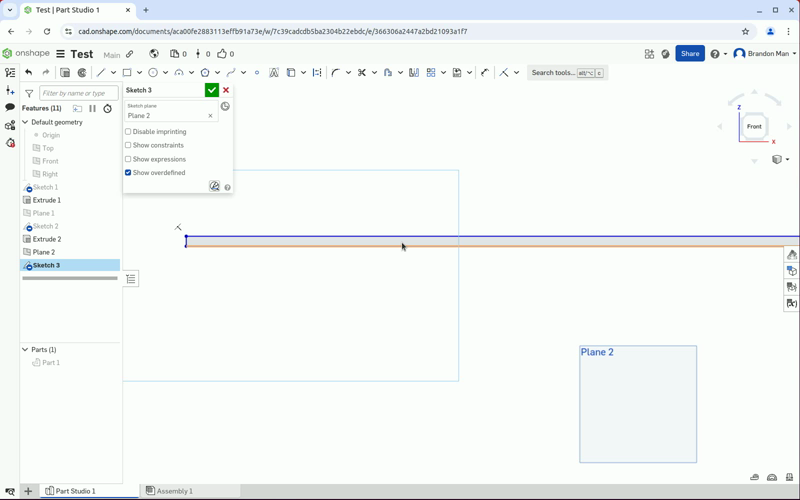
scroll(6)
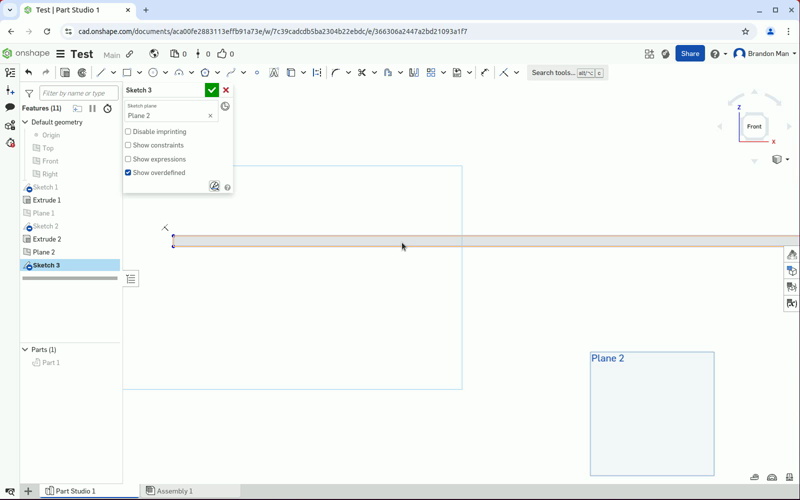
scroll(6)
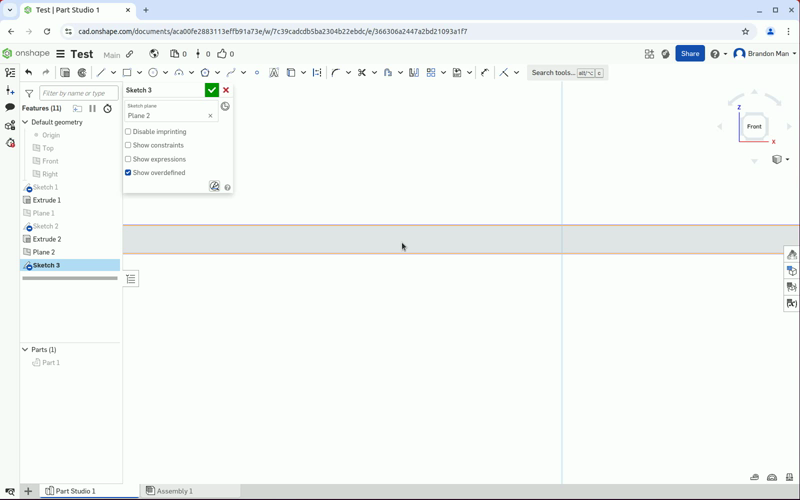
click(402, 242)
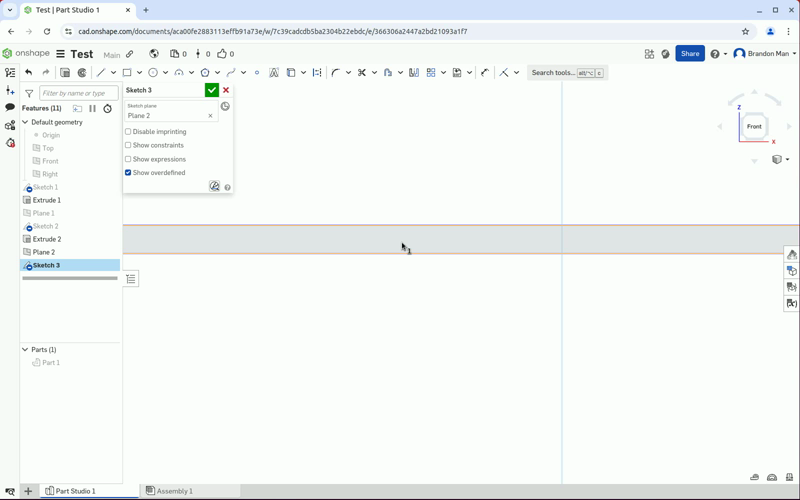
scroll(-6)
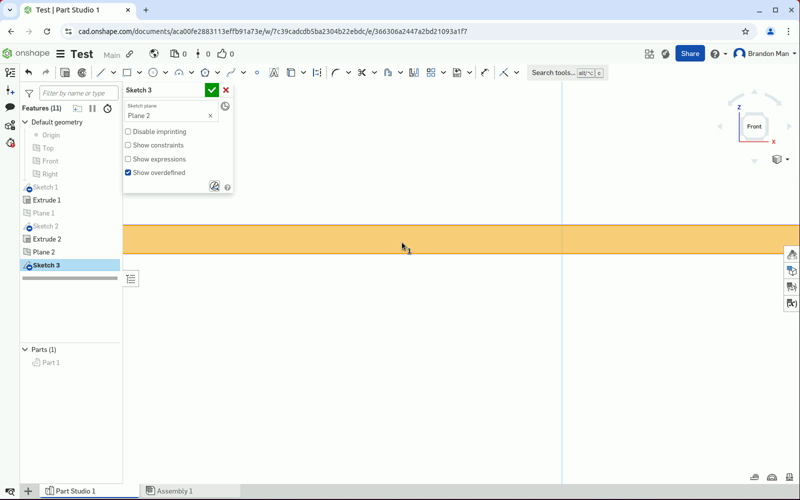
scroll(-6)
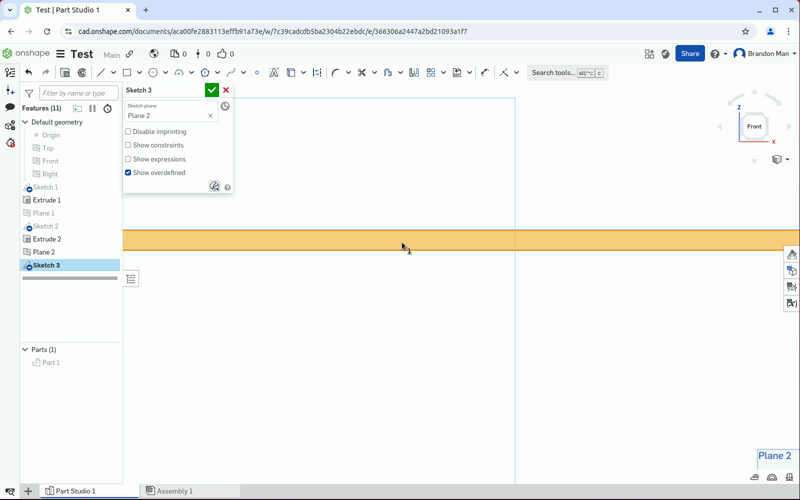
scroll(-6)
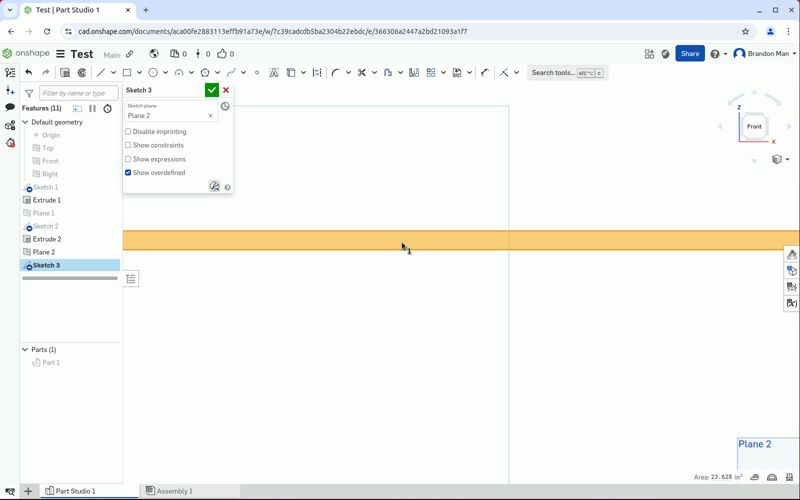
scroll(-6)
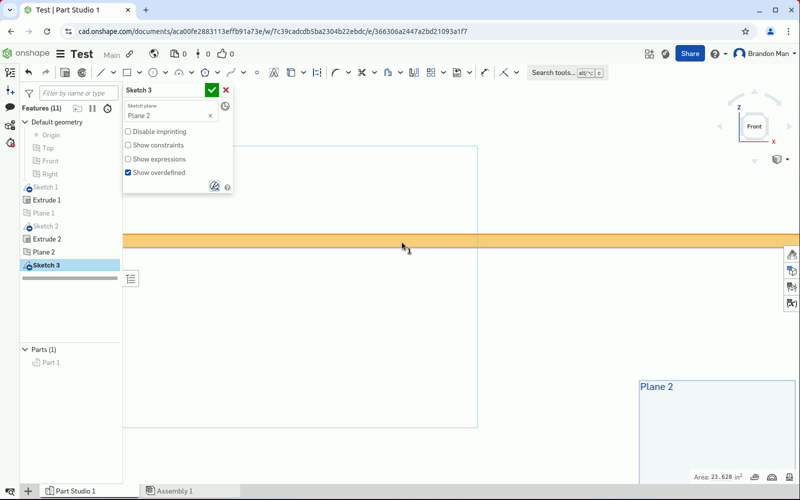
scroll(-6)
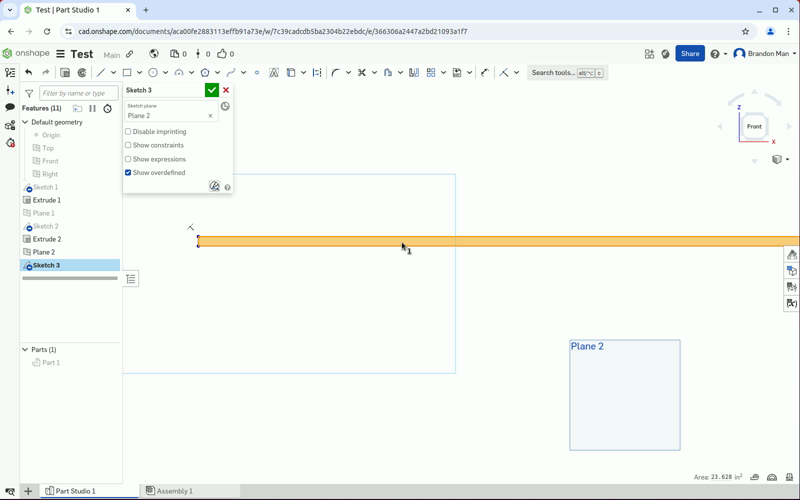
scroll(-6)
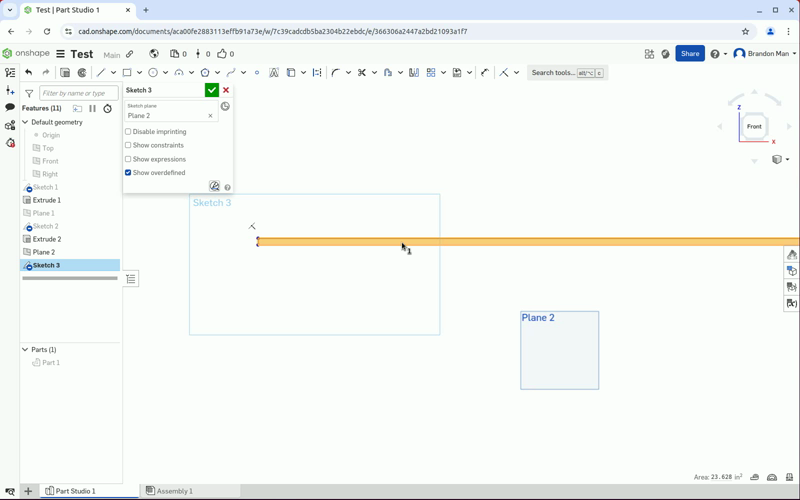
scroll(-6)
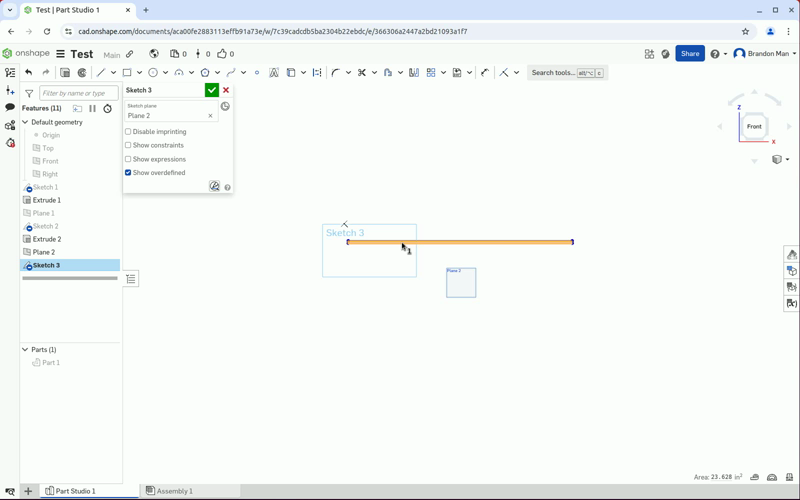
mouse_move(73, 352)
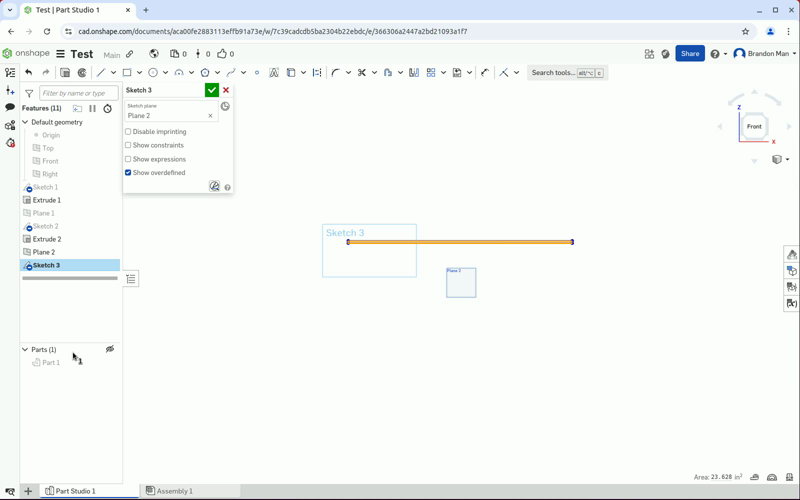
key(shift+y)
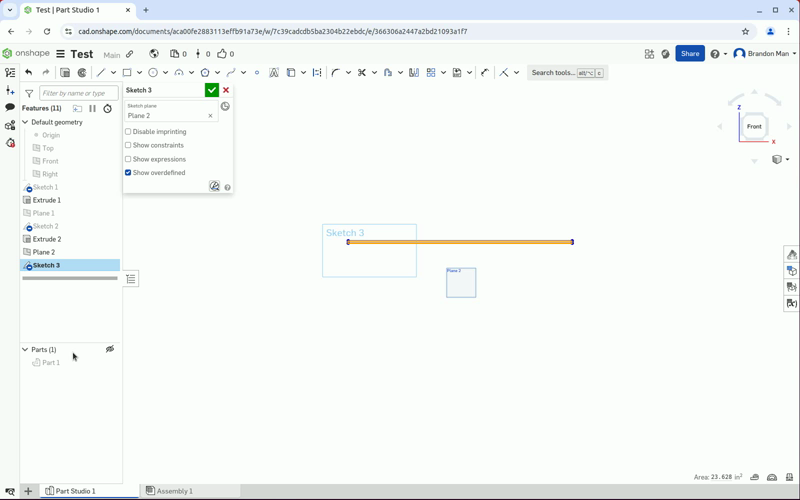
key(shift+e)
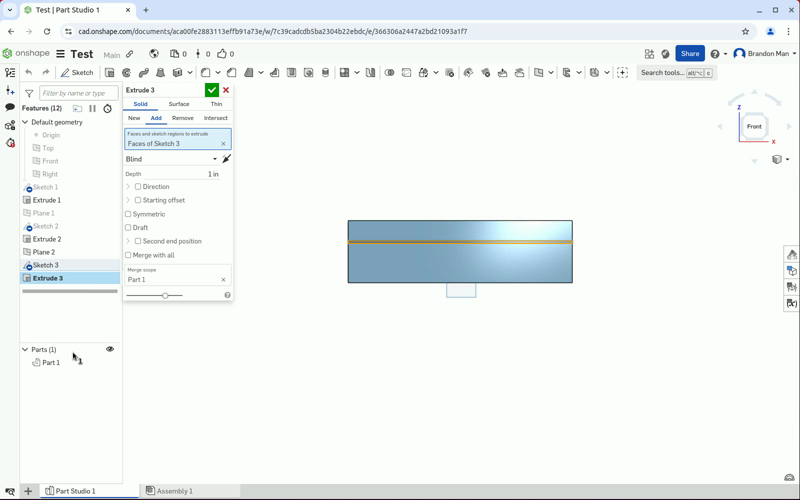
mouse_move(143, 106)
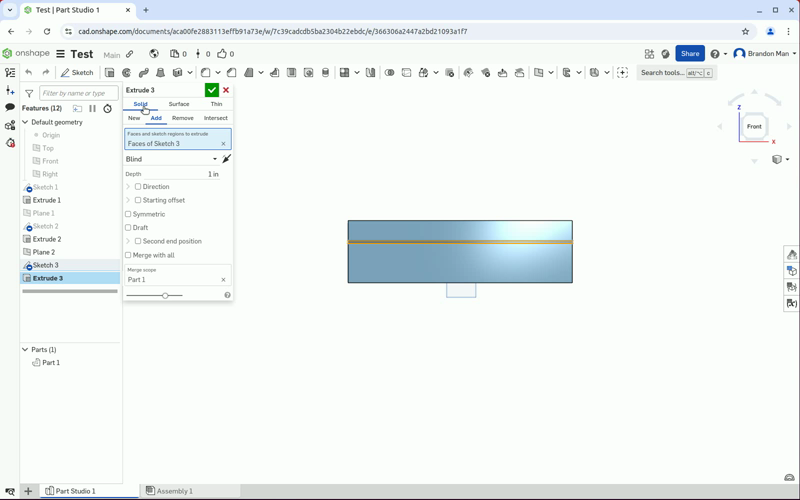
click(143, 106)
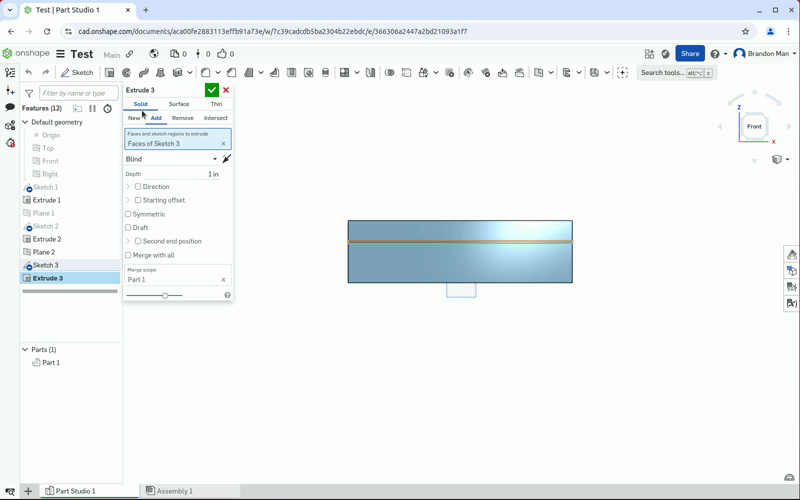
mouse_move(137, 120)
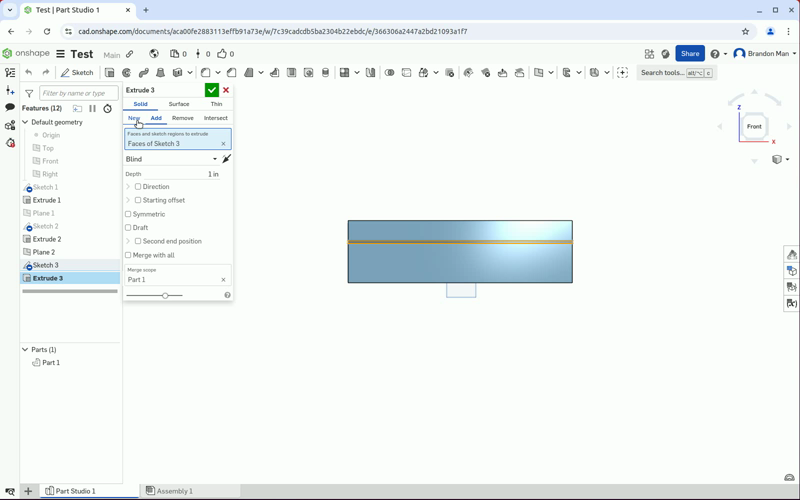
click(137, 120)
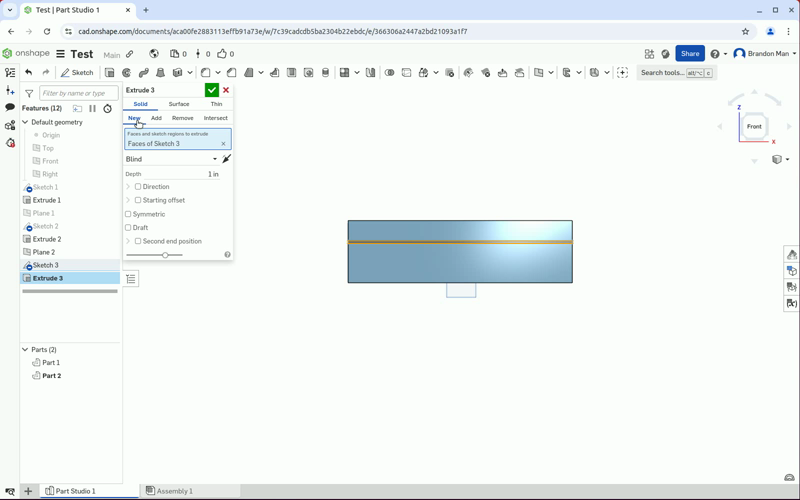
key(tab, 4)
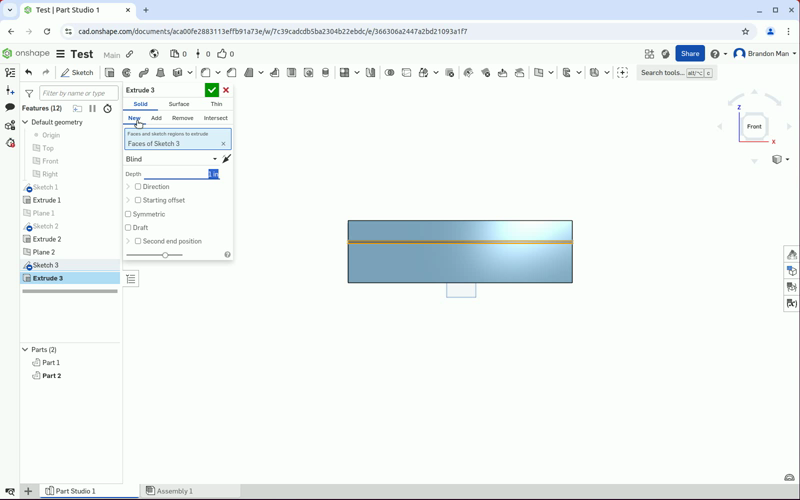
text(-30.811)
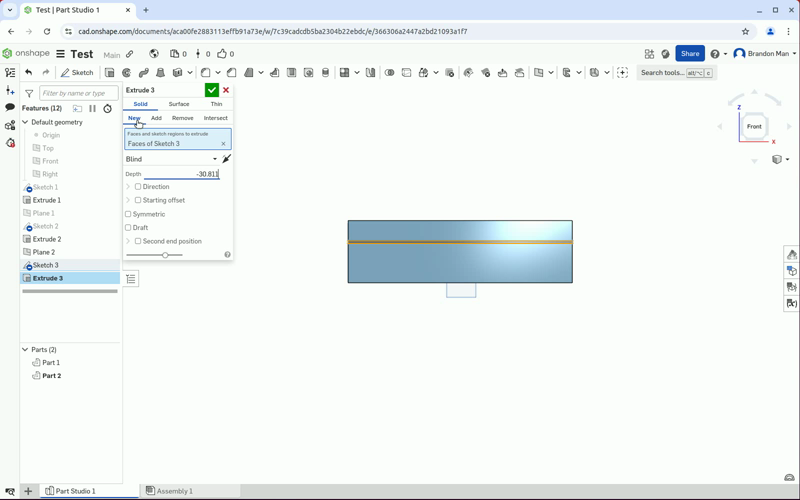
key(enter)
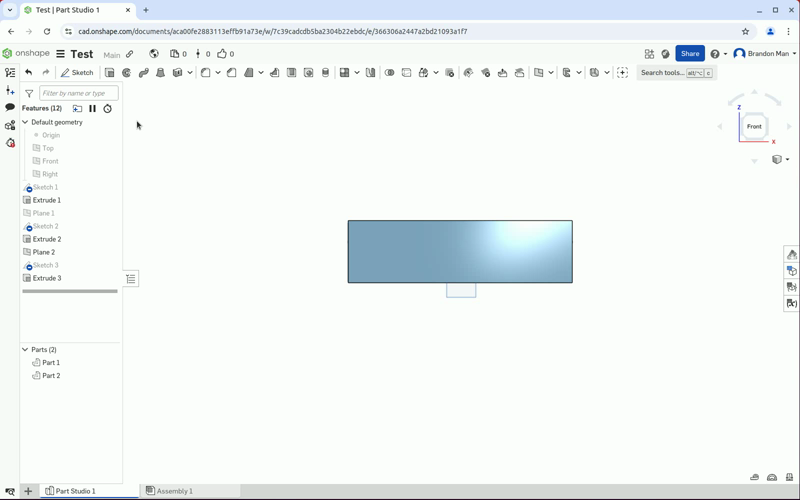
key(shift+h)
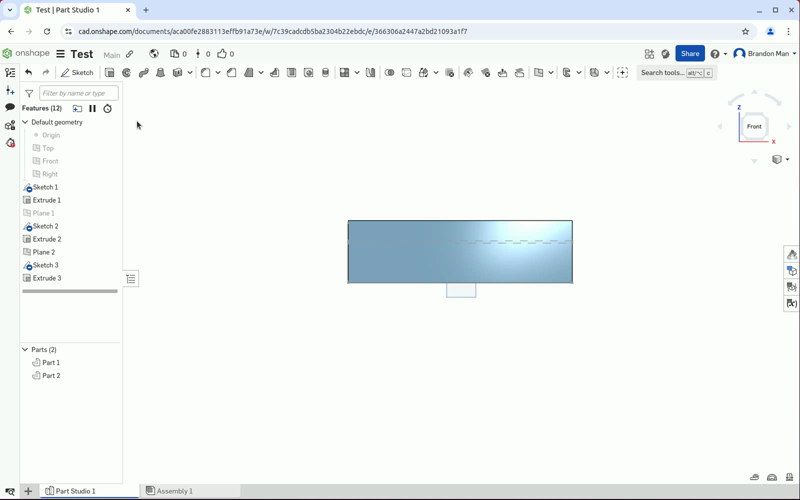
key(shift+h)
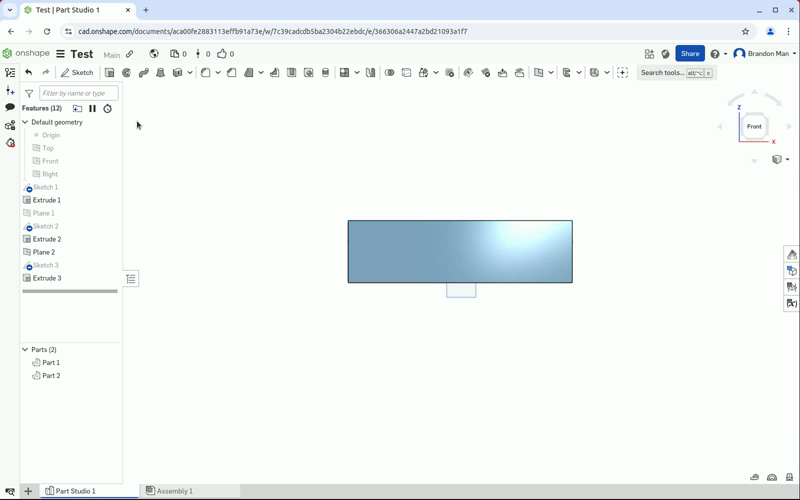
mouse_move(73, 189)
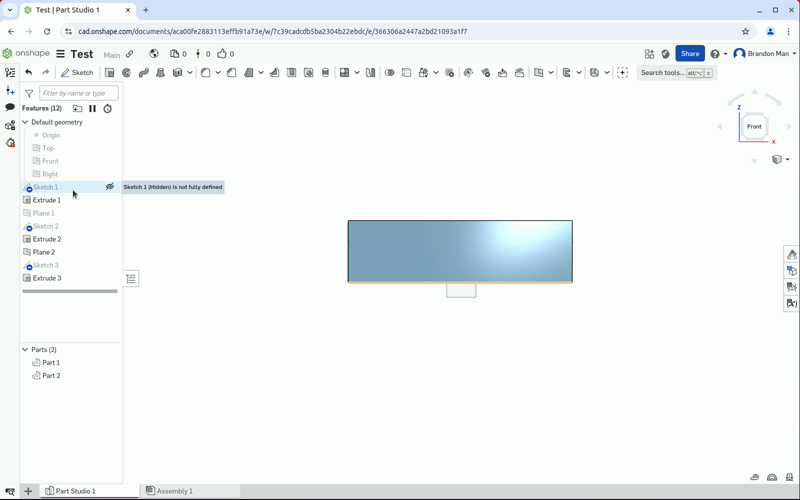
click(73, 189)
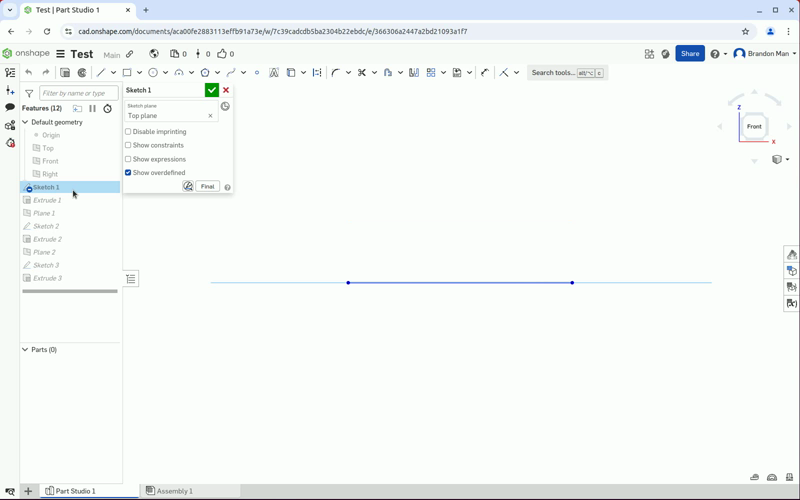
mouse_move(229, 92)
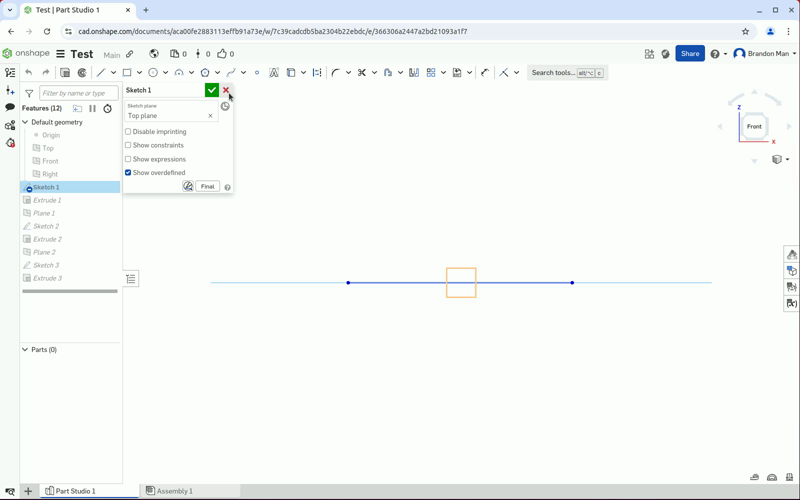
click(229, 92)
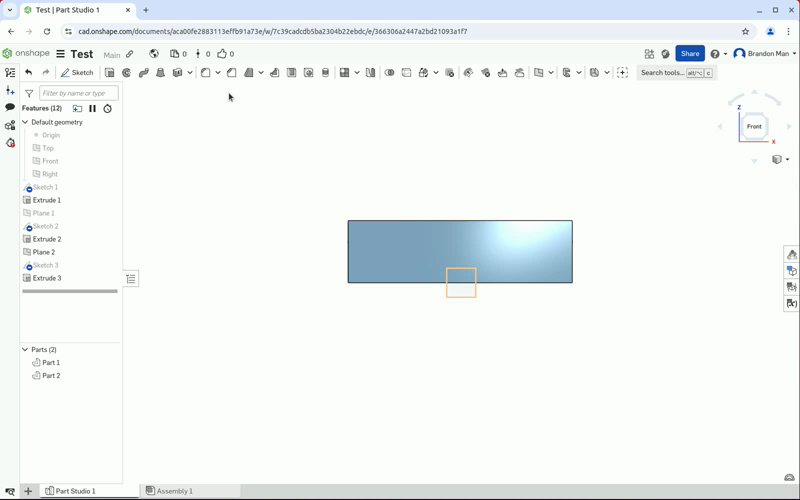
mouse_move(73, 352)
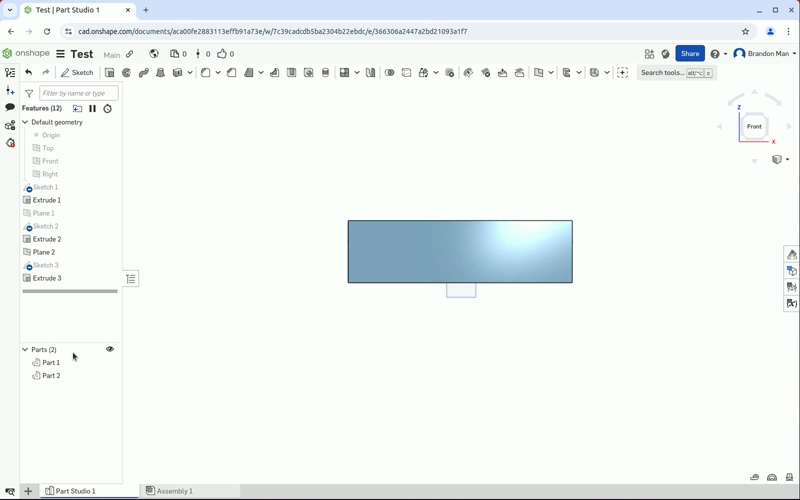
key(y)
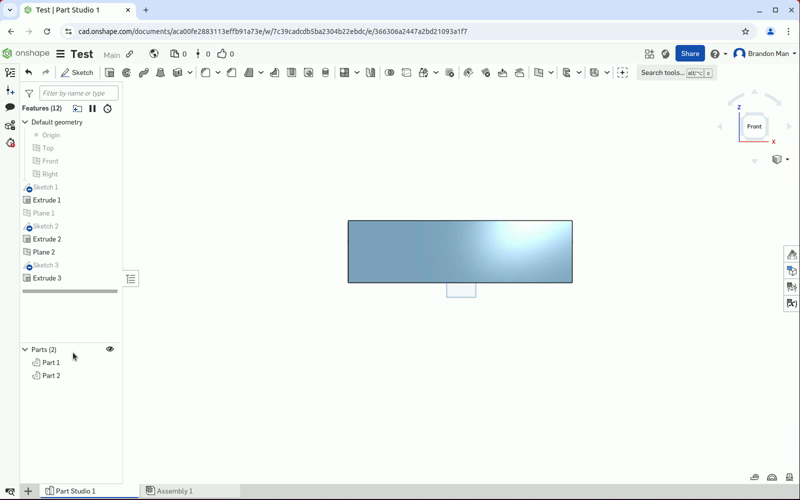
key(shift+p)
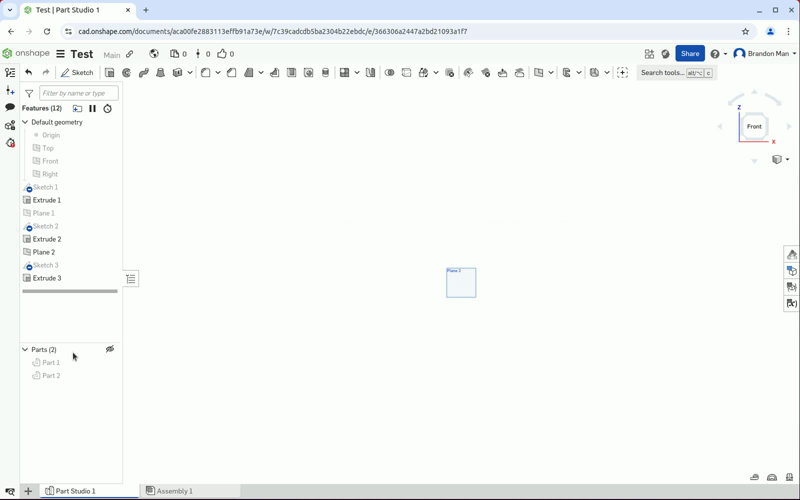
key(space)
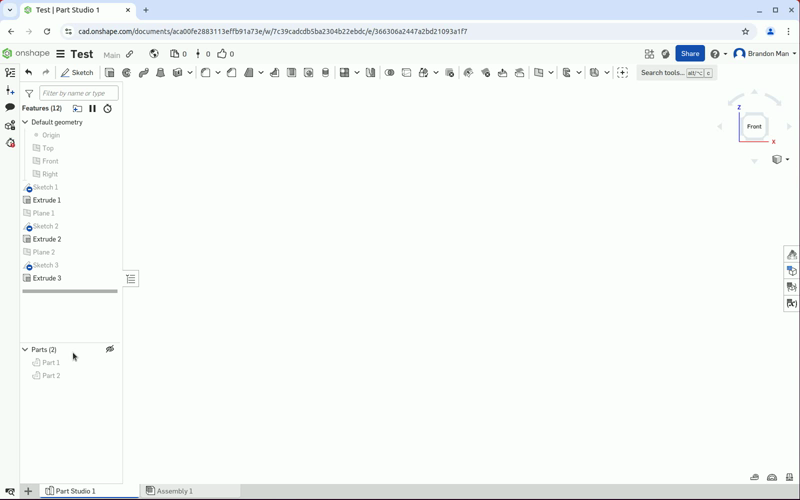
key_down(shift)
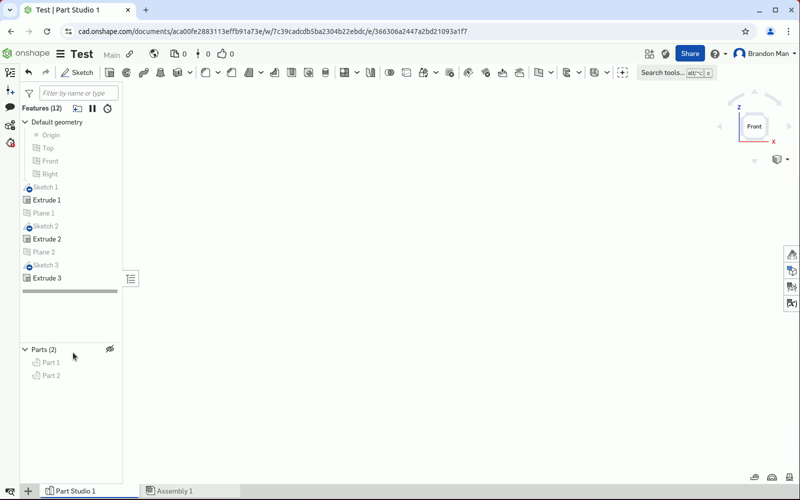
key(down)
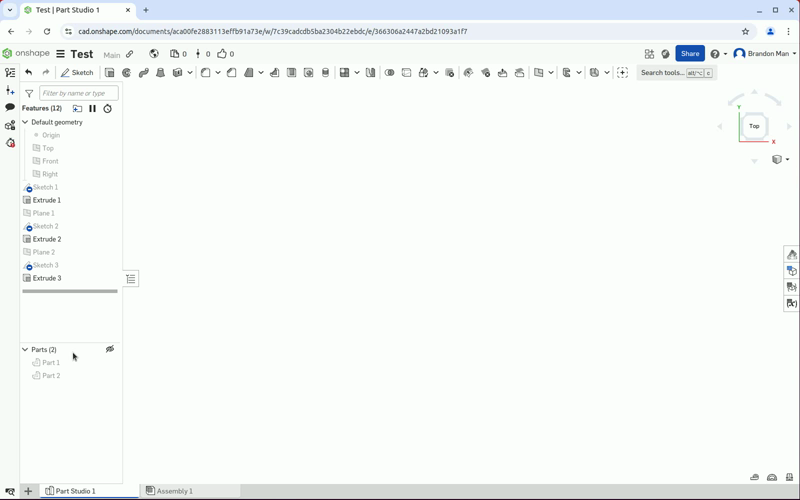
key_up(shift)
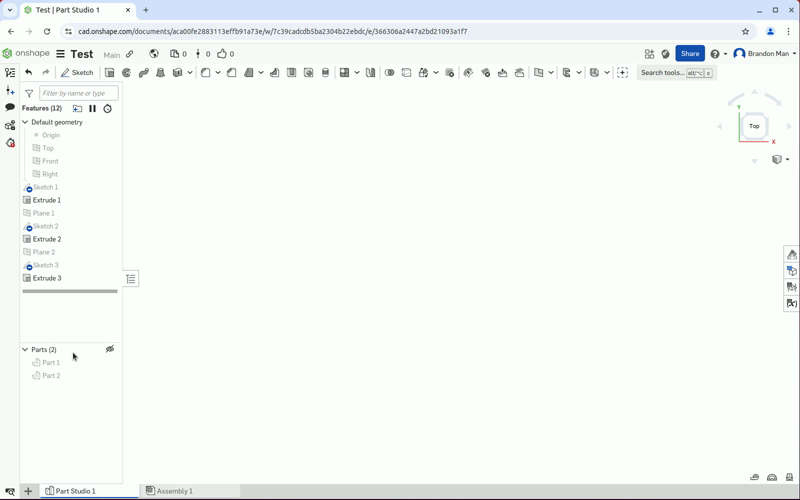
mouse_move(73, 352)
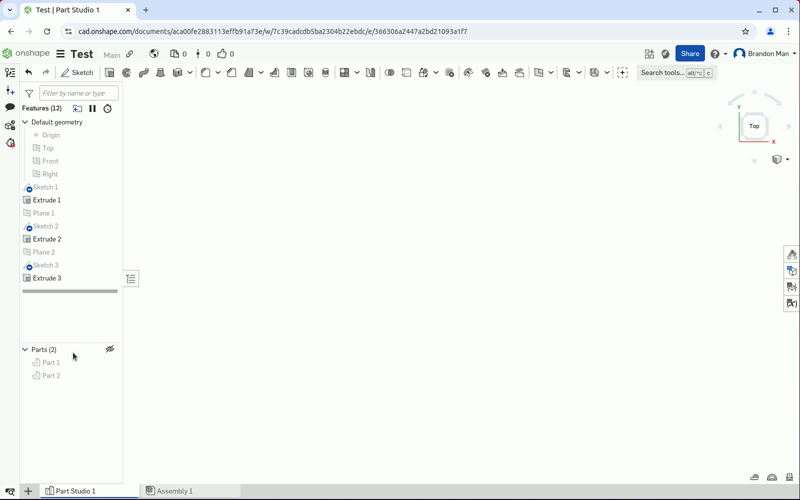
key(shift+y)
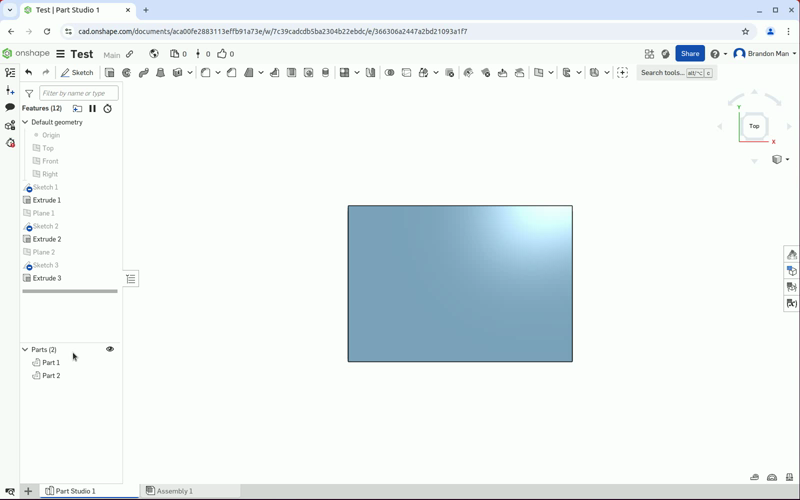
mouse_move(541, 75)
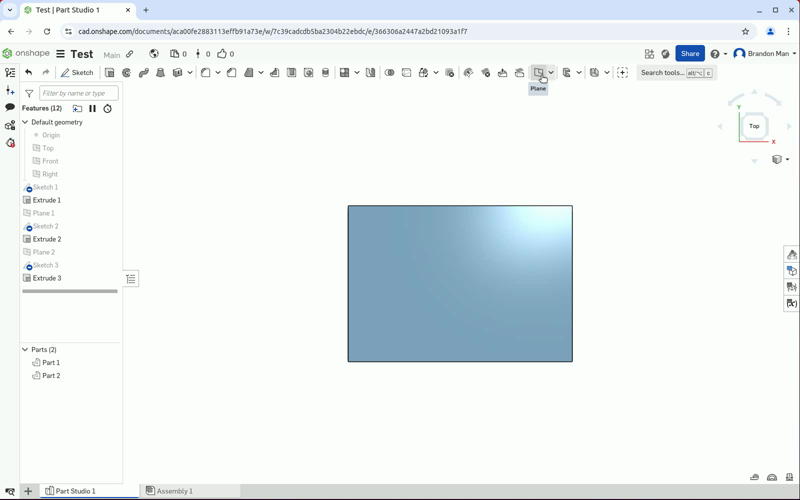
click(541, 75)
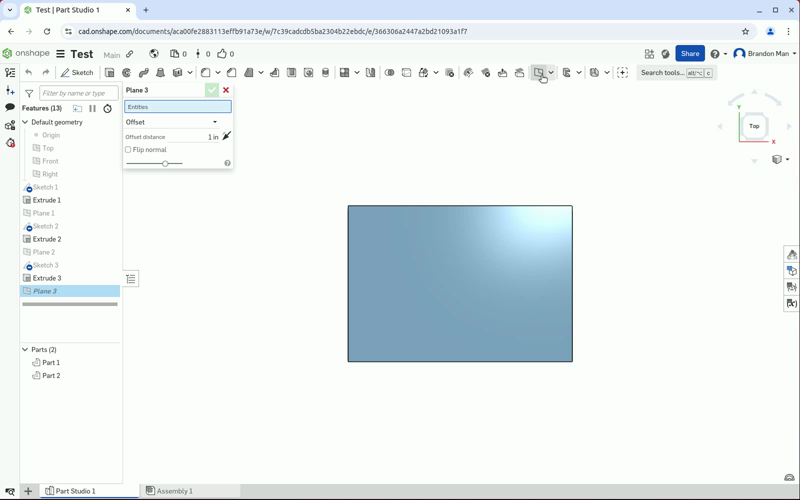
mouse_move(73, 150)
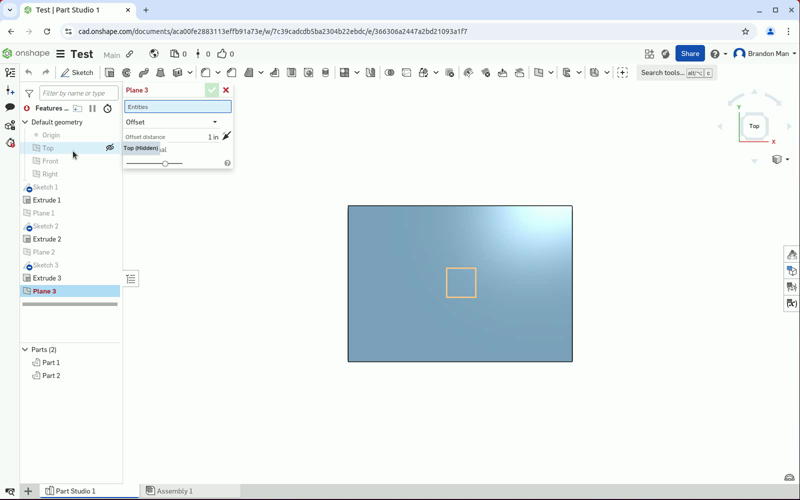
click(73, 150)
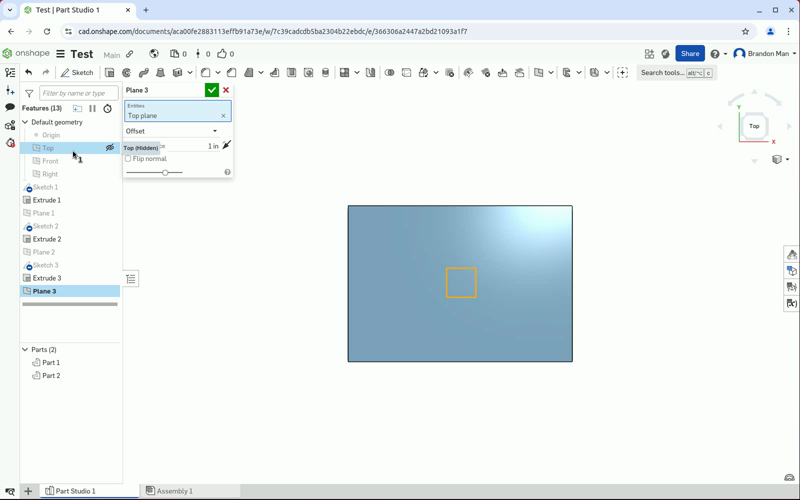
key(tab, 2)
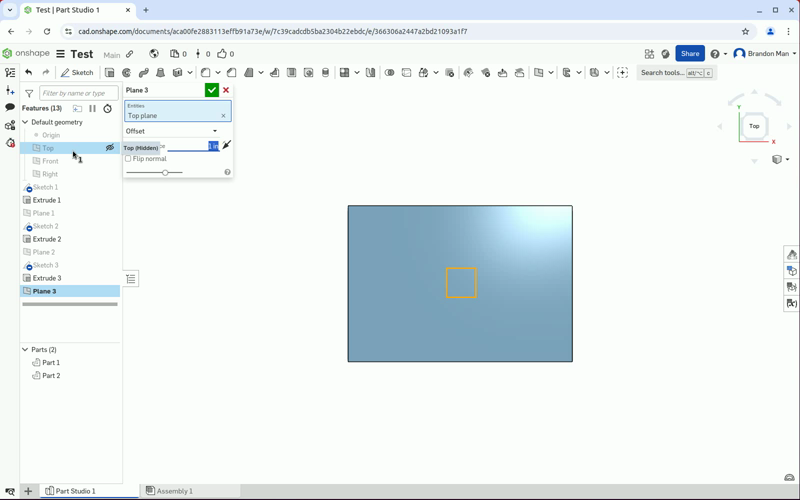
text(12.756)
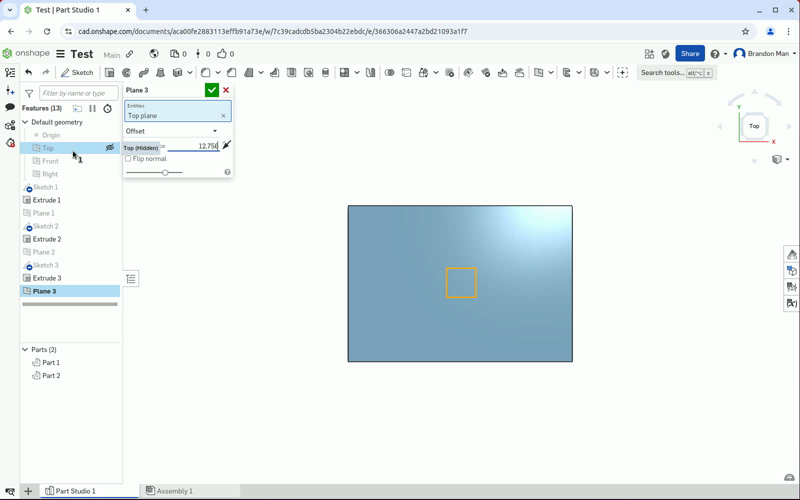
key(enter, 2)
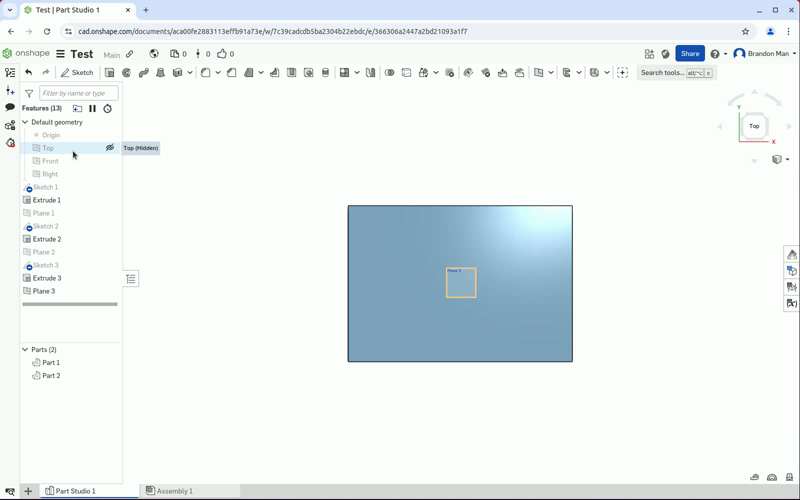
key(shift+s)
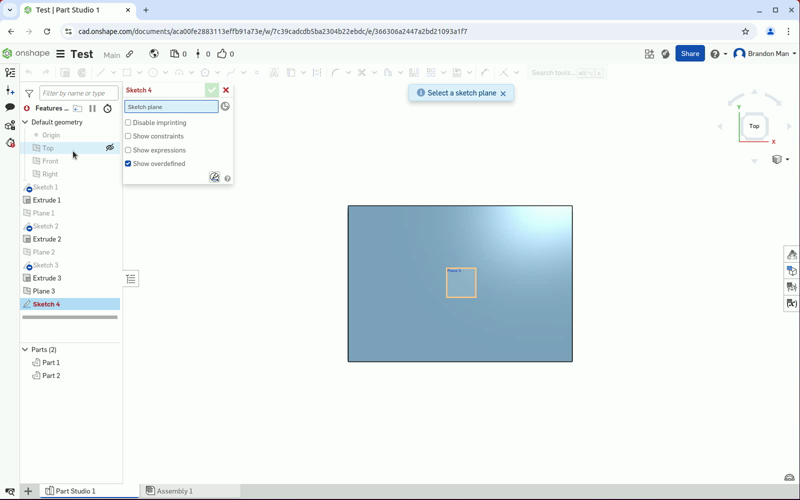
mouse_move(73, 293)
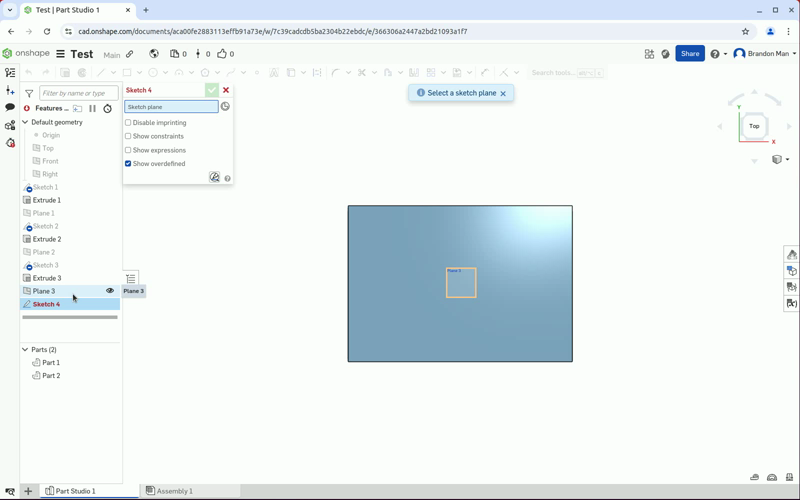
click(73, 293)
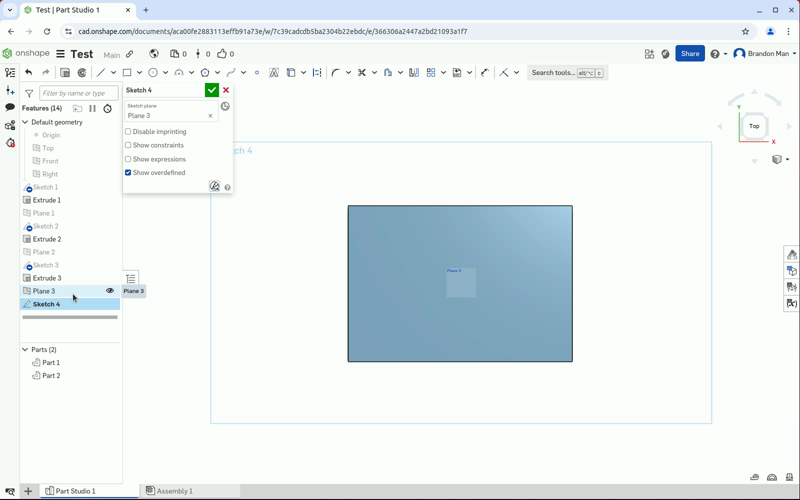
mouse_move(73, 352)
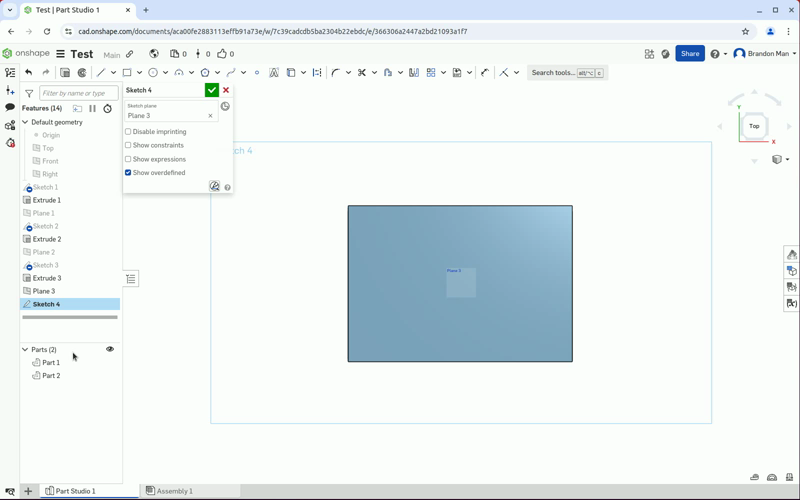
key(y)
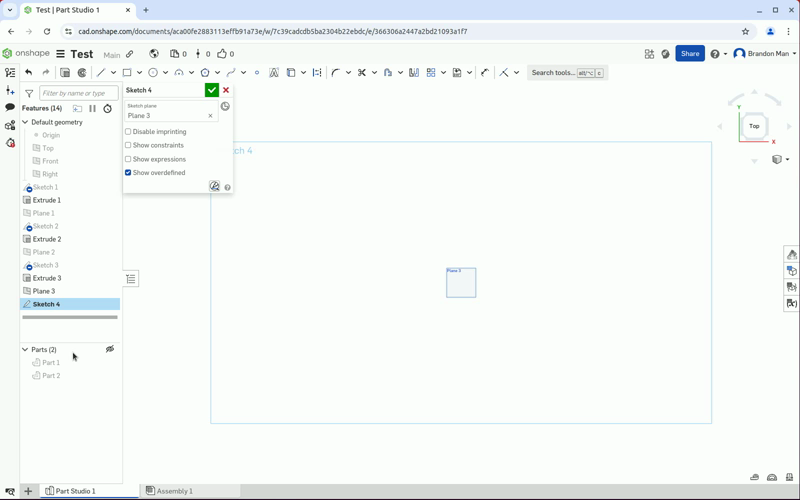
key(l)
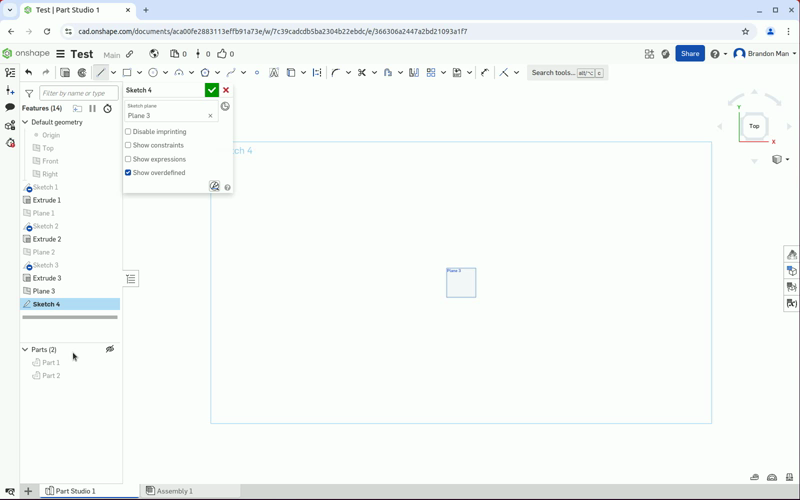
key_down(shift)
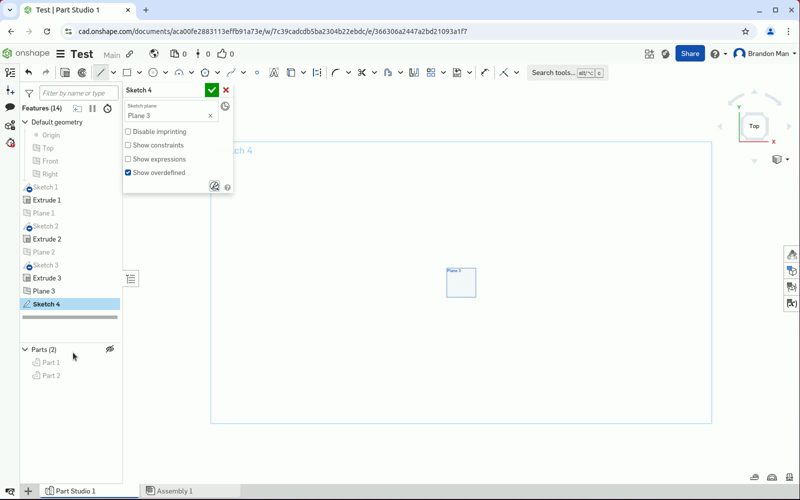
mouse_move(446, 320)
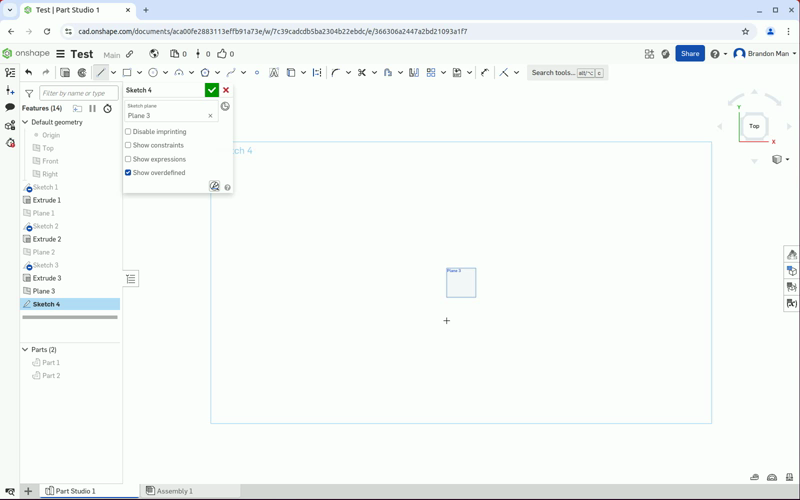
click(446, 320)
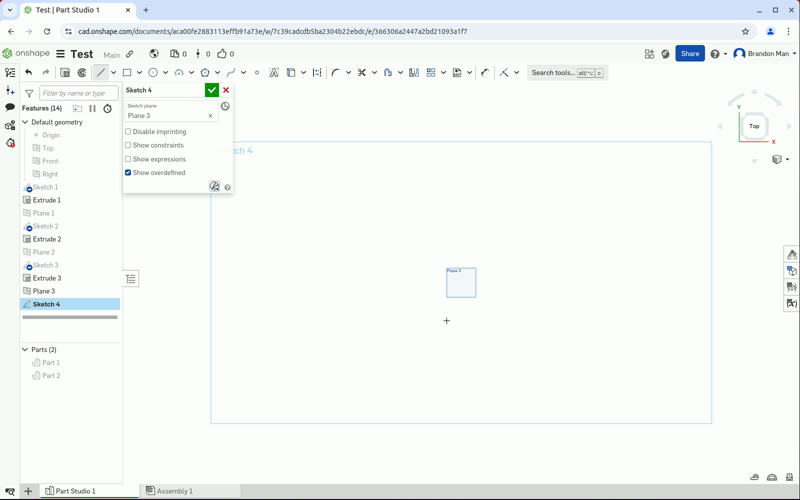
key_up(shift)
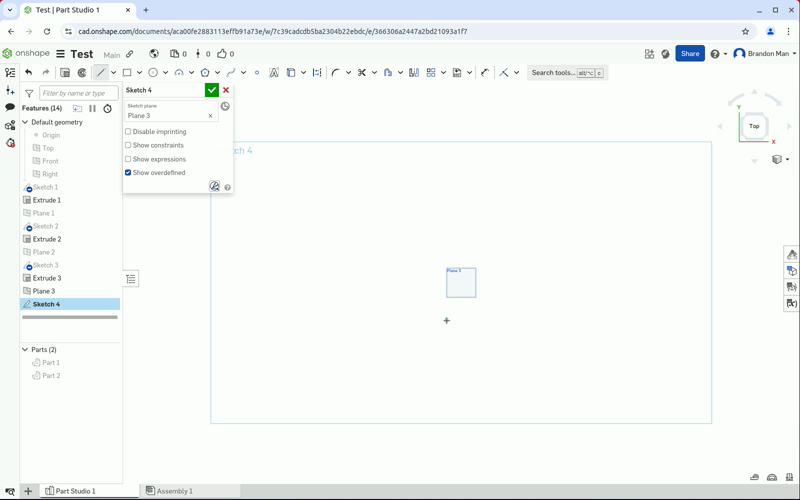
key_down(shift)
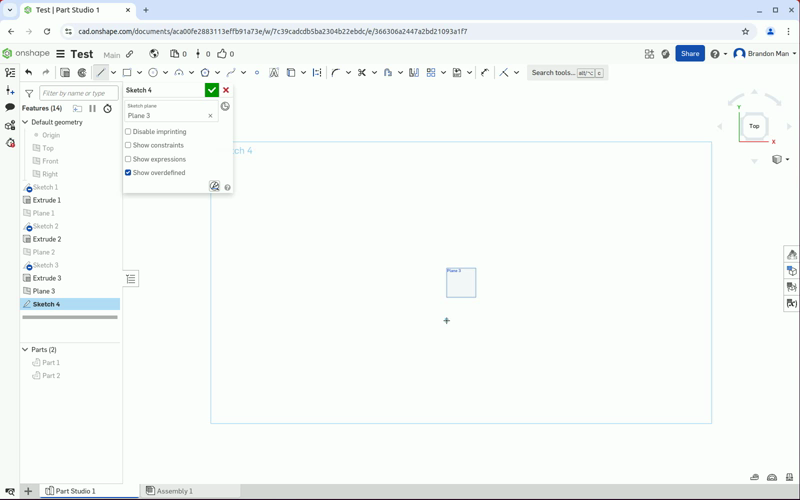
mouse_move(476, 320)
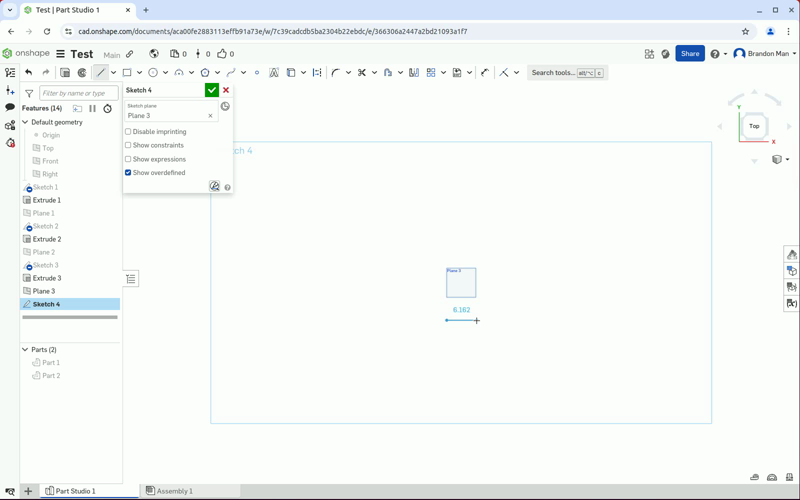
mouse_move(474, 320)
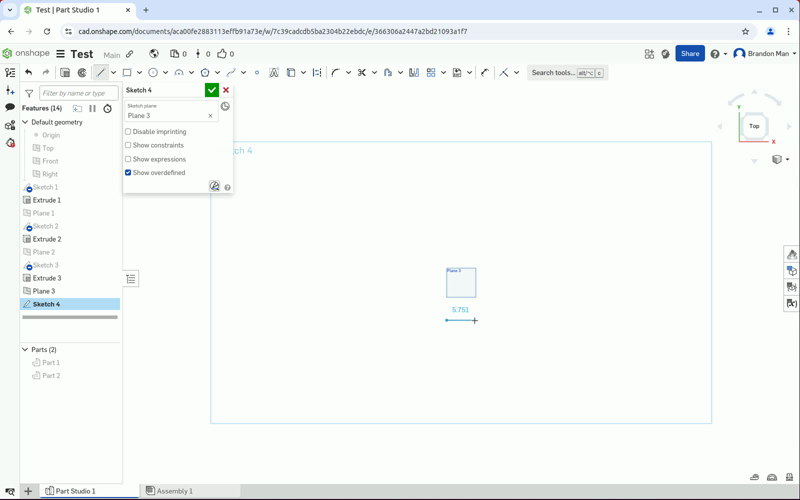
click(474, 320)
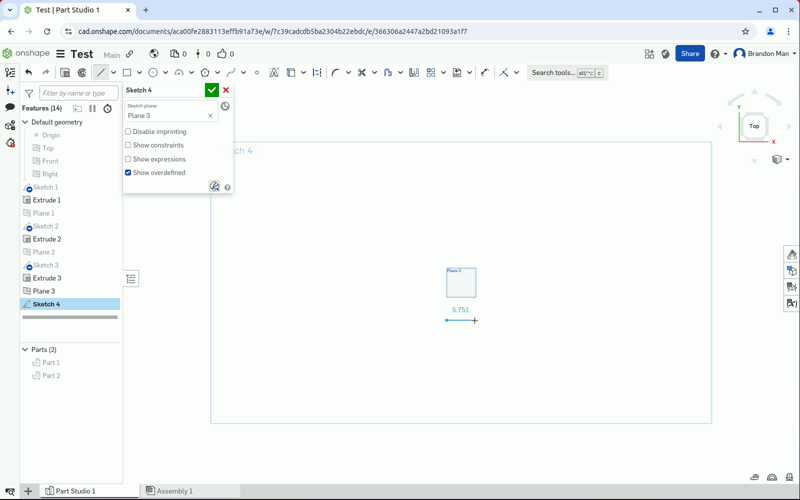
key_up(shift)
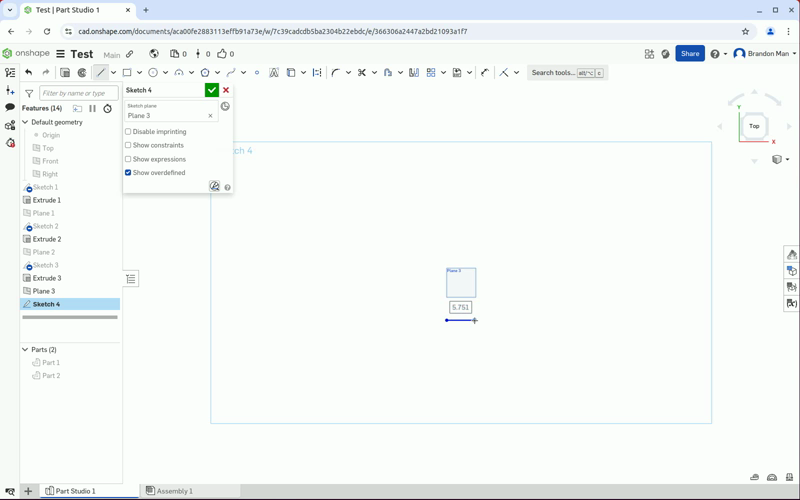
key_down(shift)
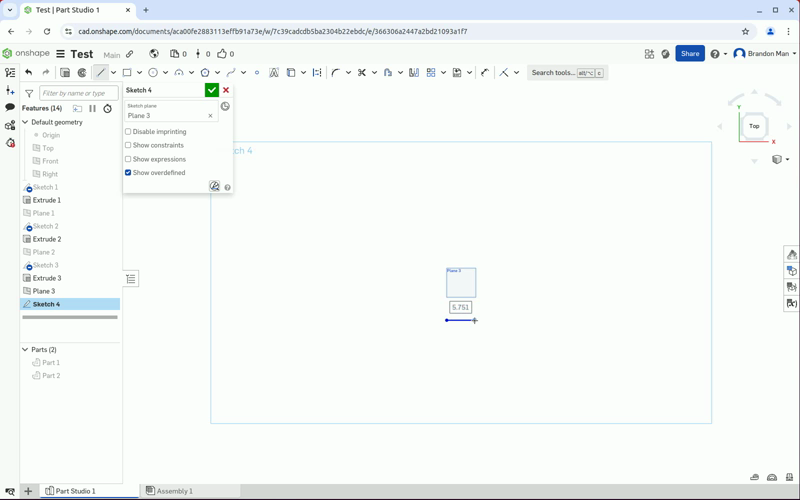
mouse_move(474, 243)
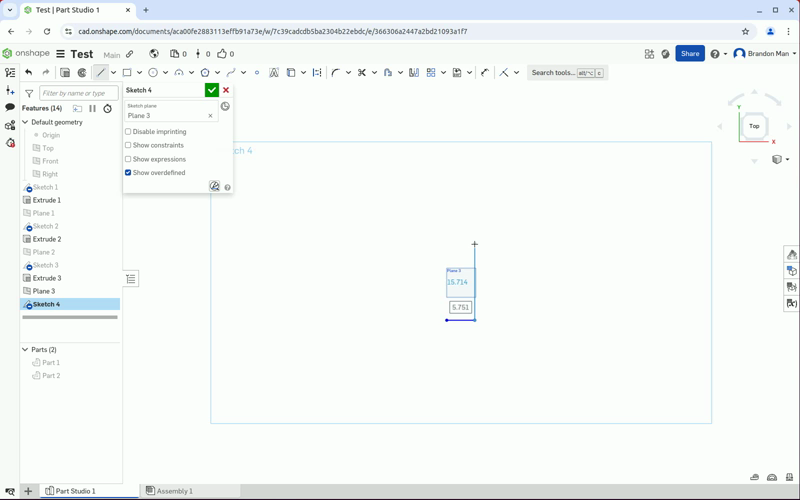
click(474, 243)
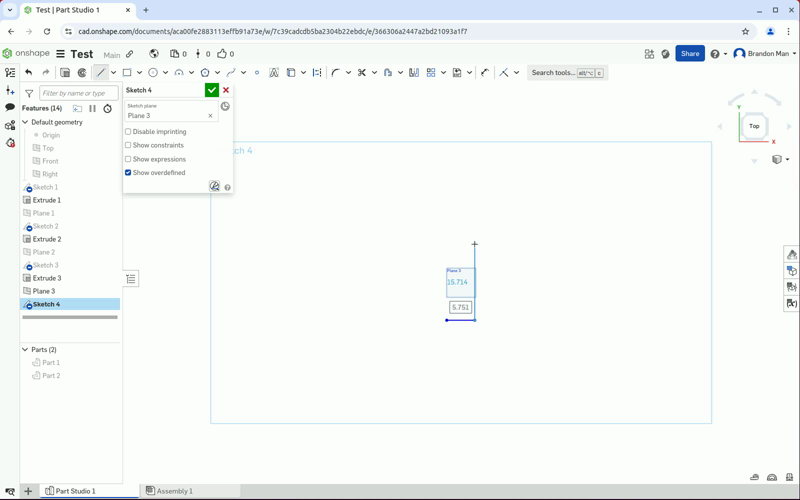
key_up(shift)
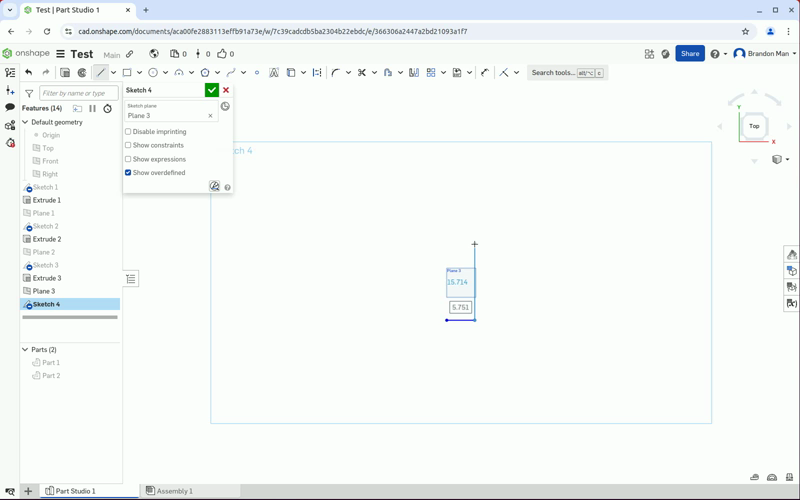
key_down(shift)
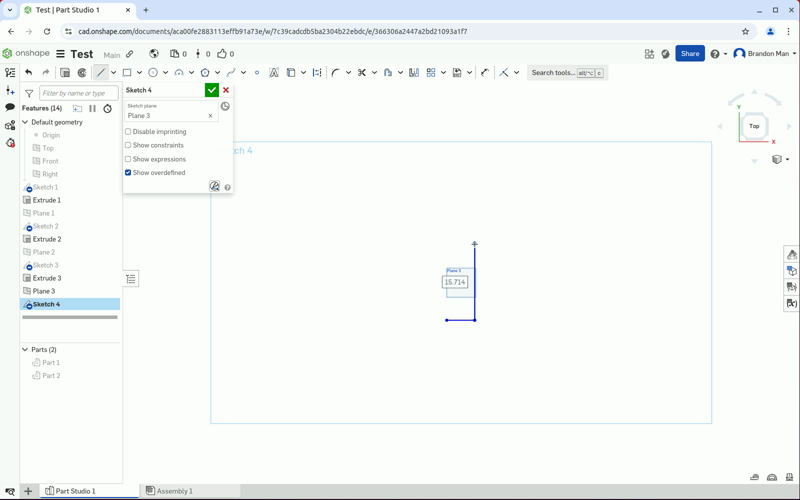
mouse_move(504, 243)
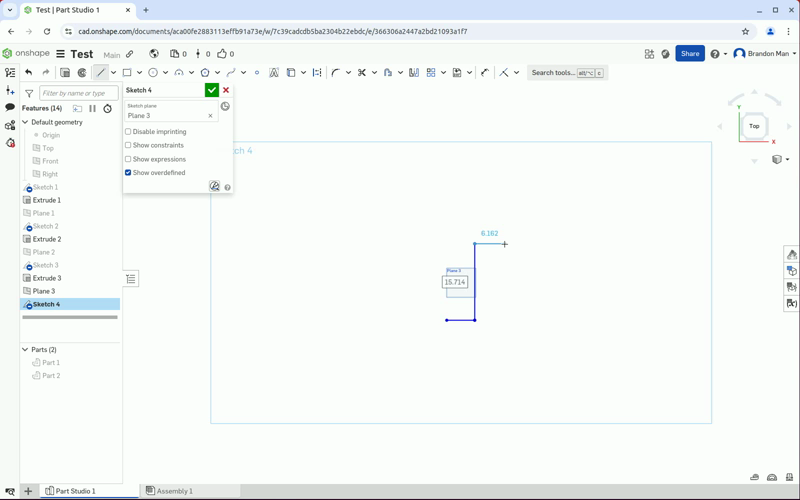
mouse_move(446, 243)
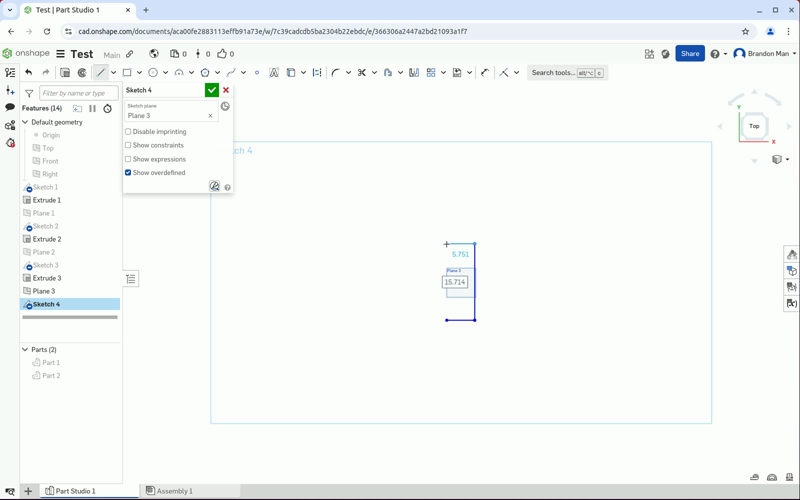
click(446, 243)
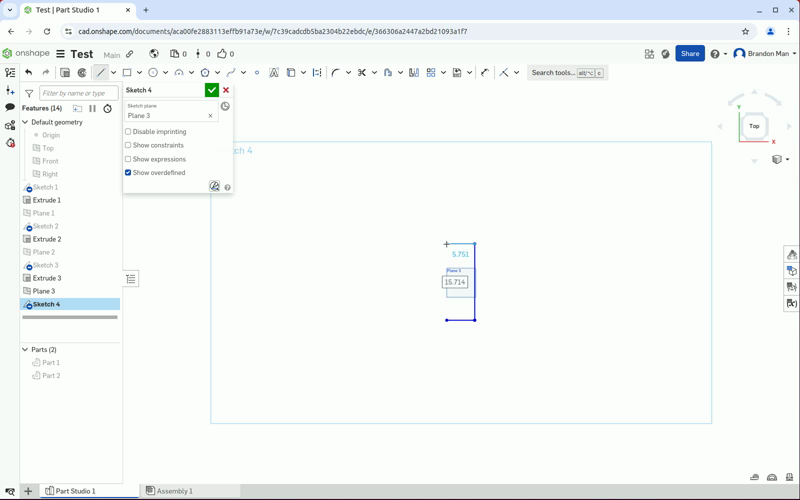
key_up(shift)
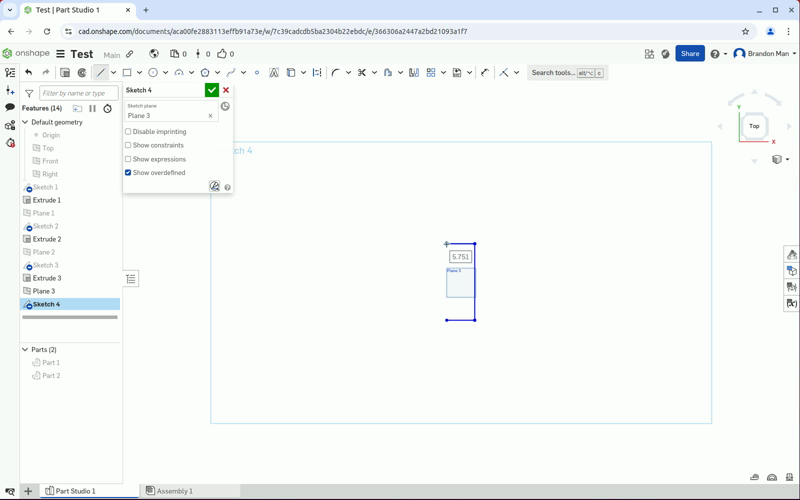
key_down(shift)
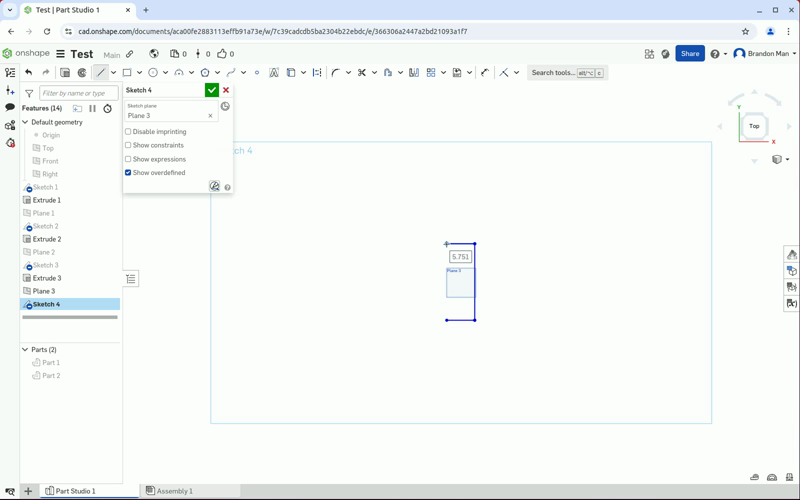
mouse_move(446, 320)
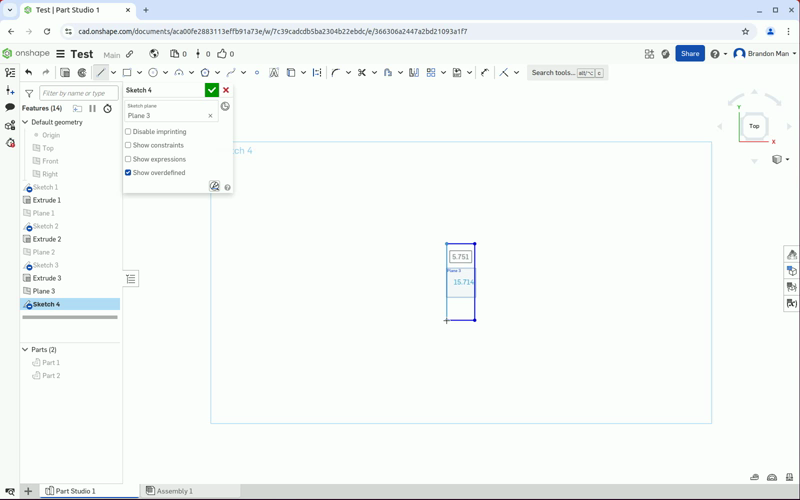
key_up(shift)
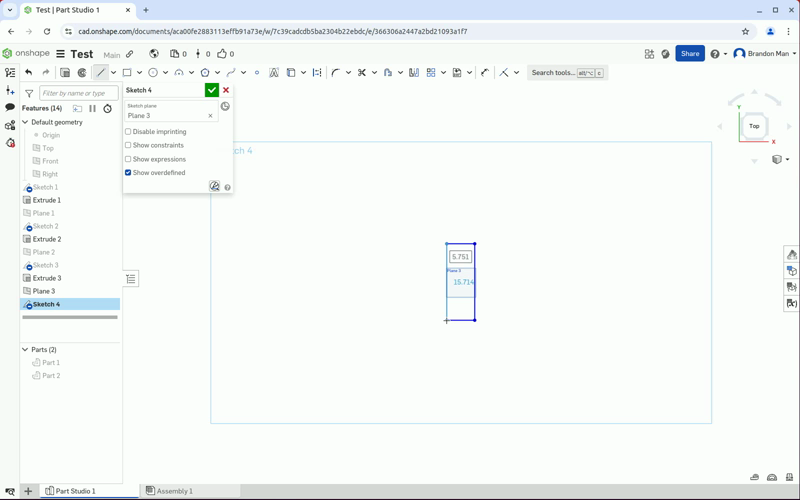
click(446, 320)
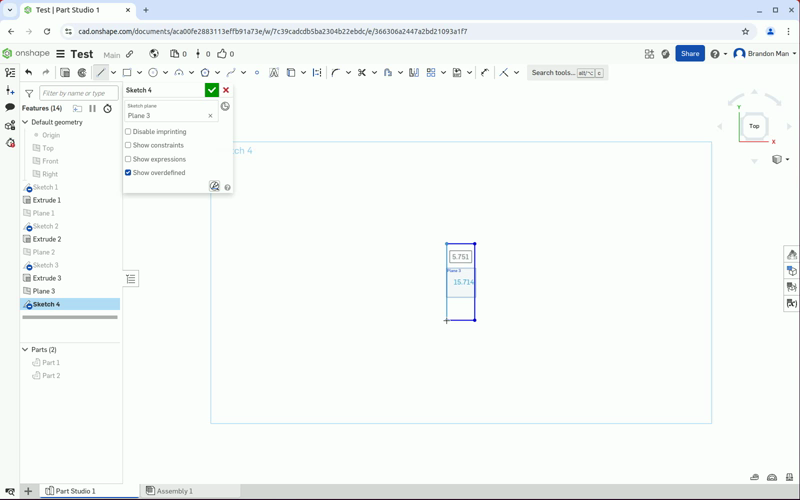
key(esc)
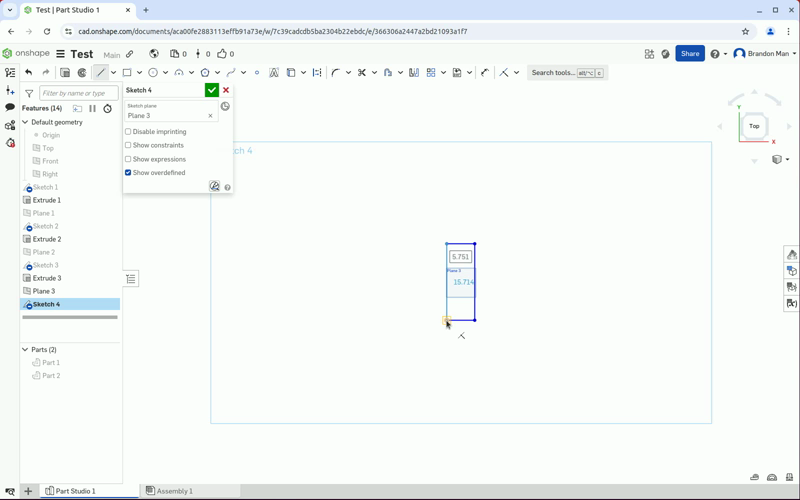
mouse_move(452, 287)
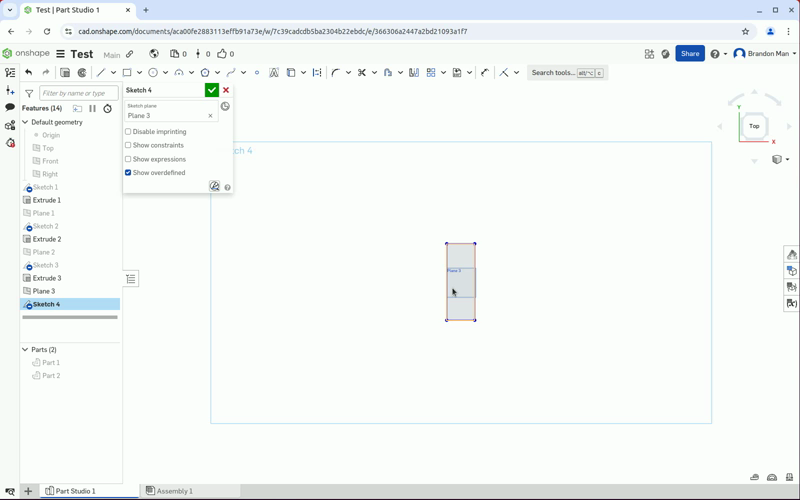
click(452, 287)
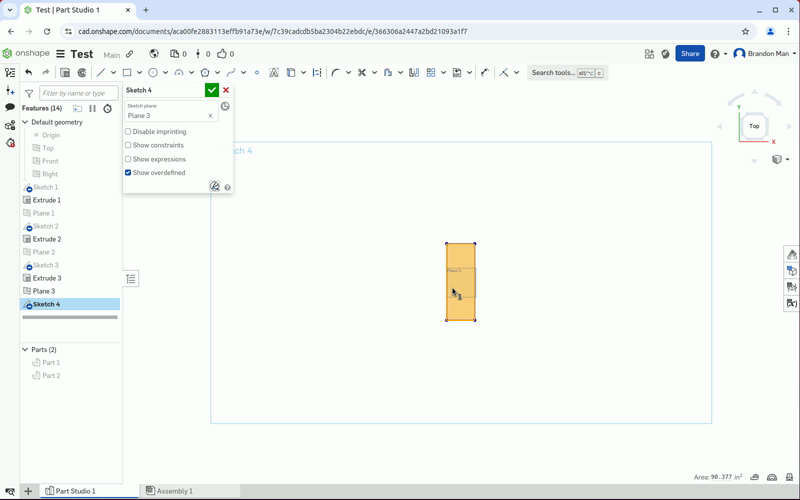
mouse_move(73, 352)
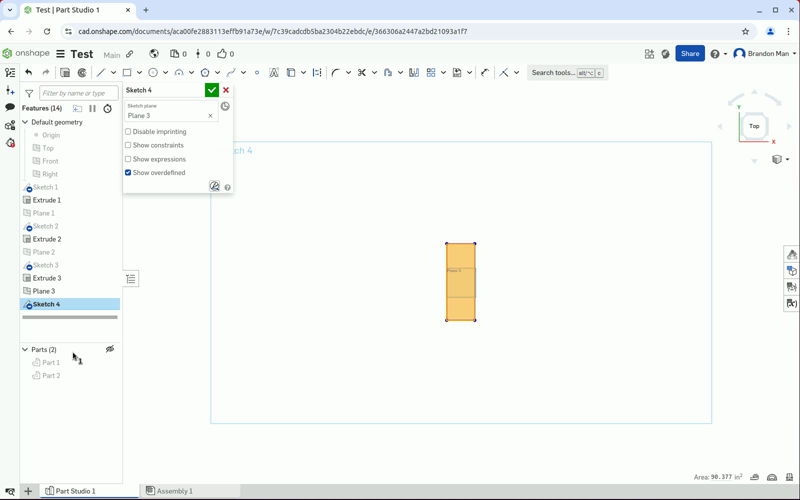
key(shift+y)
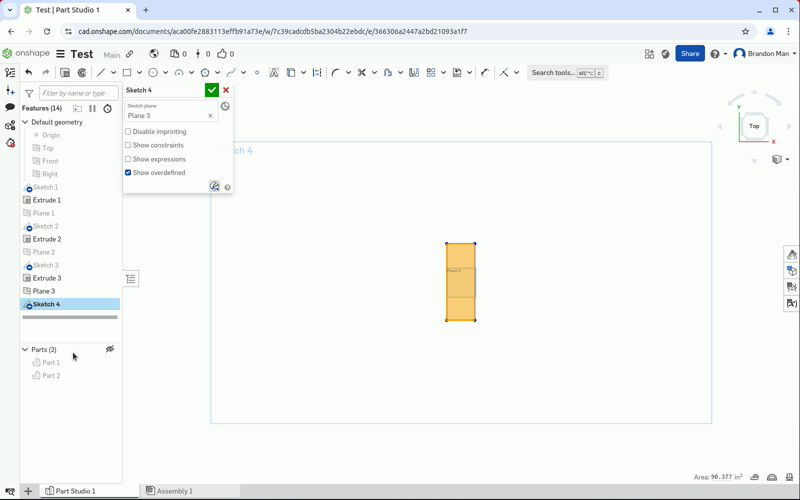
key(shift+e)
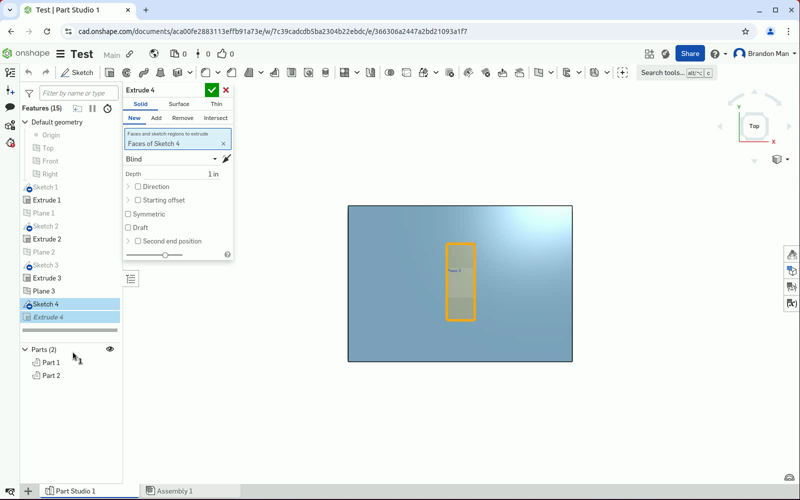
mouse_move(143, 106)
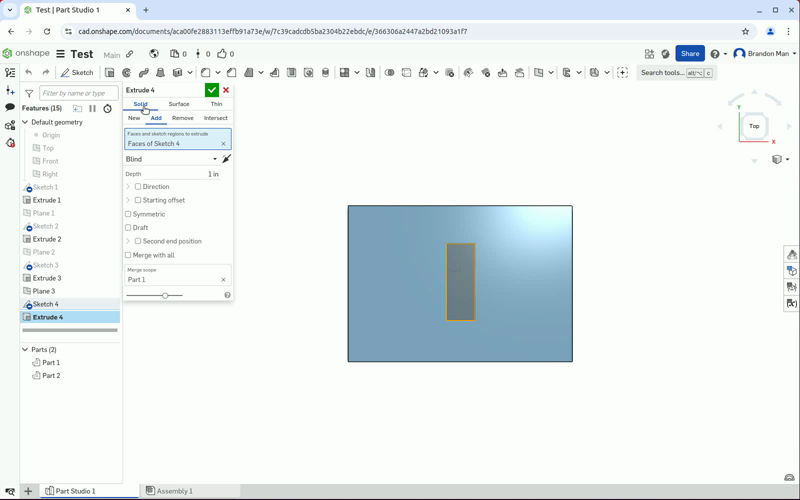
click(143, 106)
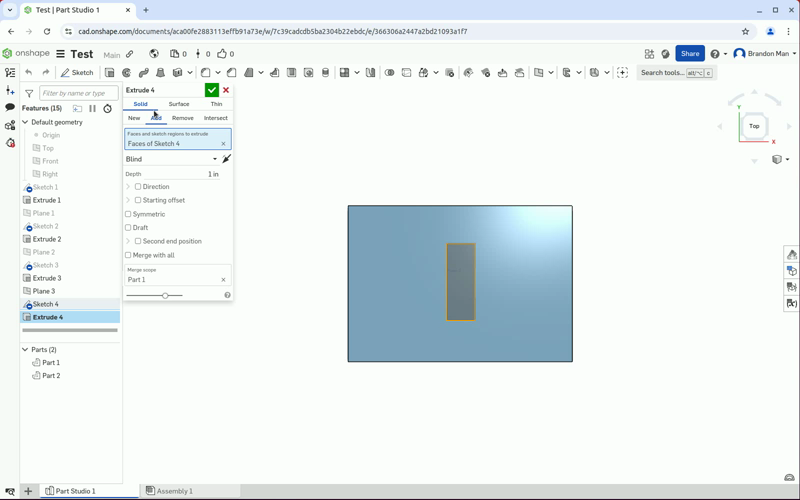
mouse_move(186, 120)
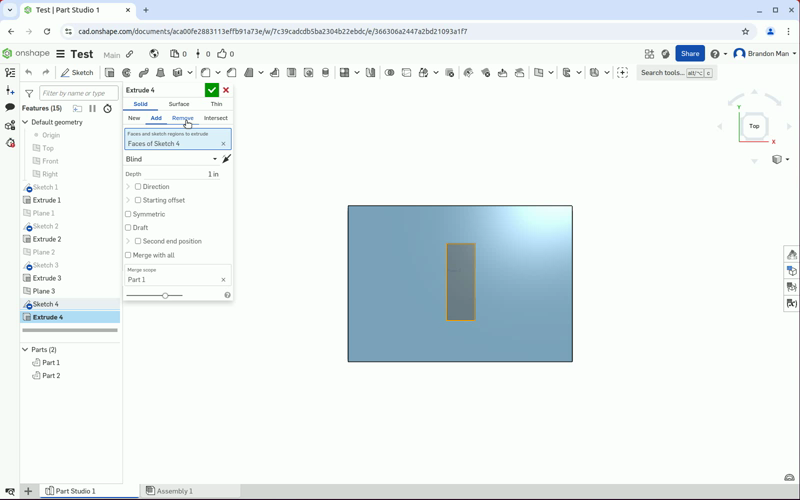
click(186, 120)
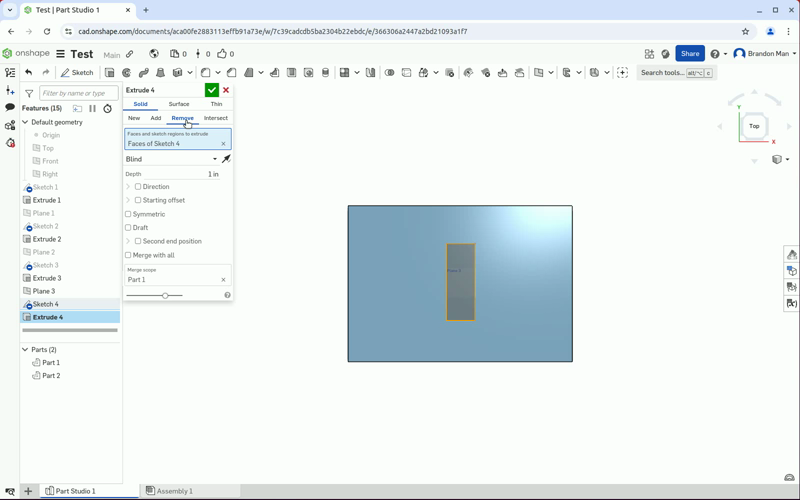
key(tab, 4)
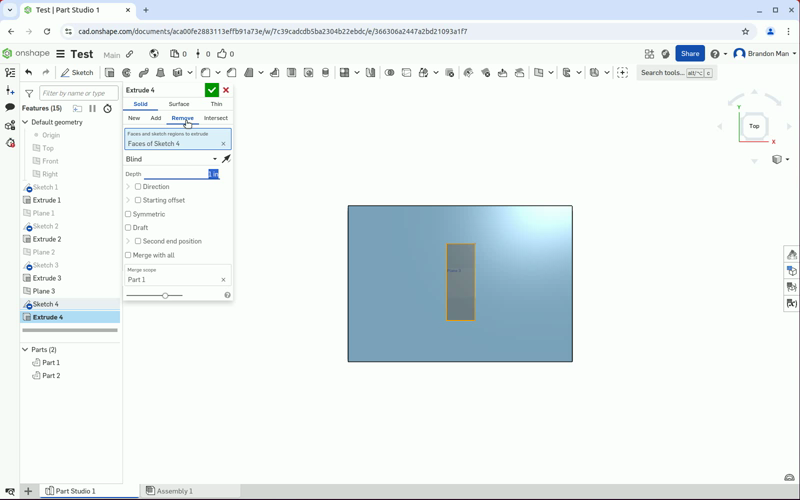
text(7.703)
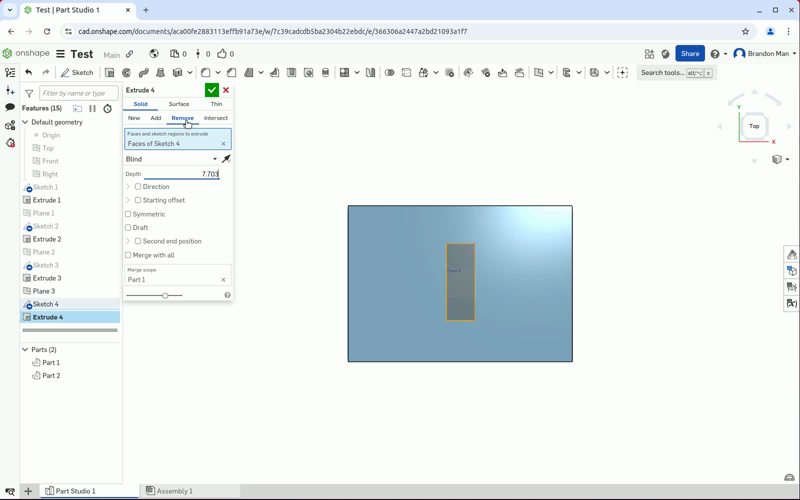
key(tab, 6)
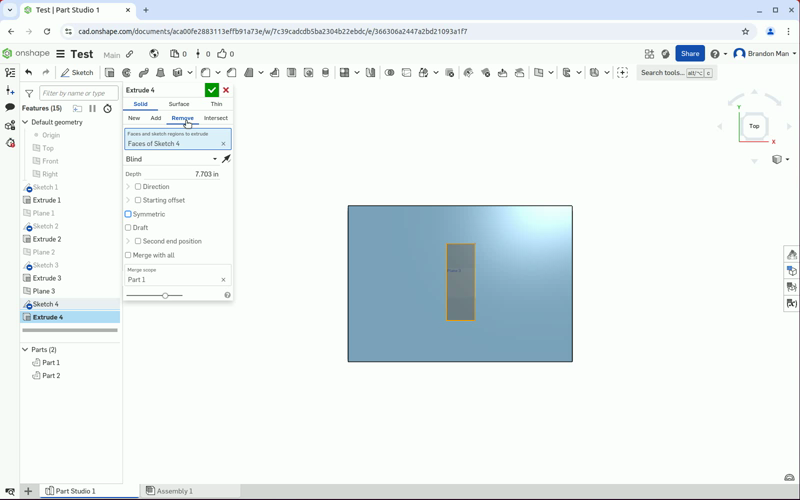
key(space)
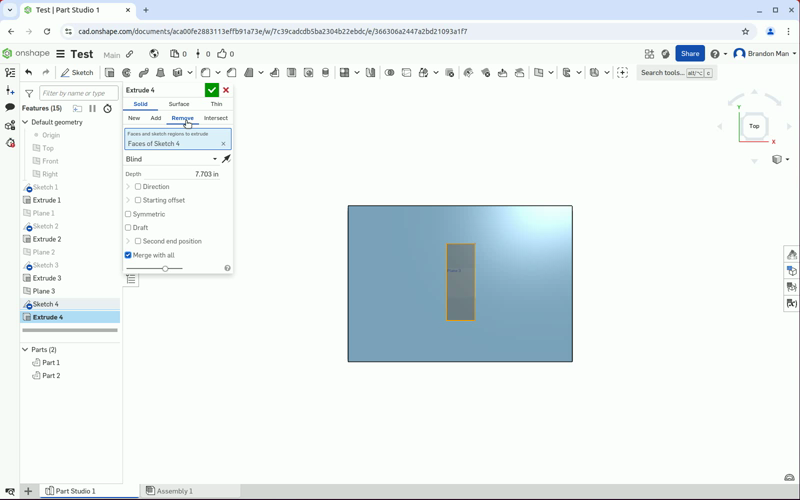
key(enter)
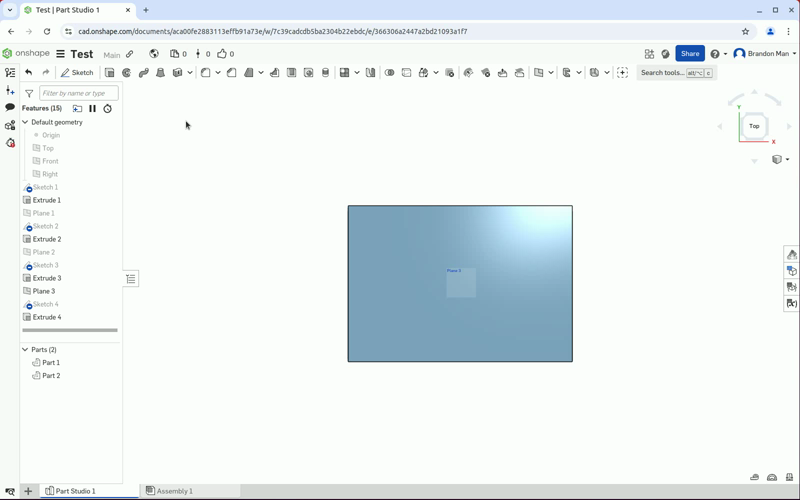
key(shift+h)
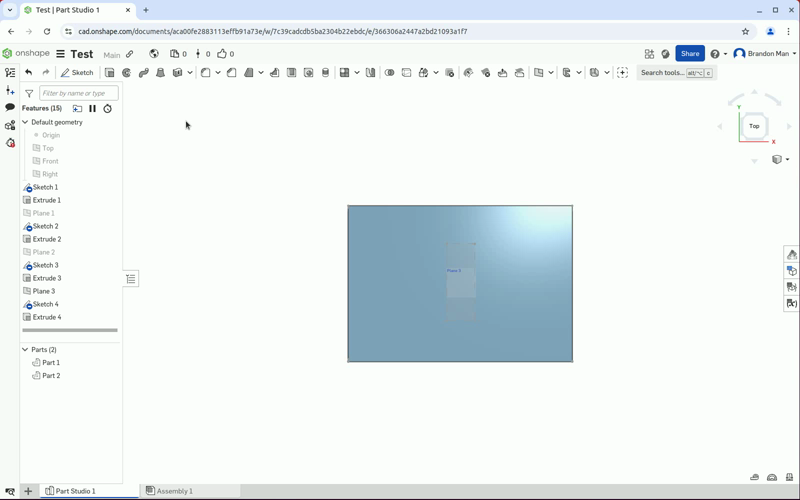
key(shift+h)
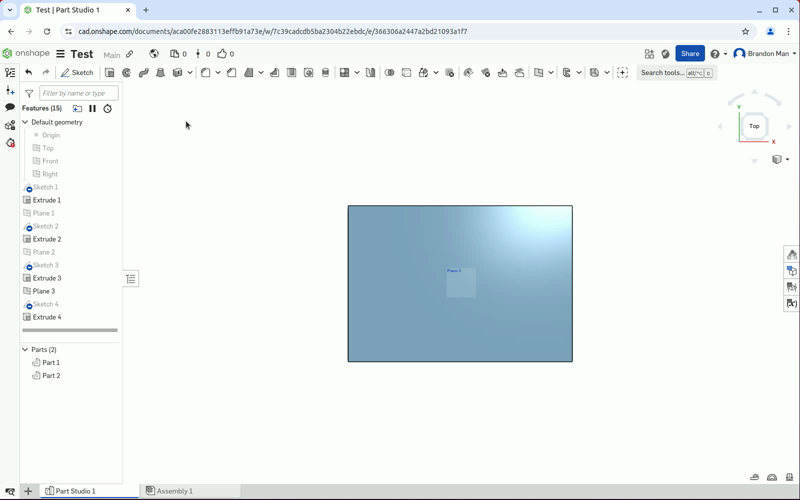
mouse_move(73, 189)
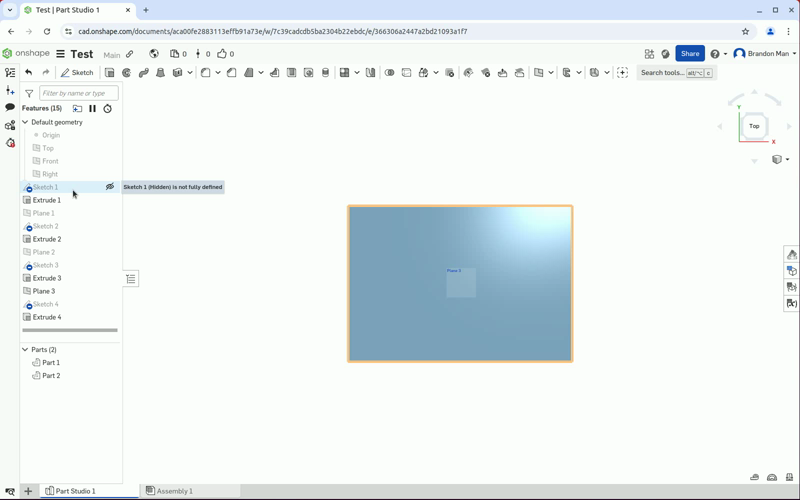
click(73, 189)
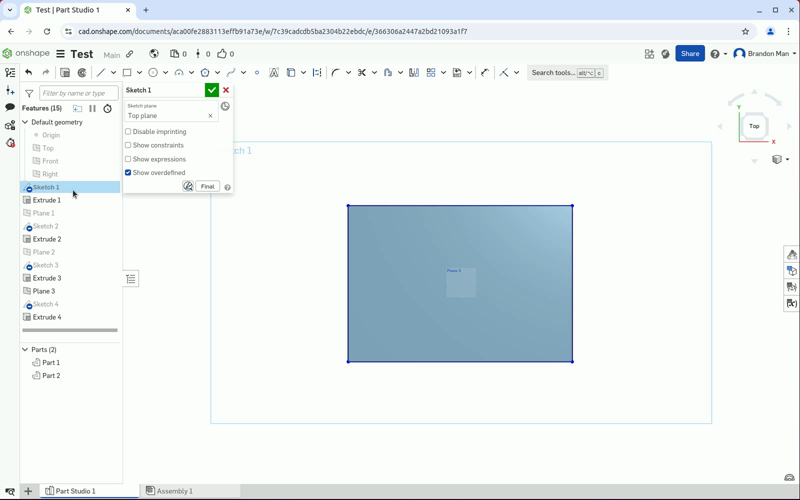
mouse_move(229, 92)
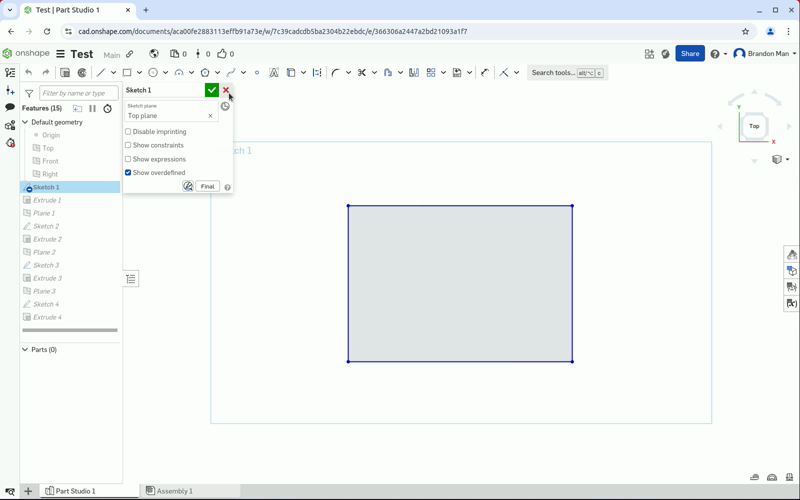
click(229, 92)
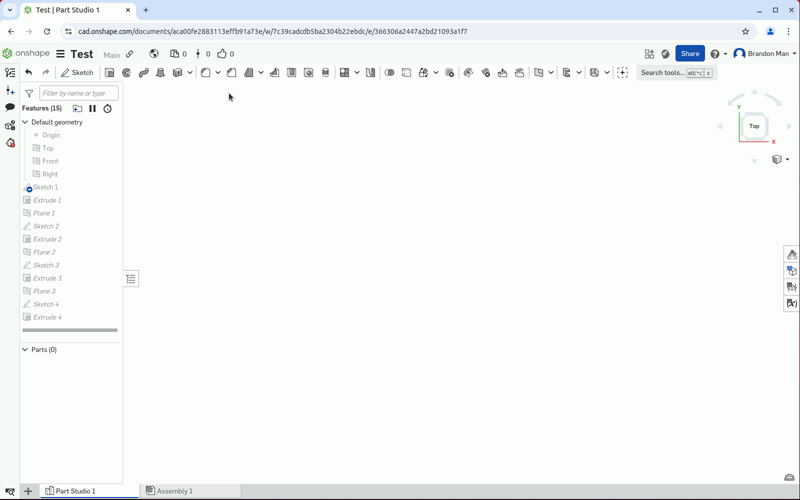
key(shift+s)
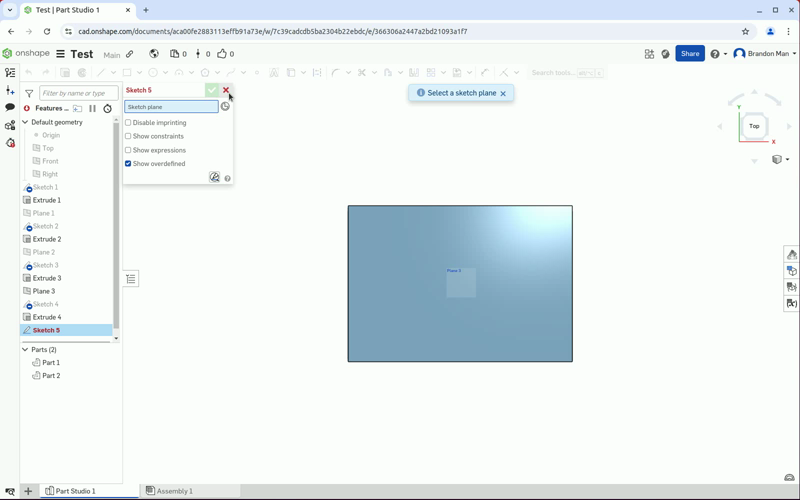
mouse_move(69, 293)
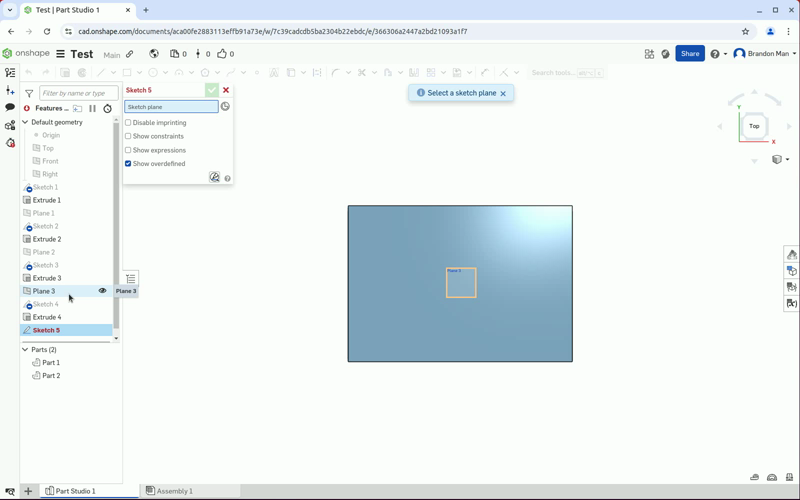
click(69, 293)
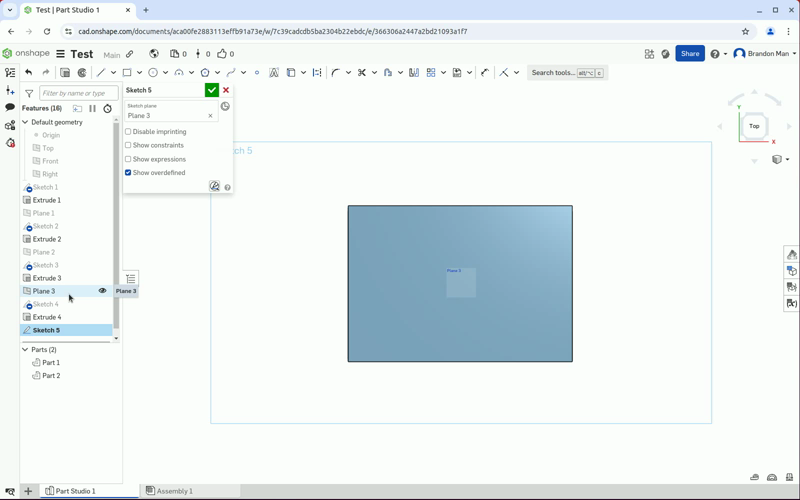
mouse_move(73, 352)
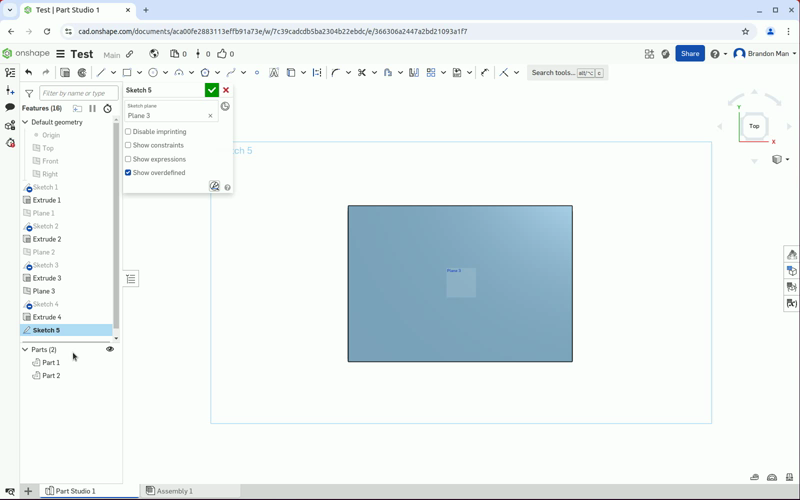
key(y)
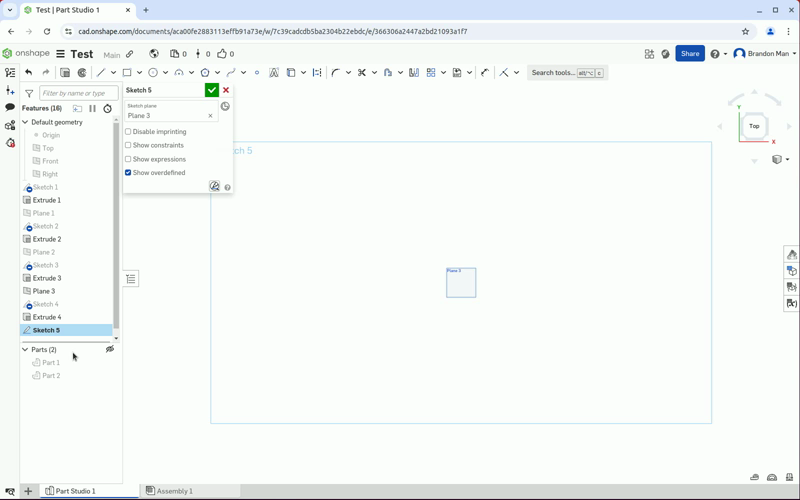
key(l)
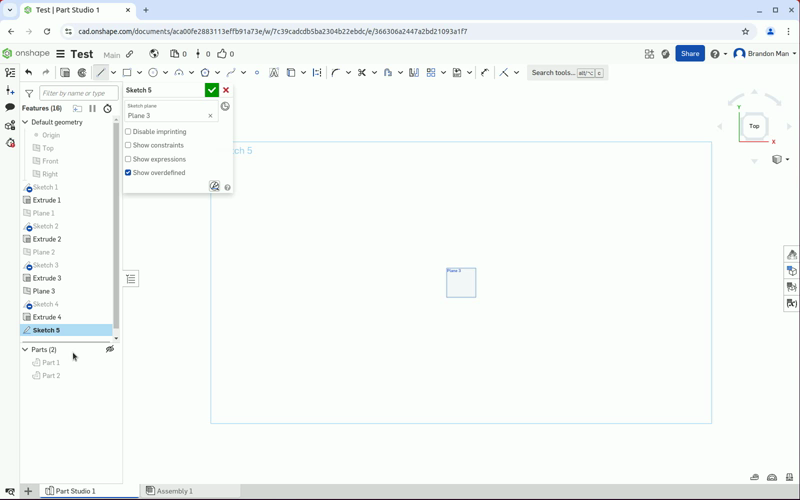
key_down(shift)
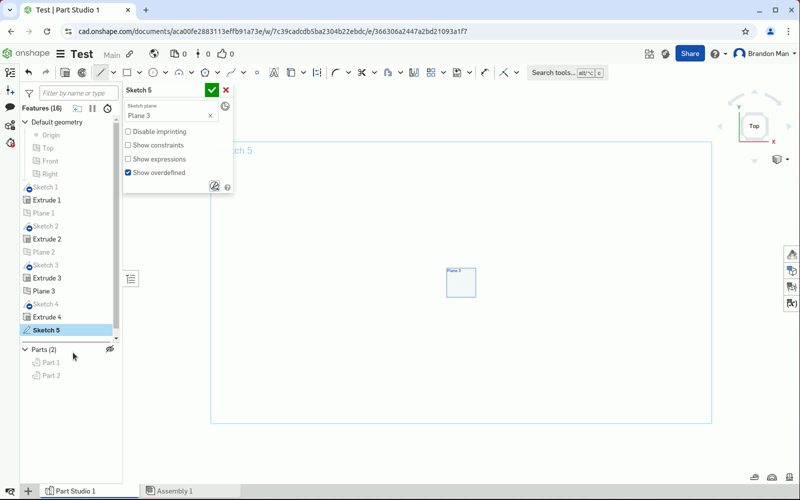
mouse_move(446, 320)
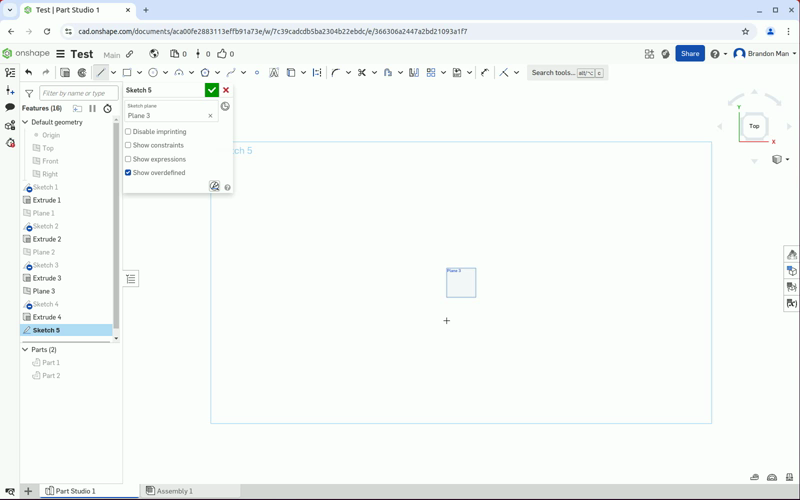
click(446, 320)
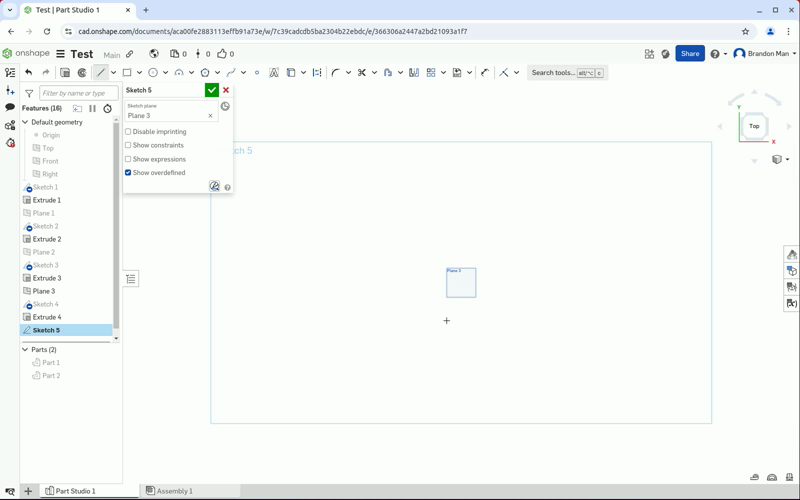
key_up(shift)
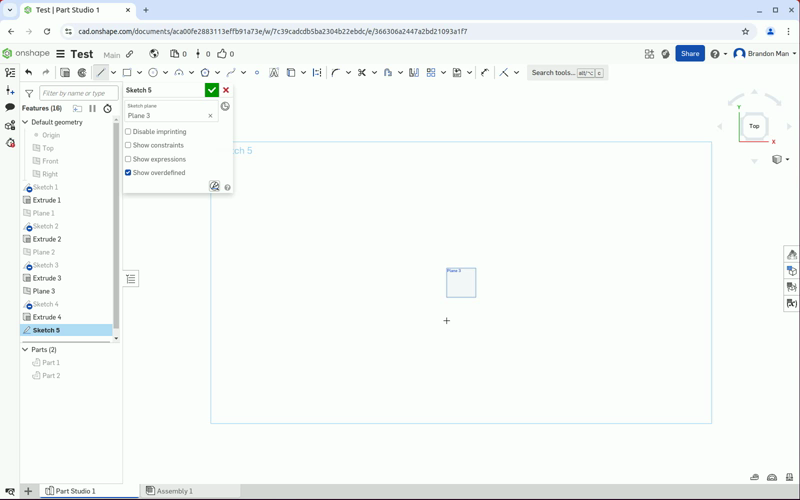
key_down(shift)
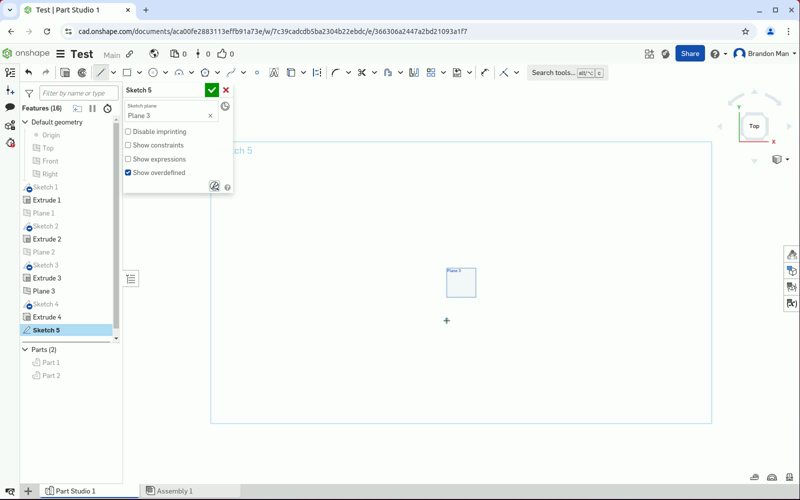
mouse_move(476, 320)
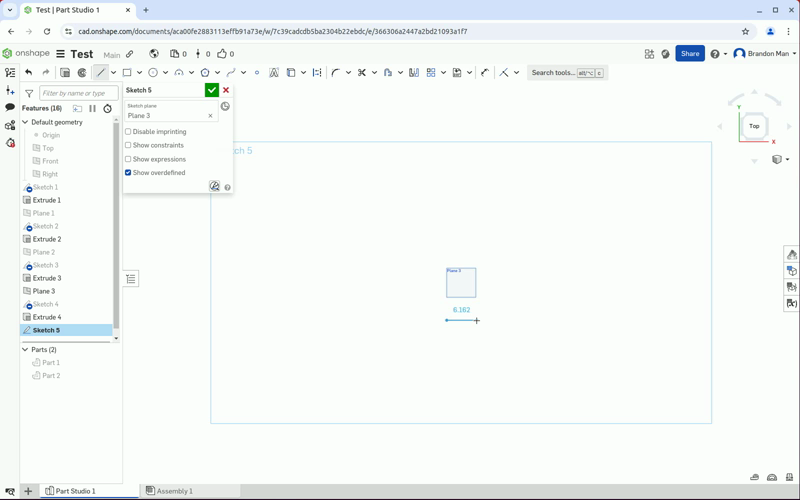
mouse_move(474, 320)
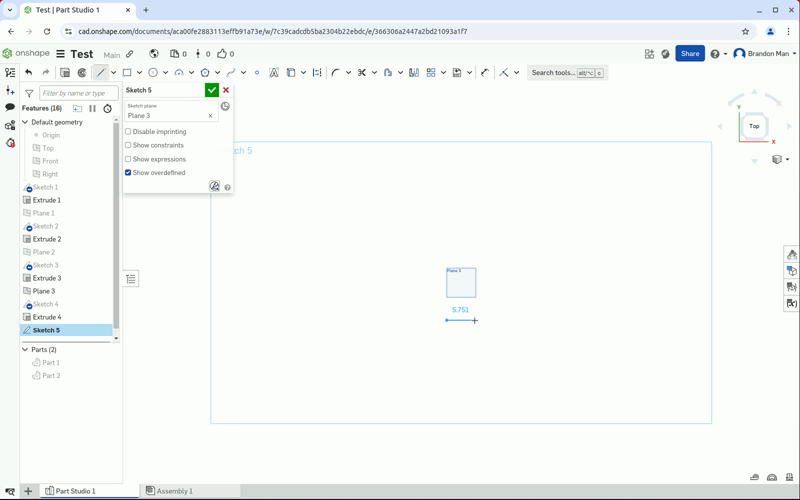
click(474, 320)
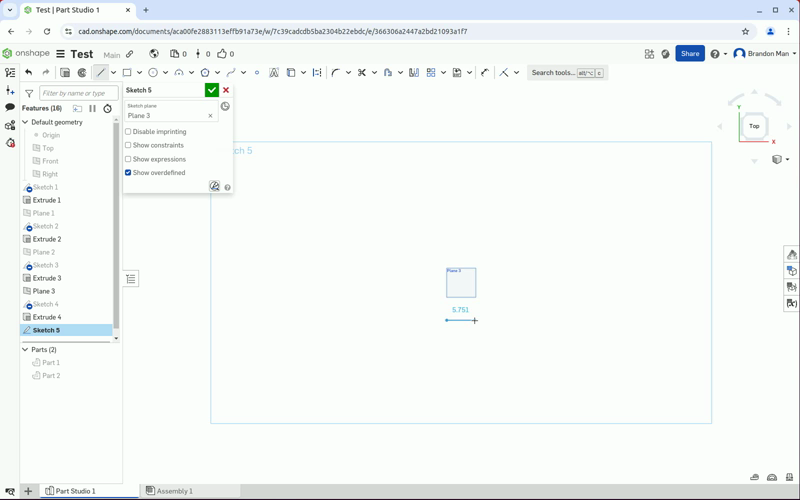
key_up(shift)
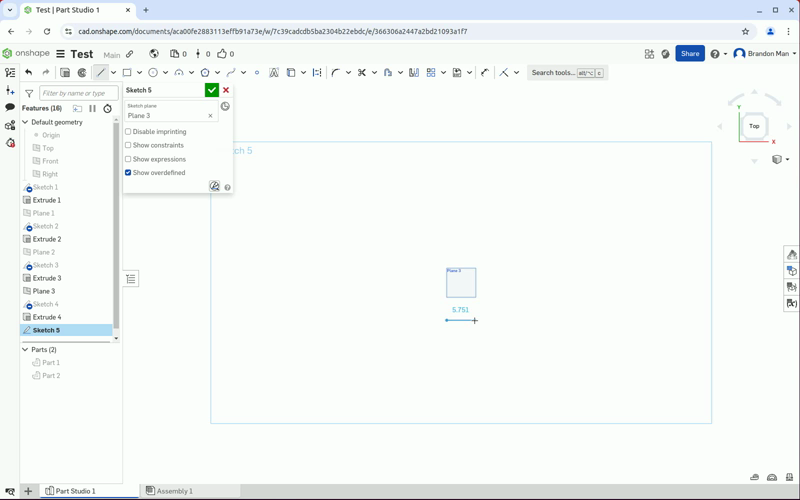
key_down(shift)
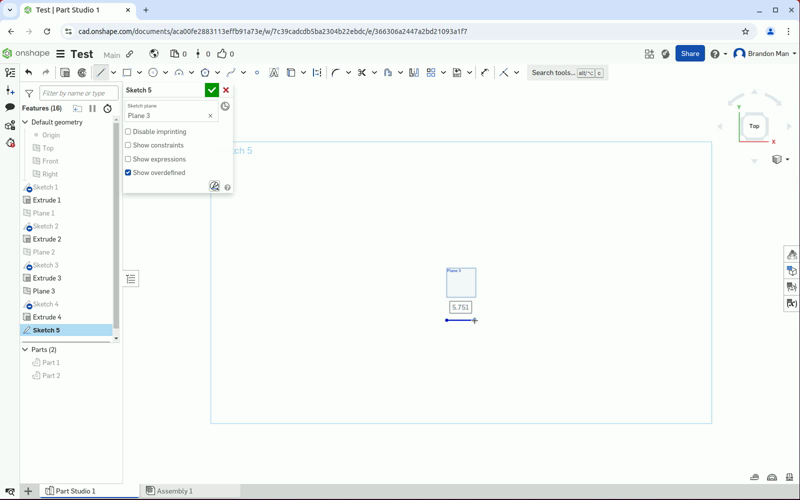
mouse_move(474, 243)
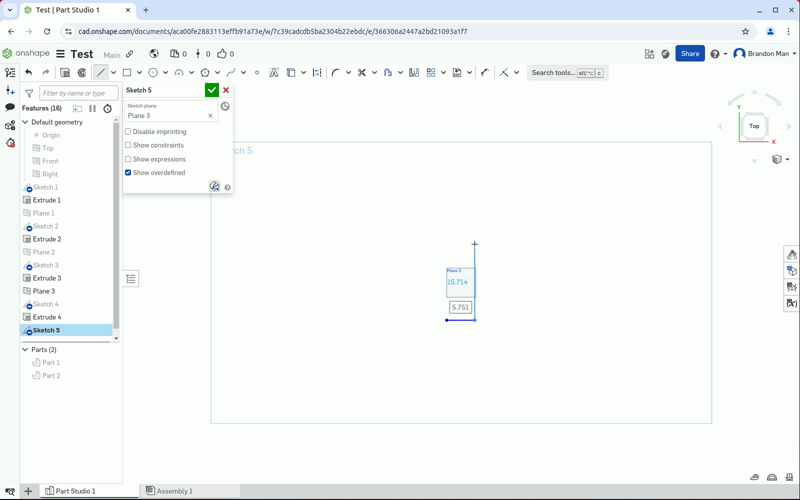
click(474, 243)
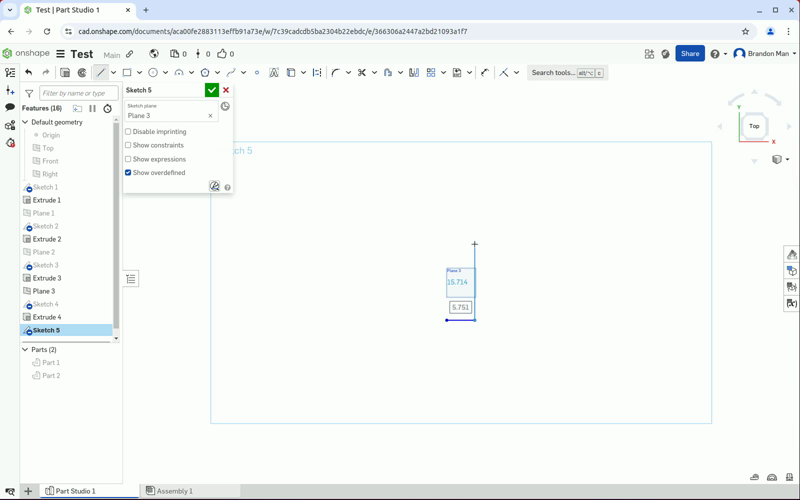
key_up(shift)
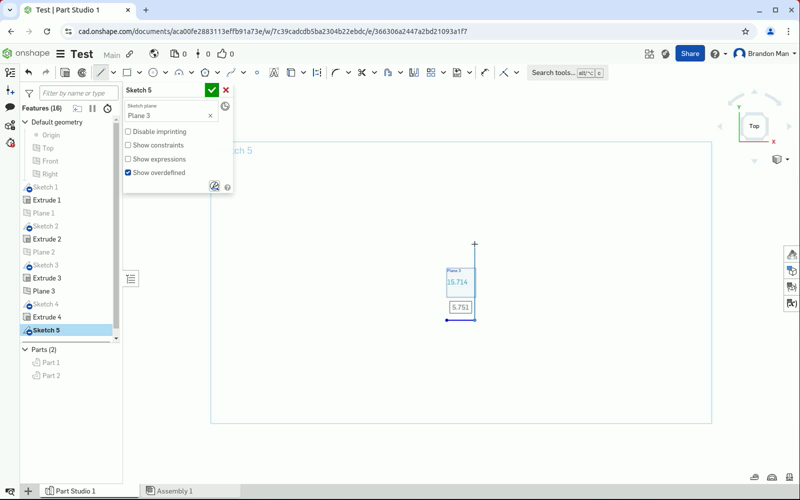
key_down(shift)
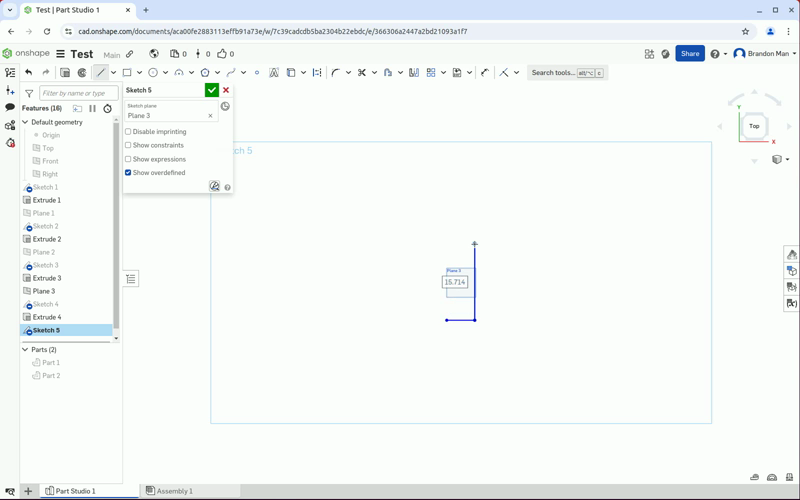
mouse_move(504, 243)
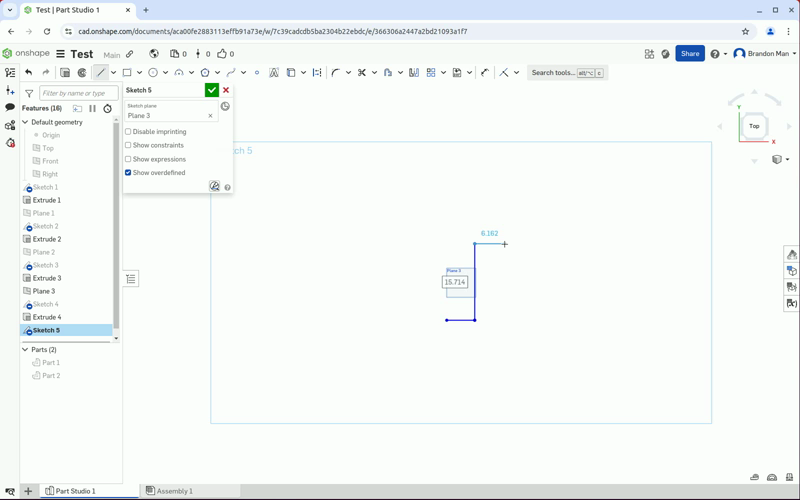
mouse_move(446, 243)
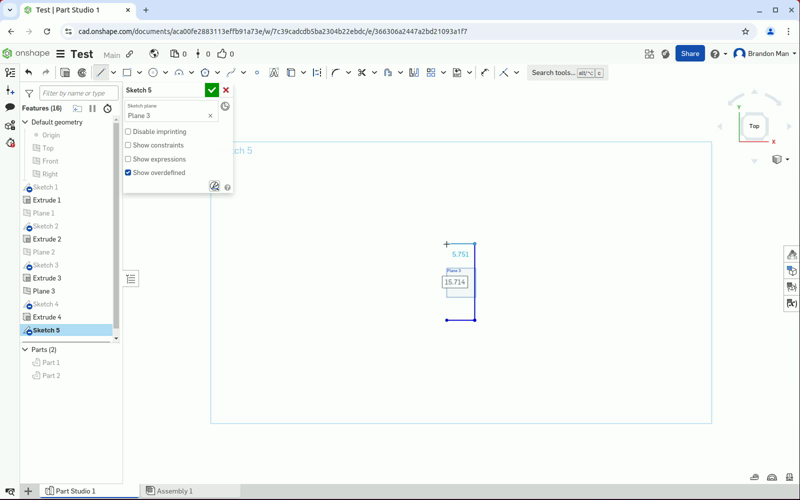
click(446, 243)
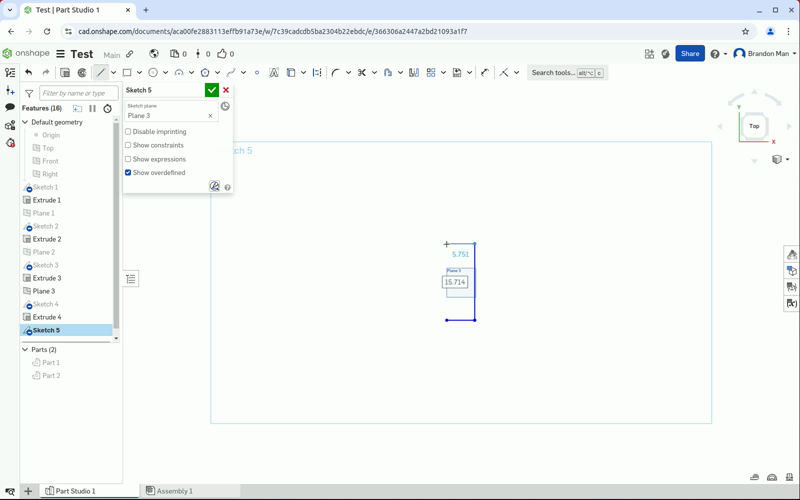
key_up(shift)
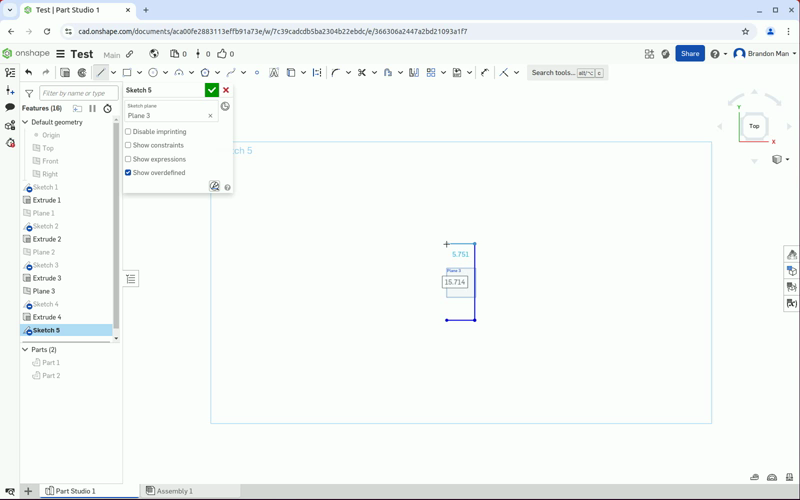
key_down(shift)
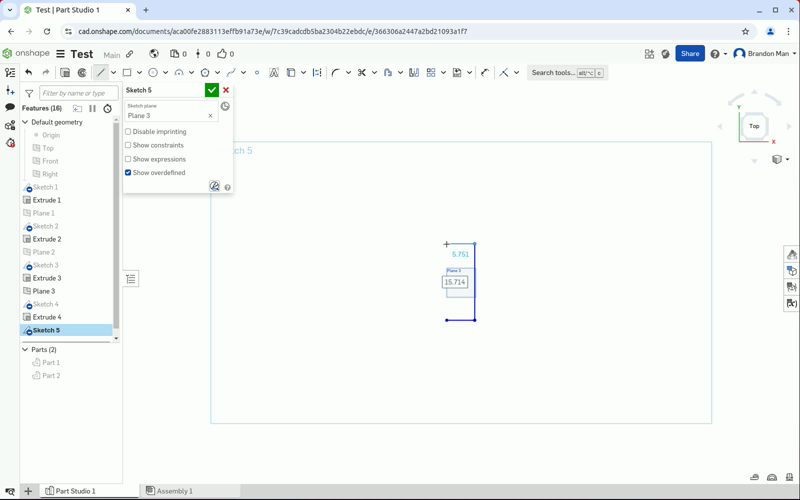
mouse_move(446, 320)
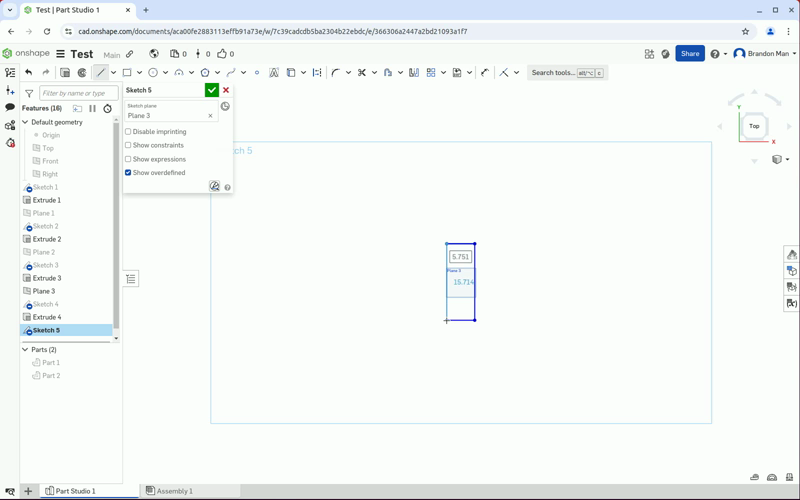
key_up(shift)
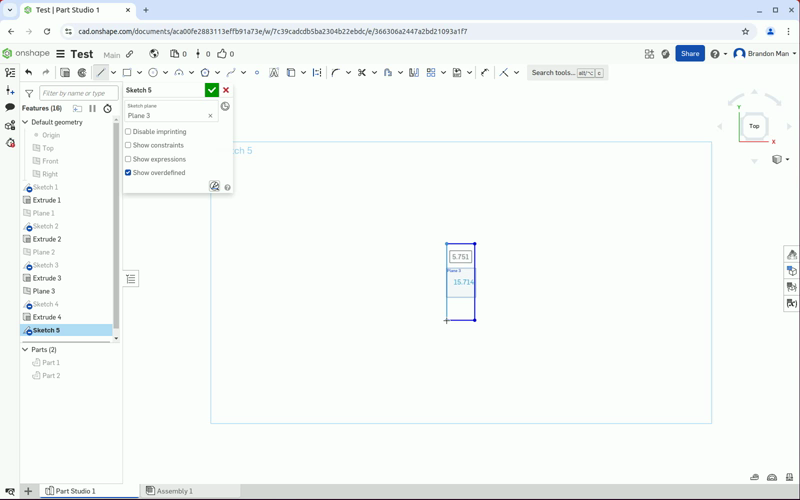
click(446, 320)
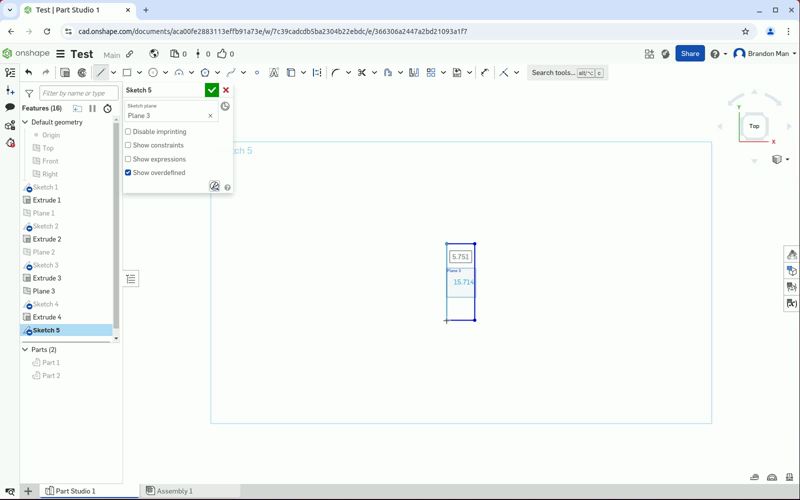
key(esc)
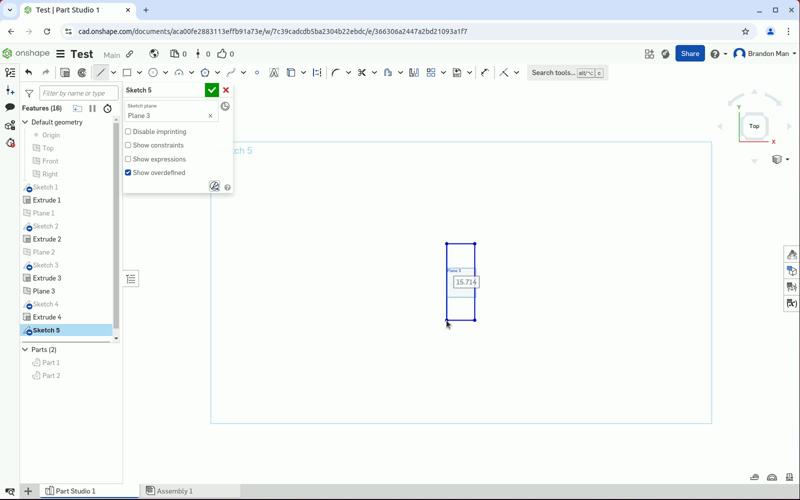
mouse_move(454, 263)
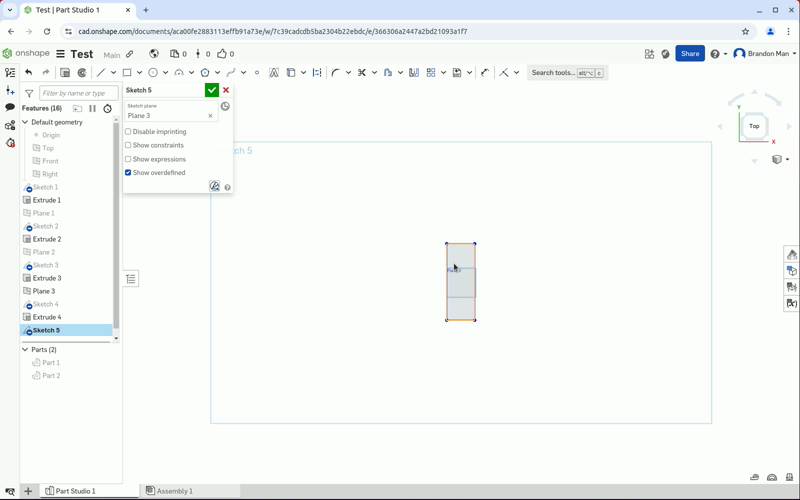
click(454, 263)
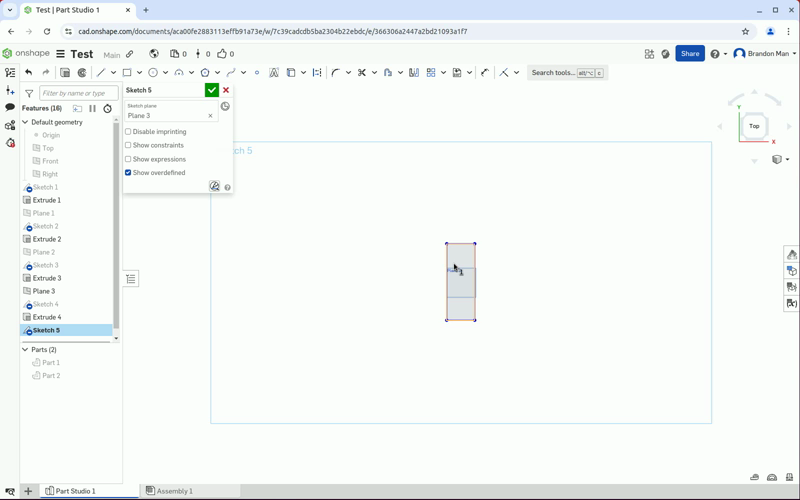
mouse_move(73, 352)
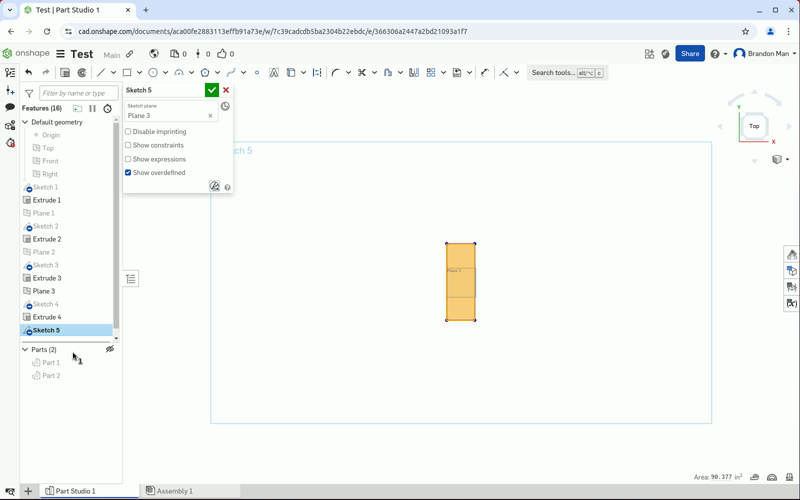
key(shift+y)
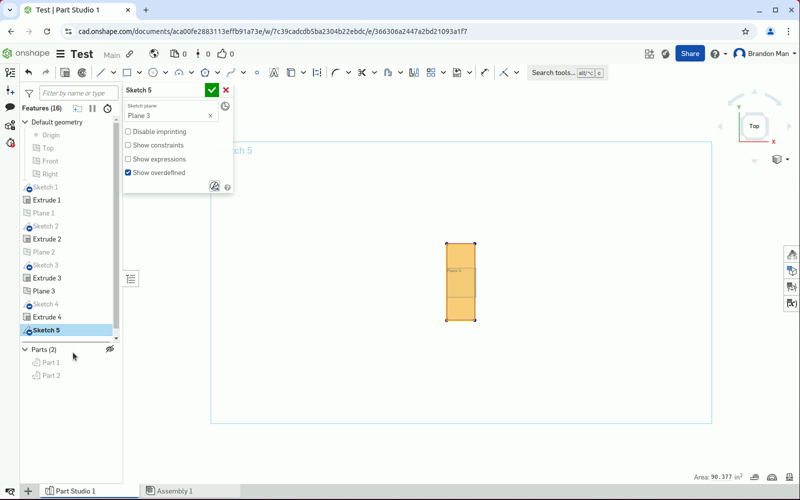
key(shift+e)
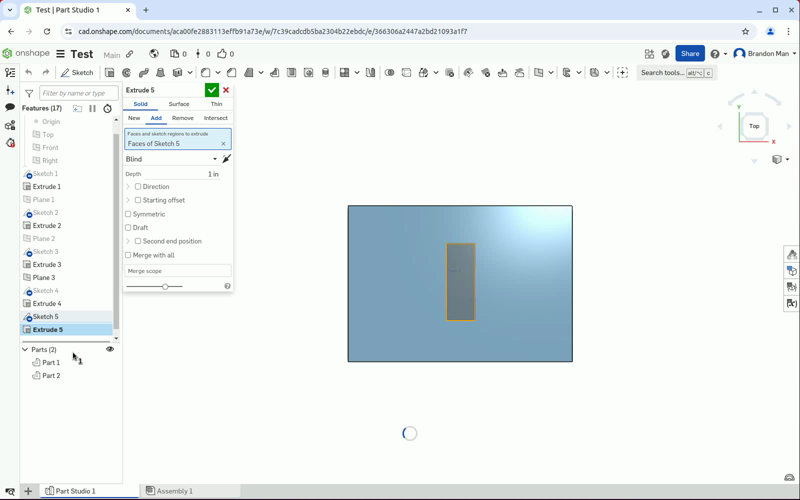
mouse_move(143, 106)
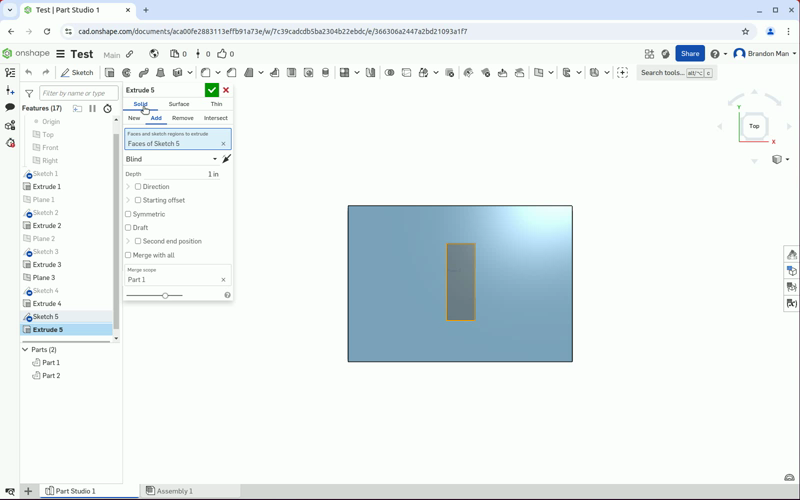
click(143, 106)
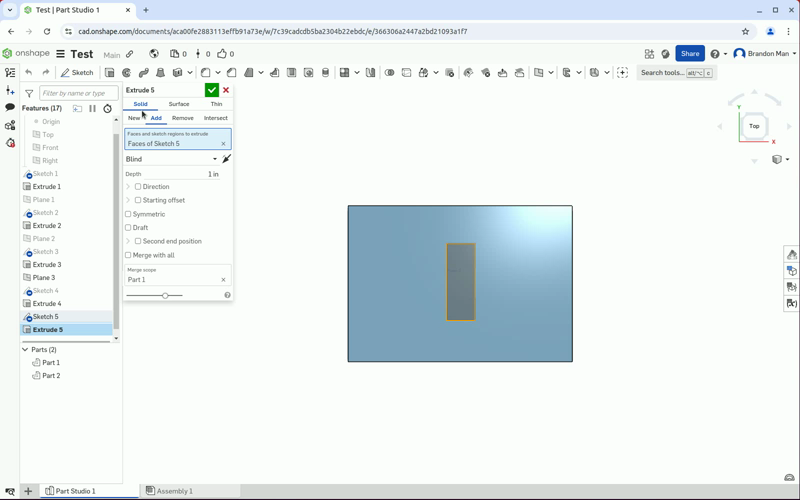
mouse_move(137, 120)
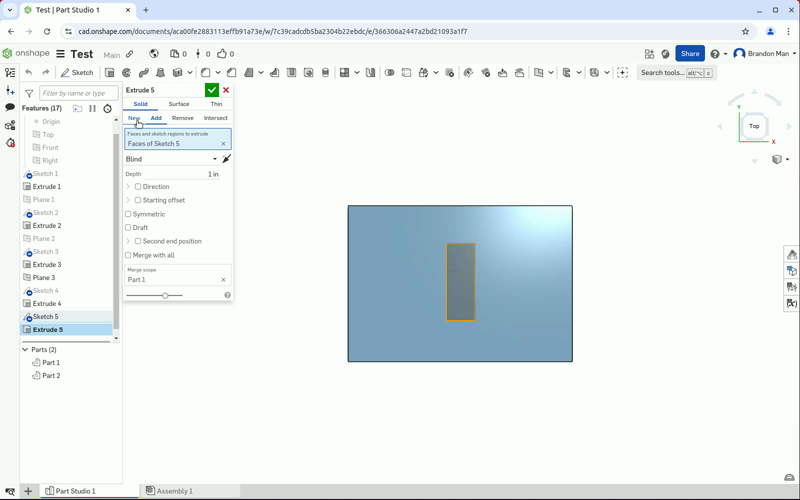
click(137, 120)
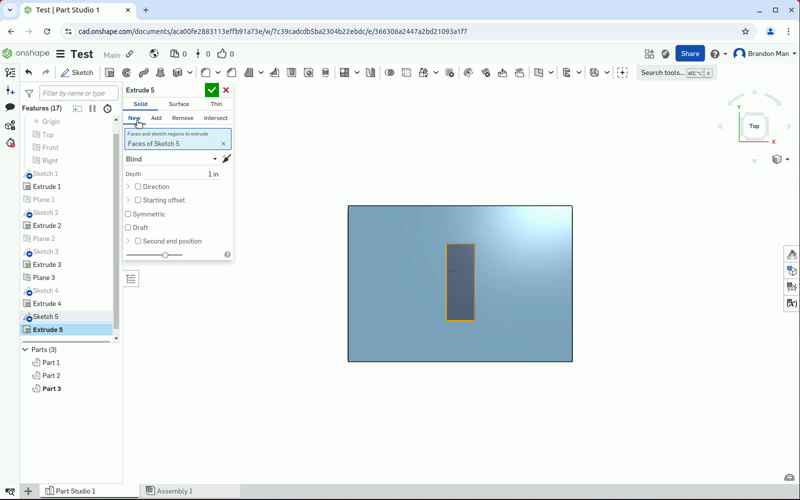
key(tab, 4)
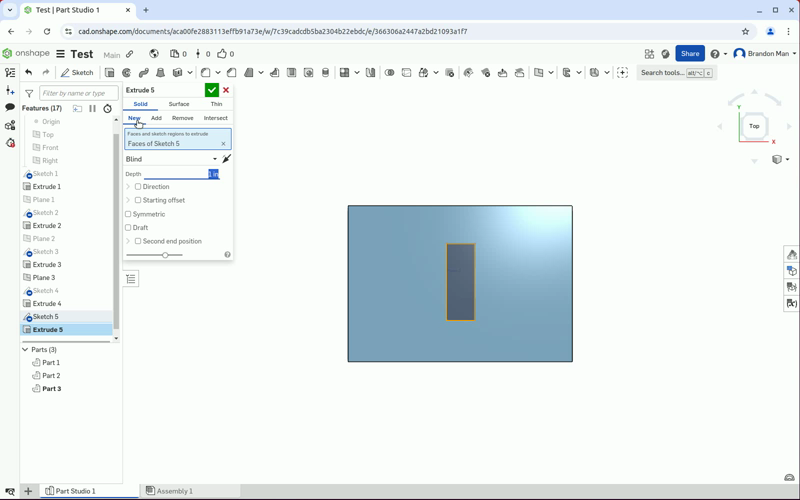
text(-0.241)
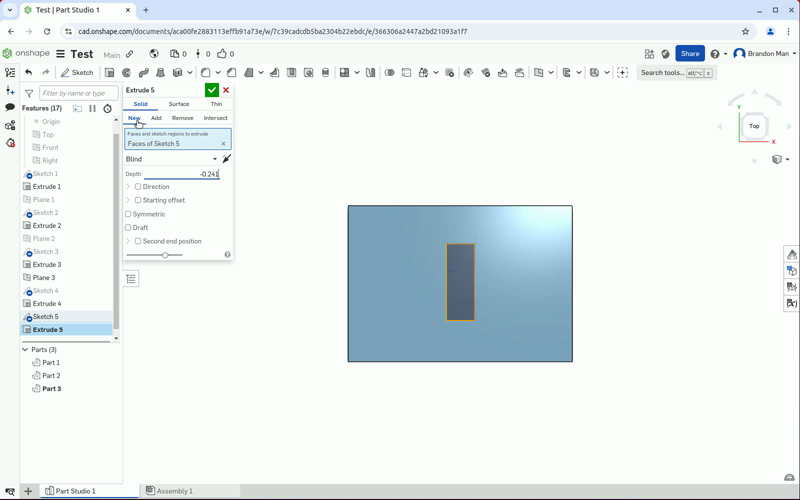
key(enter)
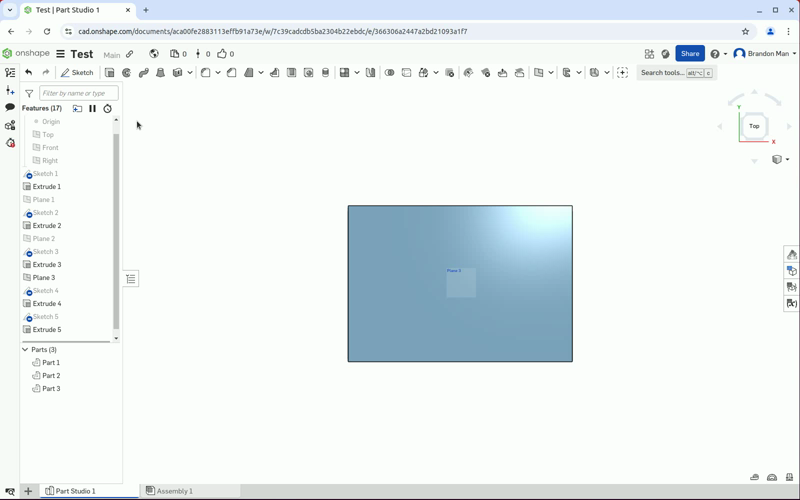
key(shift+h)
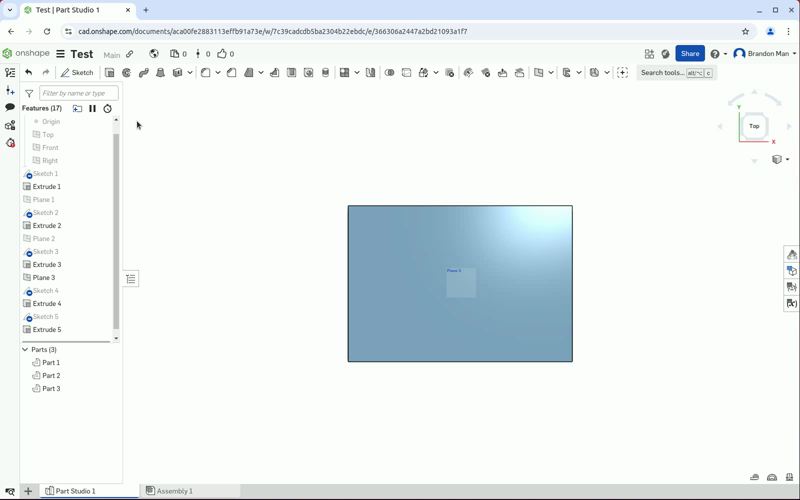
key(shift+h)
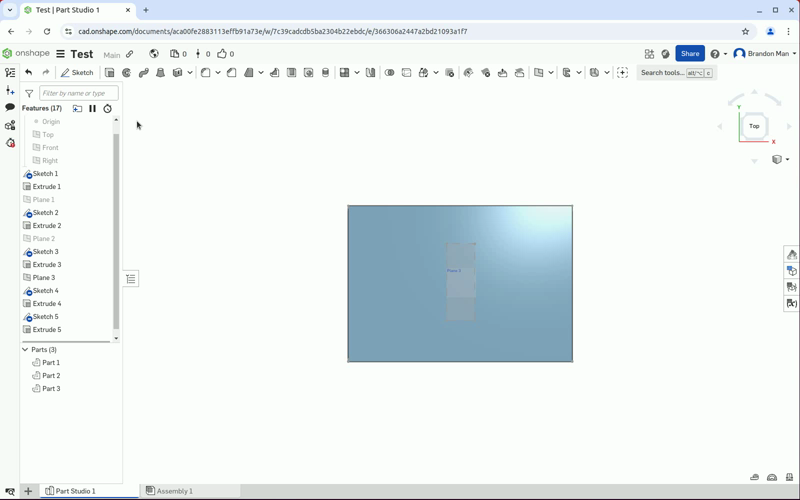
key(shift+7)
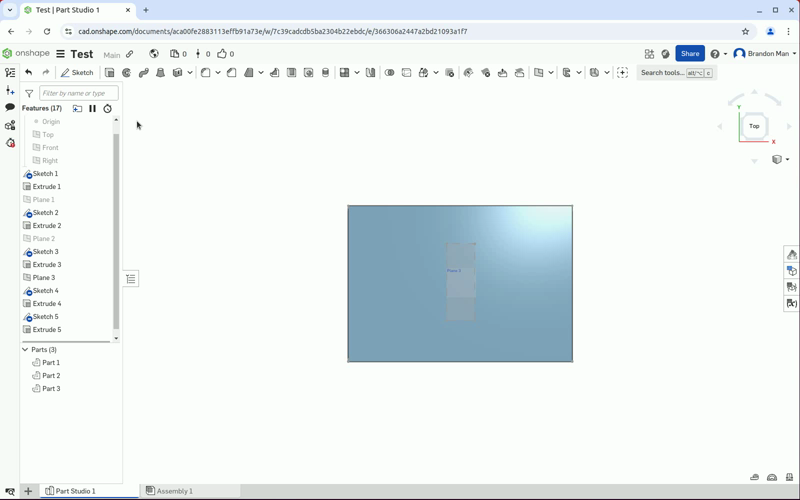
key(up, 3)
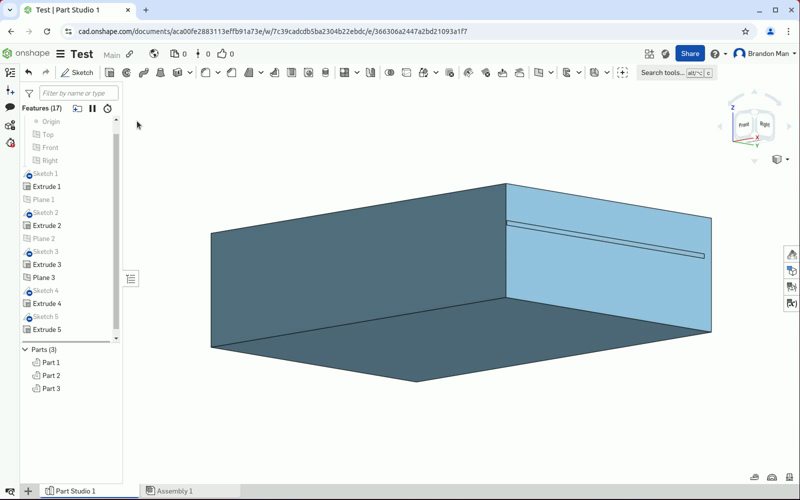
key(left, 3)
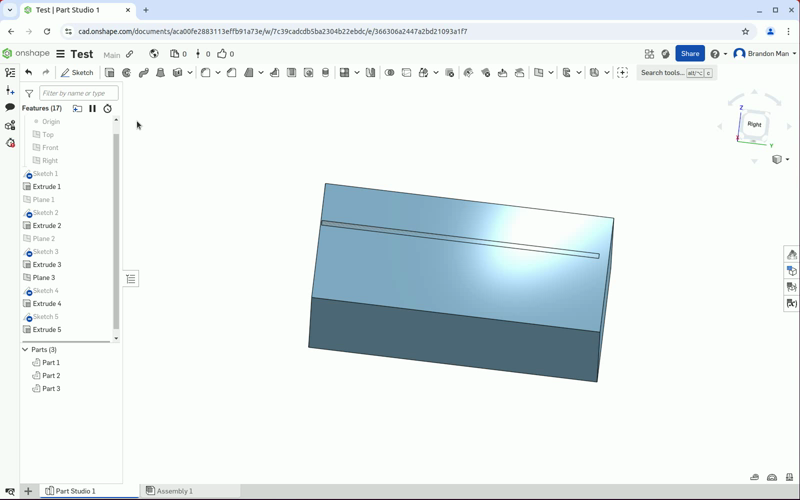
key(right, 3)
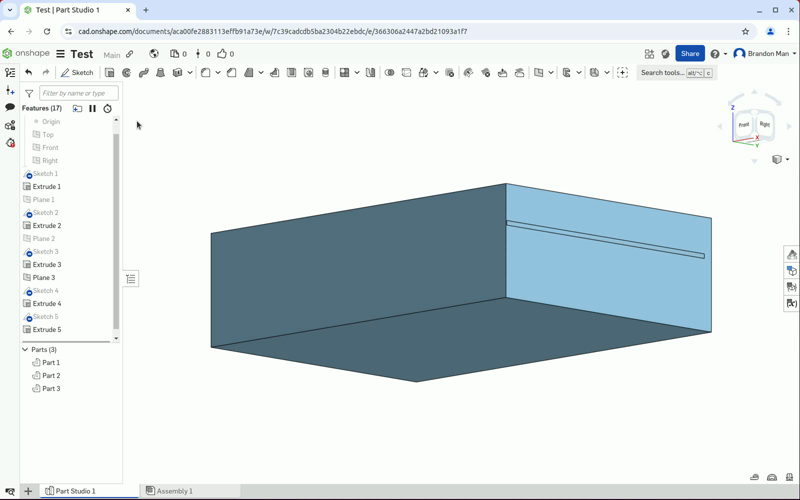
key(down, 3)
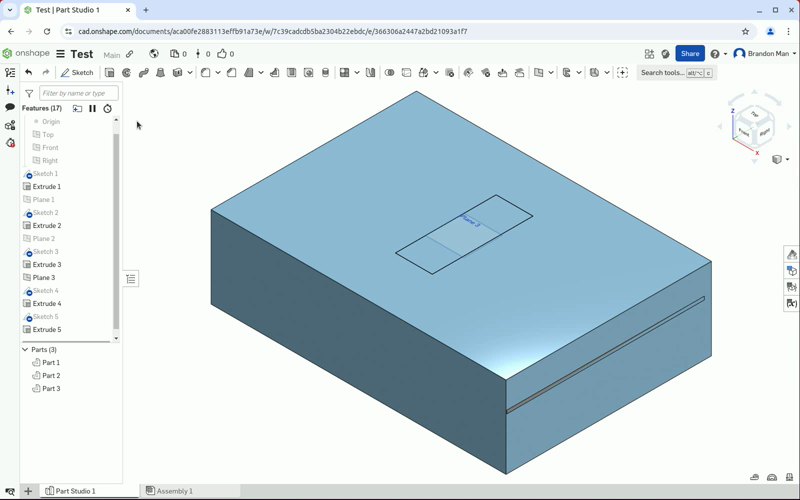
mouse_move(69, 176)
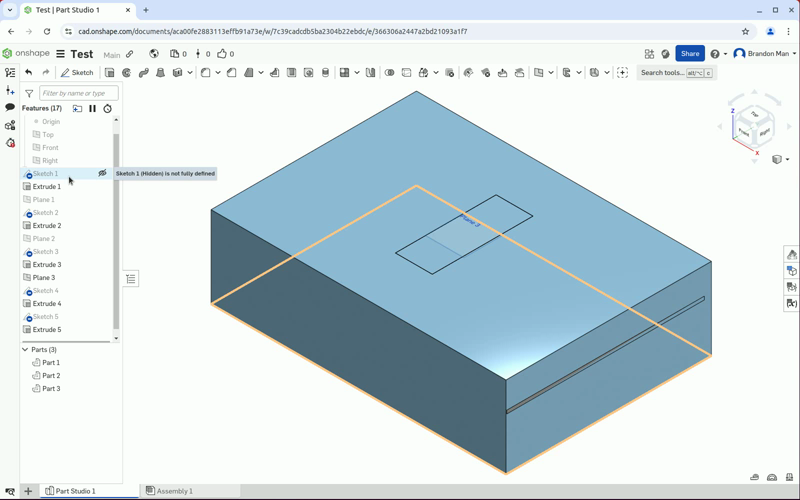
click(69, 176)